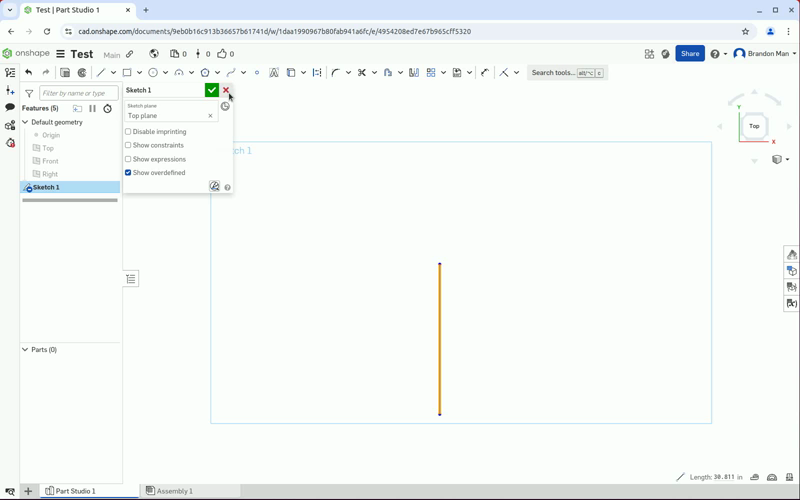
key(shift+h)
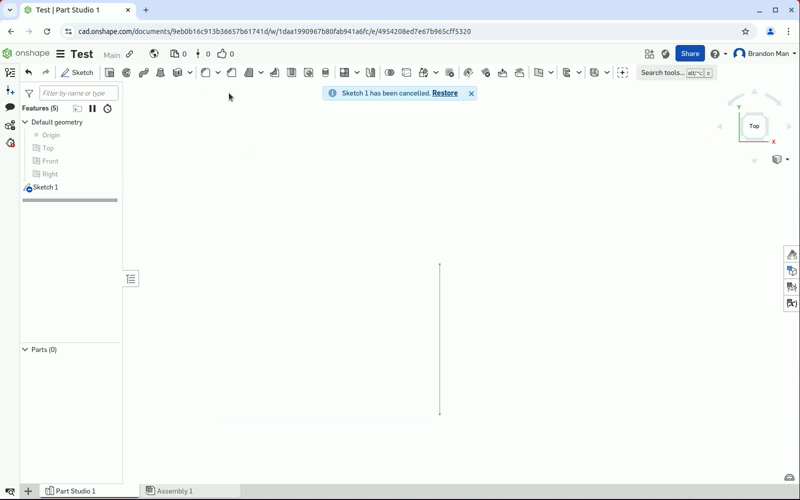
key(shift+s)
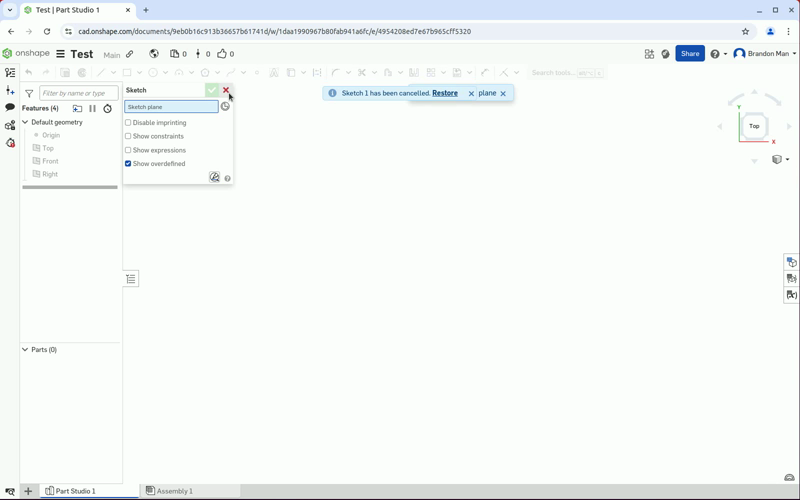
mouse_move(73, 150)
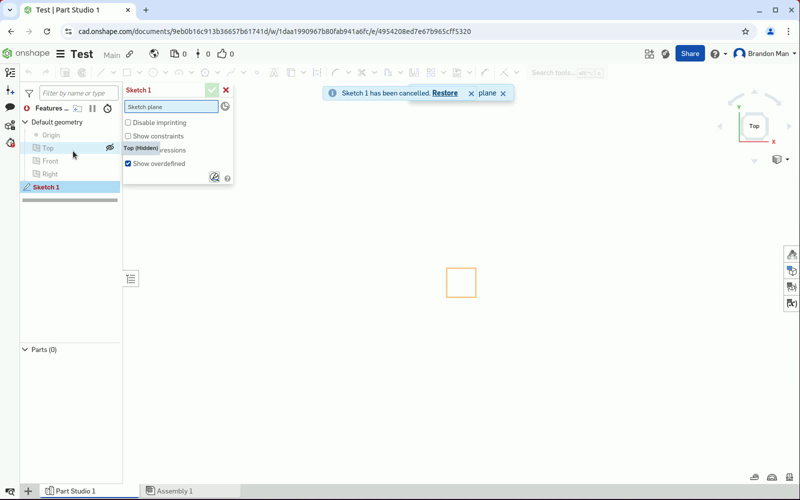
click(73, 150)
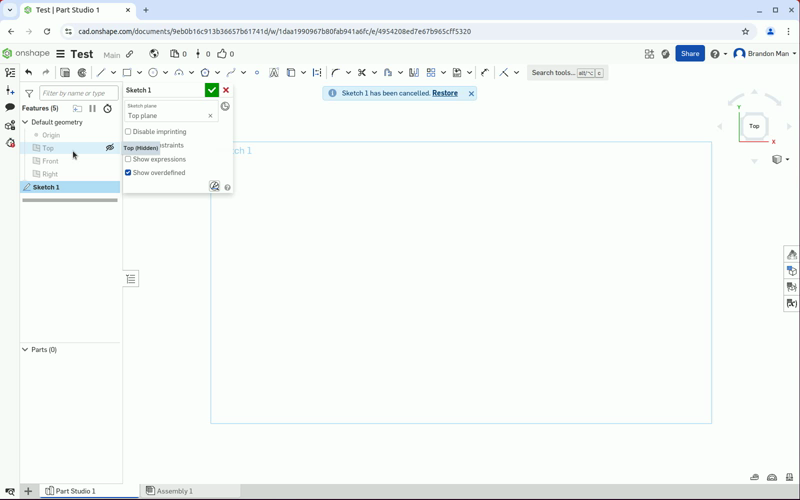
mouse_move(73, 352)
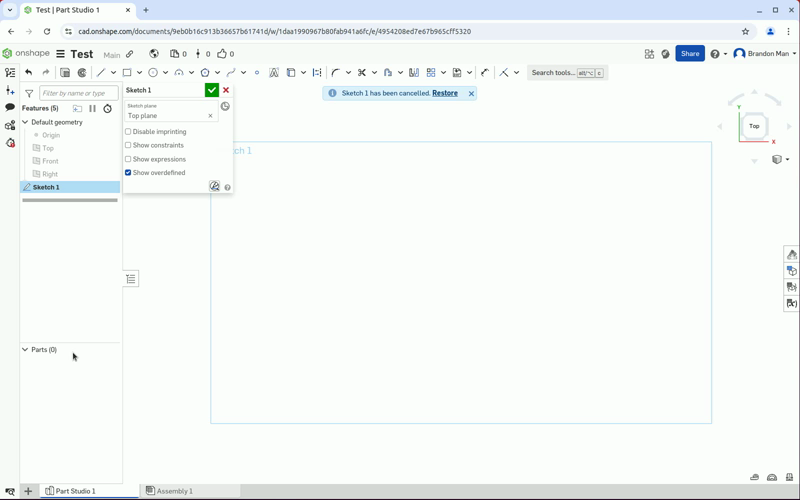
key(y)
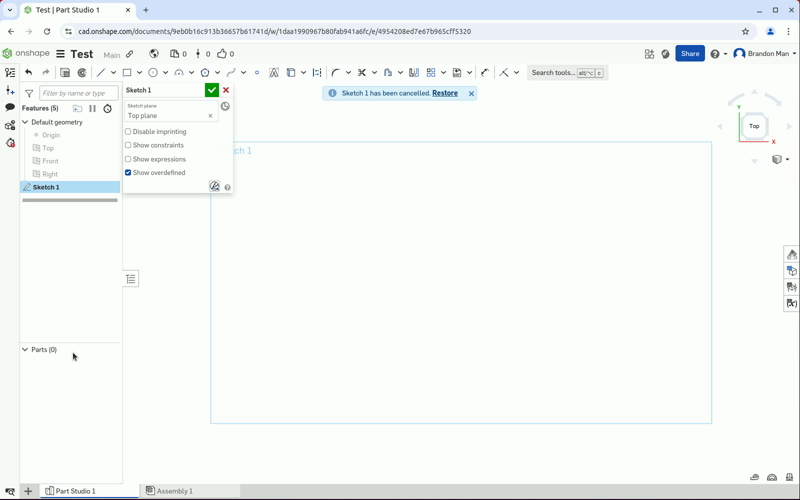
key(l)
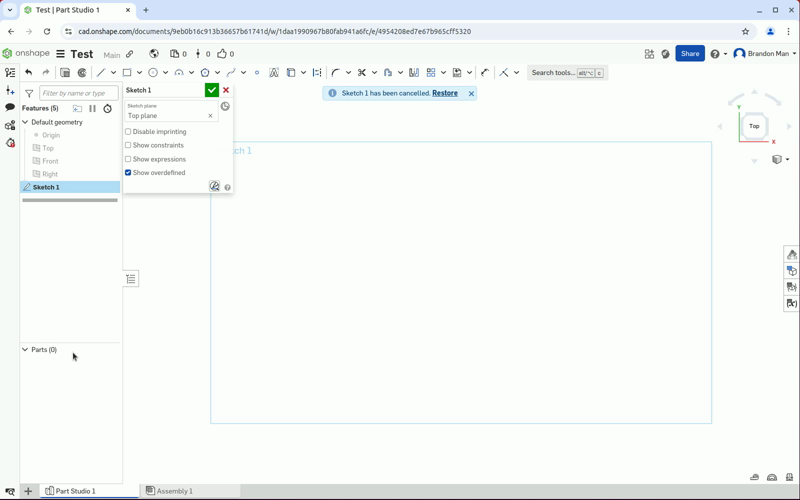
key_down(shift)
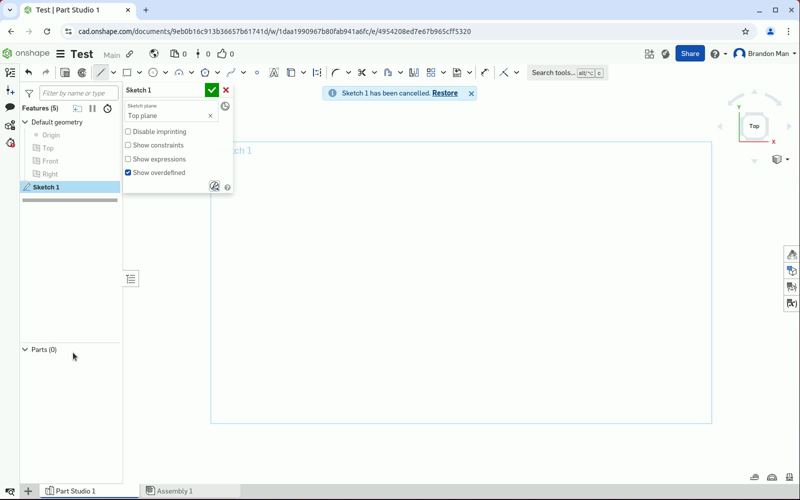
mouse_move(348, 357)
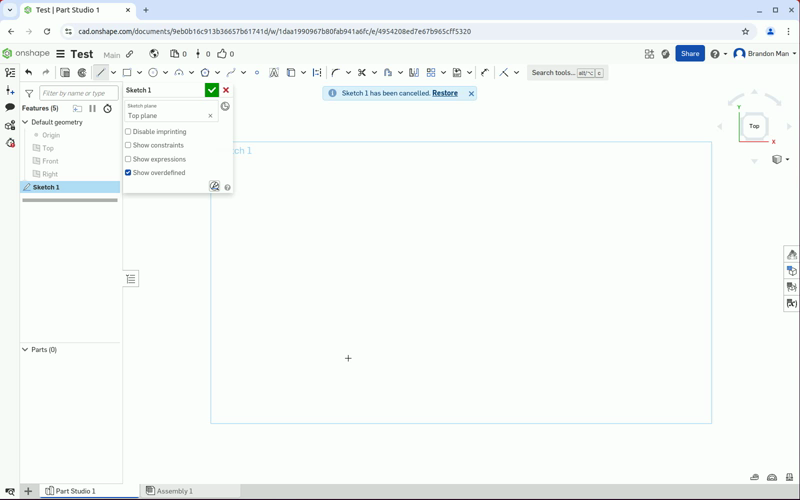
click(348, 357)
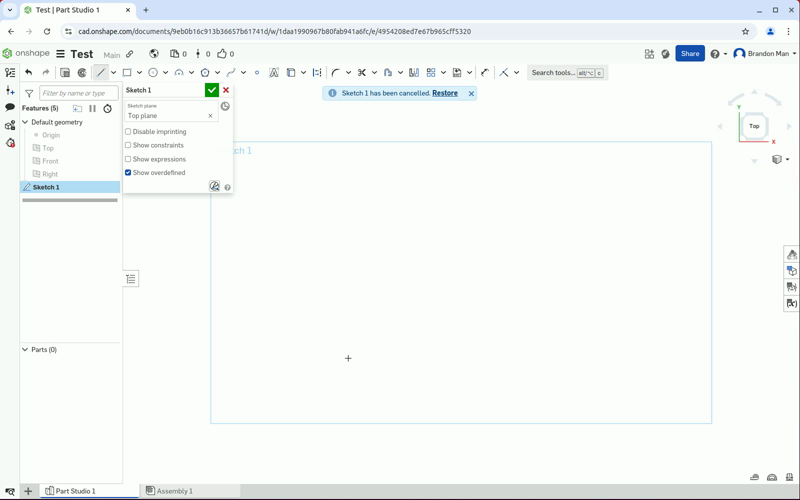
key_up(shift)
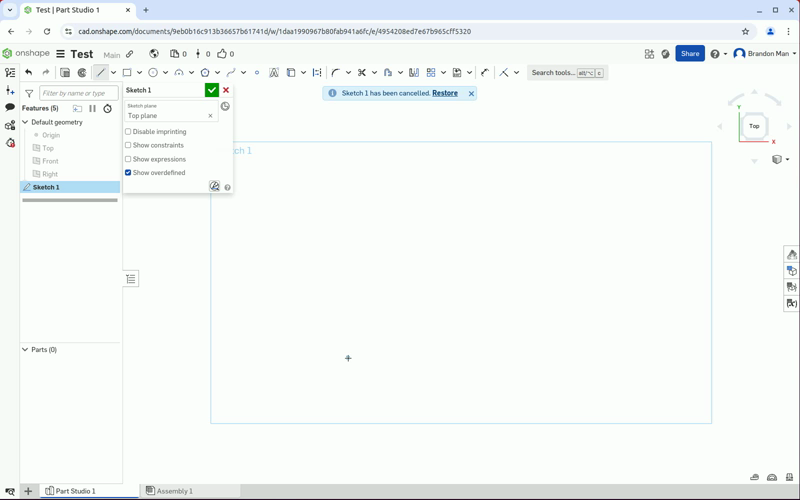
key_down(shift)
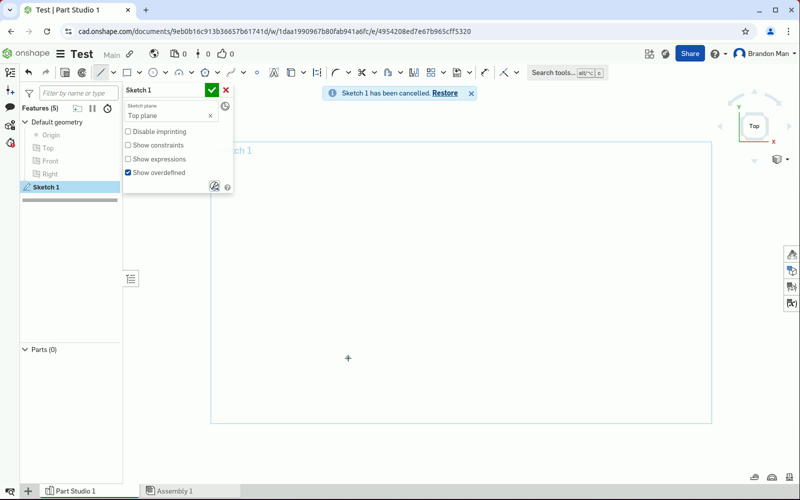
mouse_move(572, 357)
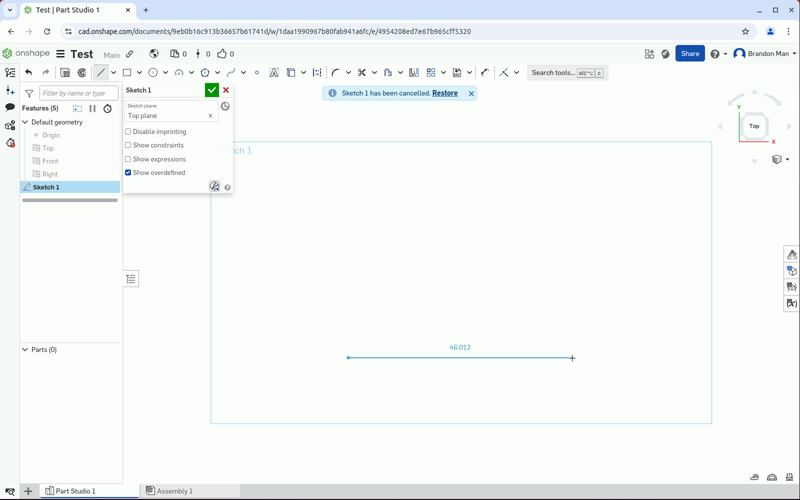
click(572, 357)
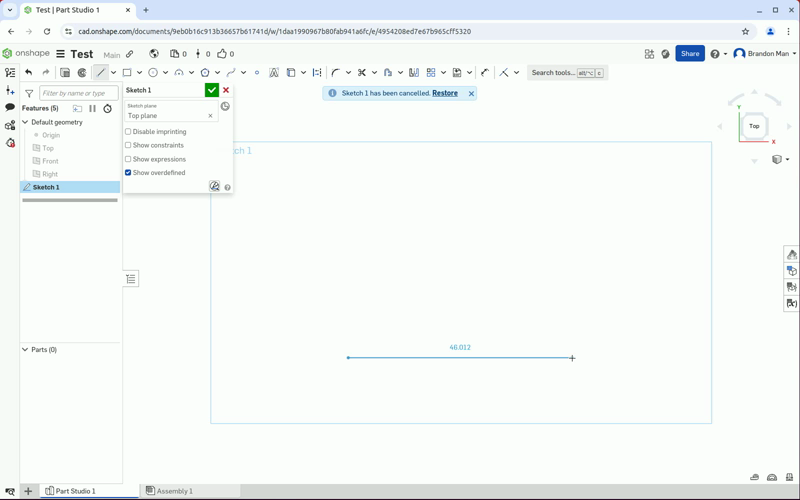
key_up(shift)
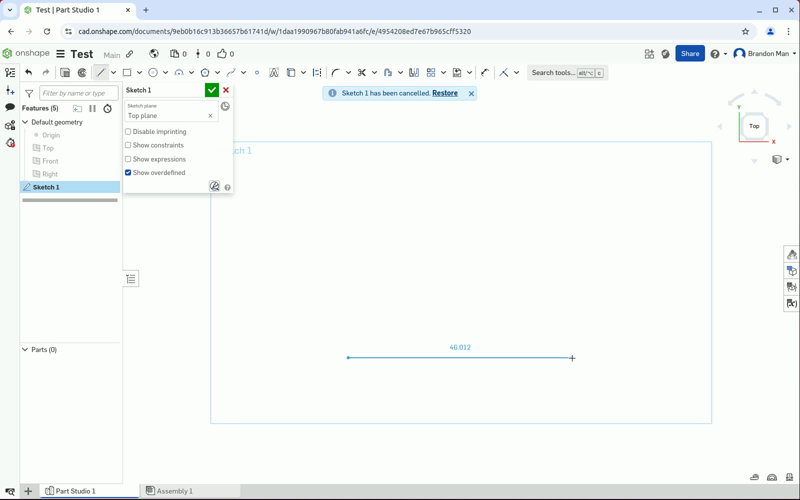
key_down(shift)
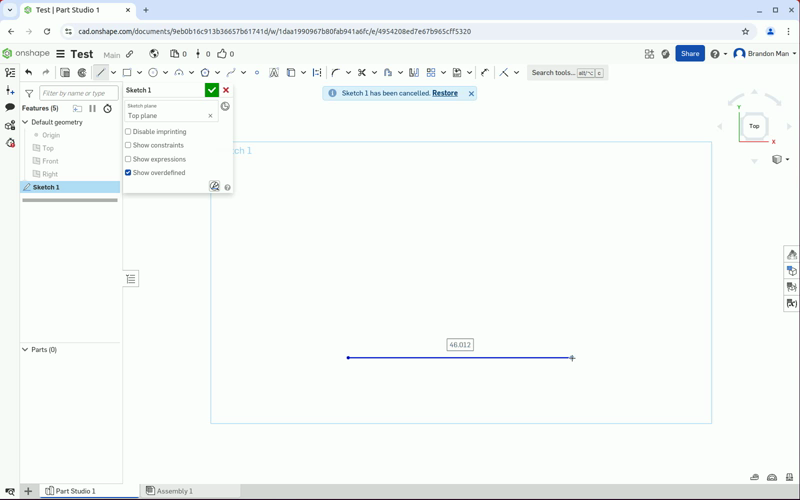
mouse_move(572, 209)
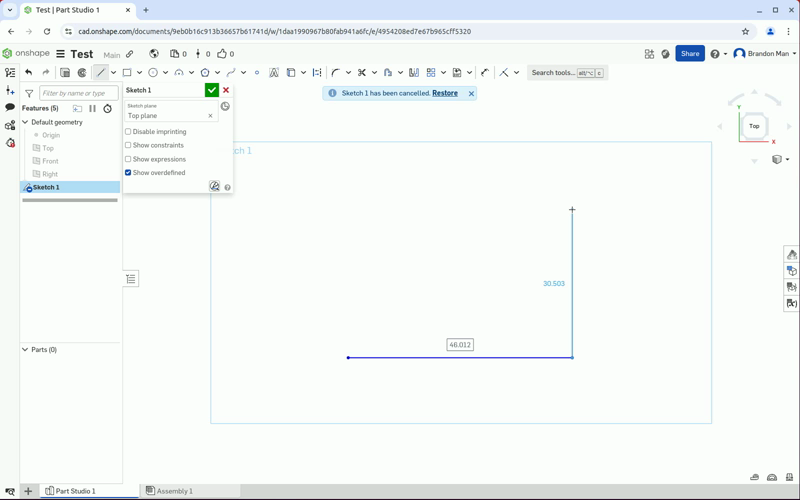
click(572, 209)
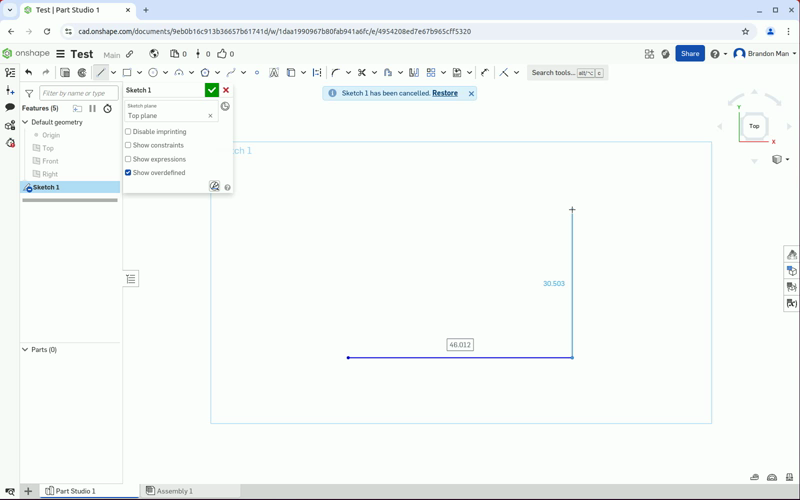
key_up(shift)
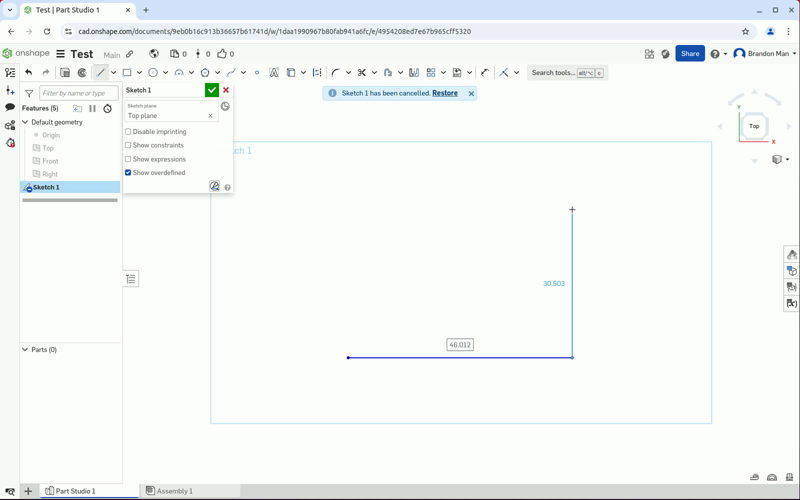
key_down(shift)
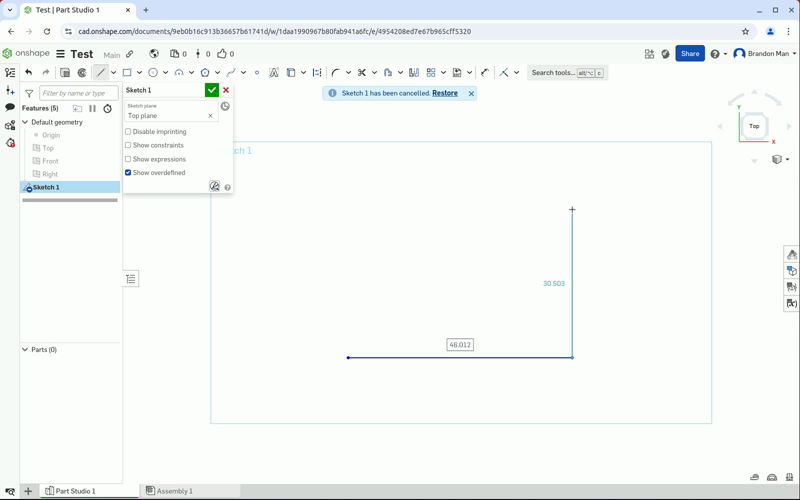
mouse_move(348, 209)
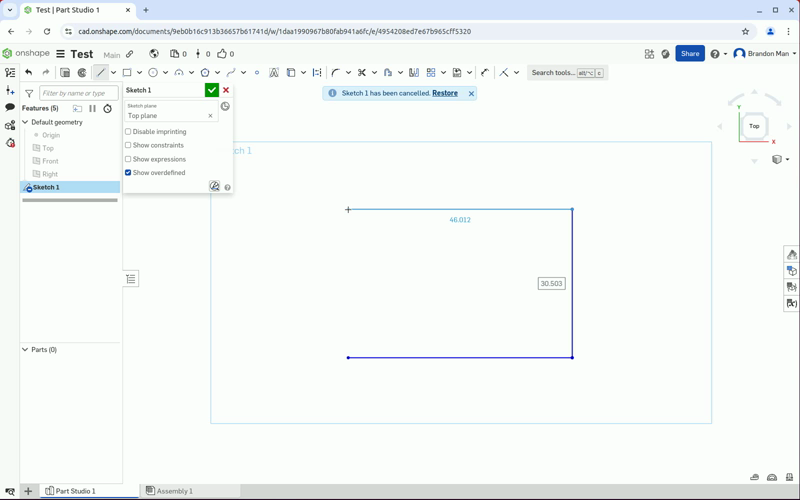
click(348, 209)
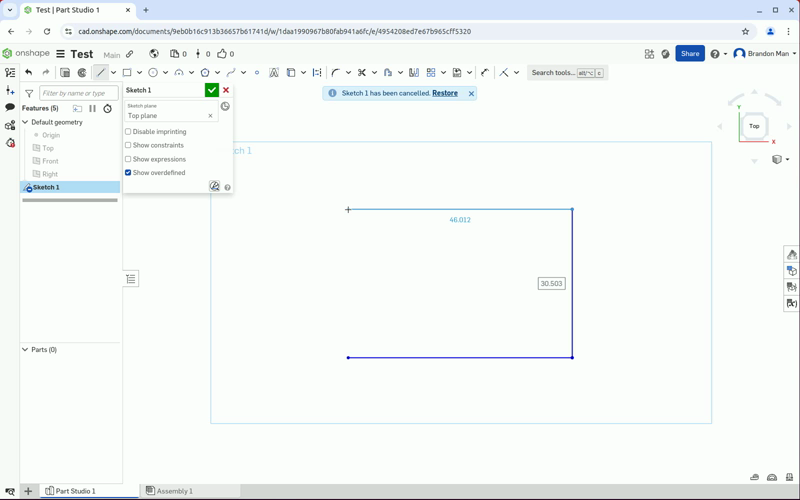
key_up(shift)
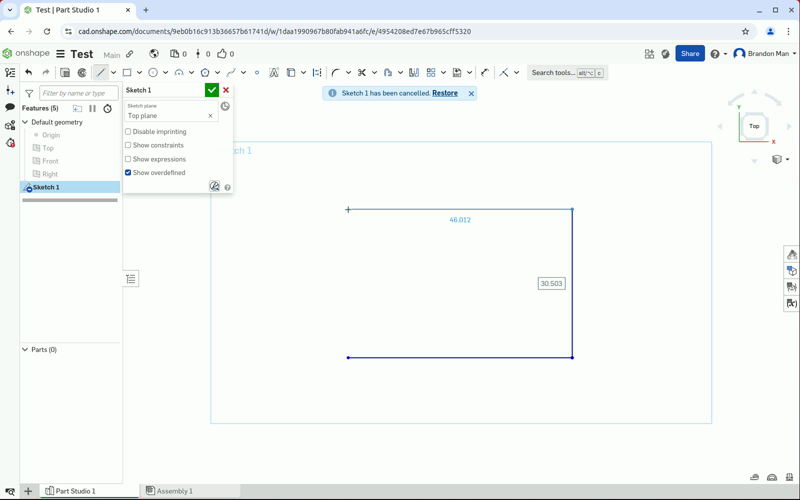
key_down(shift)
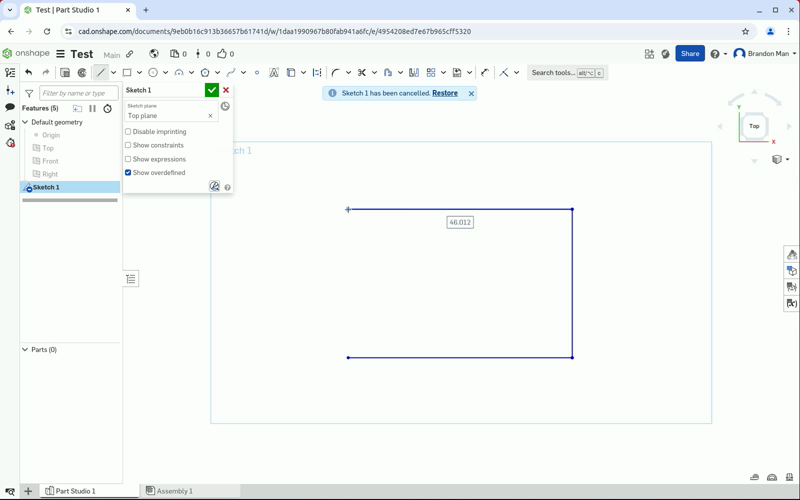
mouse_move(348, 357)
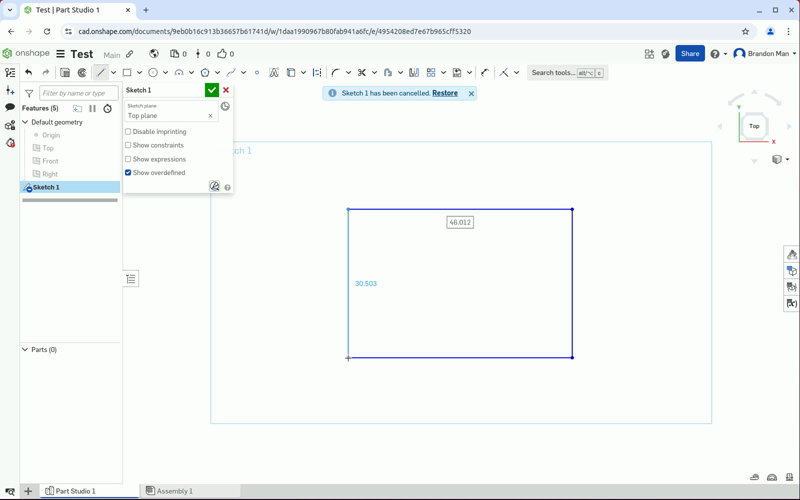
key_up(shift)
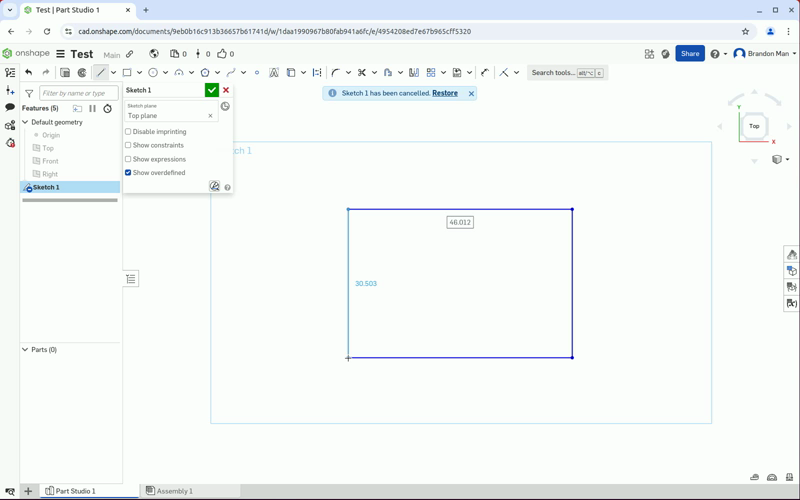
click(348, 357)
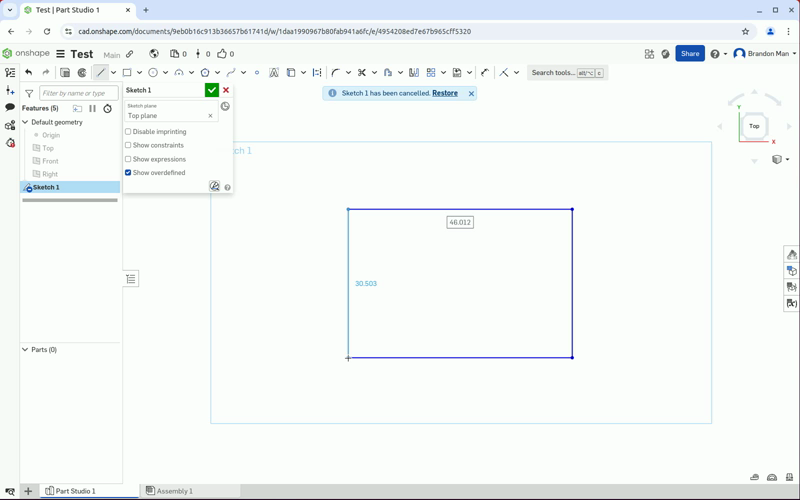
key(esc)
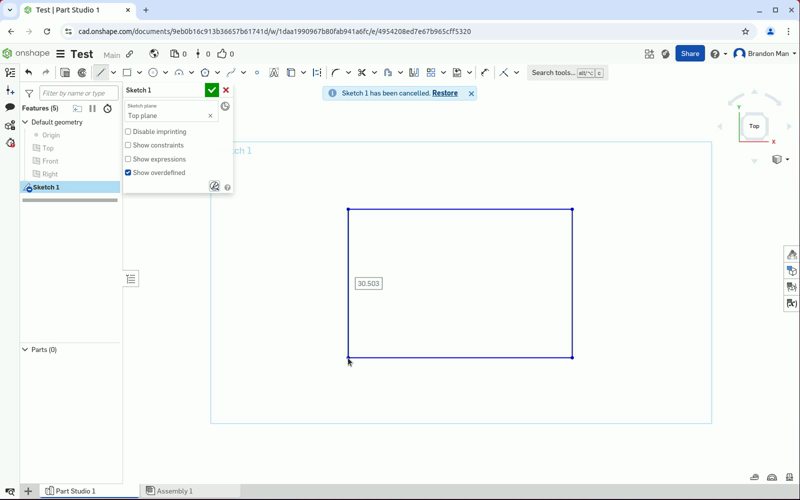
mouse_move(439, 271)
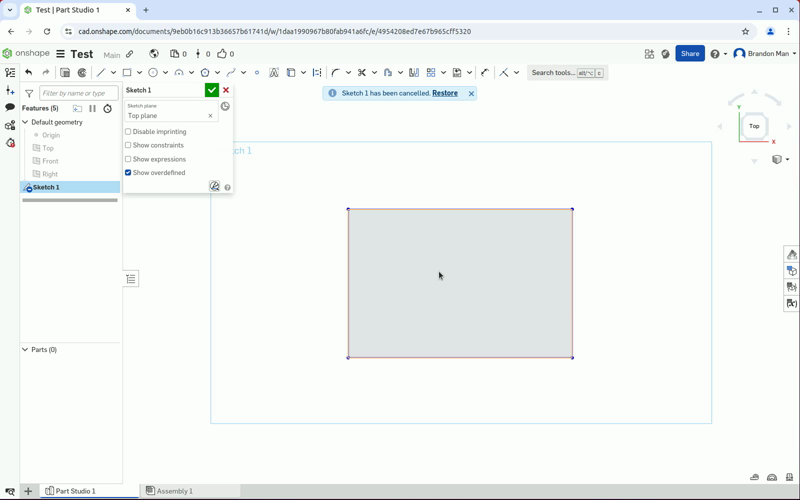
click(439, 271)
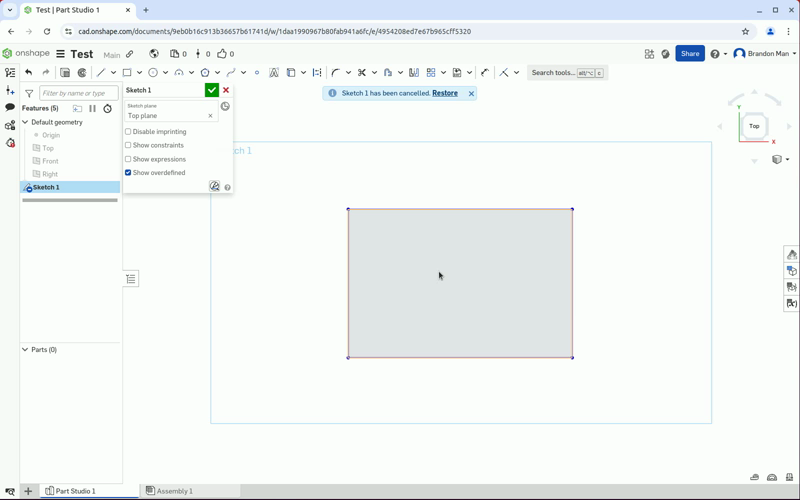
mouse_move(73, 352)
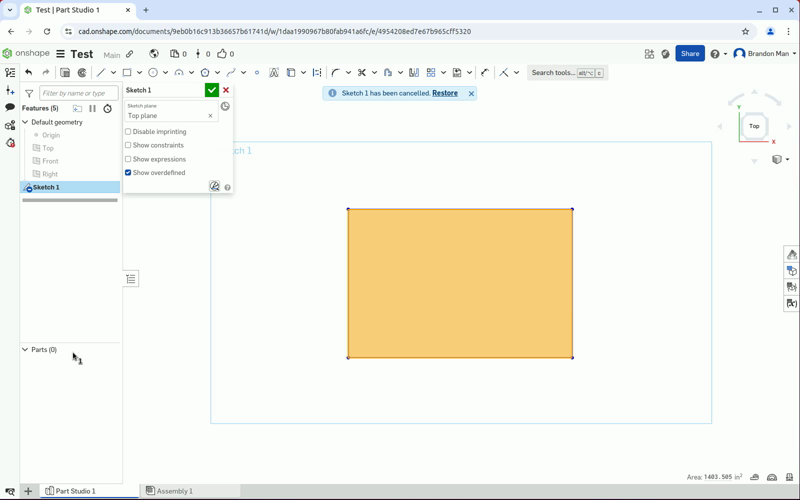
key(shift+y)
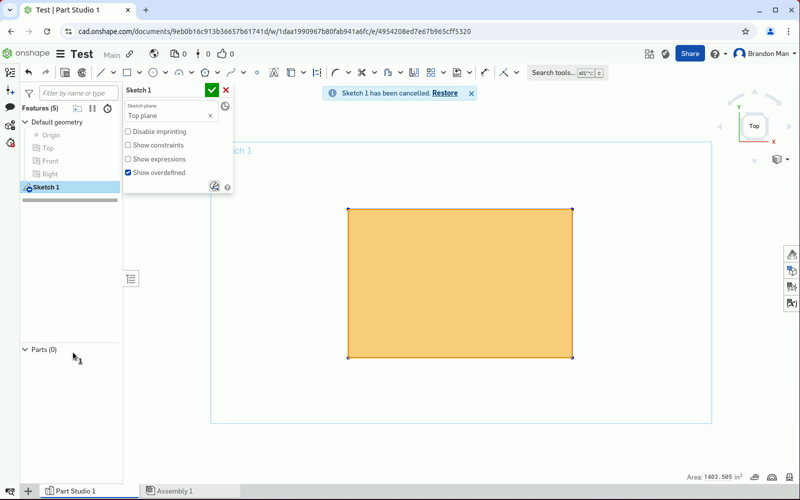
key(shift+e)
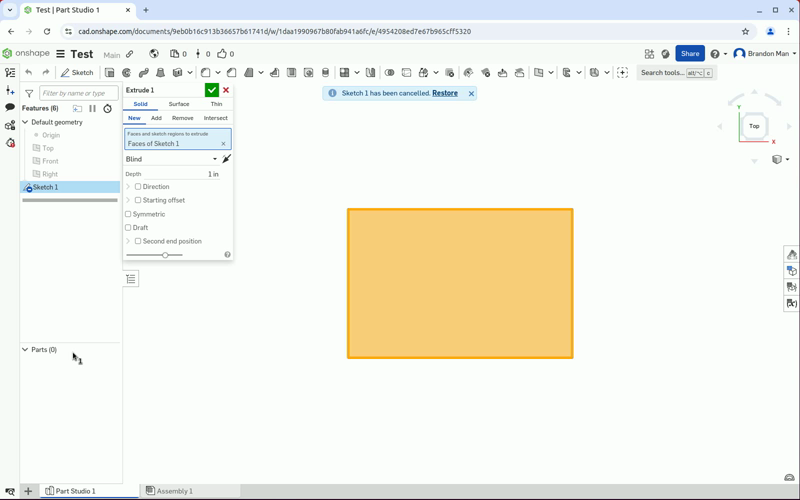
mouse_move(143, 106)
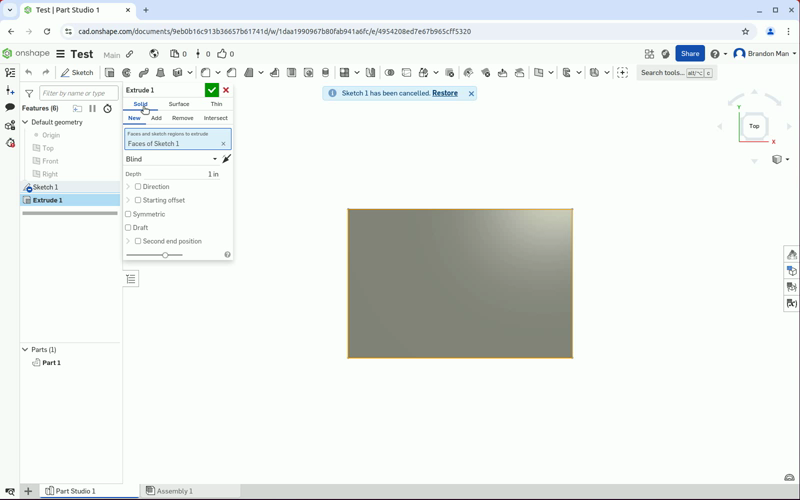
click(143, 106)
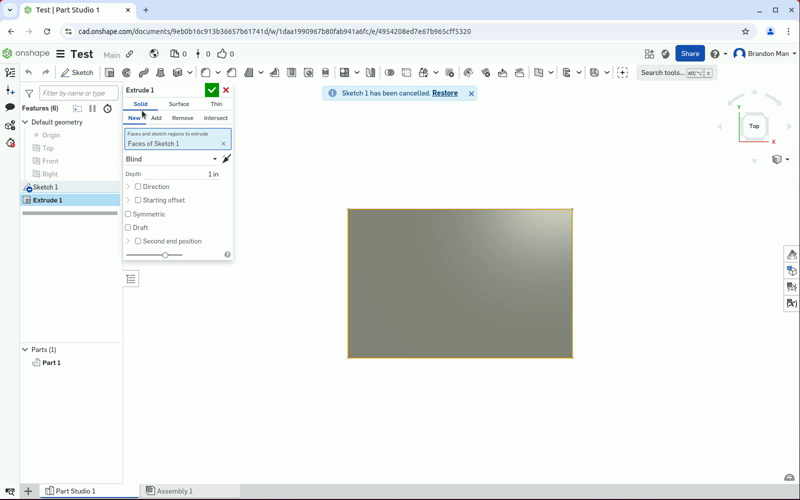
mouse_move(137, 120)
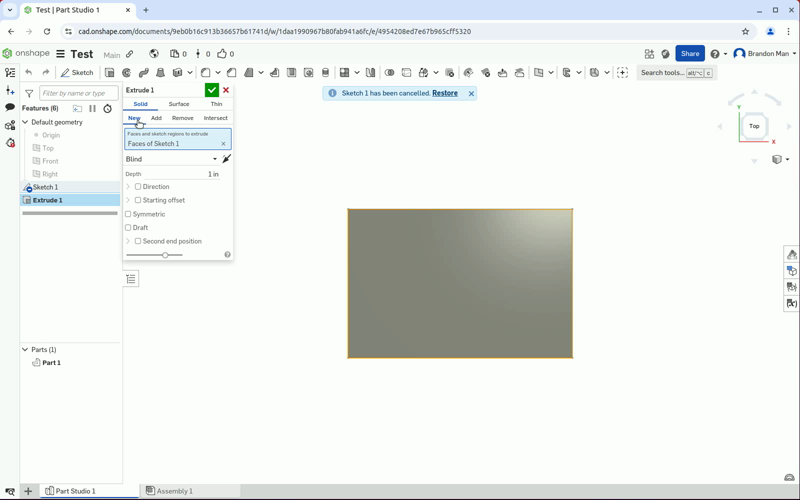
click(137, 120)
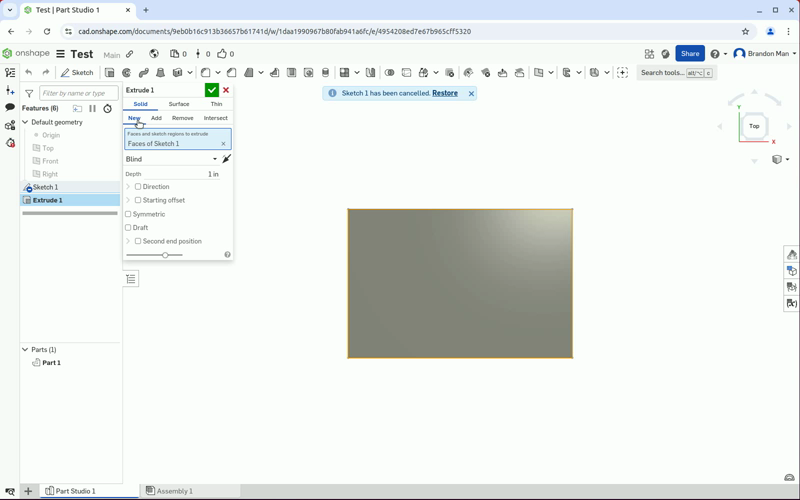
key(tab, 4)
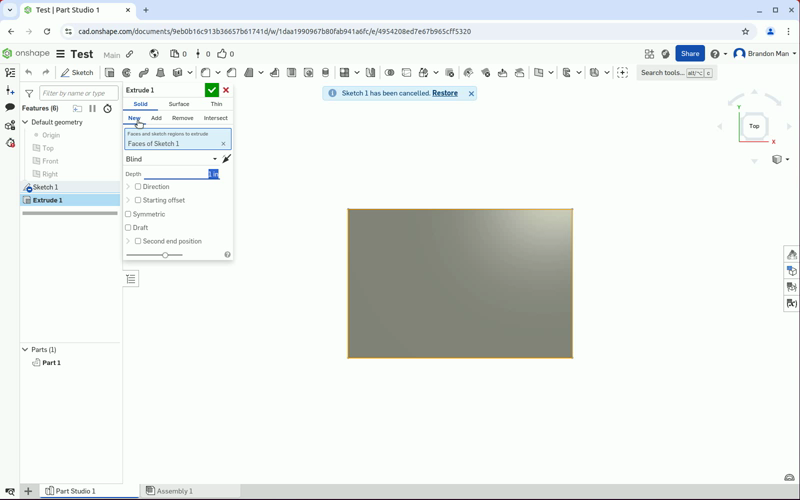
text(3.129)
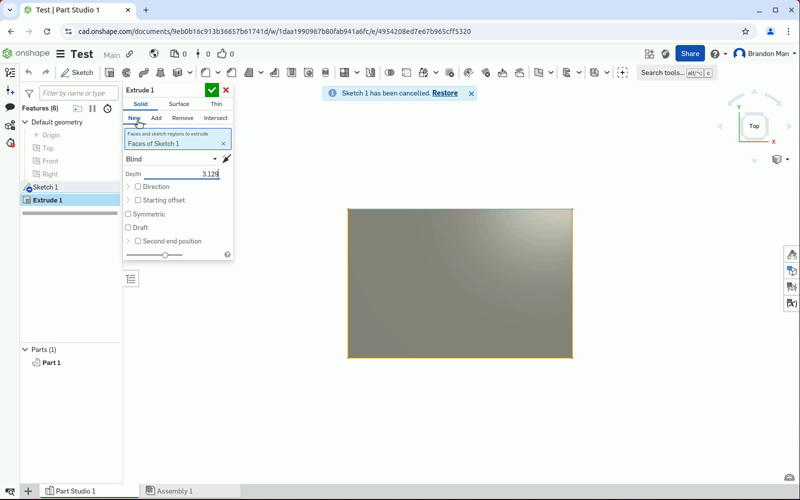
key(enter)
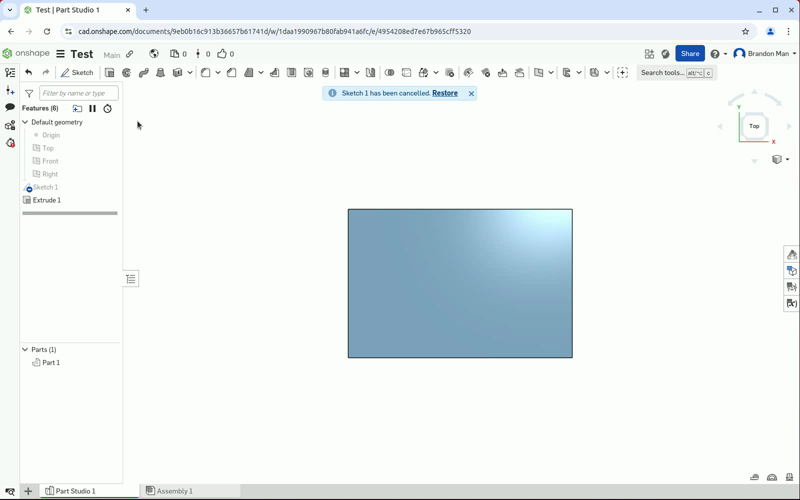
key(shift+h)
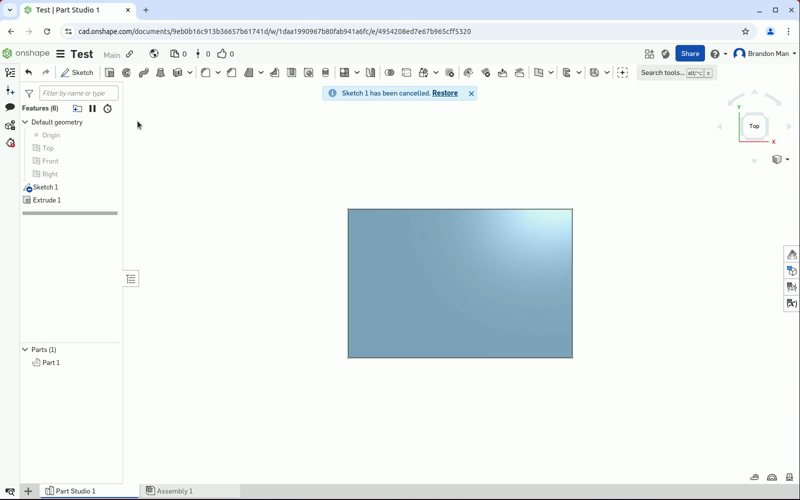
key(shift+h)
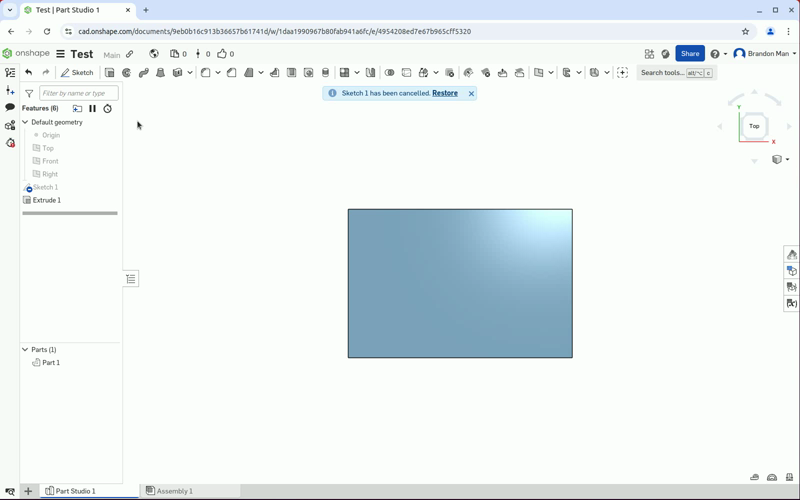
mouse_move(73, 189)
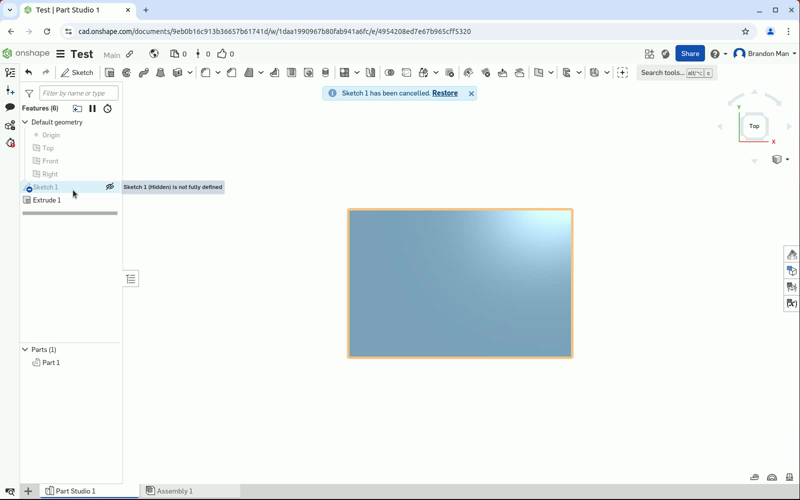
click(73, 189)
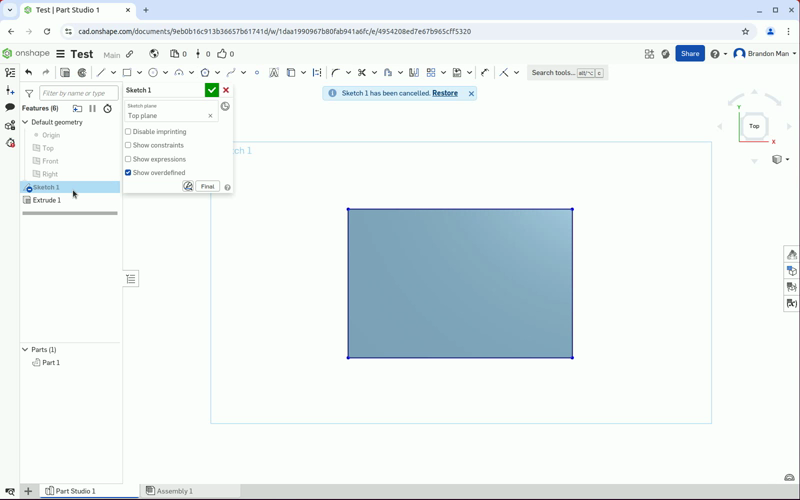
mouse_move(229, 92)
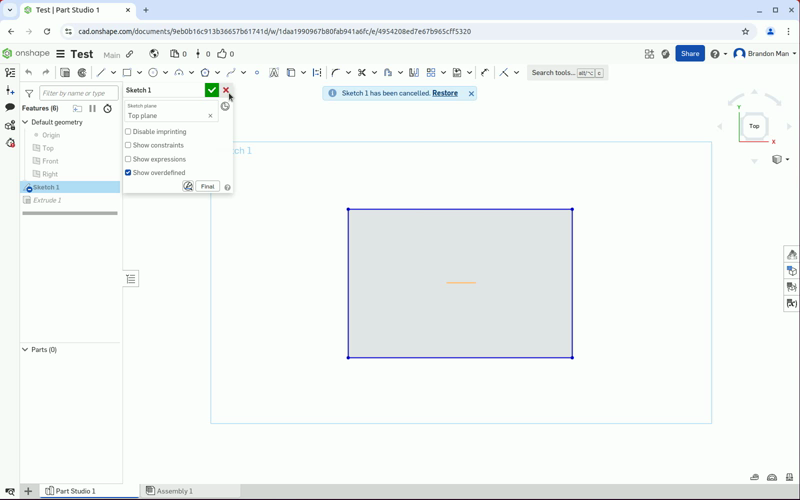
click(229, 92)
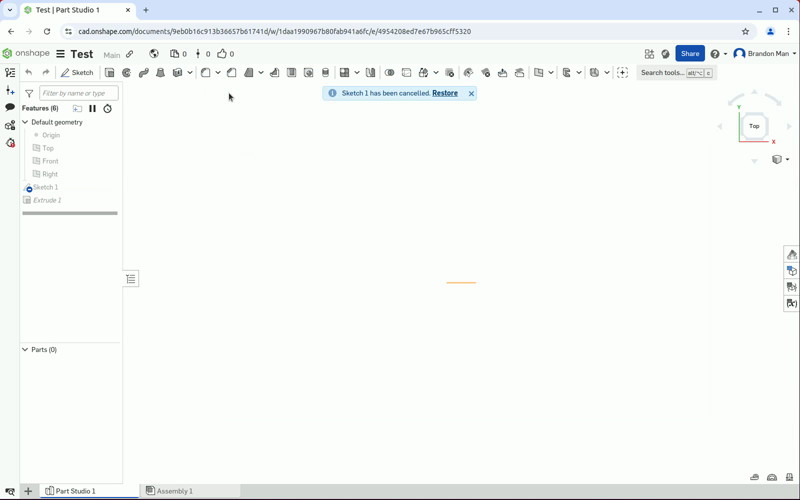
mouse_move(541, 75)
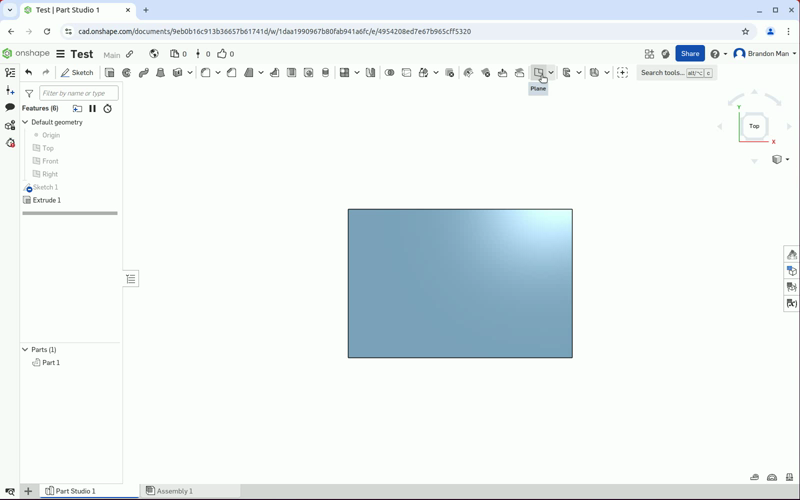
click(541, 75)
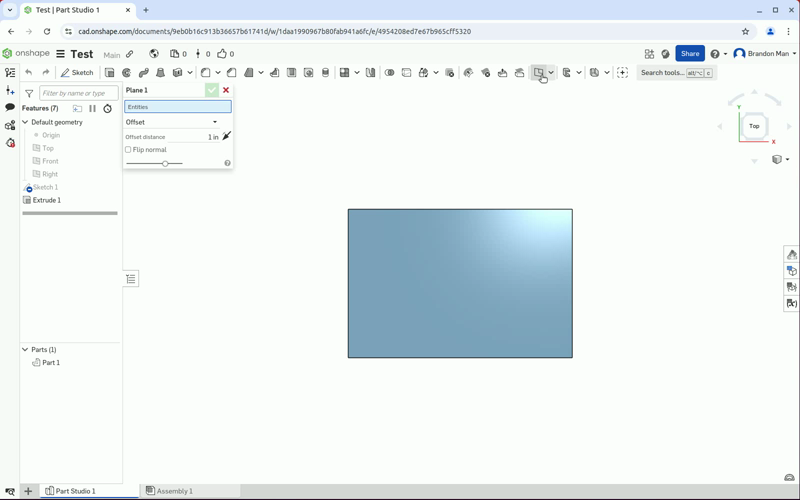
mouse_move(73, 150)
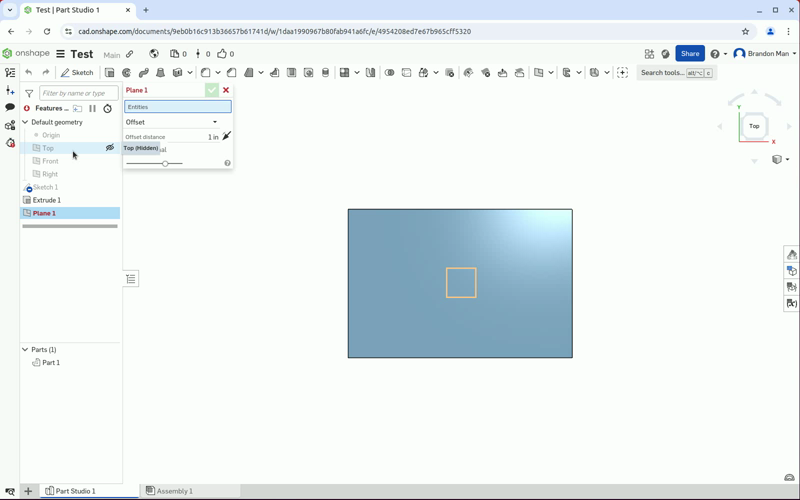
click(73, 150)
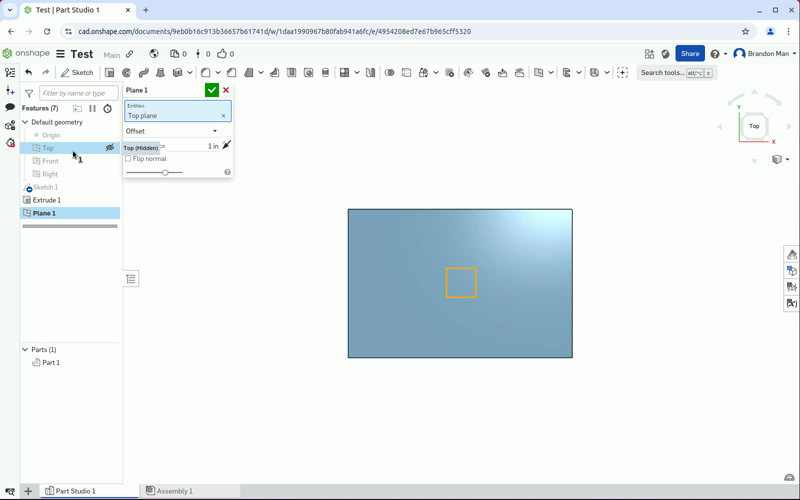
key(tab, 2)
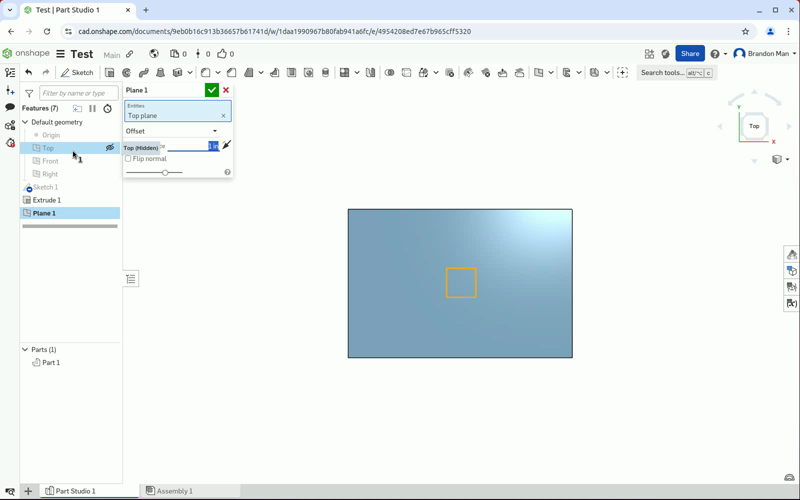
text(3.143)
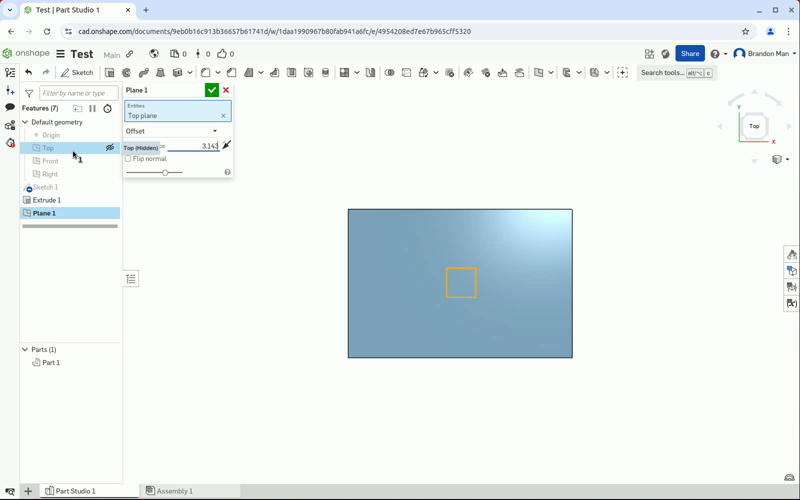
key(enter, 2)
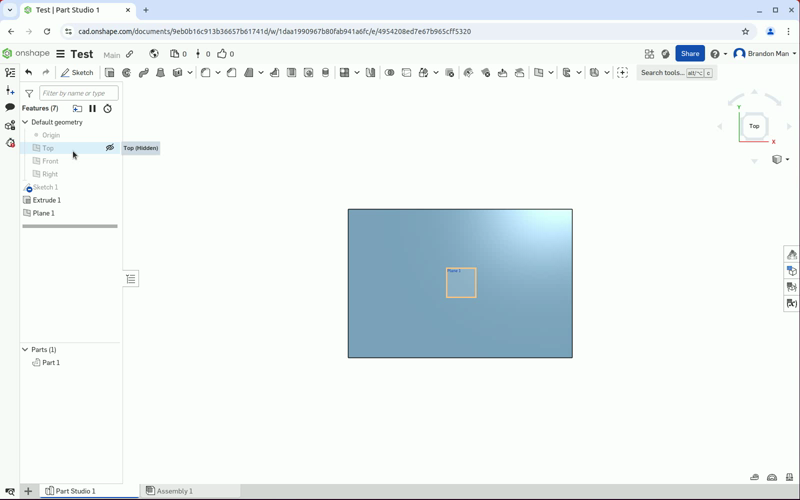
key(shift+s)
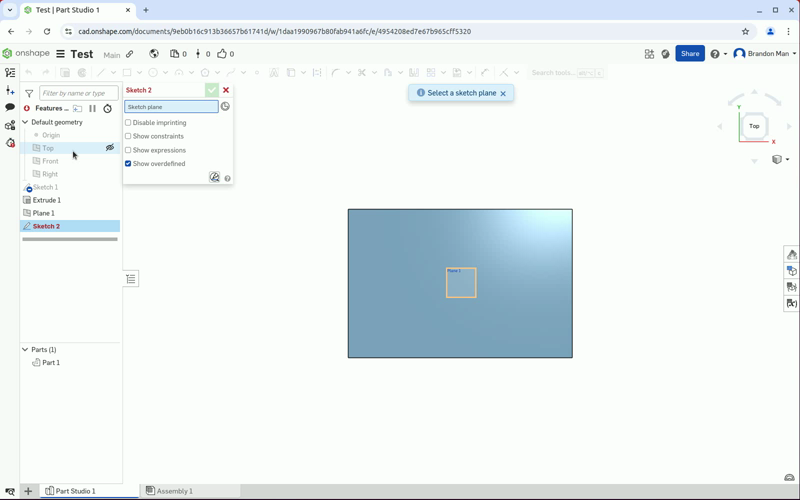
mouse_move(73, 215)
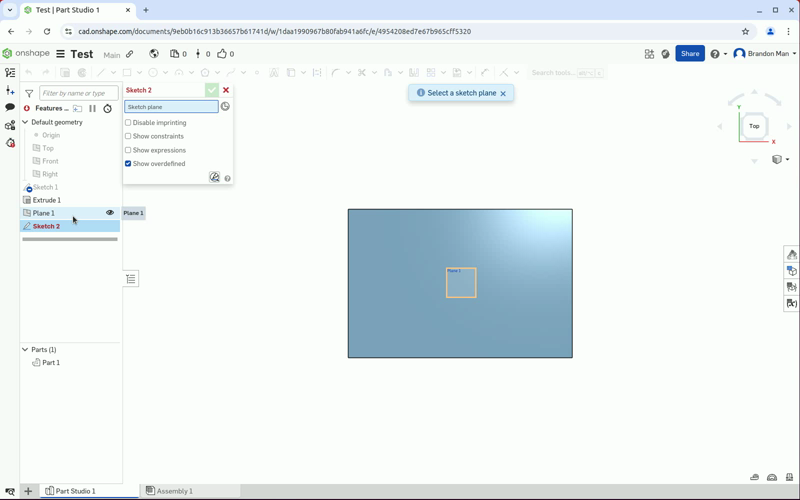
click(73, 215)
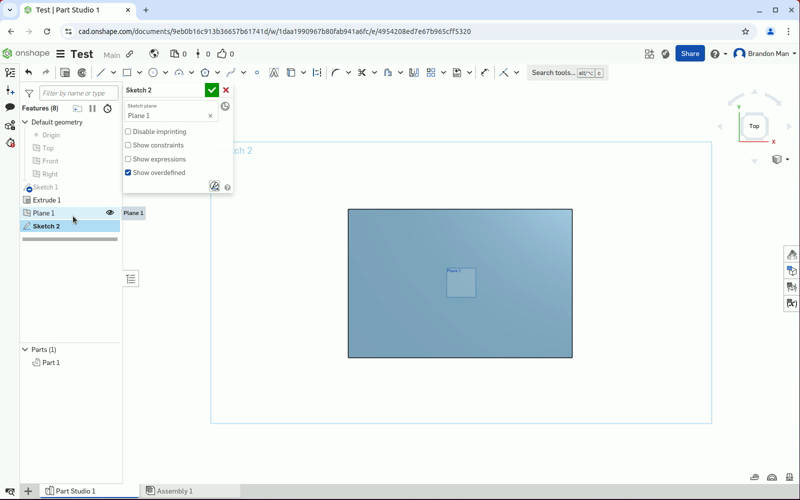
mouse_move(73, 352)
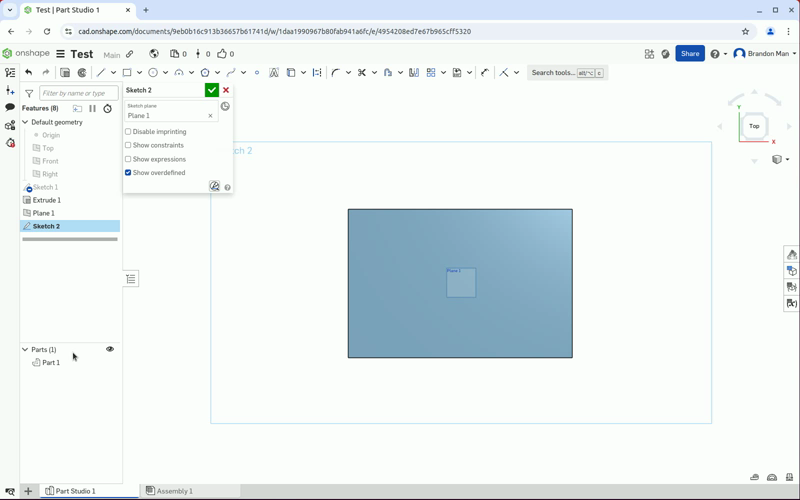
key(y)
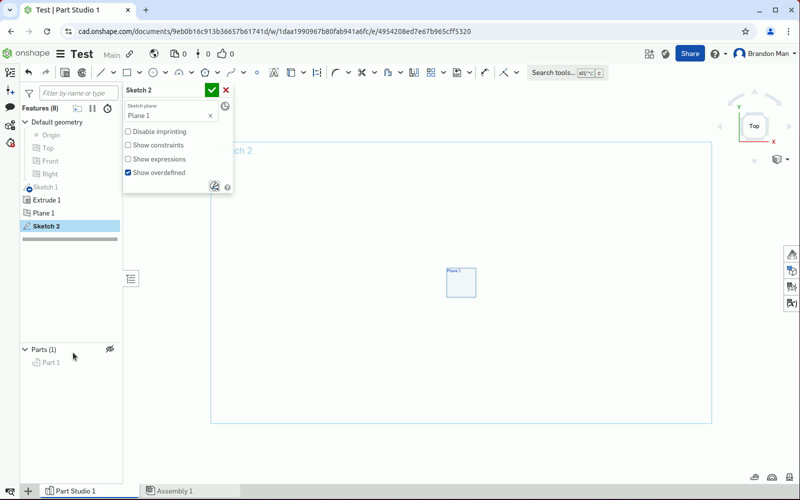
key(c)
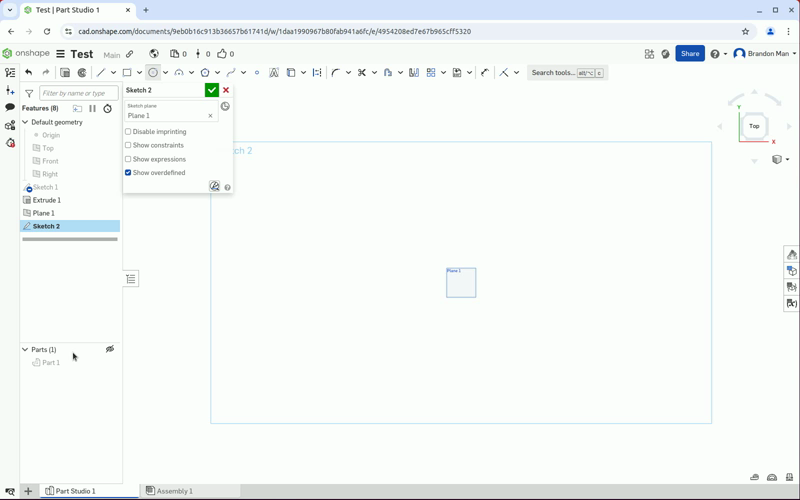
key_down(shift)
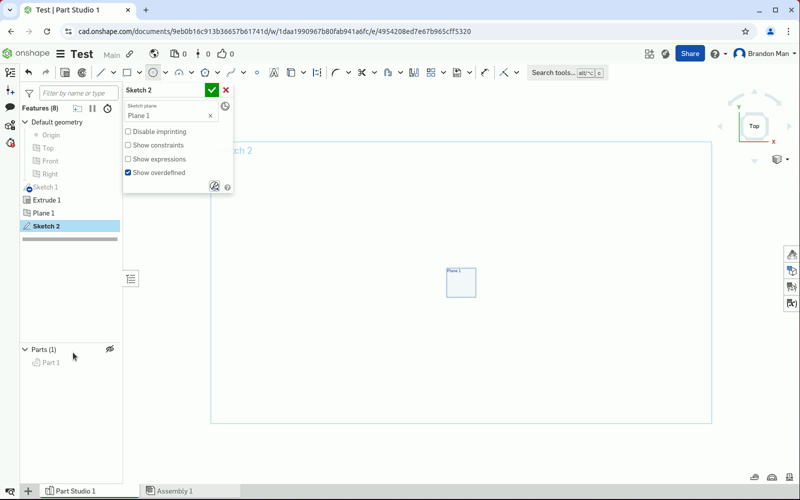
mouse_move(401, 238)
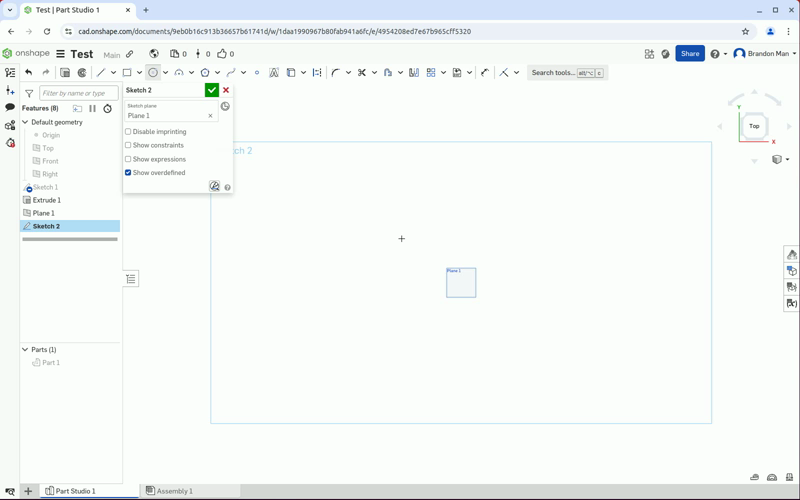
click(401, 238)
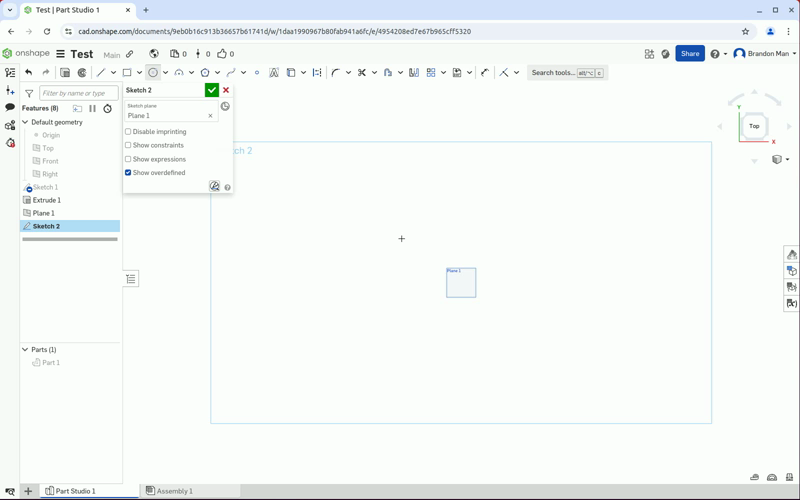
key_up(shift)
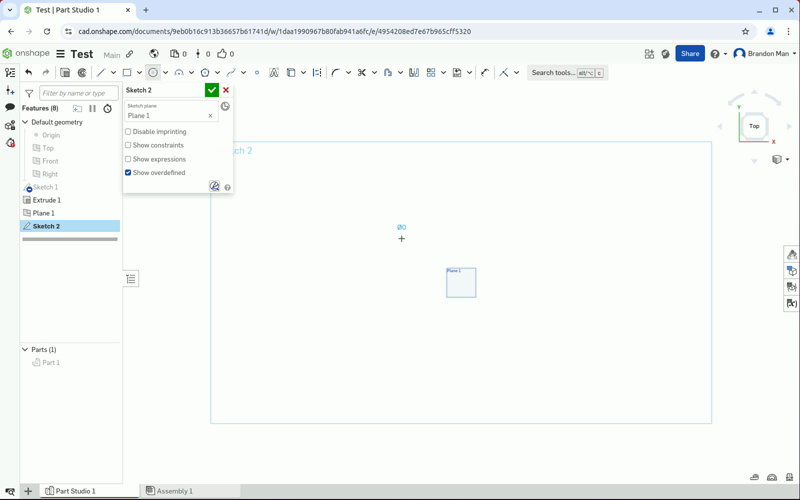
mouse_move(413, 238)
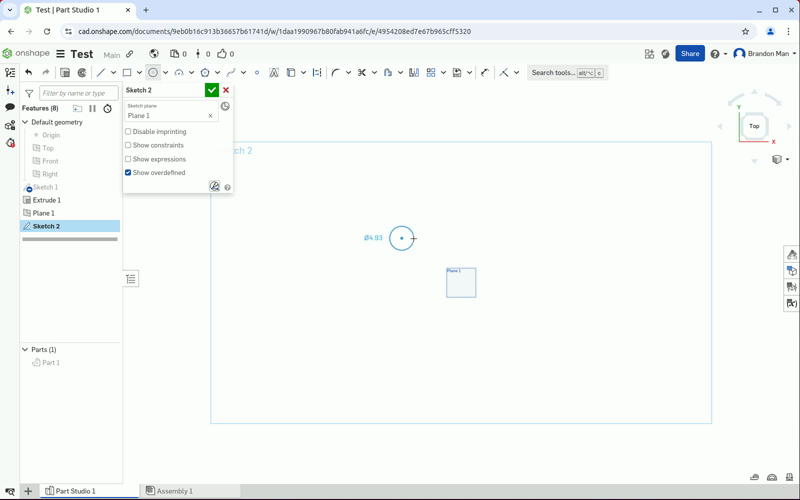
click(413, 238)
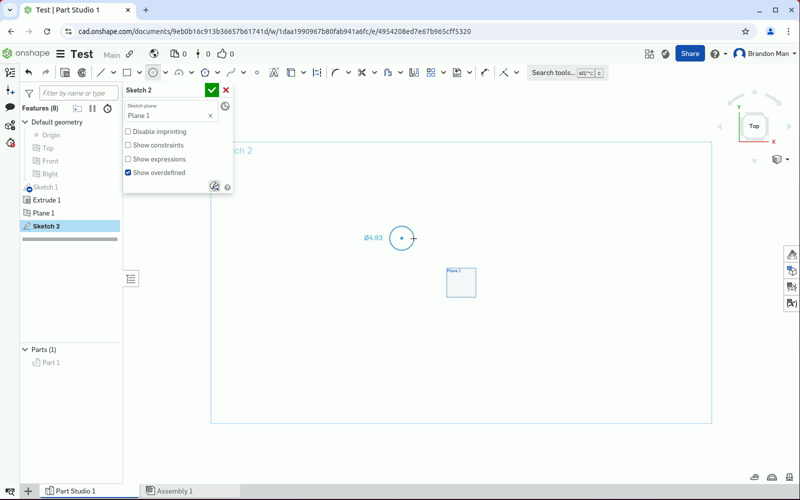
key(esc)
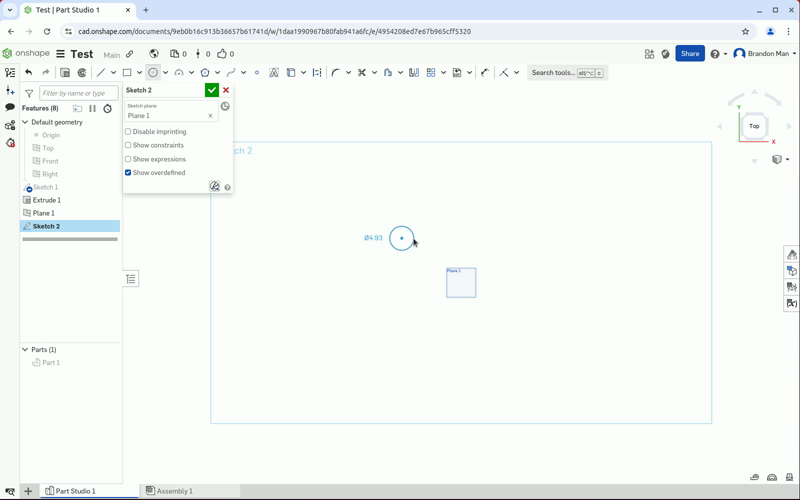
mouse_move(395, 245)
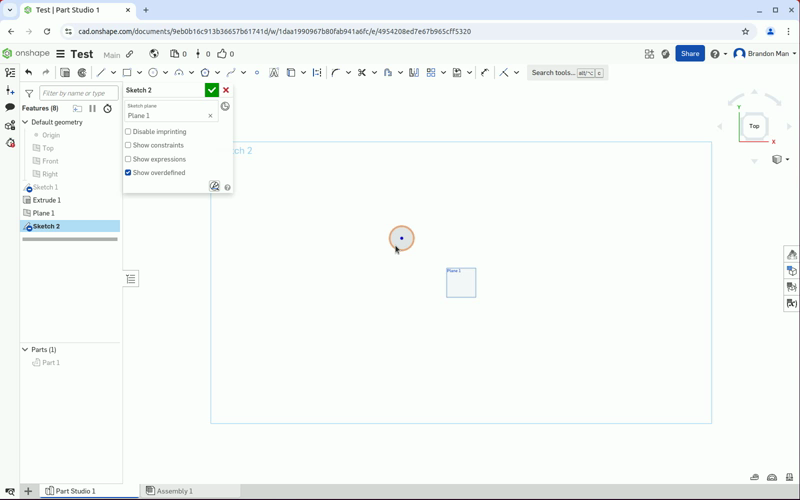
scroll(6)
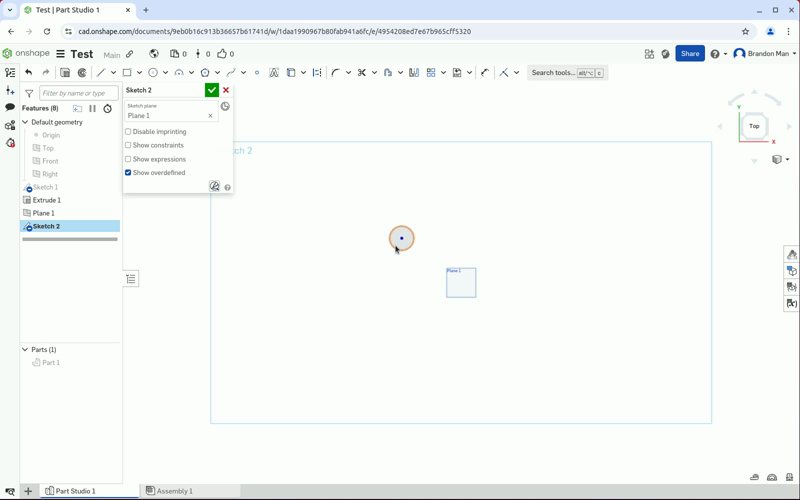
scroll(6)
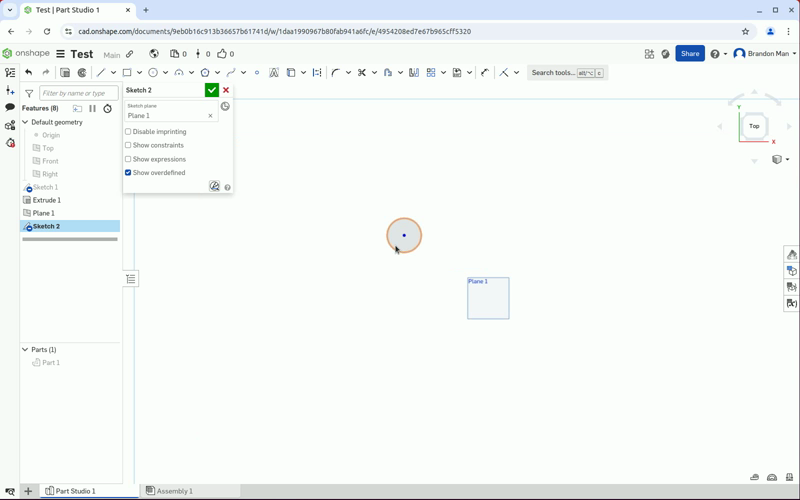
scroll(6)
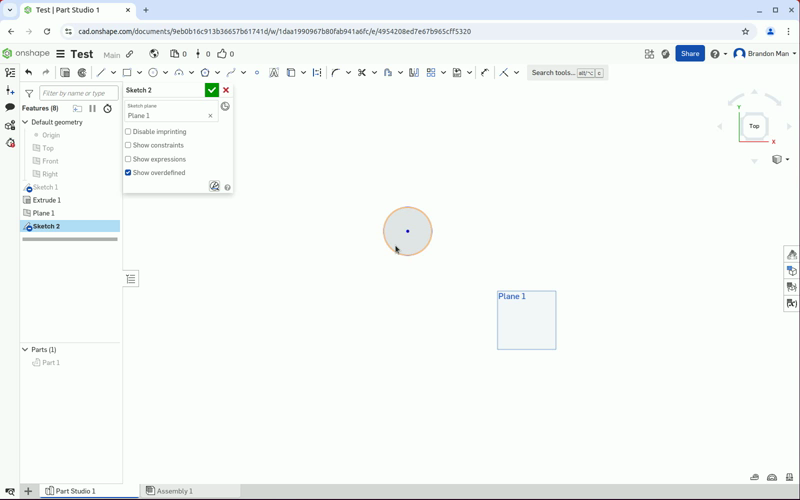
scroll(6)
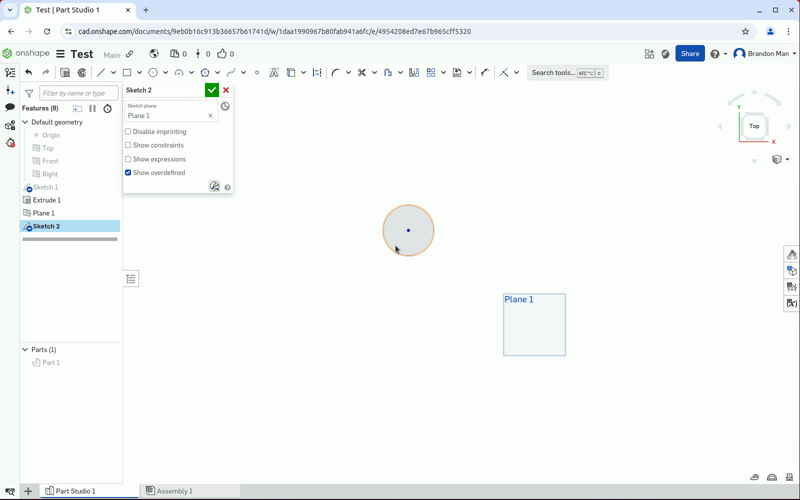
scroll(6)
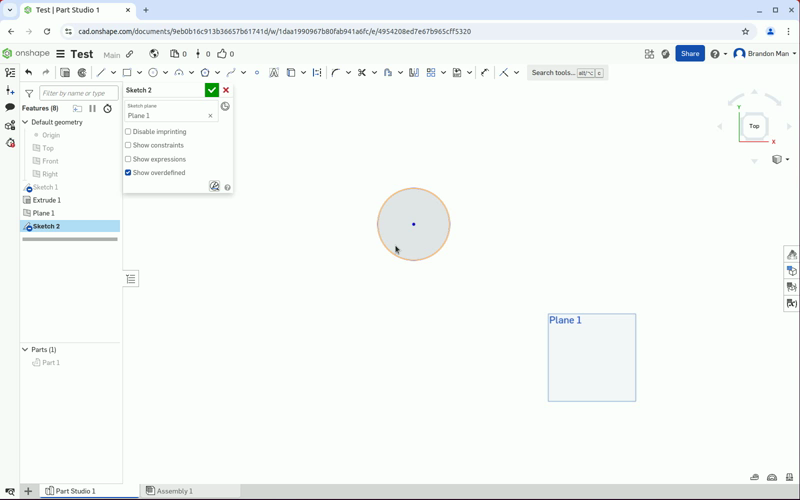
scroll(6)
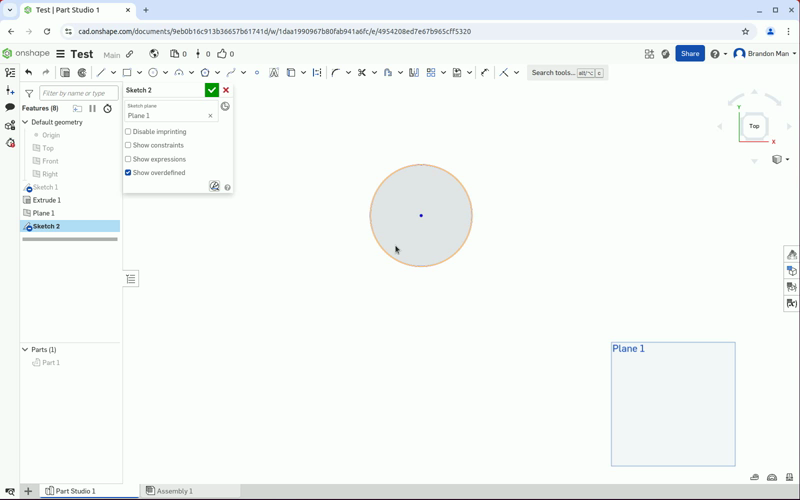
scroll(6)
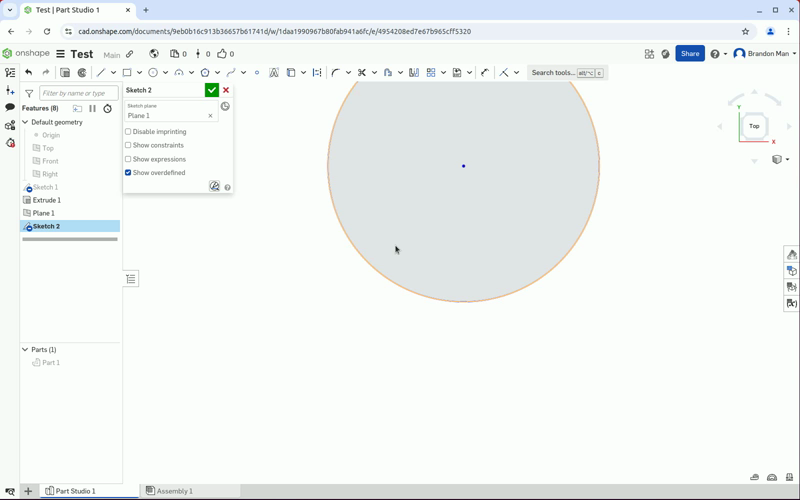
click(395, 245)
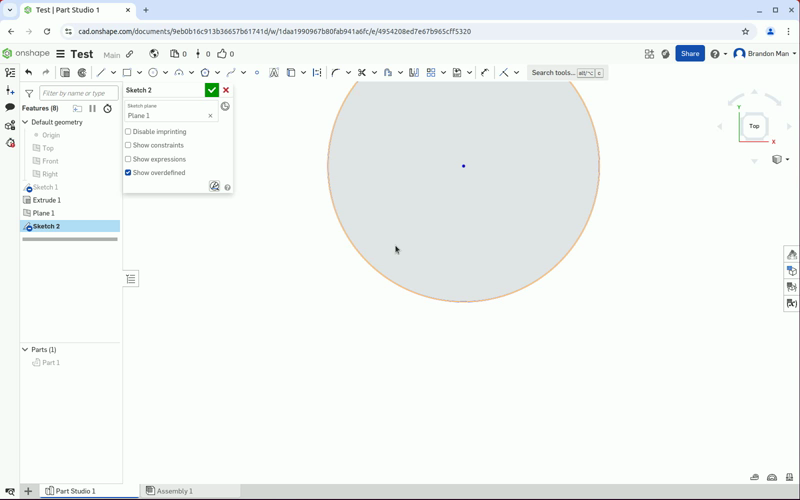
scroll(-6)
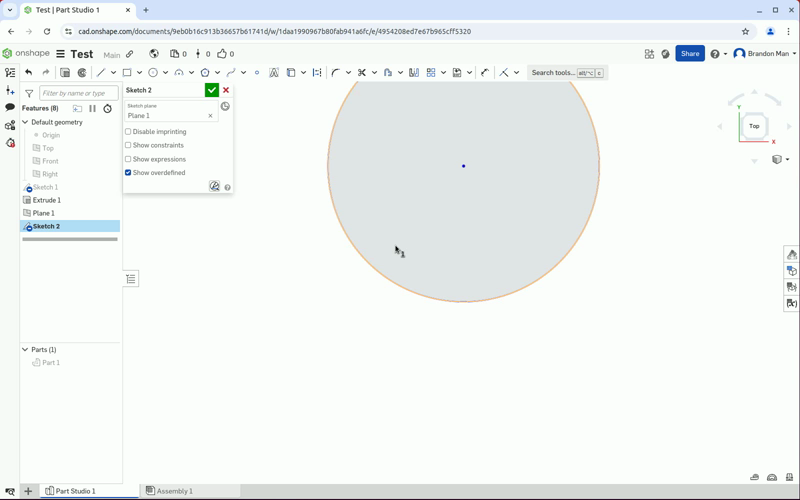
scroll(-6)
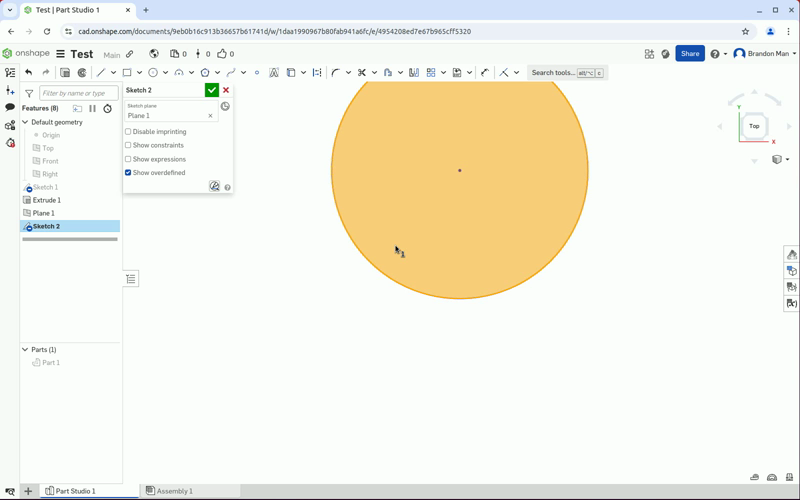
scroll(-6)
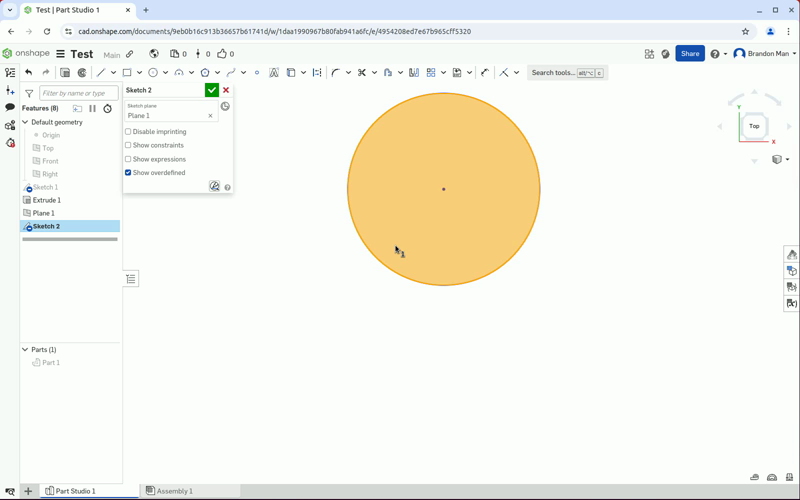
scroll(-6)
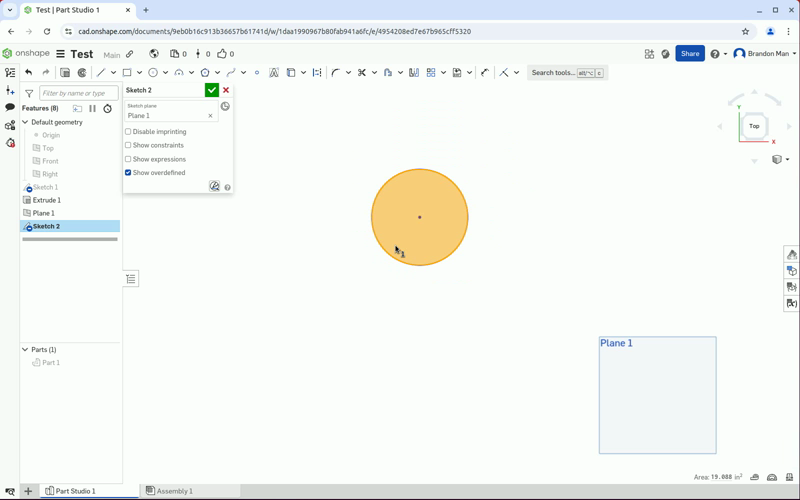
scroll(-6)
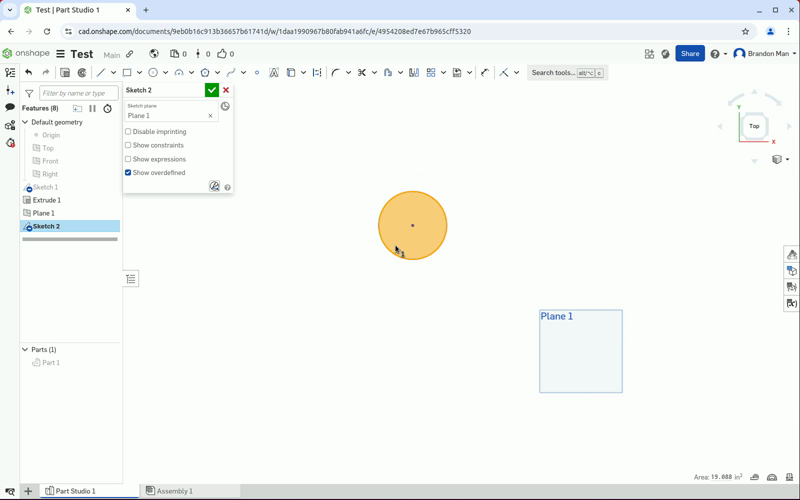
scroll(-6)
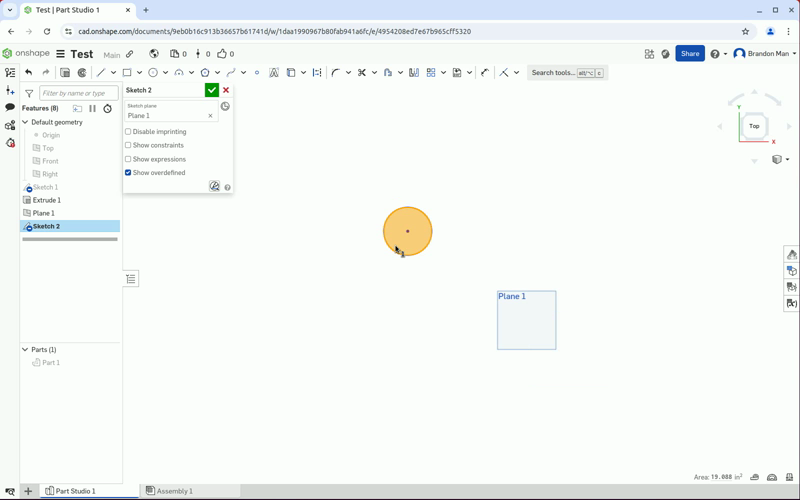
scroll(-6)
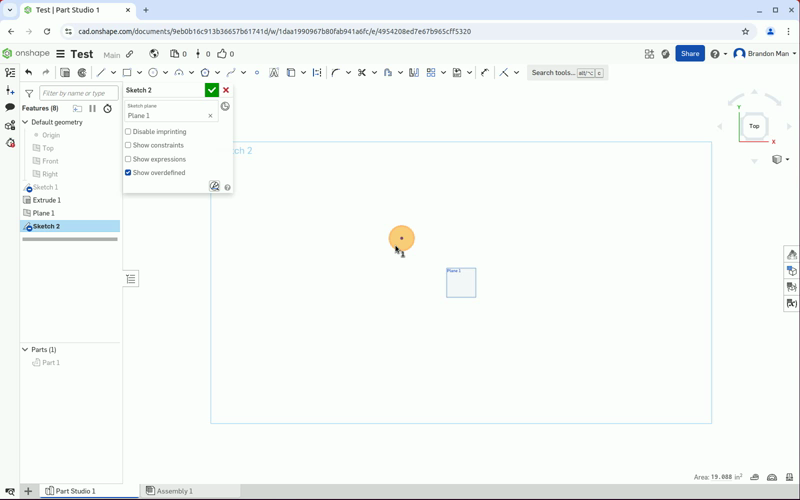
mouse_move(73, 352)
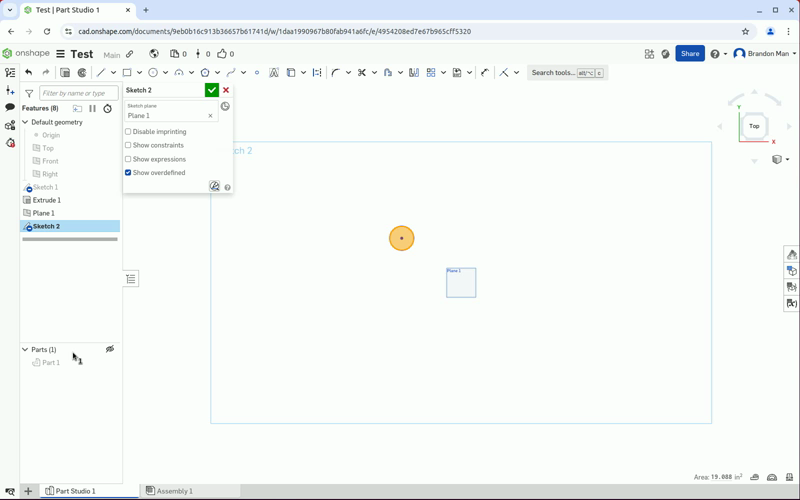
key(shift+y)
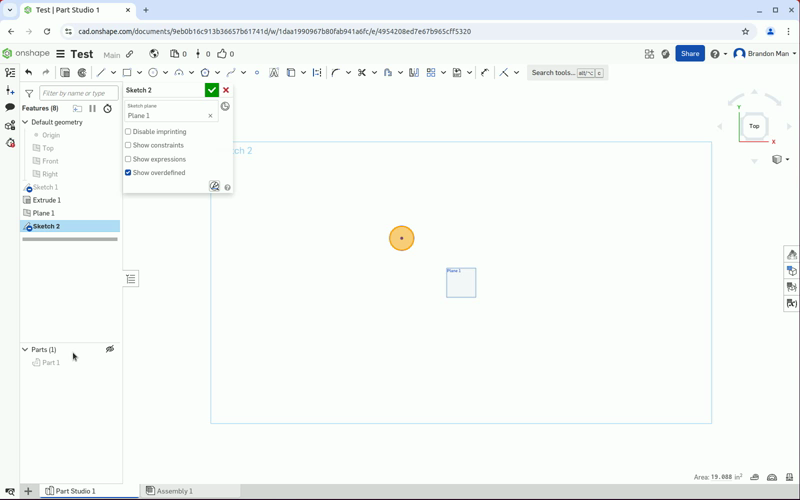
key(shift+e)
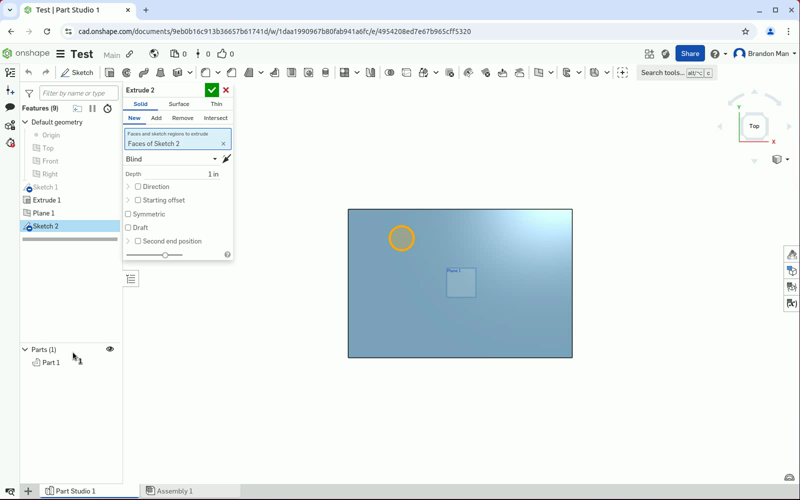
mouse_move(143, 106)
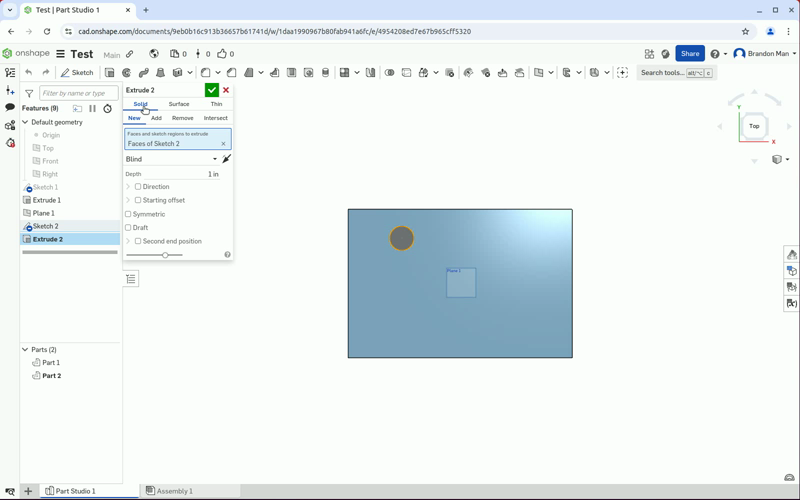
click(143, 106)
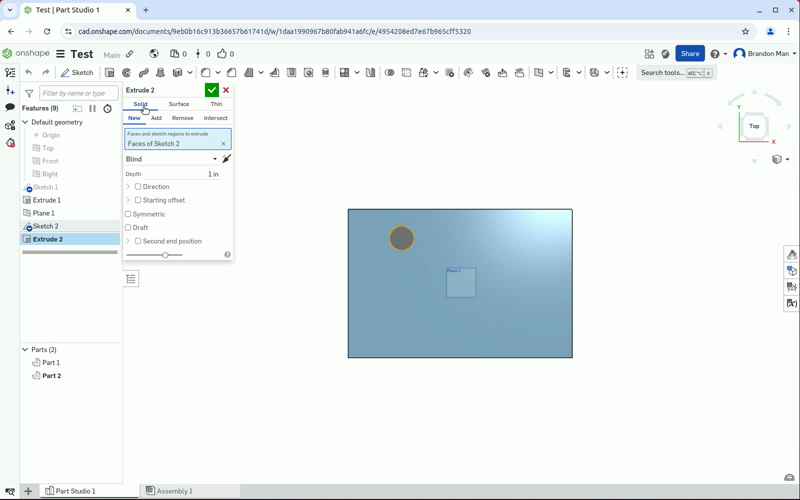
mouse_move(137, 120)
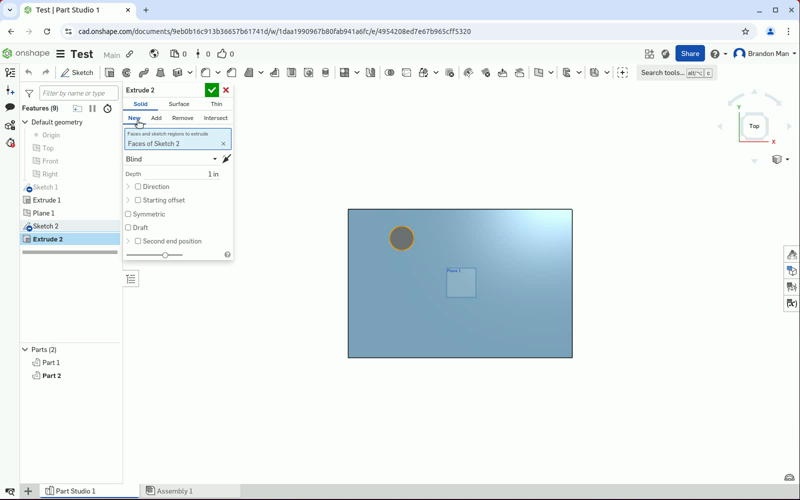
click(137, 120)
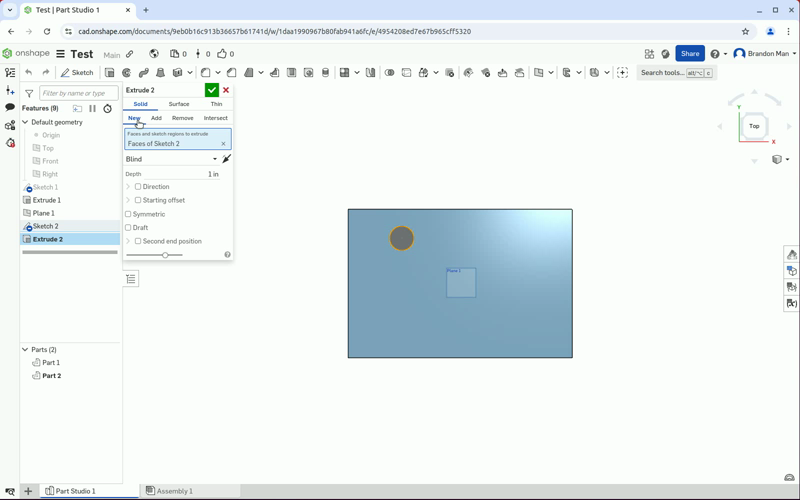
key(tab, 4)
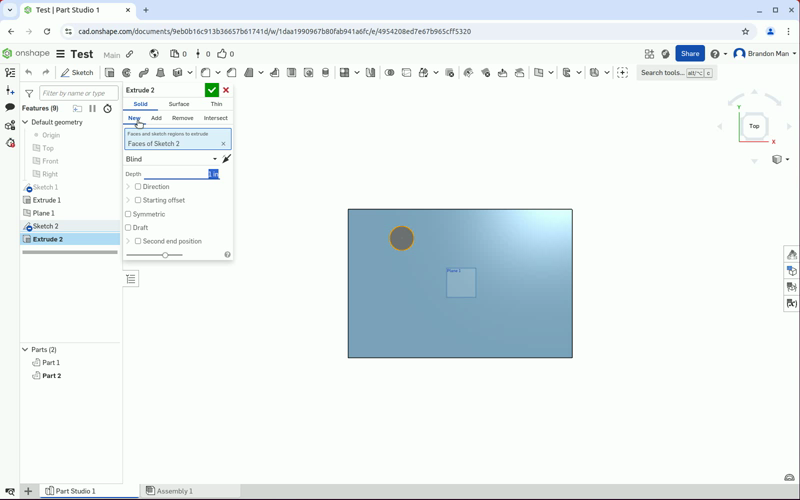
text(15.405)
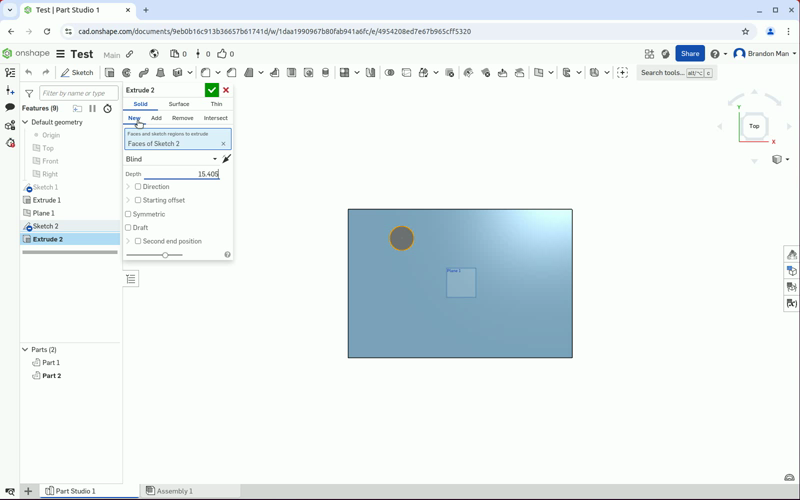
key(enter)
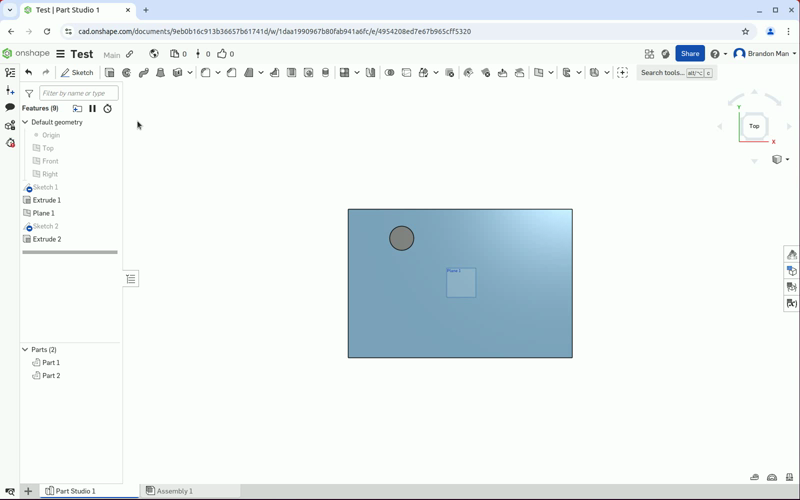
key(shift+h)
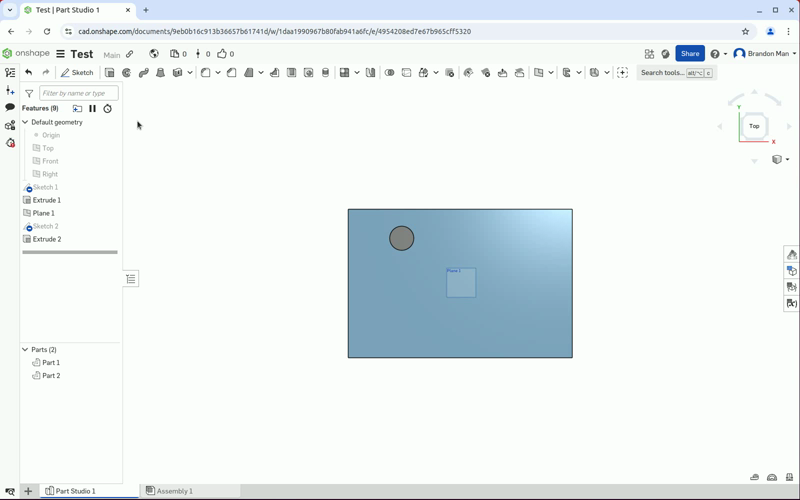
key(shift+h)
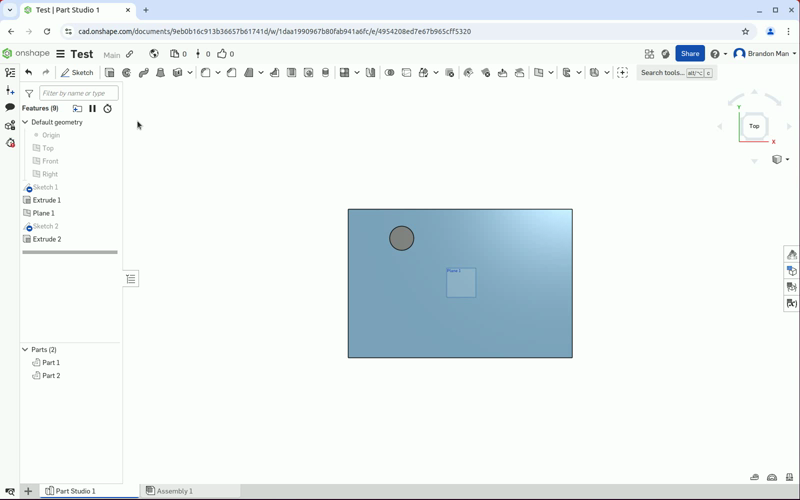
mouse_move(73, 189)
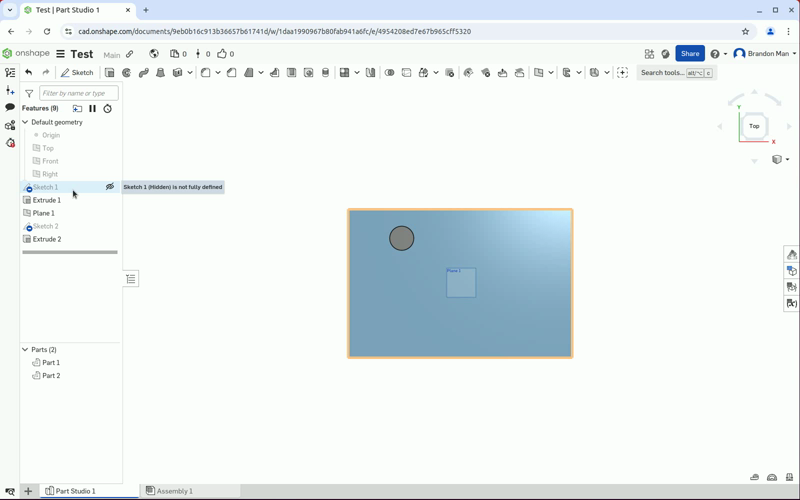
click(73, 189)
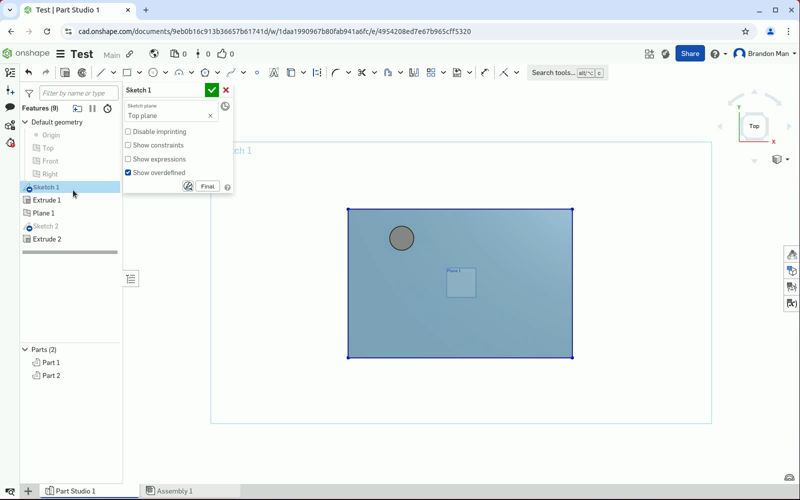
mouse_move(229, 92)
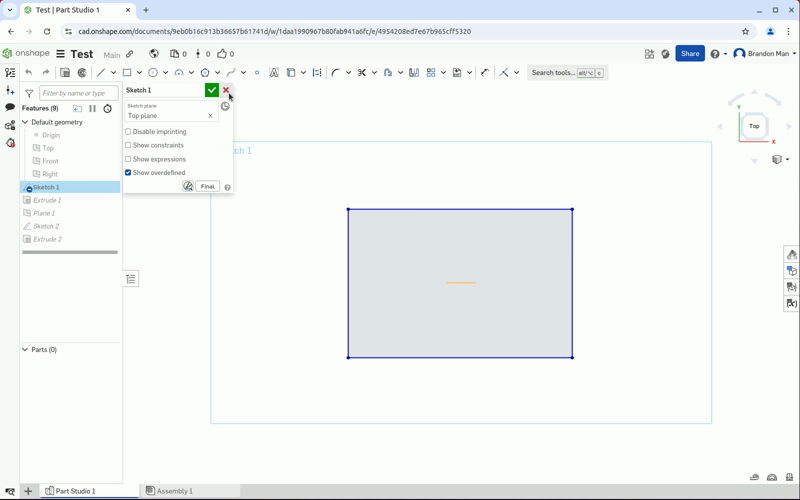
click(229, 92)
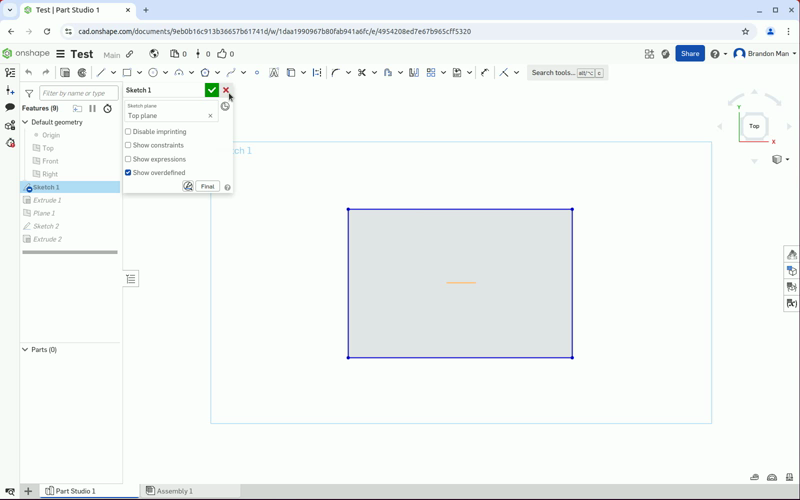
key(shift+s)
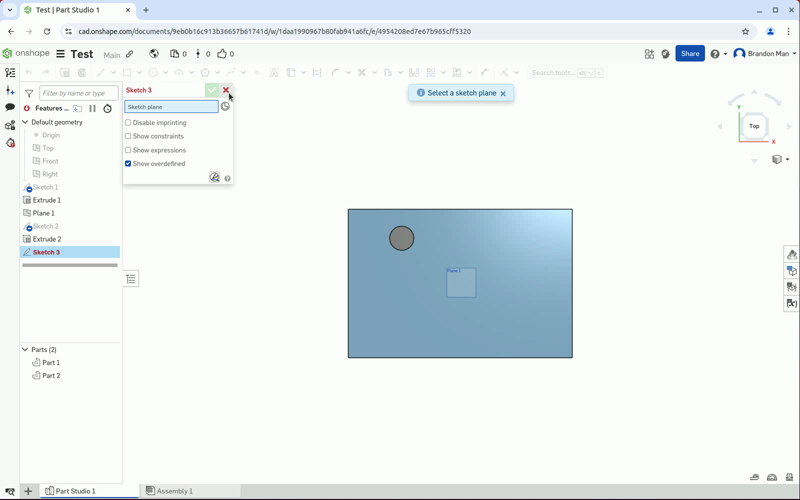
mouse_move(73, 215)
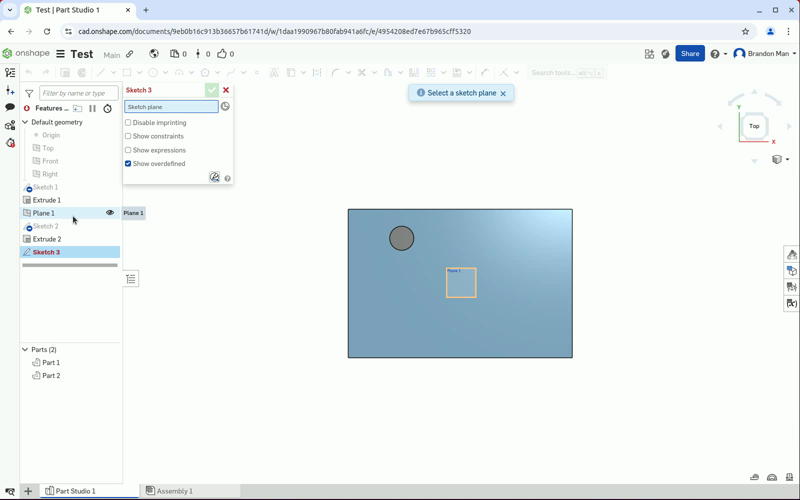
click(73, 215)
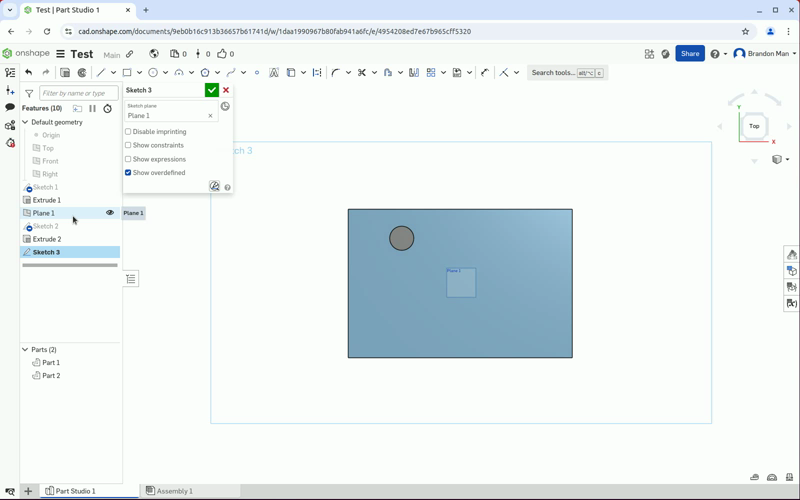
mouse_move(73, 352)
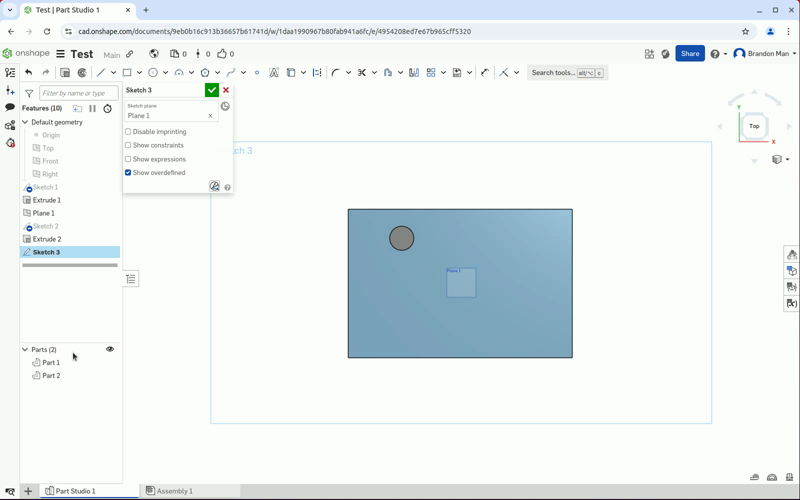
key(y)
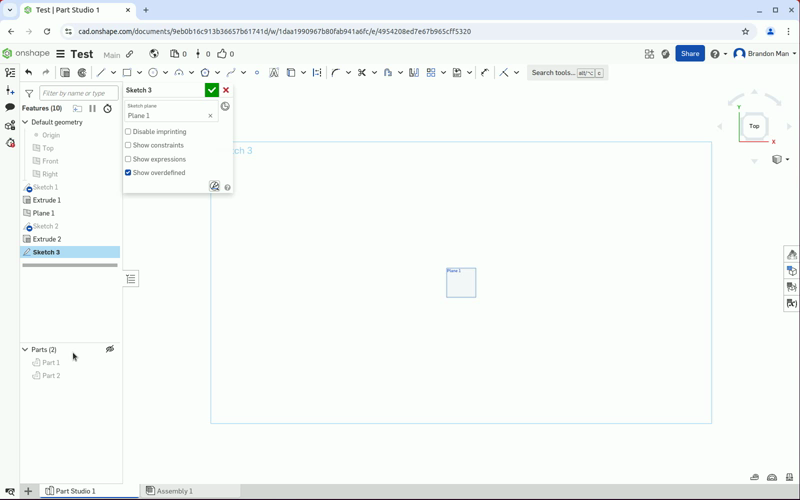
key(c)
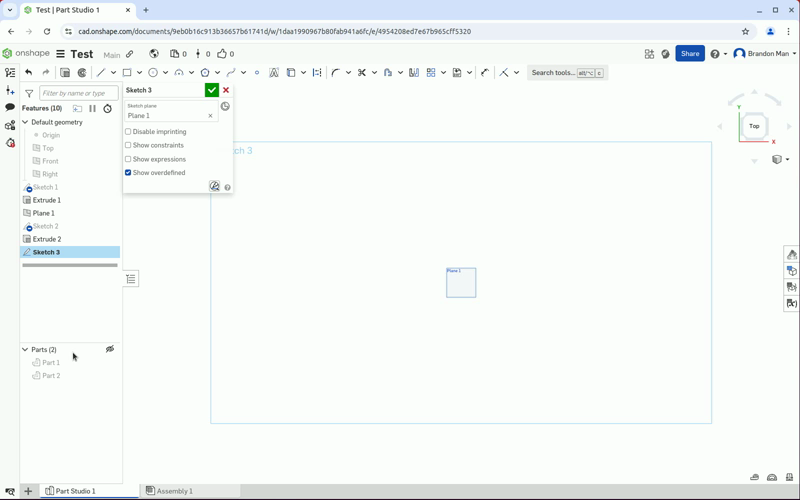
key_down(shift)
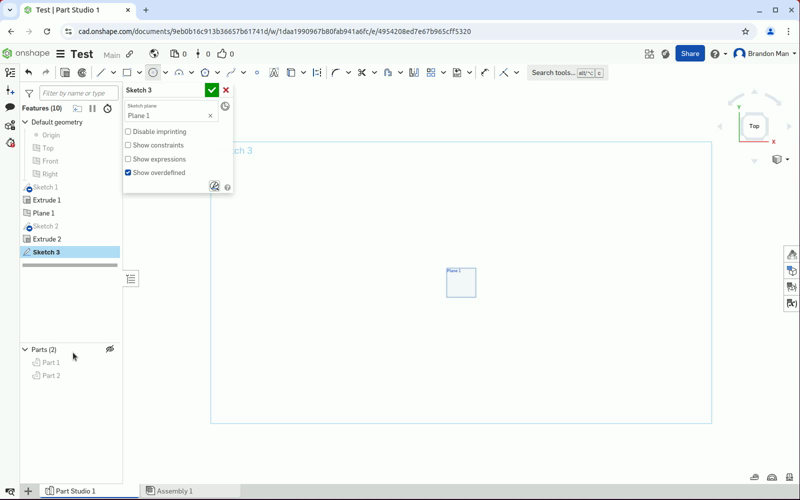
mouse_move(401, 327)
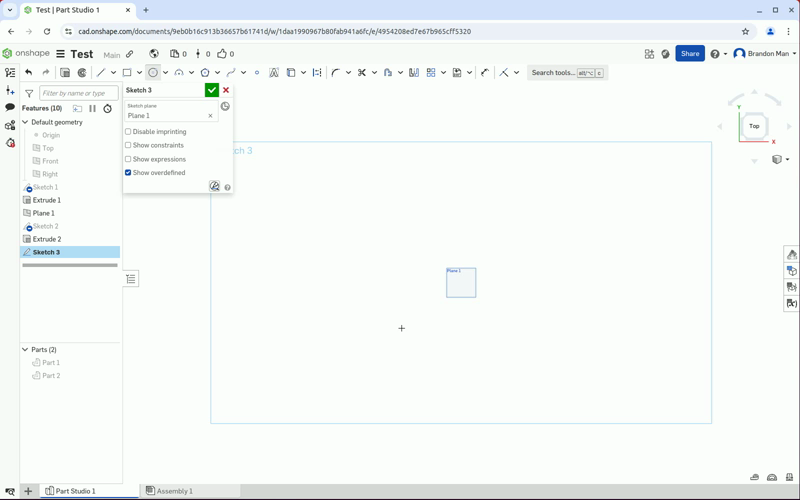
click(401, 327)
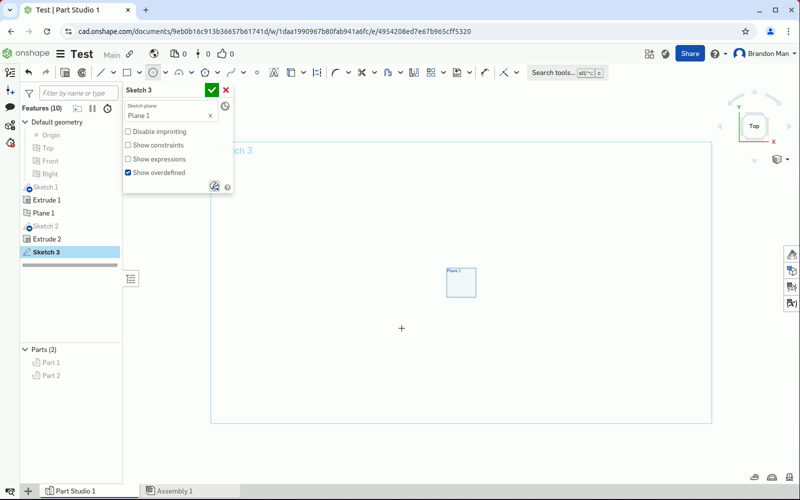
key_up(shift)
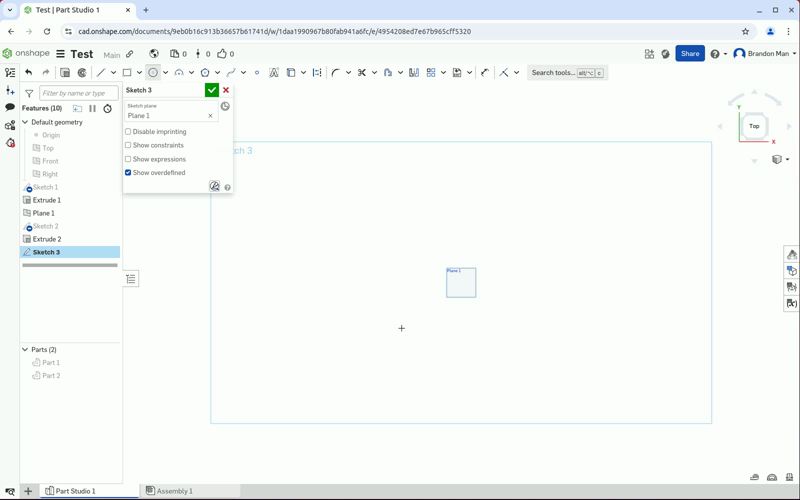
mouse_move(413, 327)
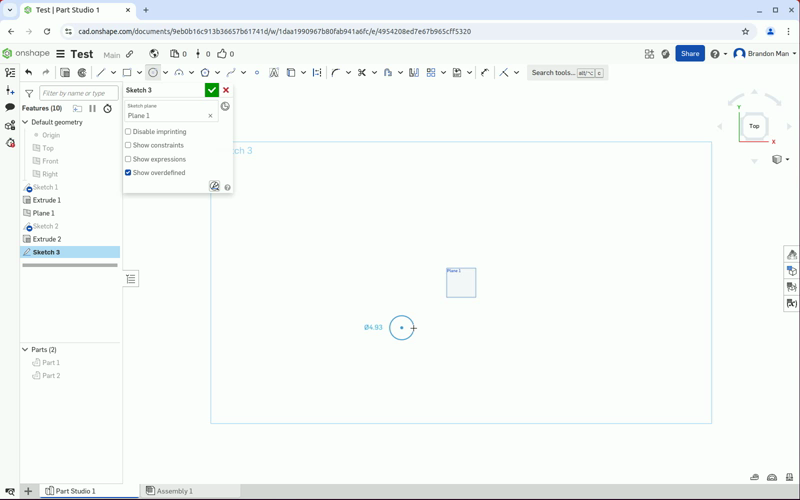
click(413, 327)
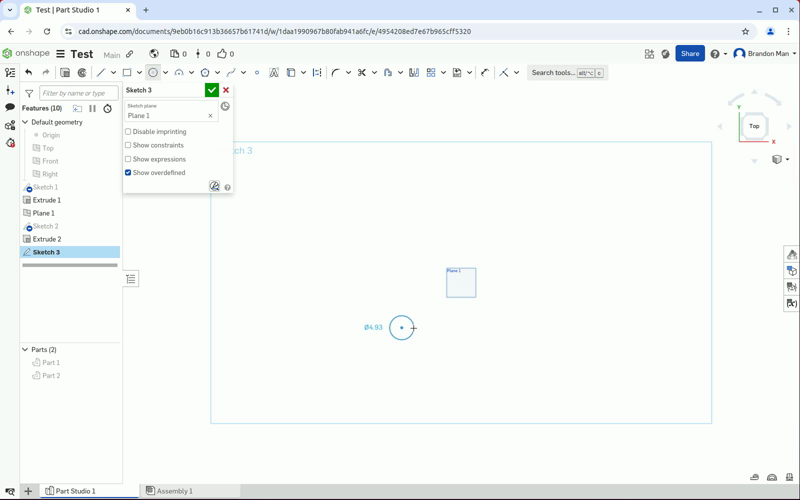
key(esc)
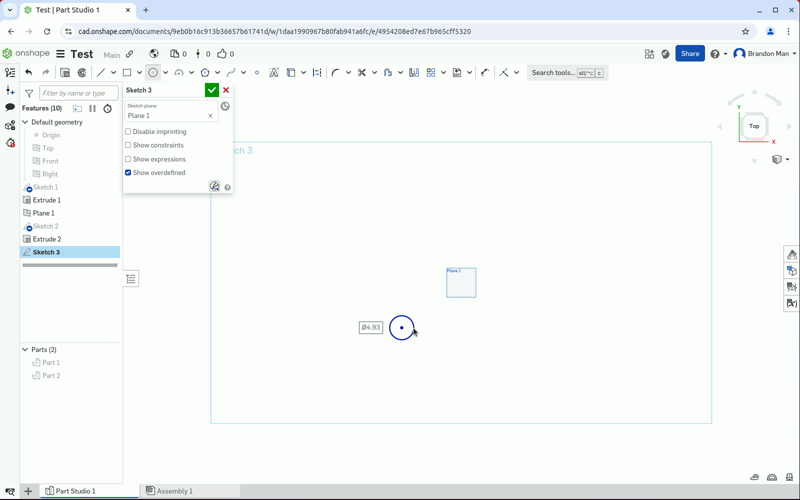
mouse_move(404, 322)
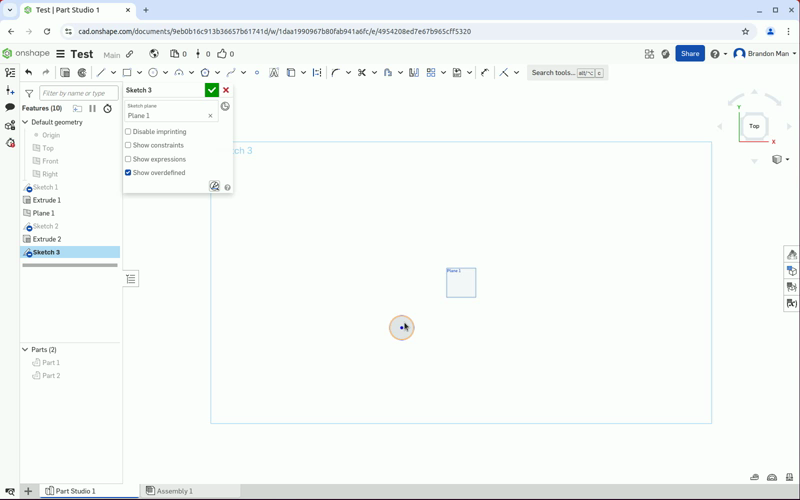
scroll(6)
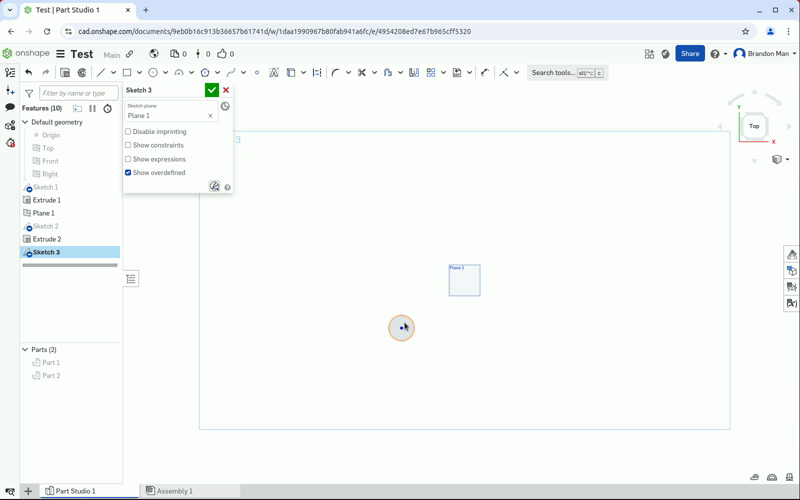
scroll(6)
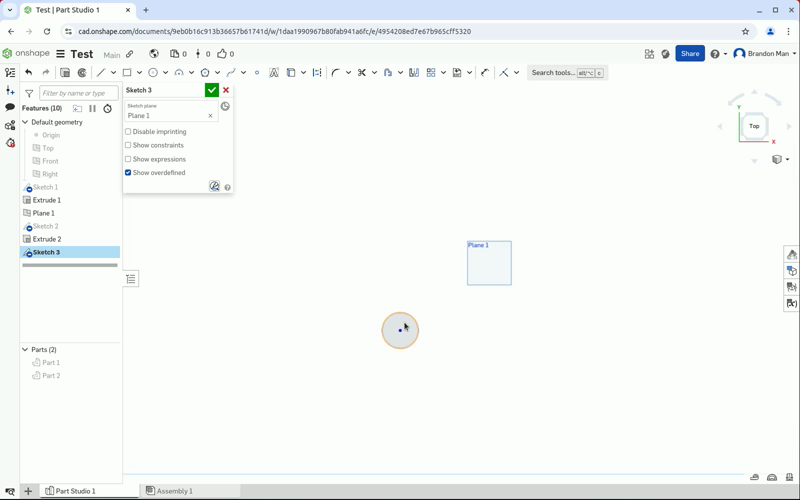
scroll(6)
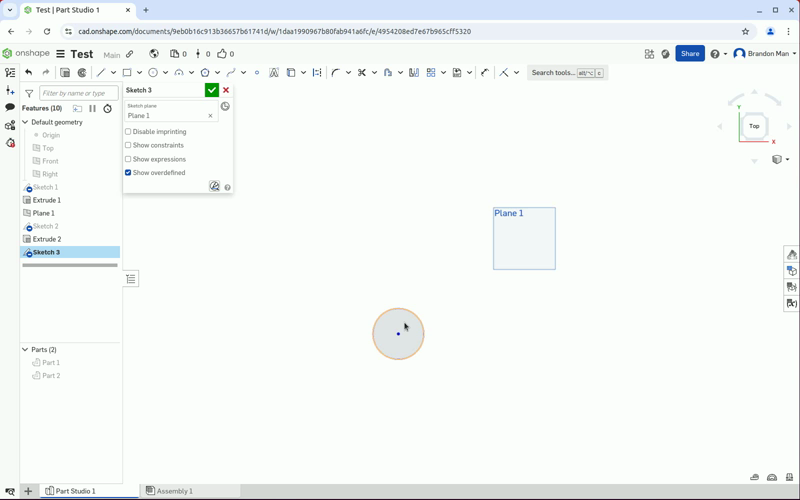
scroll(6)
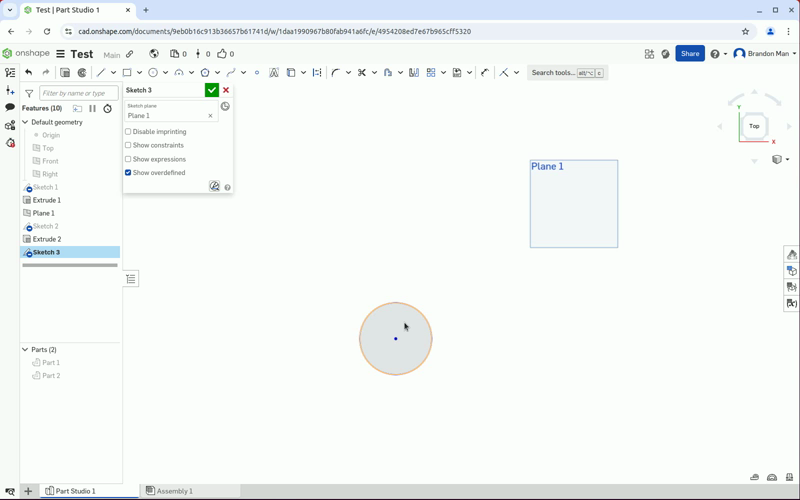
scroll(6)
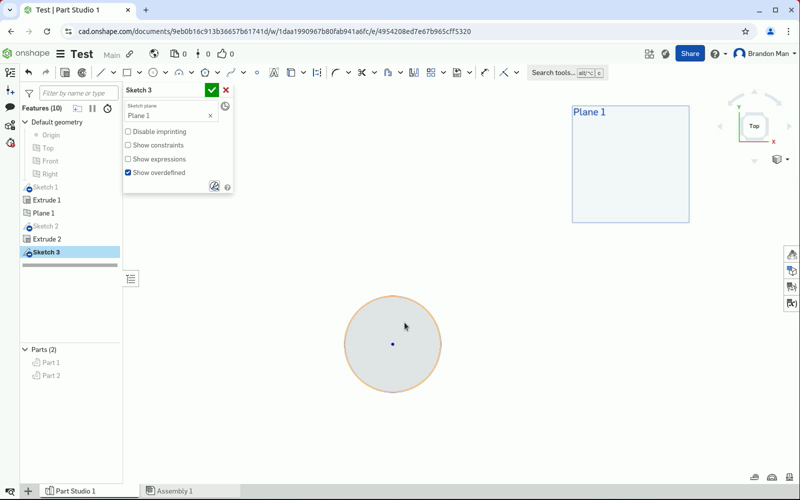
scroll(6)
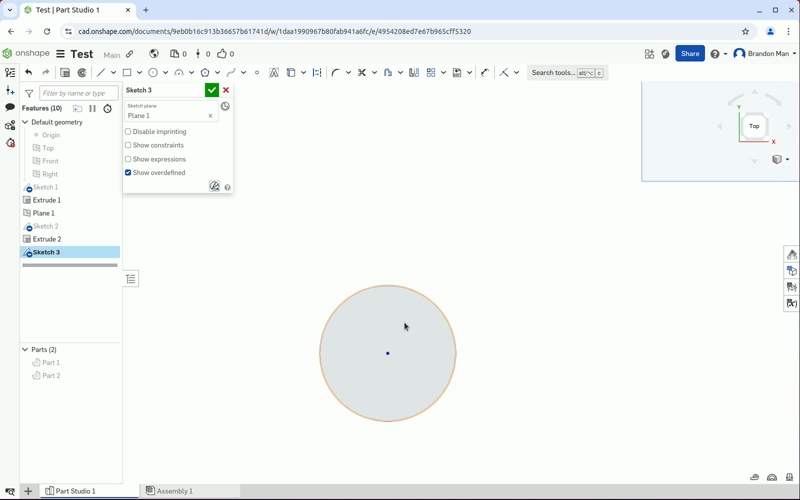
scroll(6)
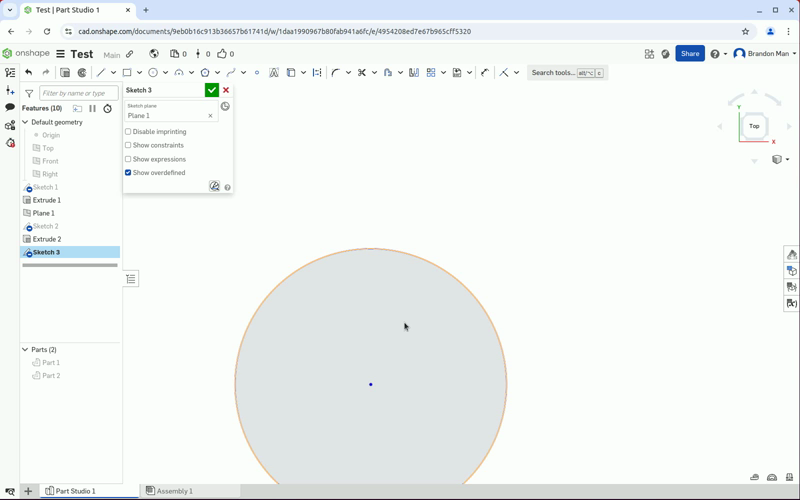
click(404, 322)
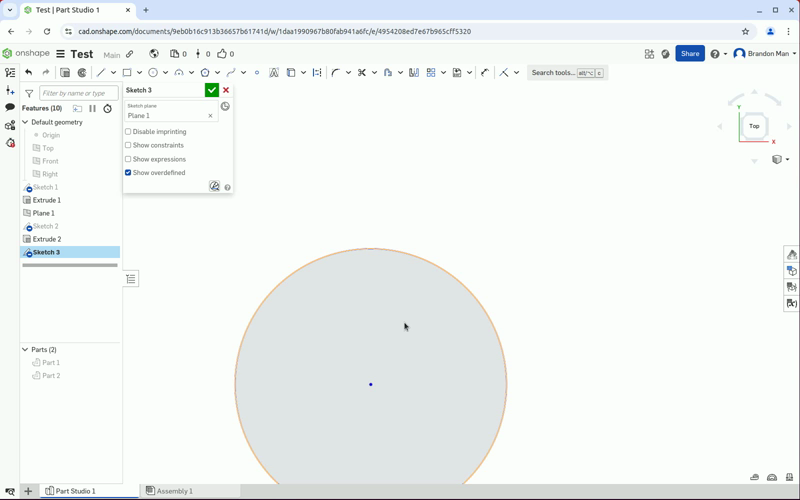
scroll(-6)
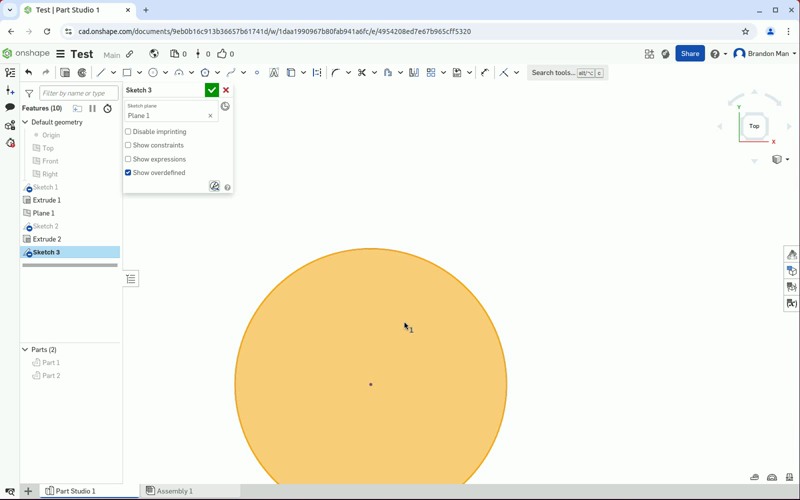
scroll(-6)
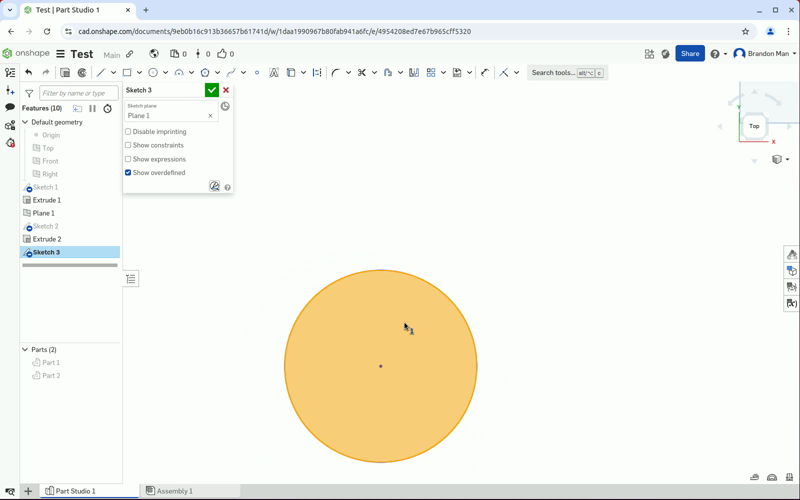
scroll(-6)
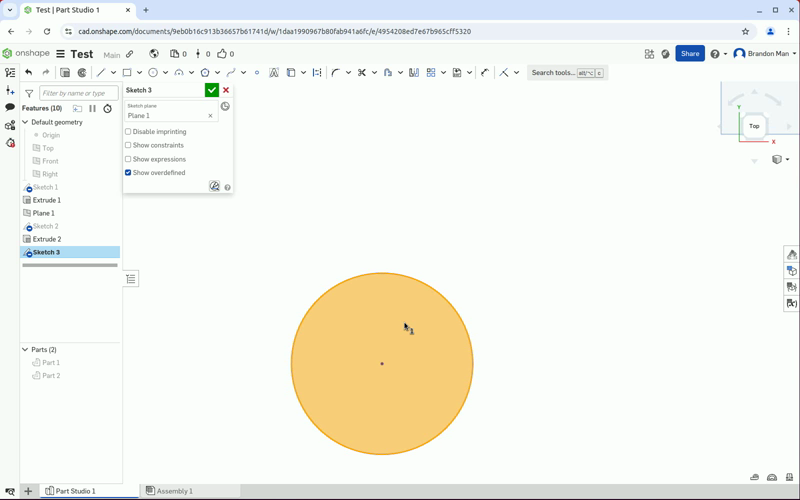
scroll(-6)
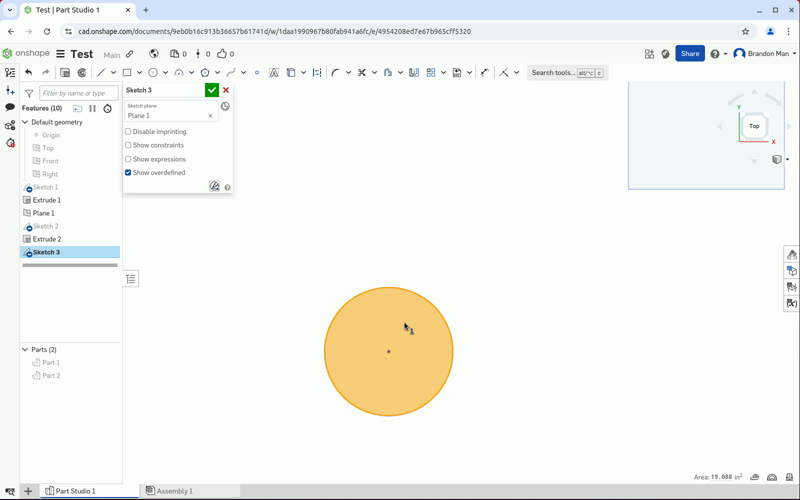
scroll(-6)
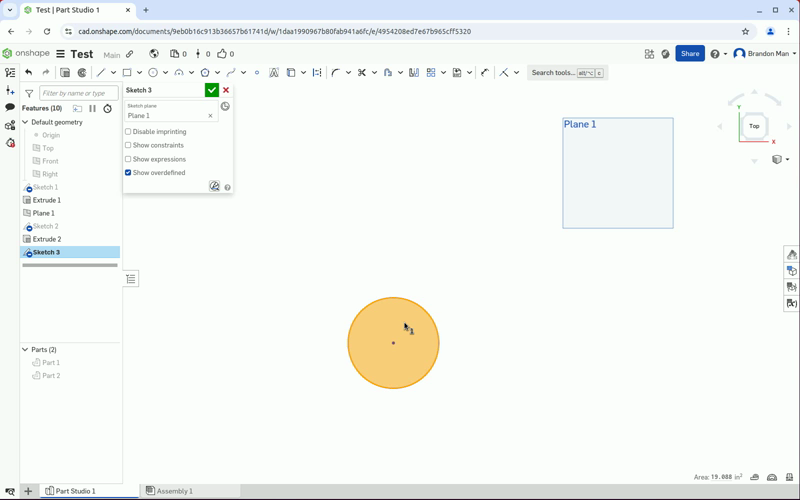
scroll(-6)
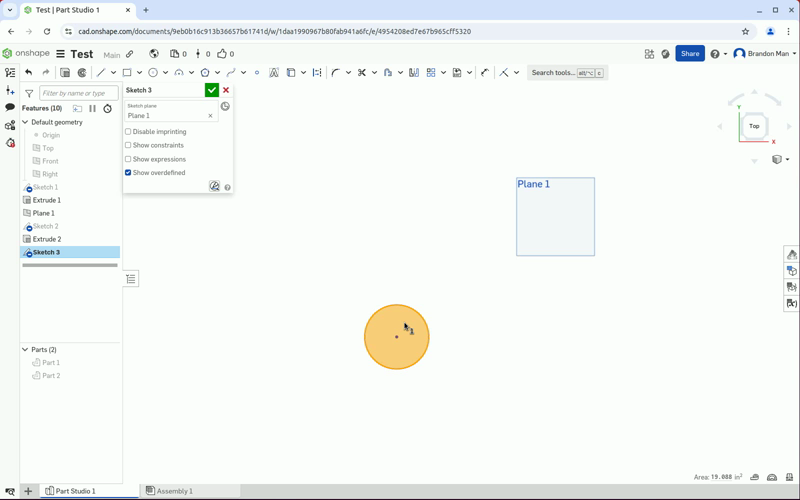
scroll(-6)
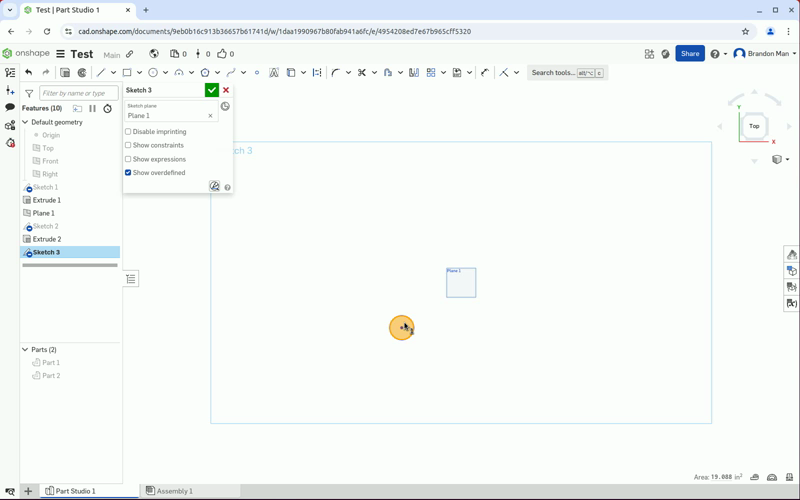
mouse_move(73, 352)
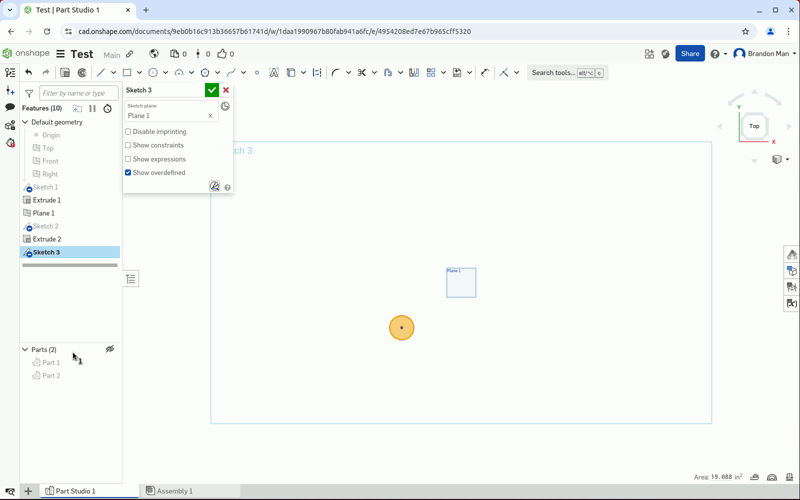
key(shift+y)
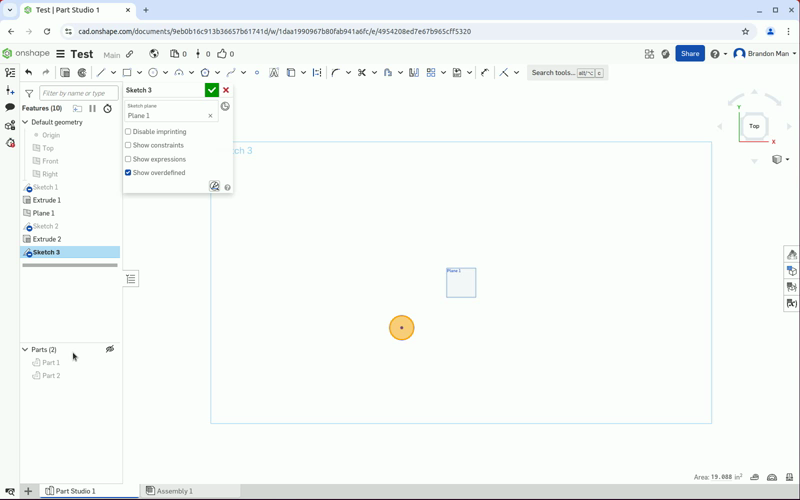
key(shift+e)
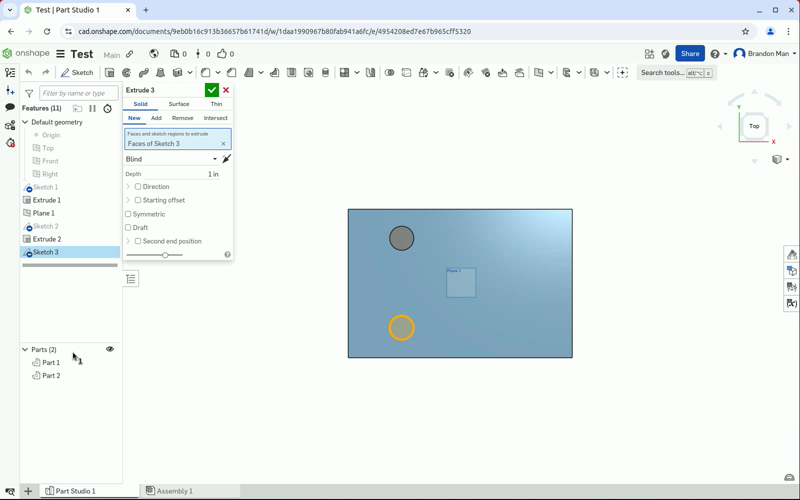
mouse_move(143, 106)
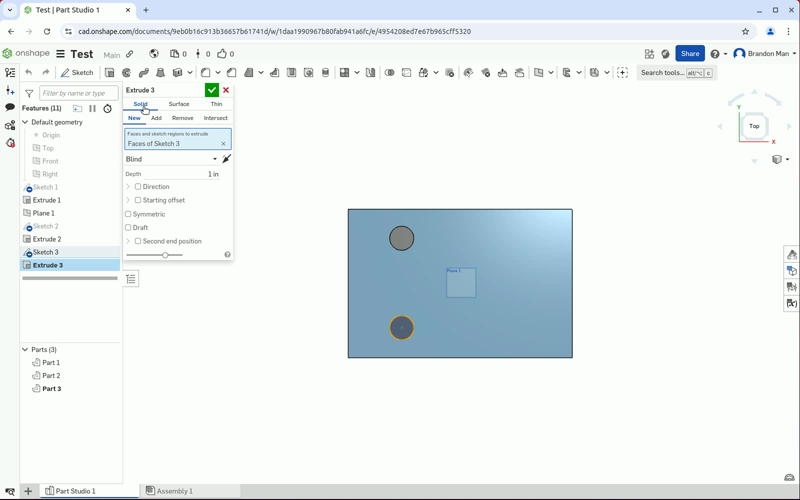
click(143, 106)
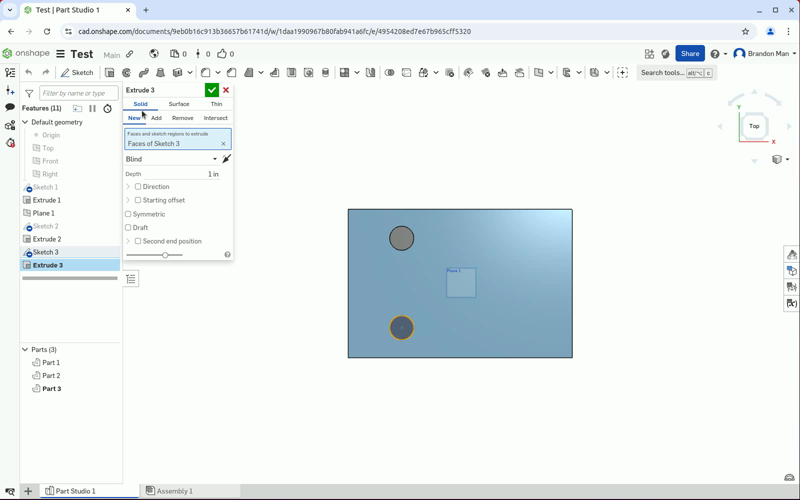
mouse_move(137, 120)
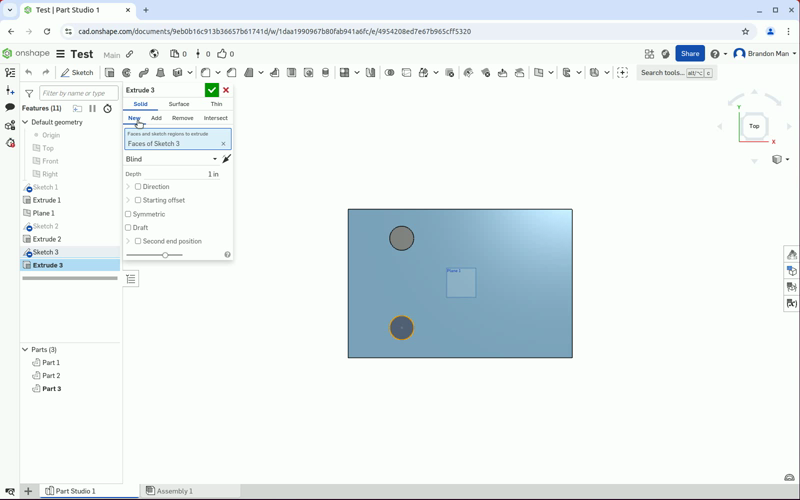
click(137, 120)
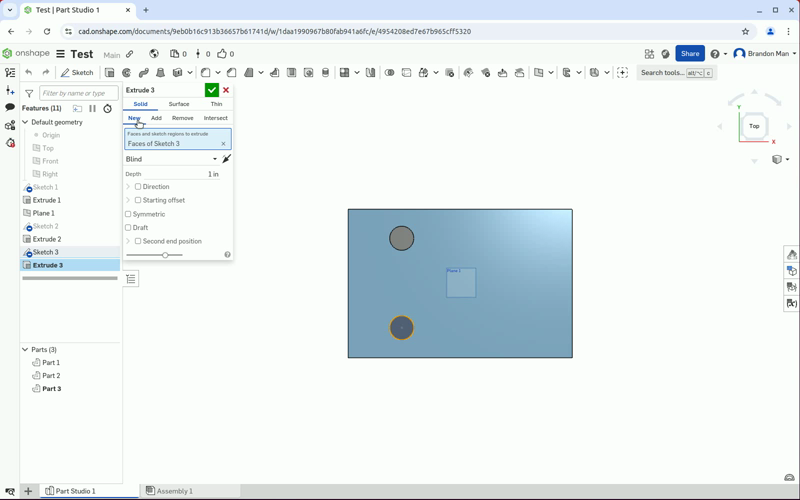
key(tab, 4)
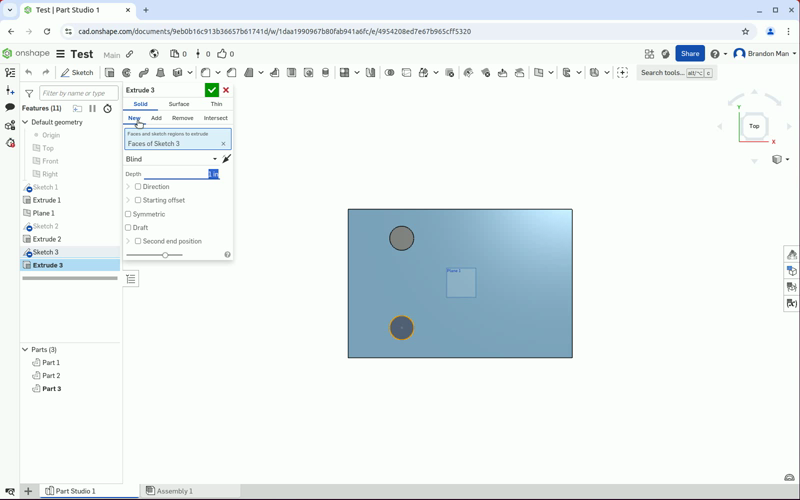
text(15.405)
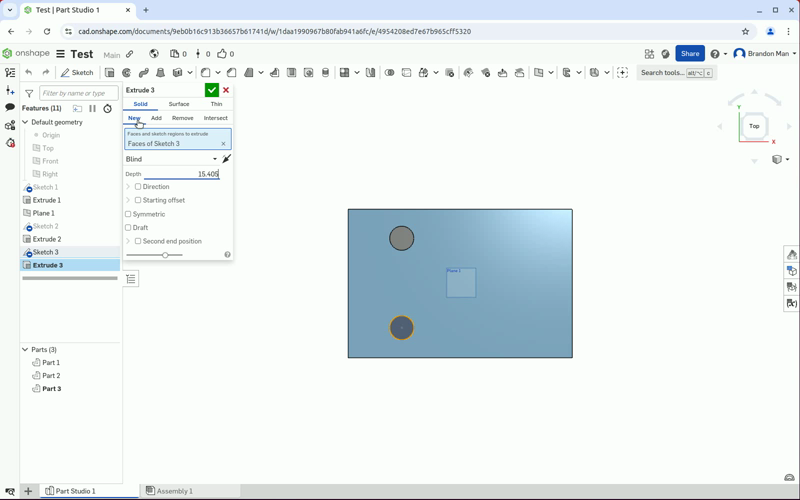
key(enter)
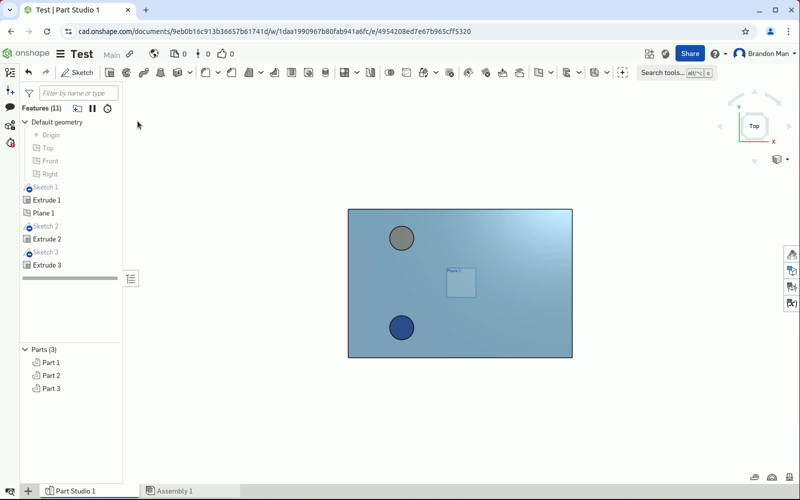
key(shift+h)
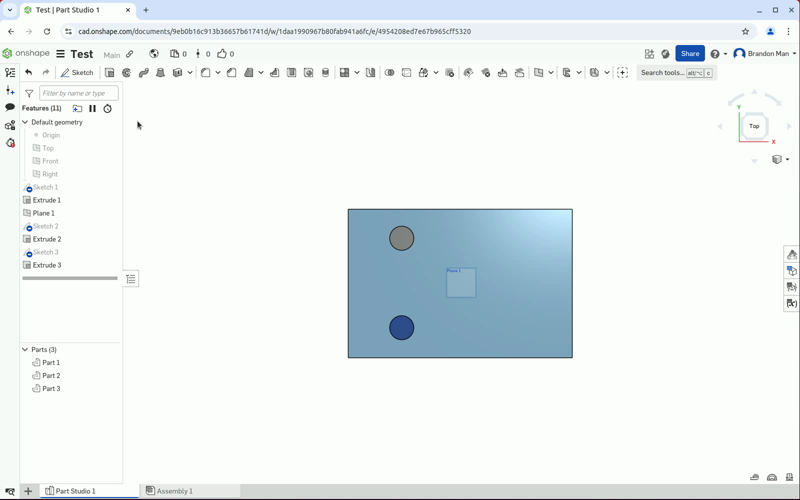
key(shift+h)
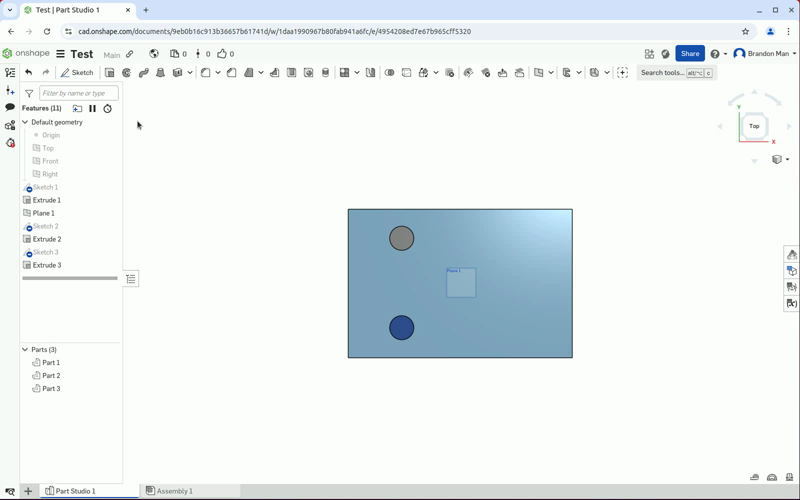
mouse_move(73, 189)
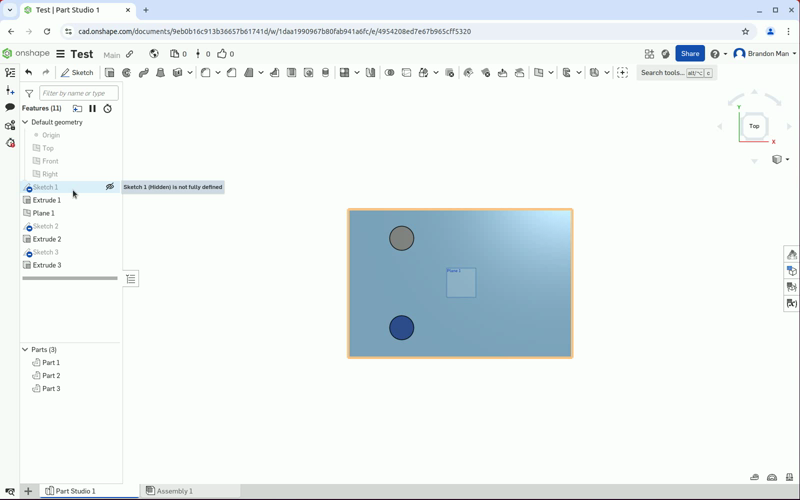
click(73, 189)
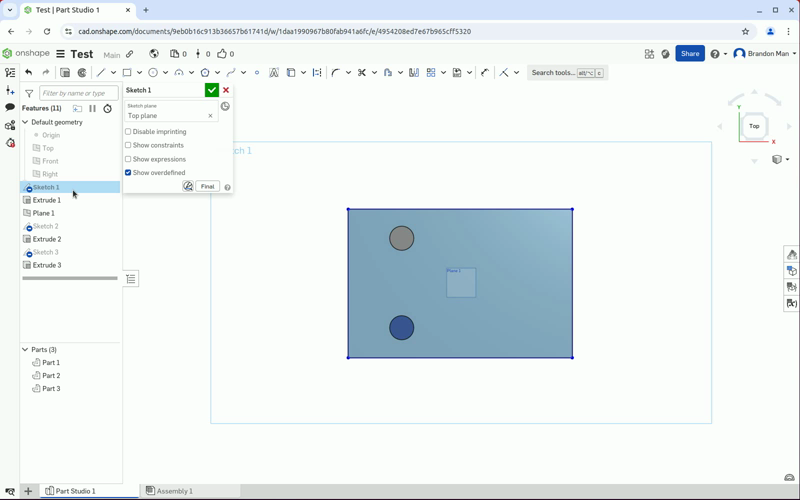
mouse_move(229, 92)
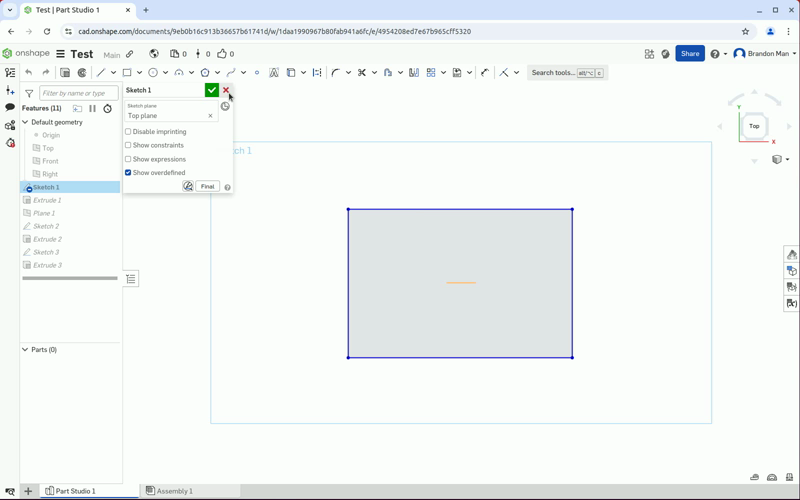
click(229, 92)
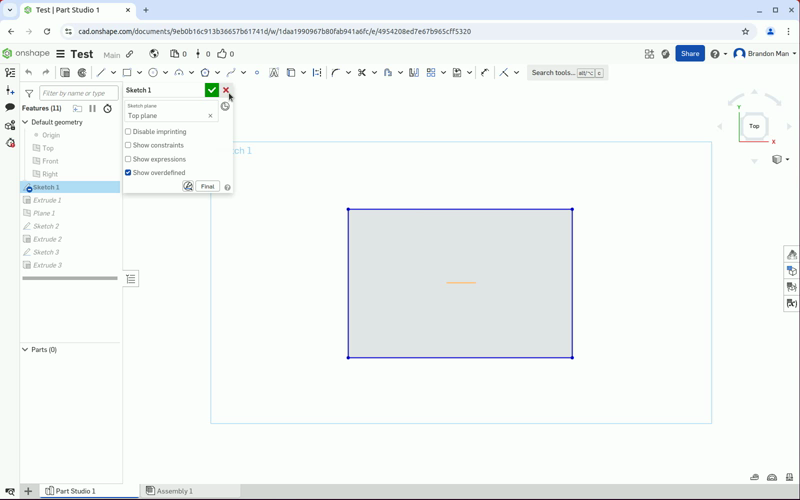
key(shift+s)
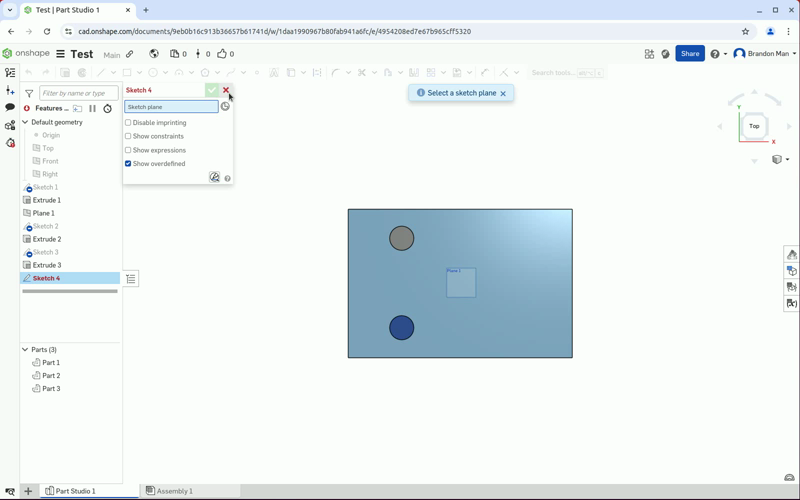
mouse_move(73, 215)
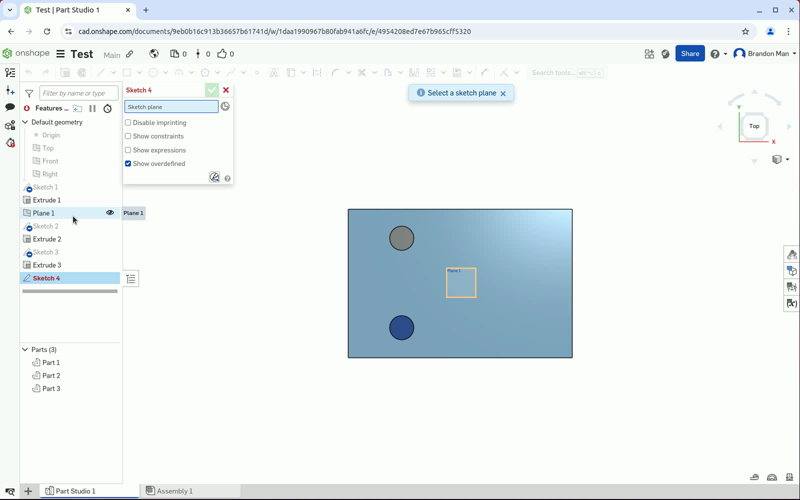
click(73, 215)
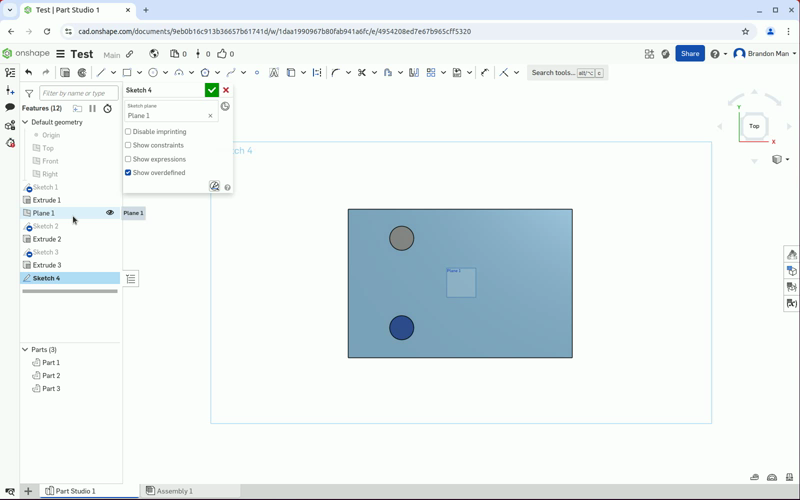
mouse_move(73, 352)
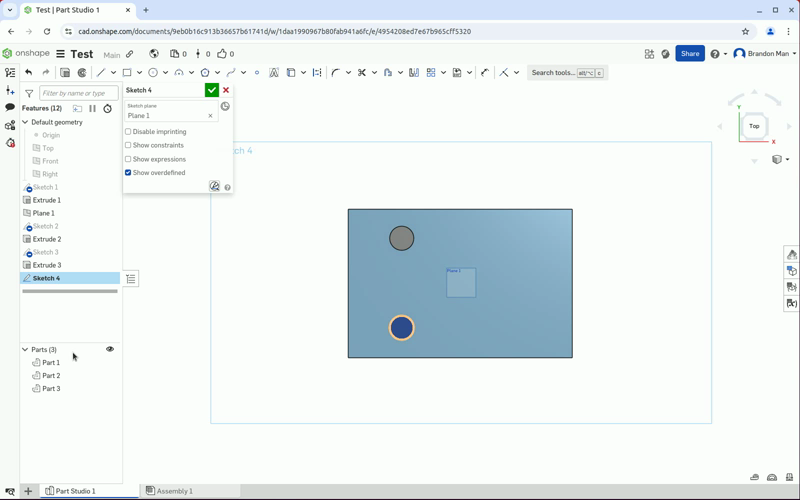
key(y)
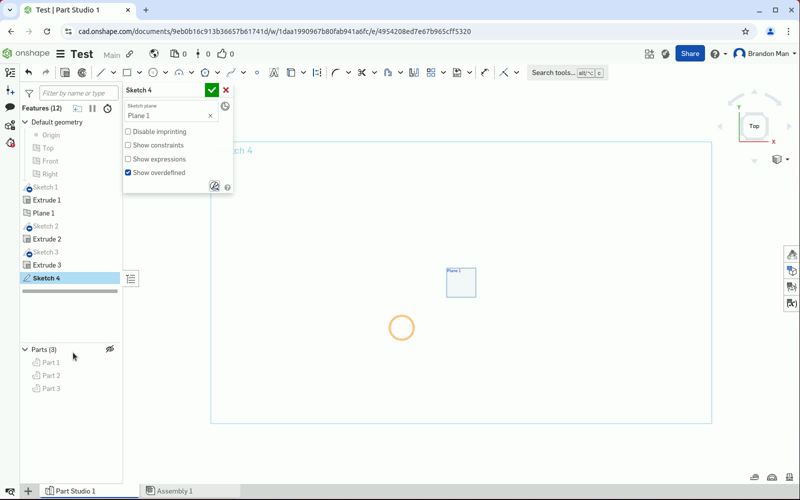
key(l)
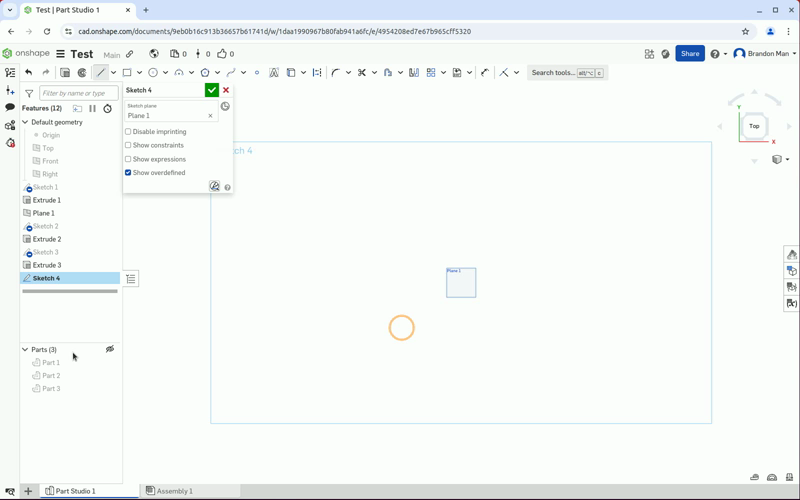
key_down(shift)
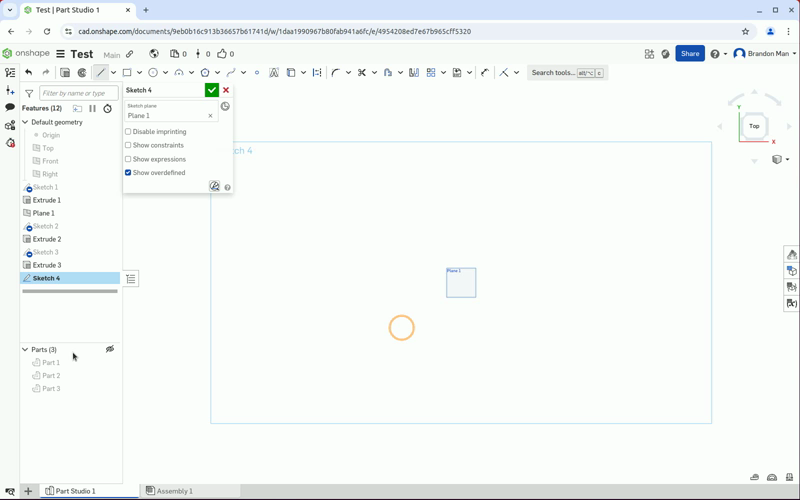
mouse_move(508, 238)
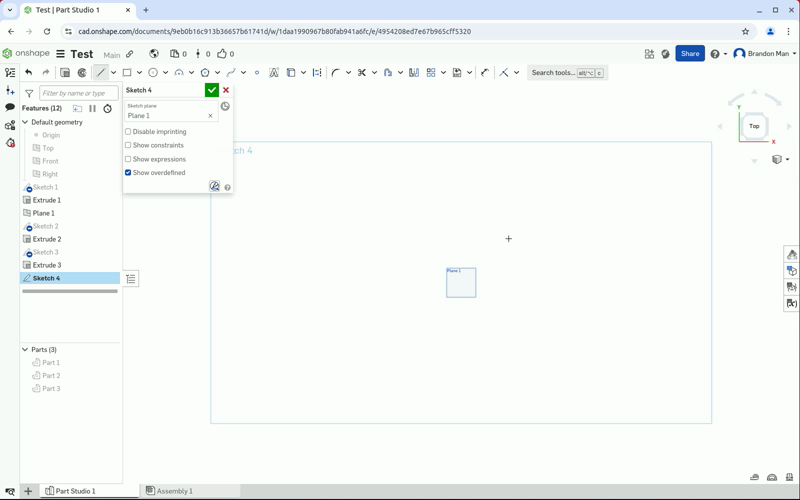
click(508, 238)
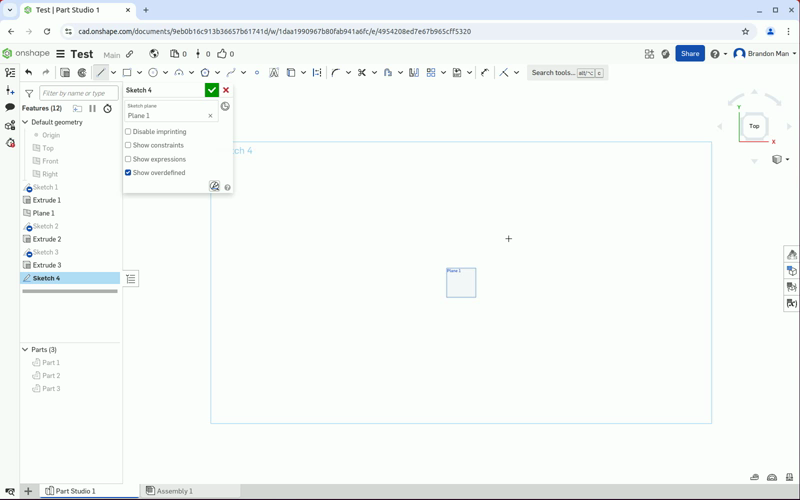
key_up(shift)
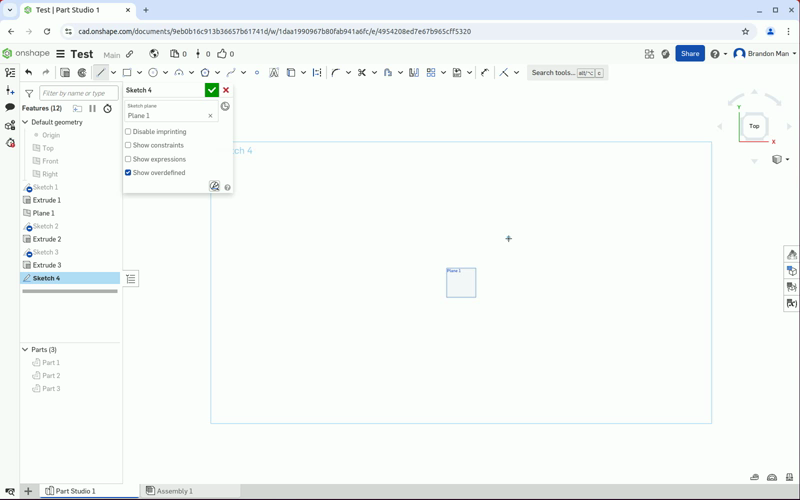
key_down(shift)
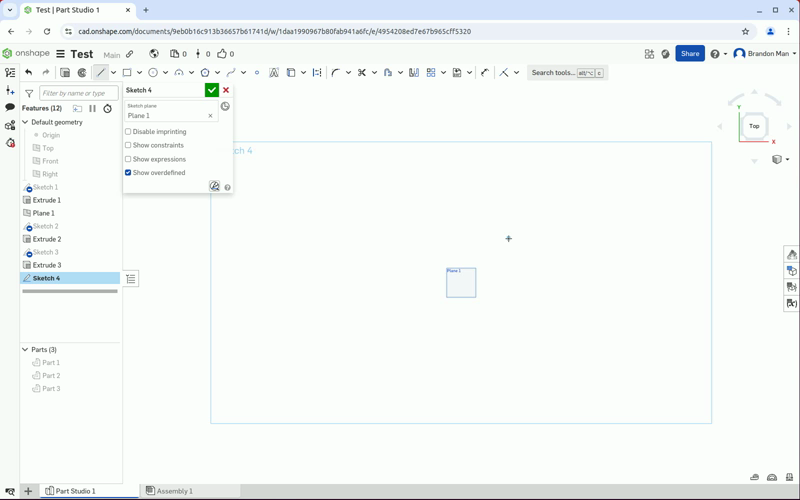
mouse_move(538, 238)
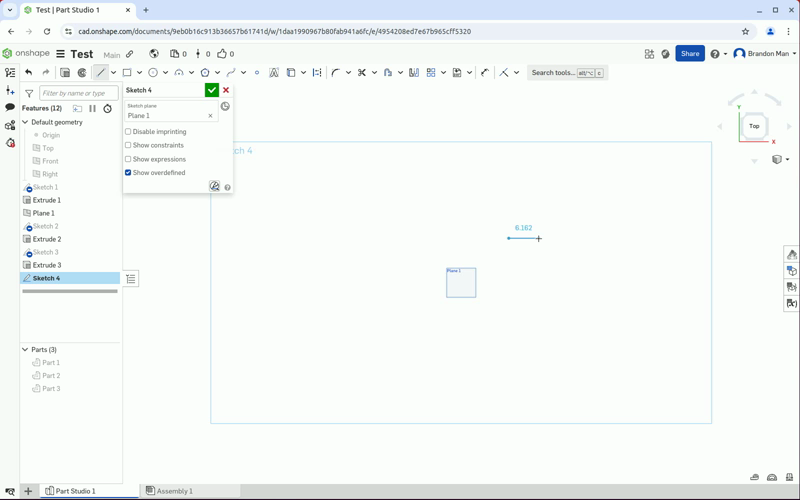
mouse_move(521, 238)
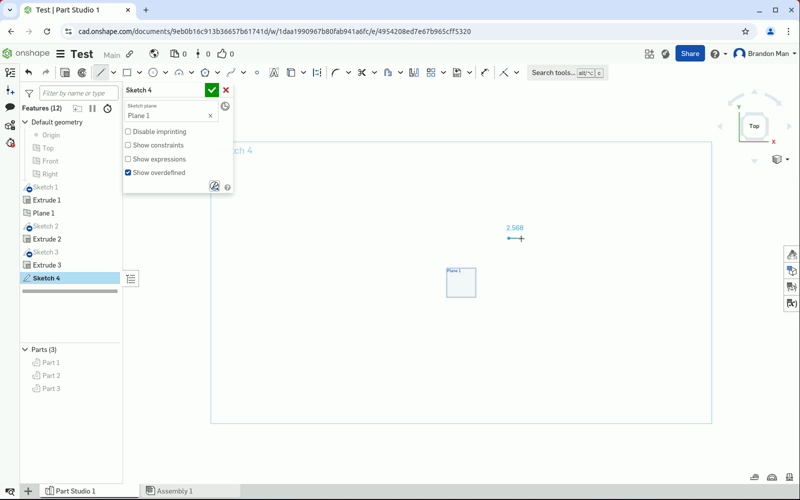
click(521, 238)
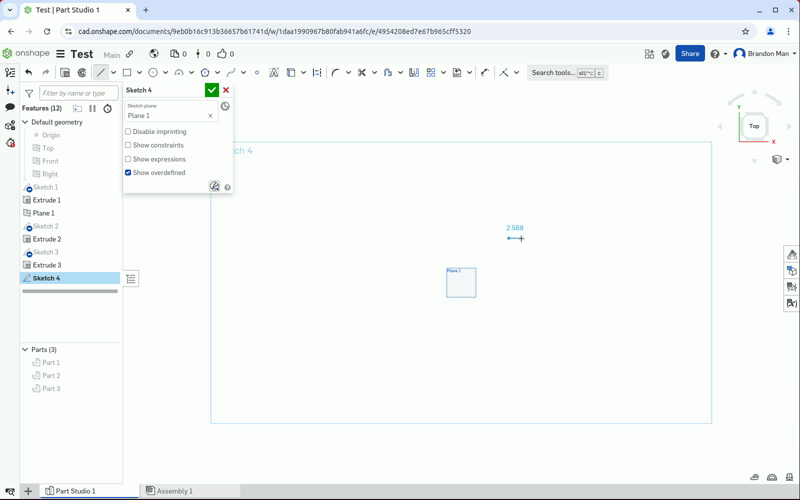
key_up(shift)
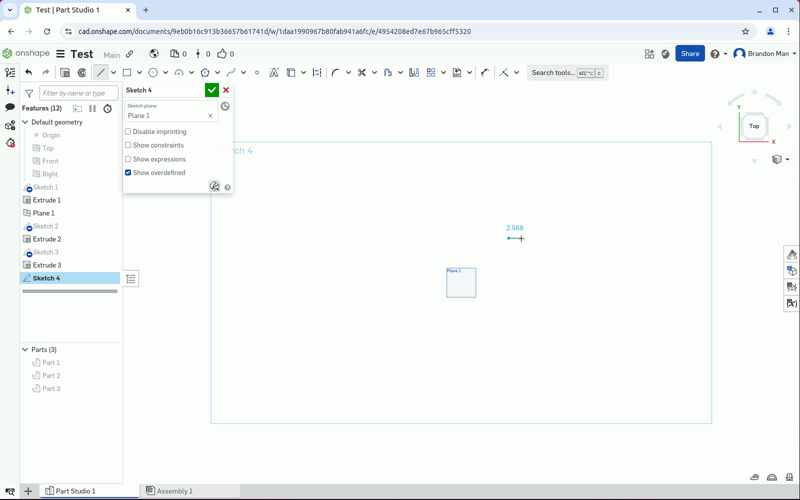
key_down(shift)
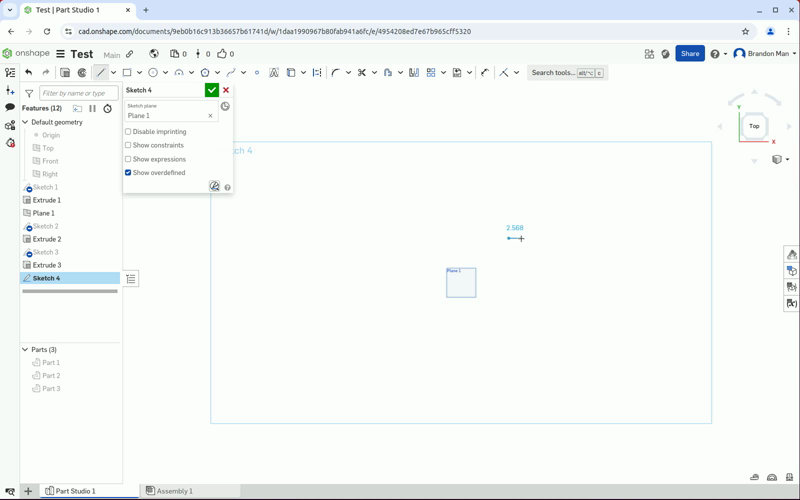
mouse_move(551, 238)
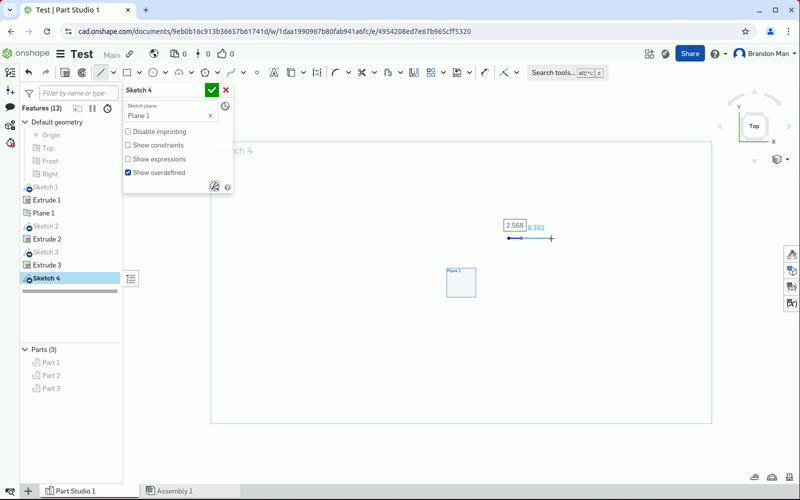
mouse_move(521, 250)
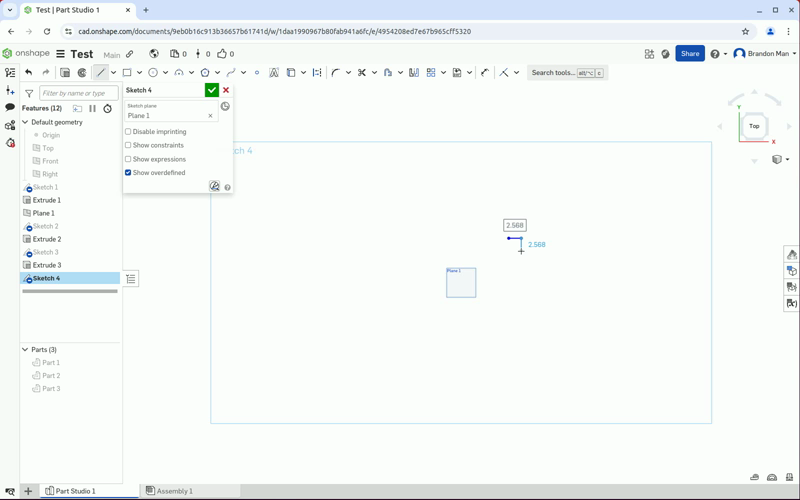
click(521, 250)
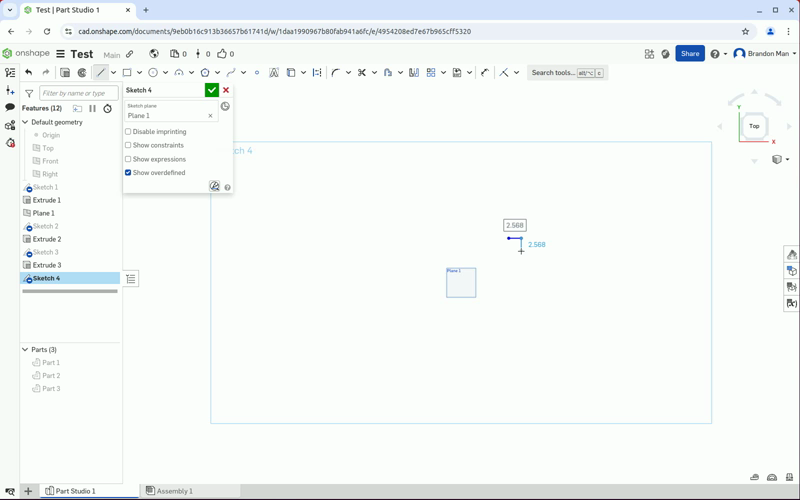
key_up(shift)
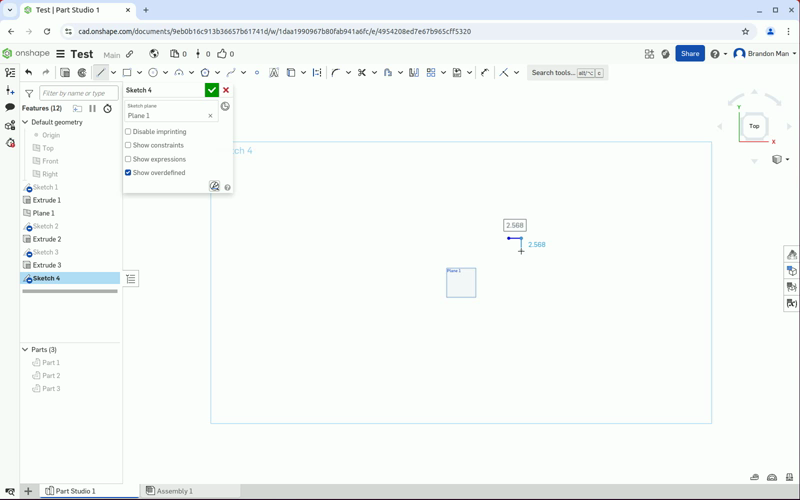
key(esc)
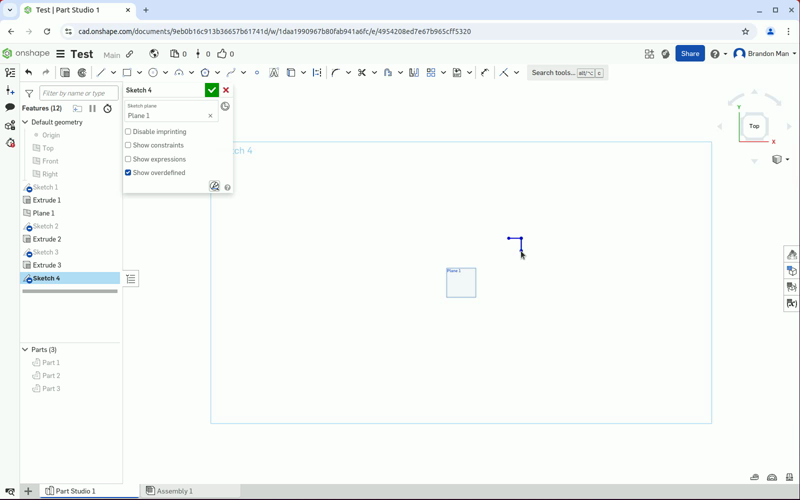
key(a)
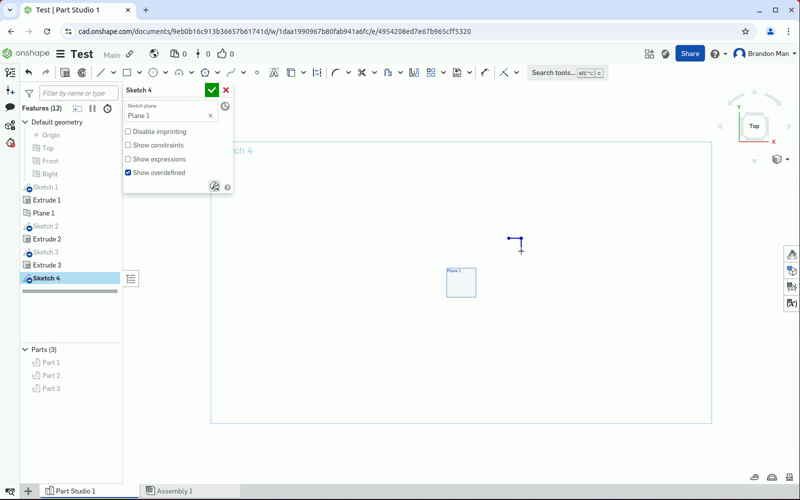
mouse_move(521, 250)
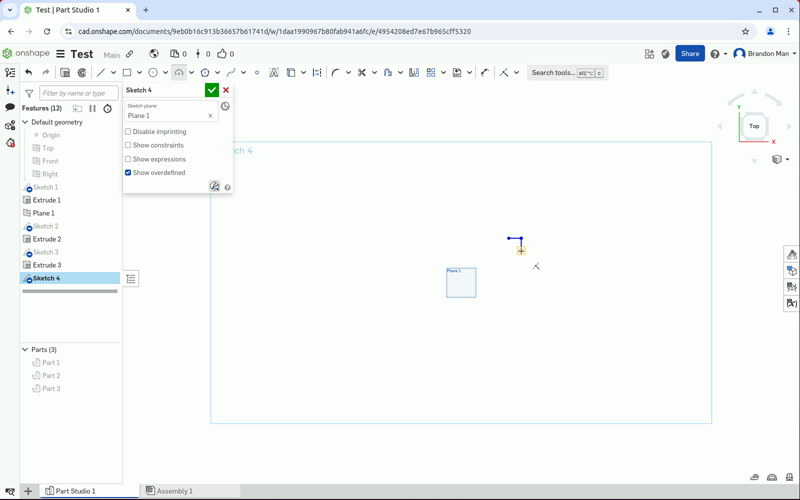
click(521, 250)
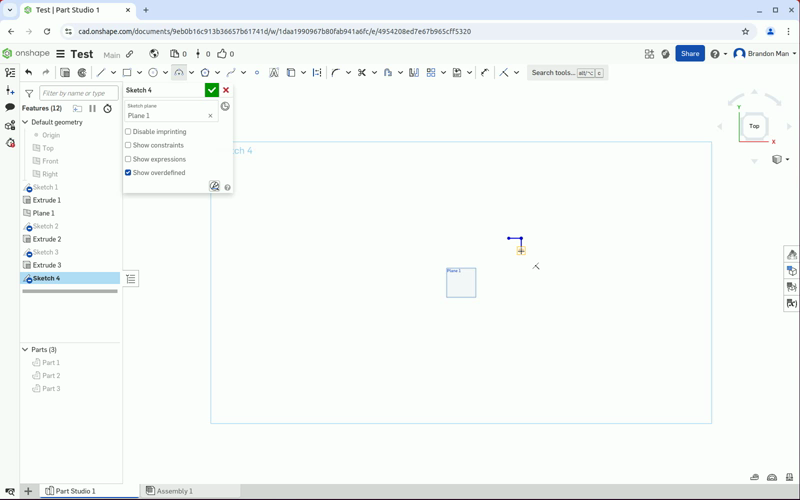
mouse_move(508, 238)
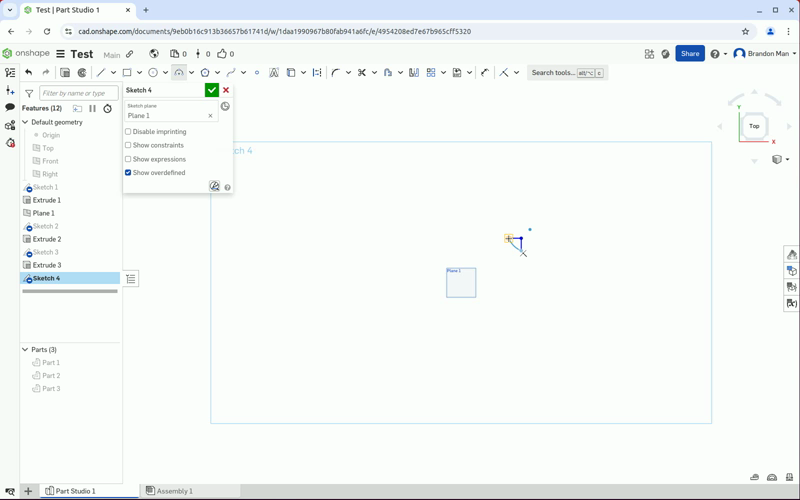
click(508, 238)
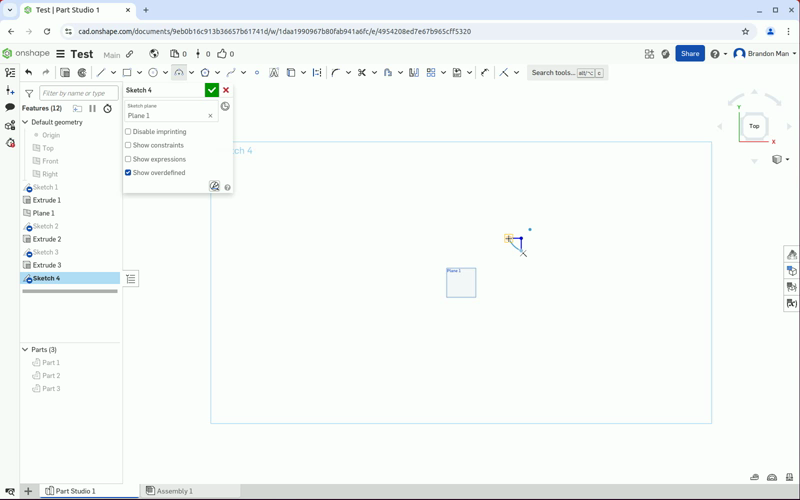
key_down(shift)
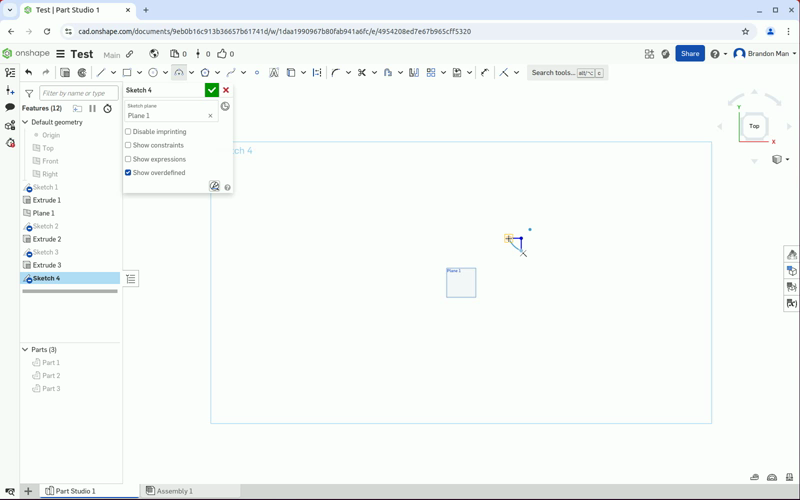
mouse_move(529, 229)
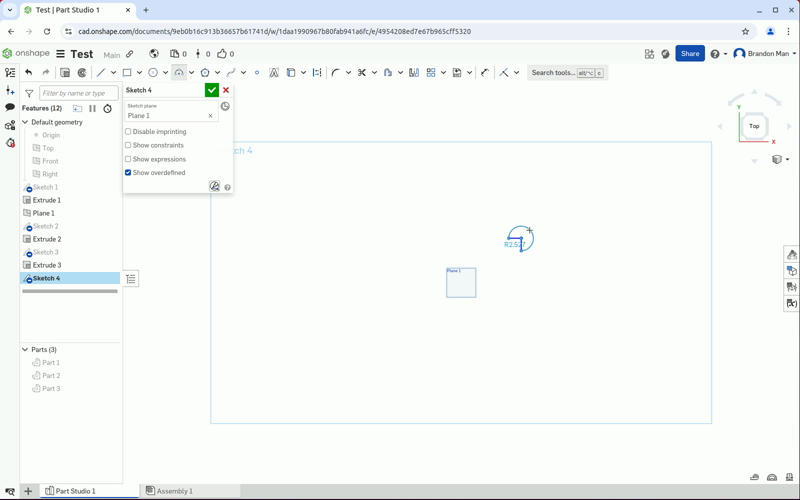
click(529, 229)
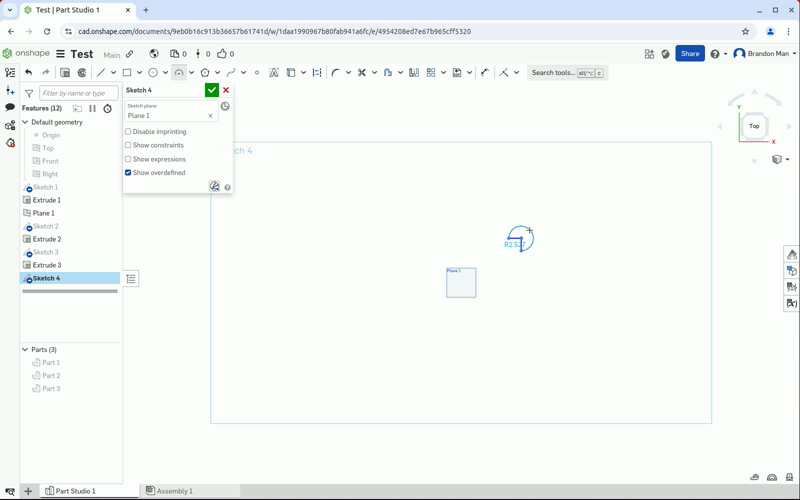
key_up(shift)
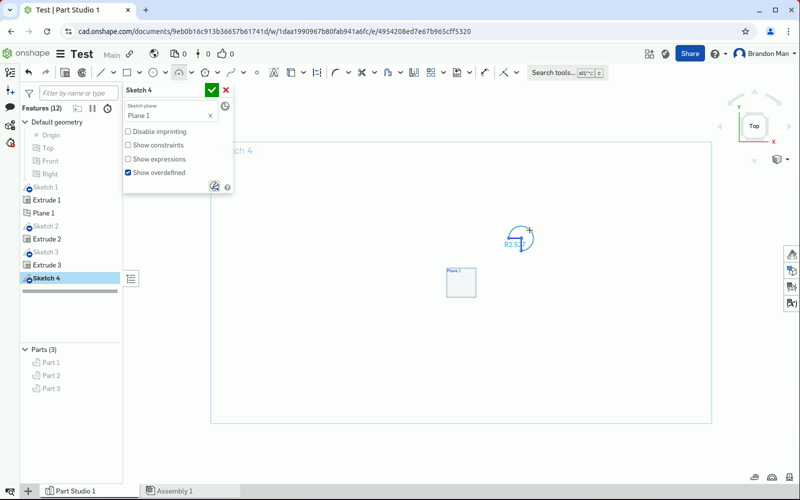
key(esc)
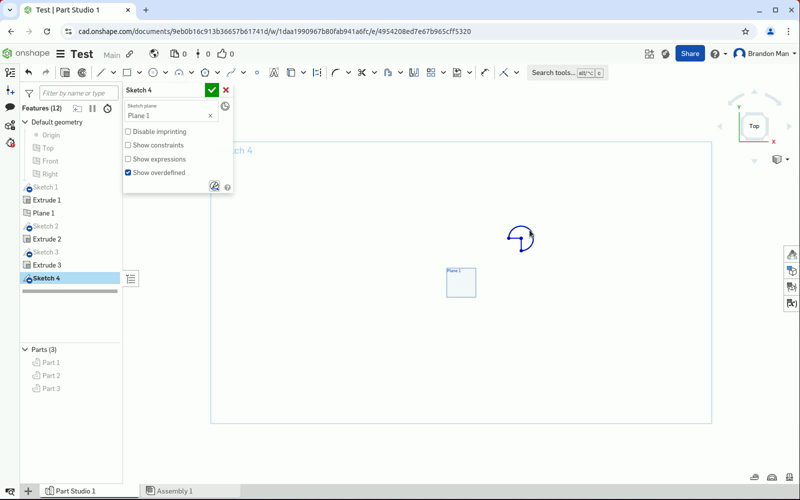
mouse_move(527, 233)
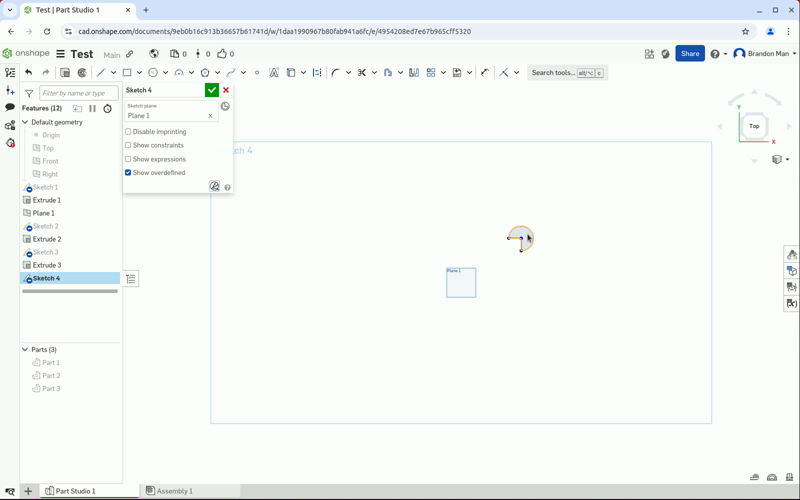
scroll(6)
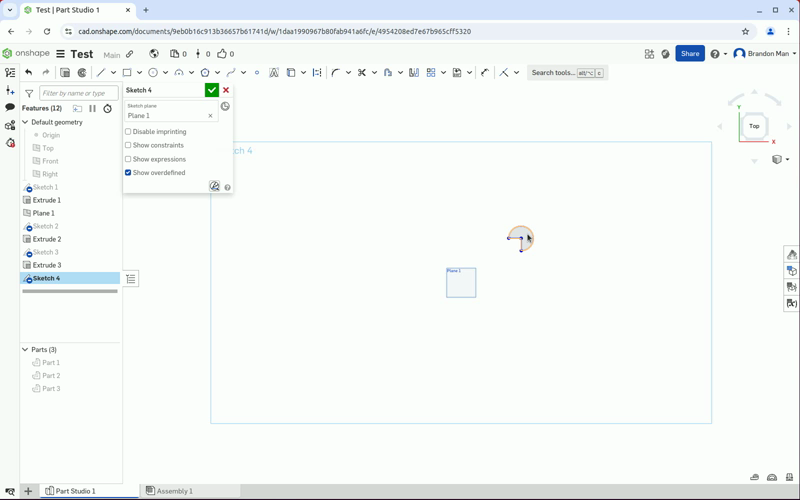
scroll(6)
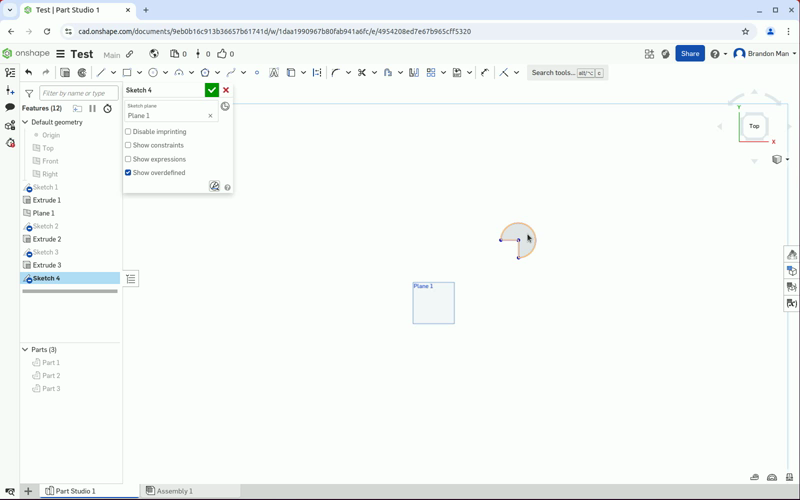
scroll(6)
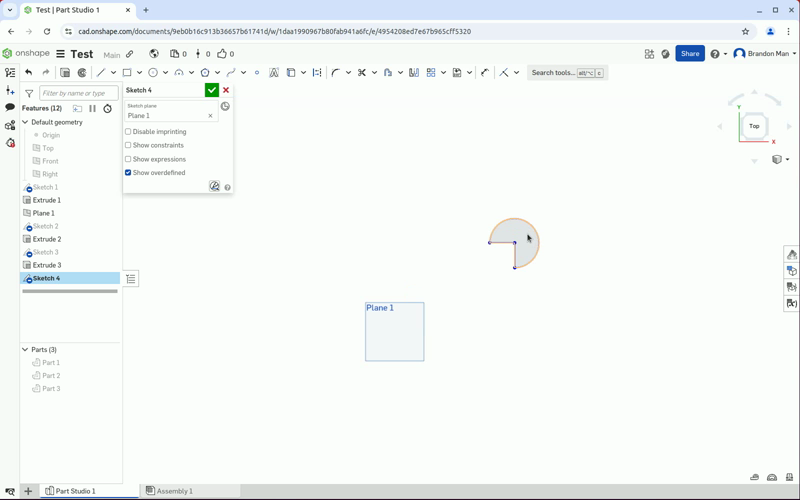
scroll(6)
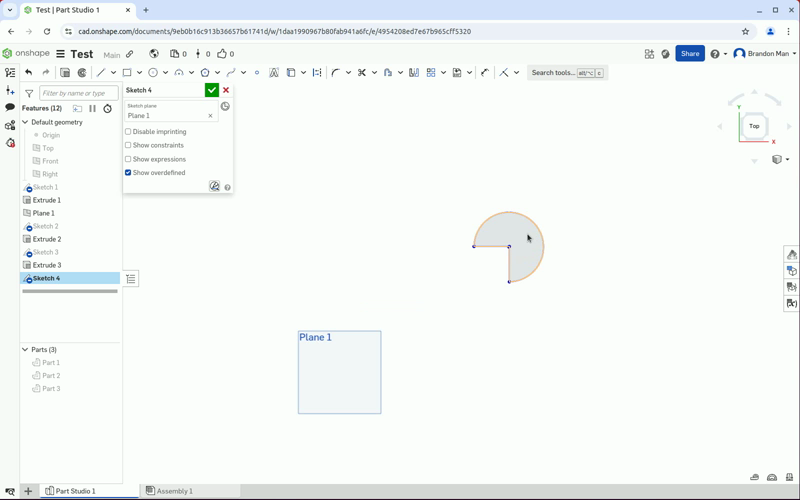
scroll(6)
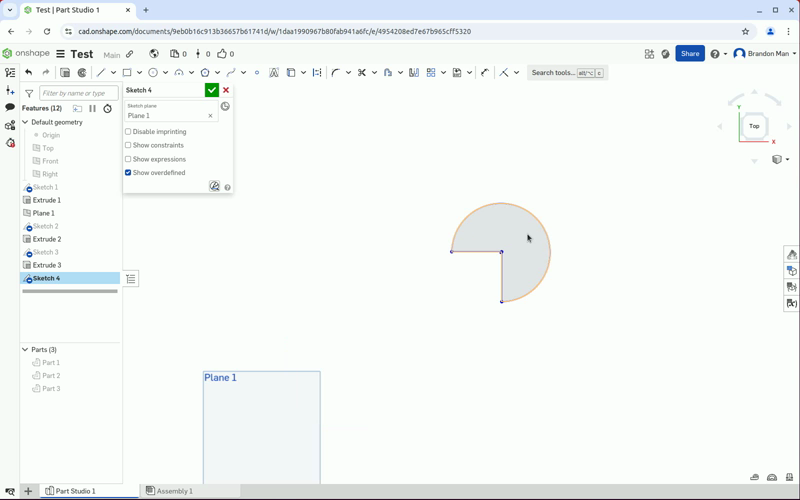
scroll(6)
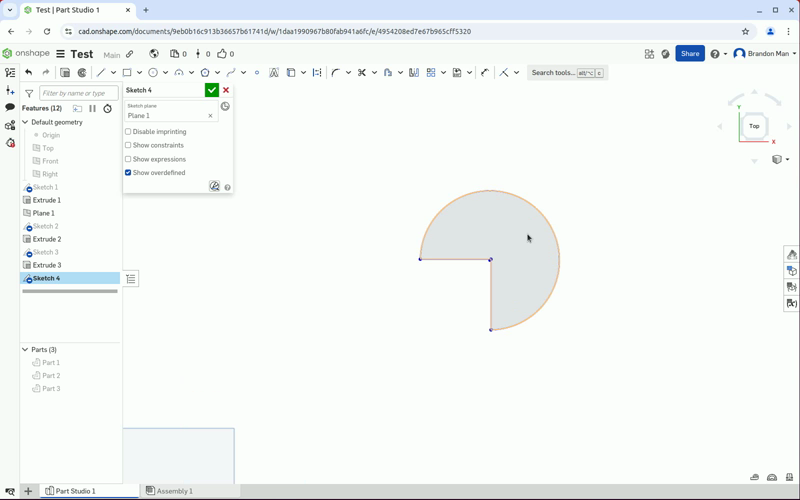
scroll(6)
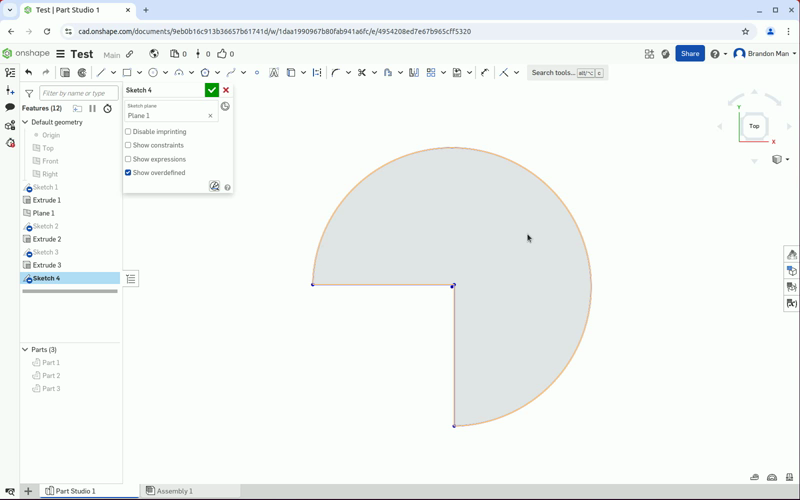
click(527, 233)
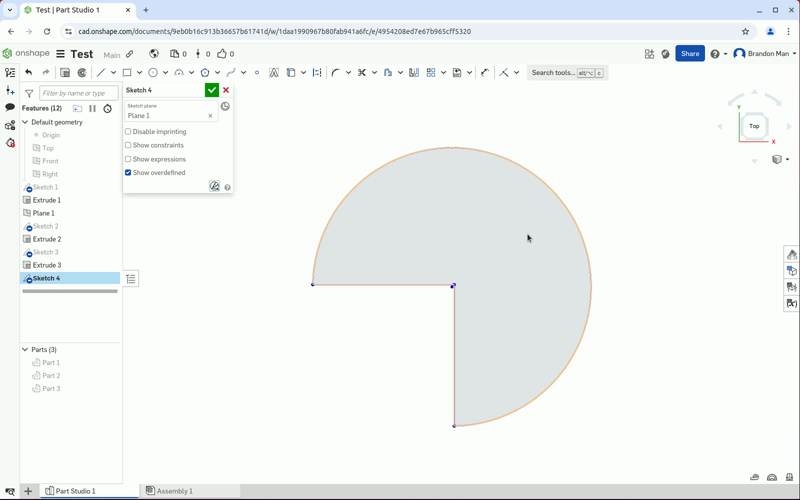
scroll(-6)
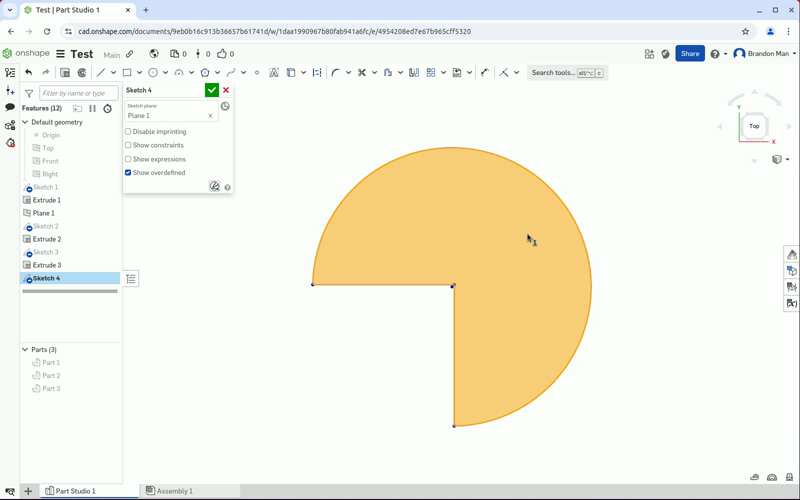
scroll(-6)
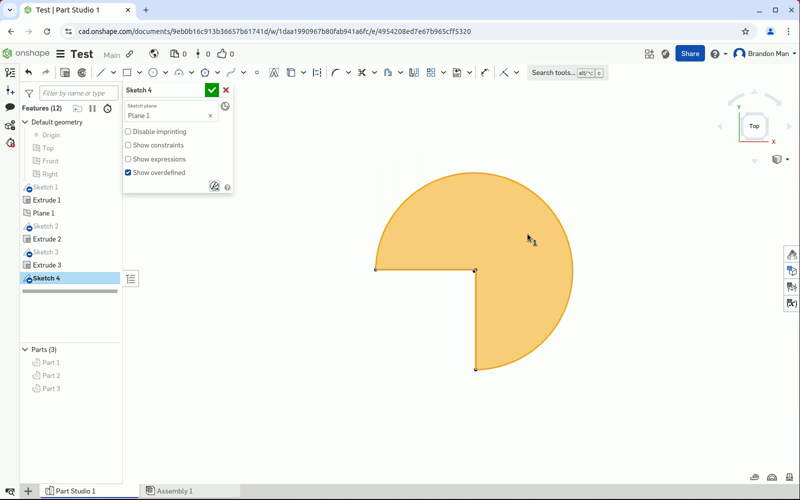
scroll(-6)
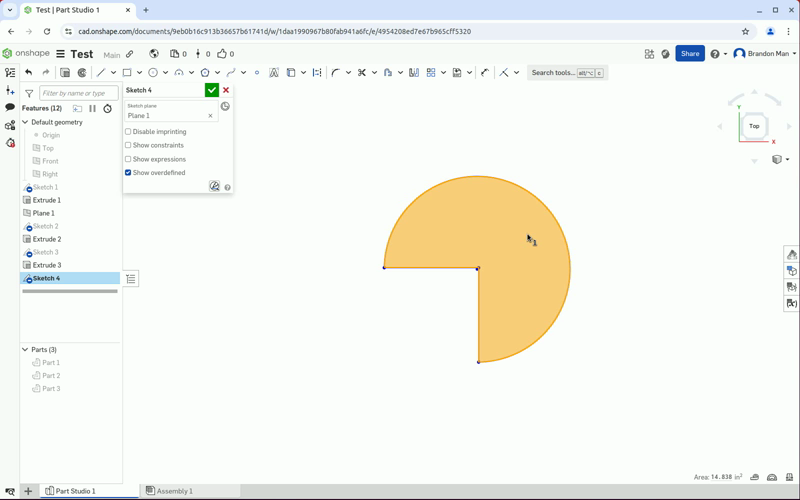
scroll(-6)
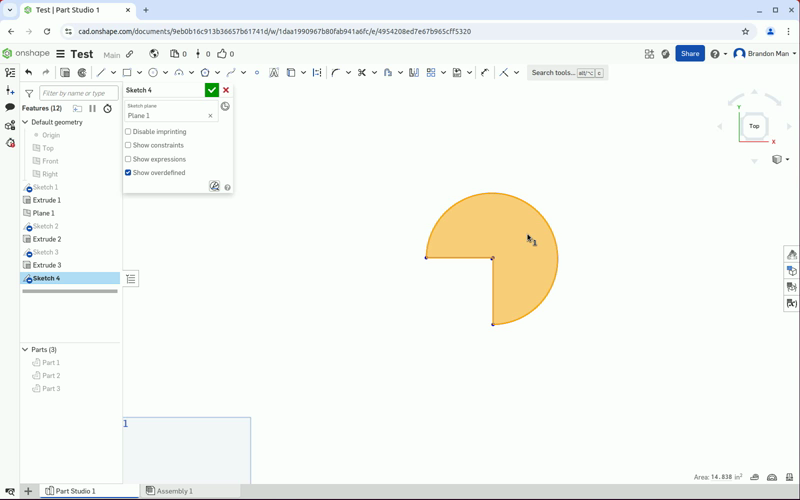
scroll(-6)
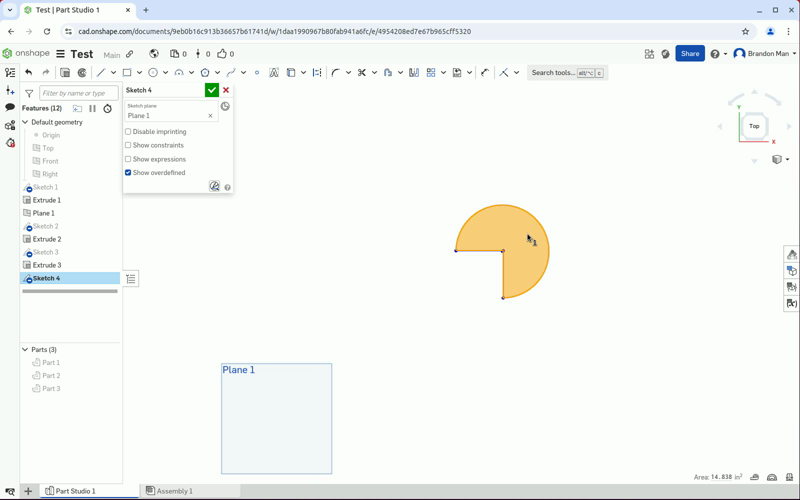
scroll(-6)
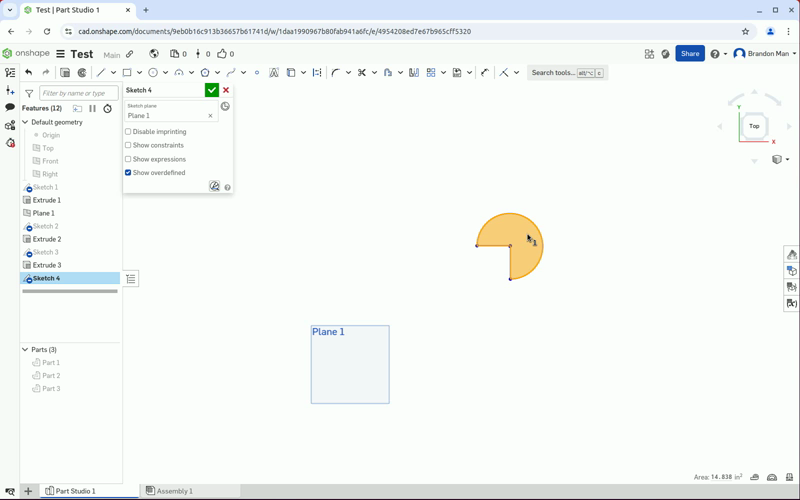
scroll(-6)
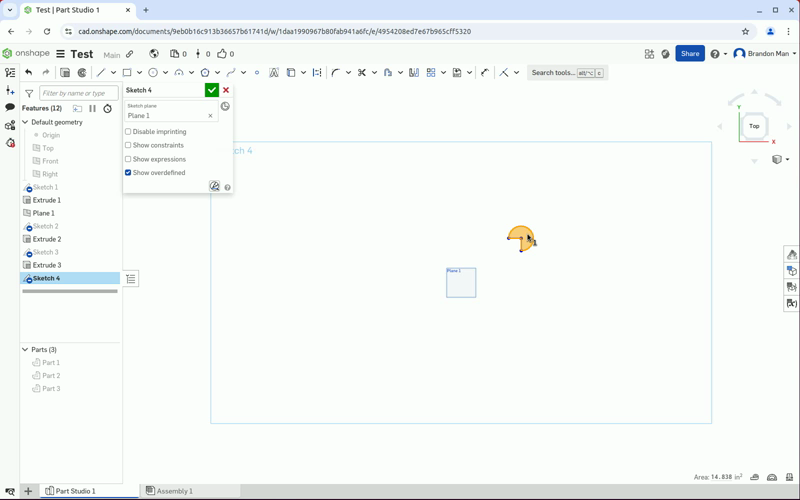
mouse_move(73, 352)
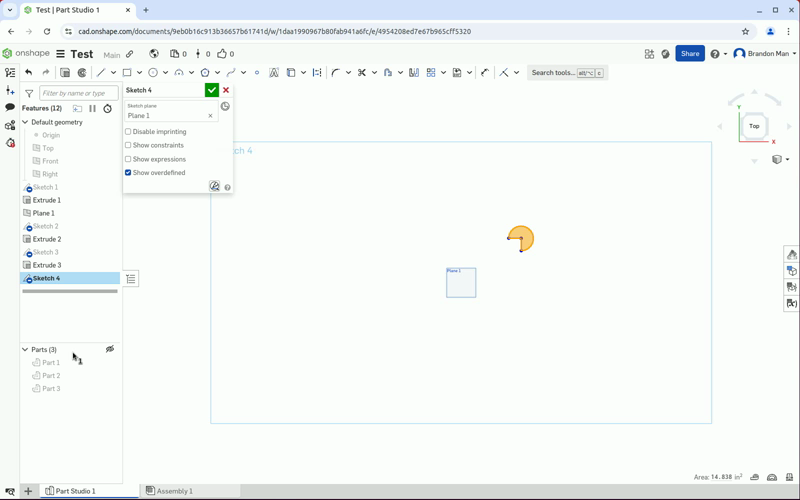
key(shift+y)
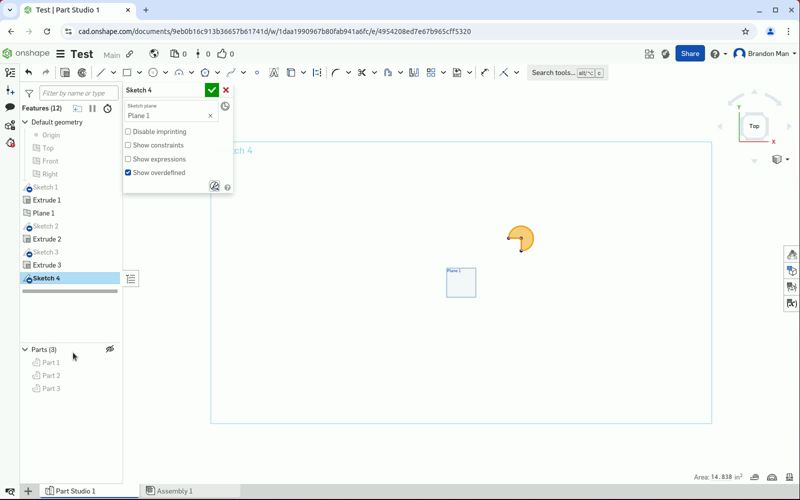
key(shift+e)
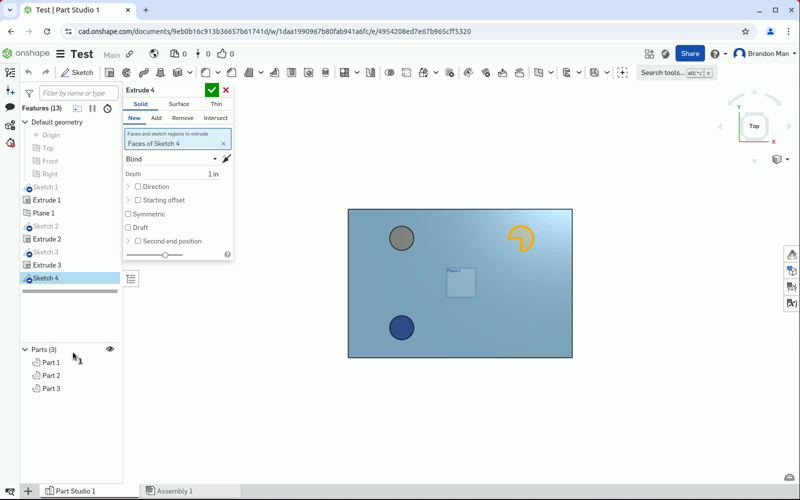
mouse_move(143, 106)
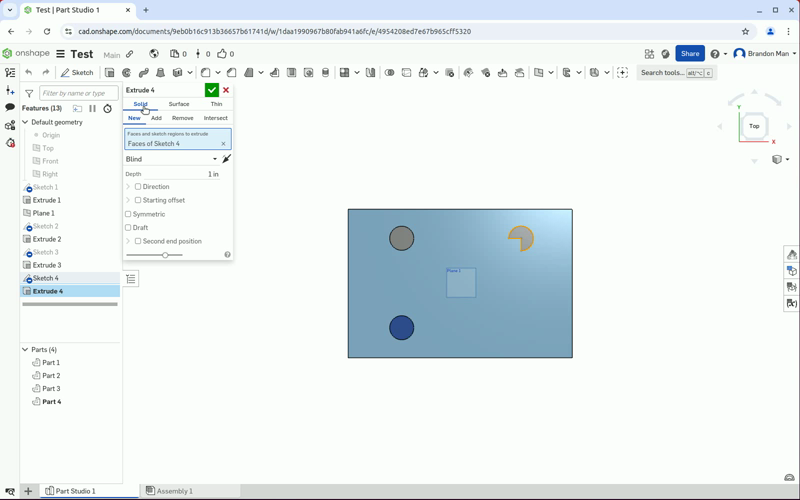
click(143, 106)
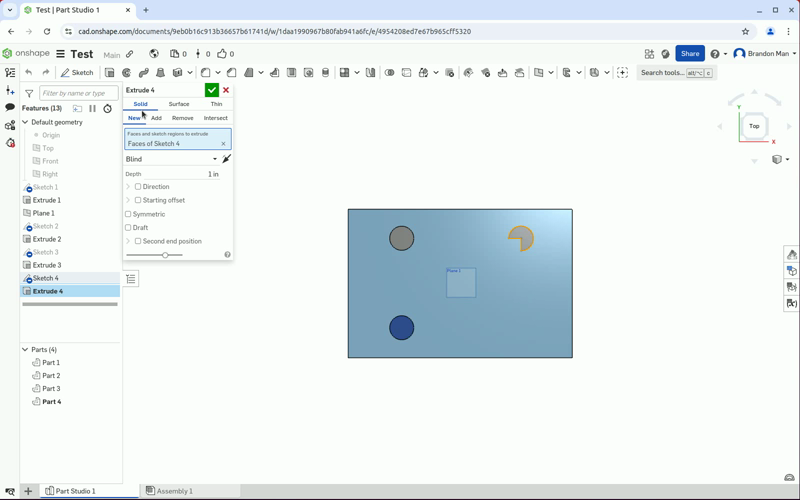
mouse_move(137, 120)
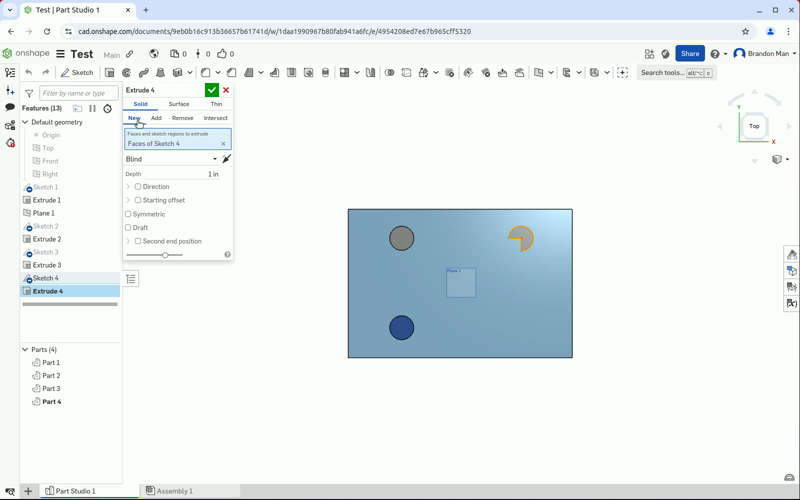
click(137, 120)
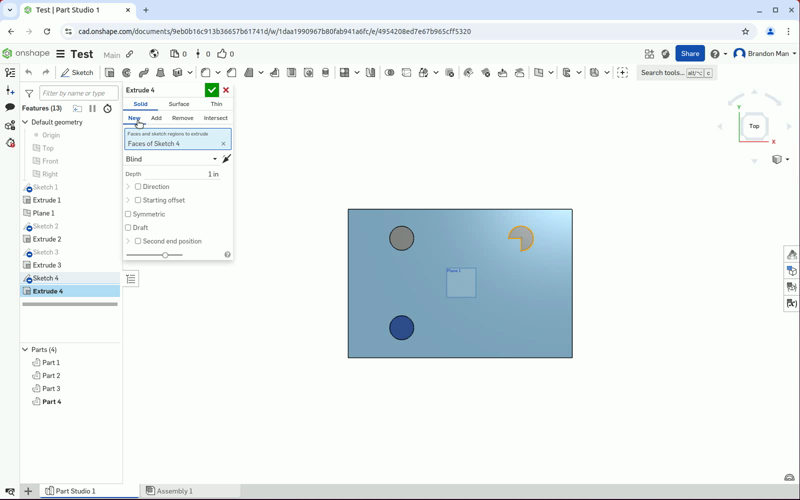
key(tab, 4)
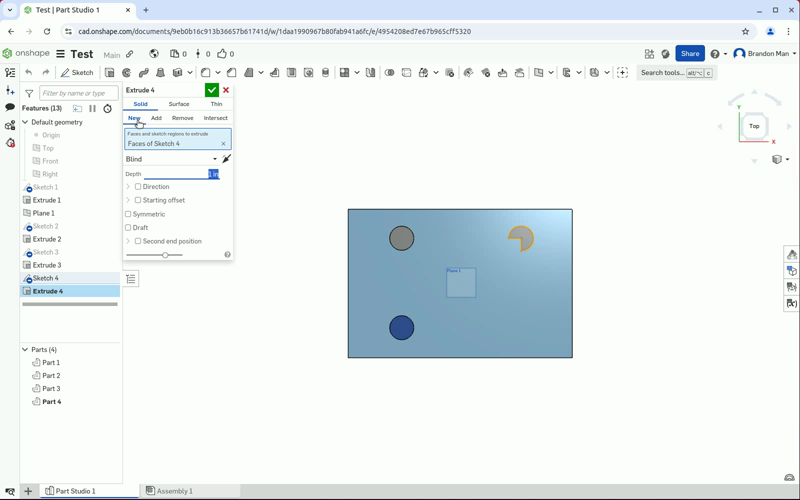
text(15.405)
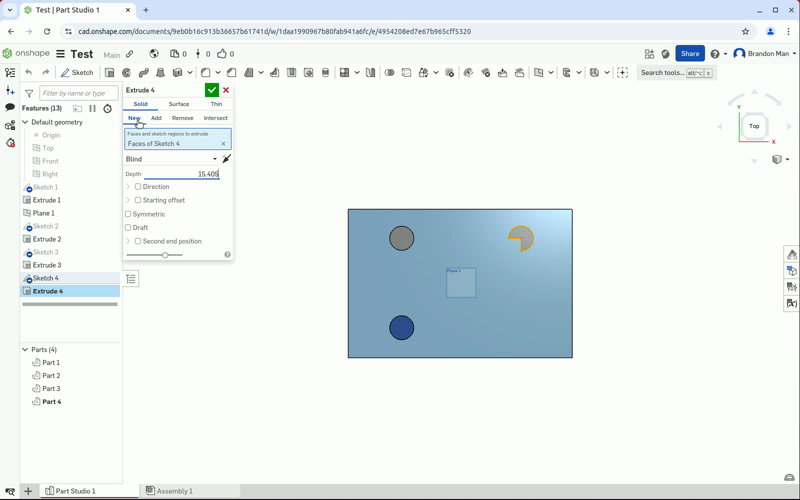
key(enter)
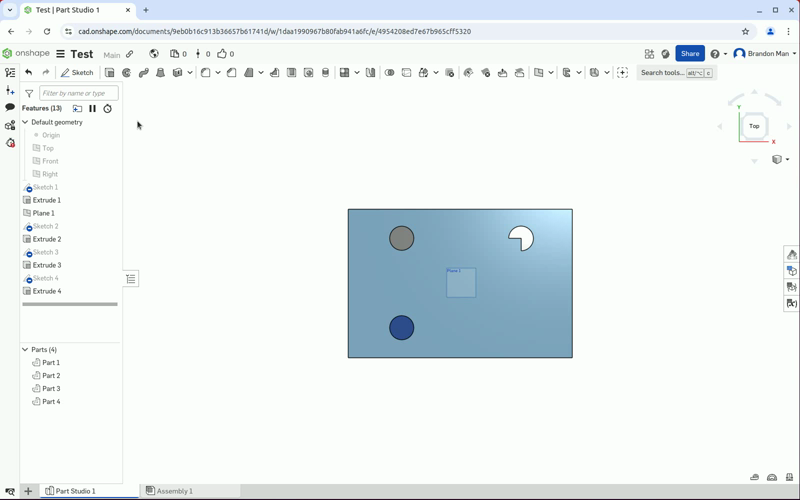
key(shift+h)
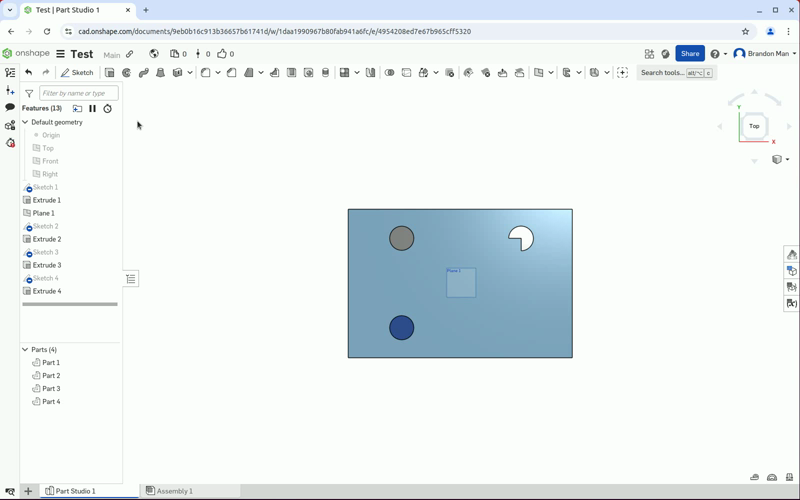
key(shift+h)
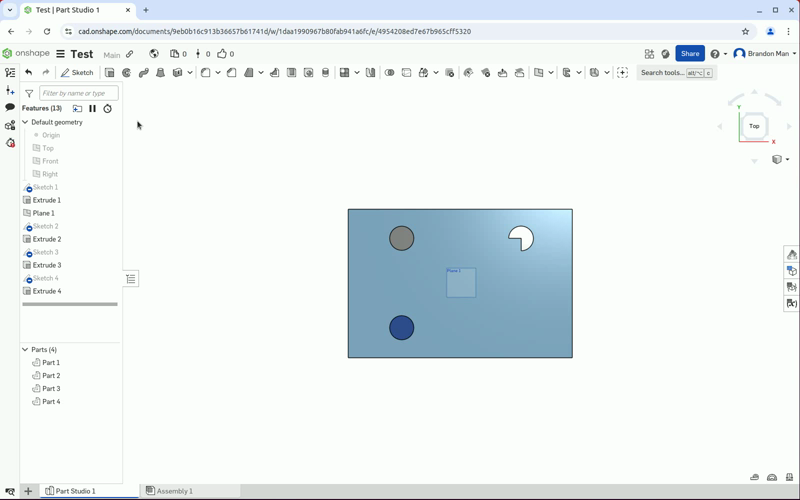
mouse_move(73, 189)
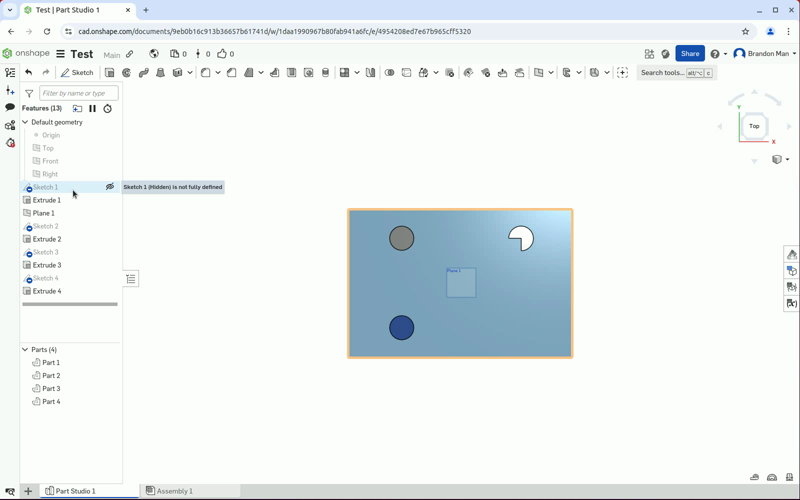
click(73, 189)
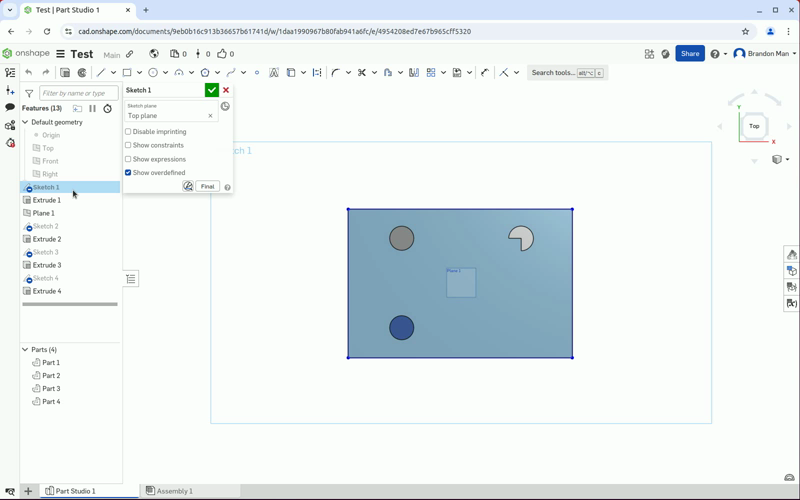
mouse_move(229, 92)
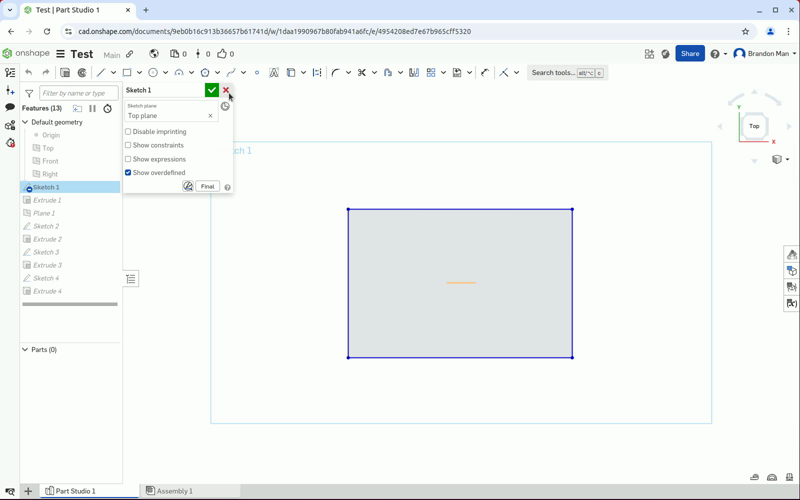
click(229, 92)
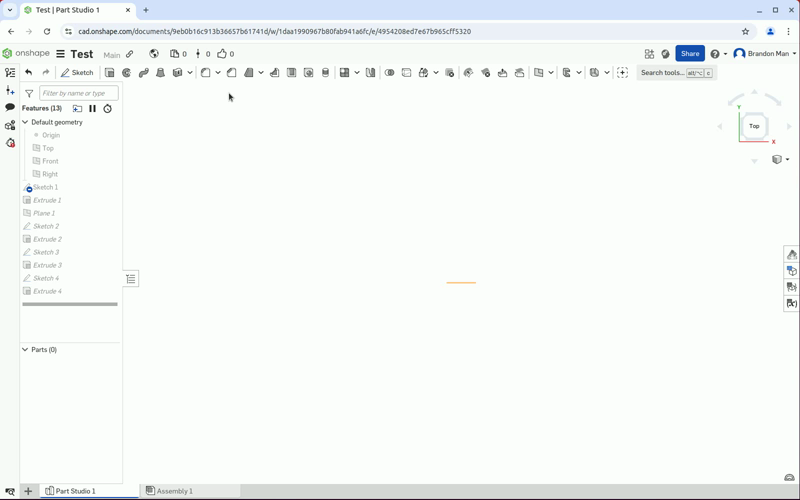
key(shift+s)
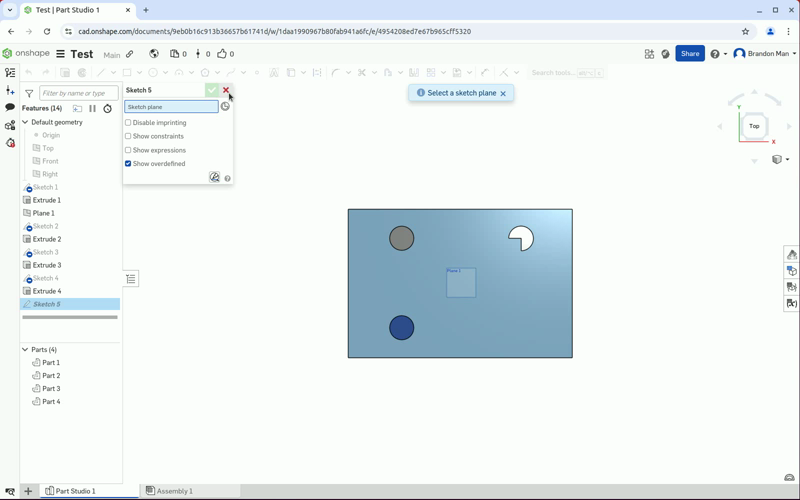
mouse_move(73, 215)
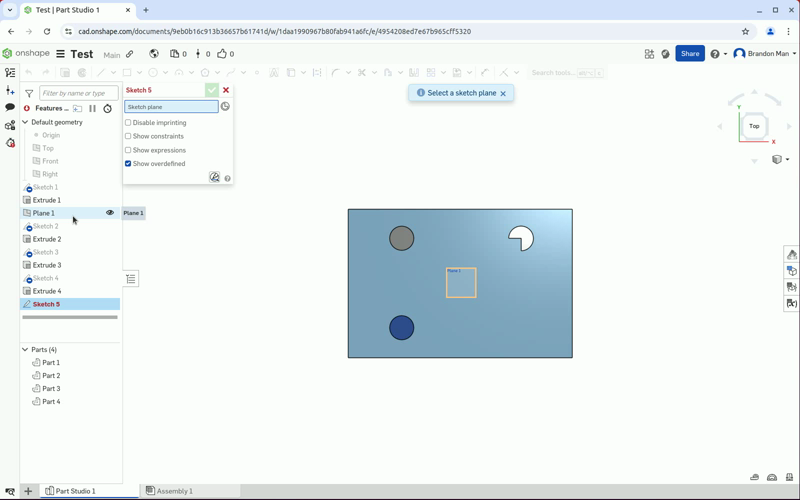
click(73, 215)
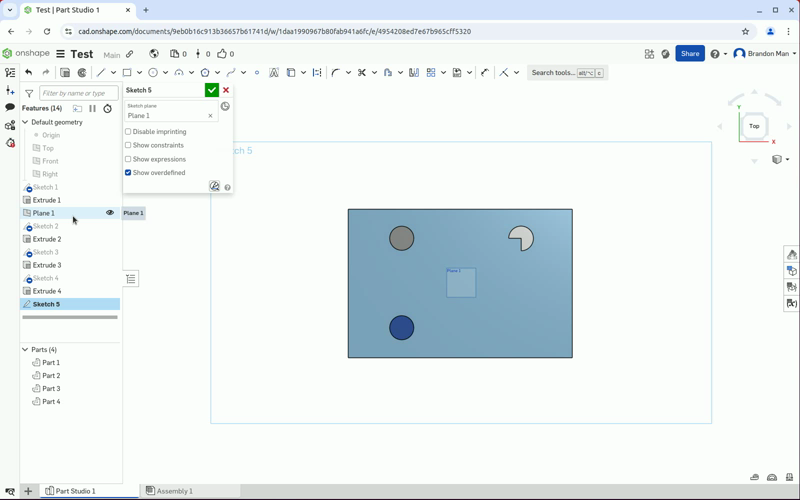
mouse_move(73, 352)
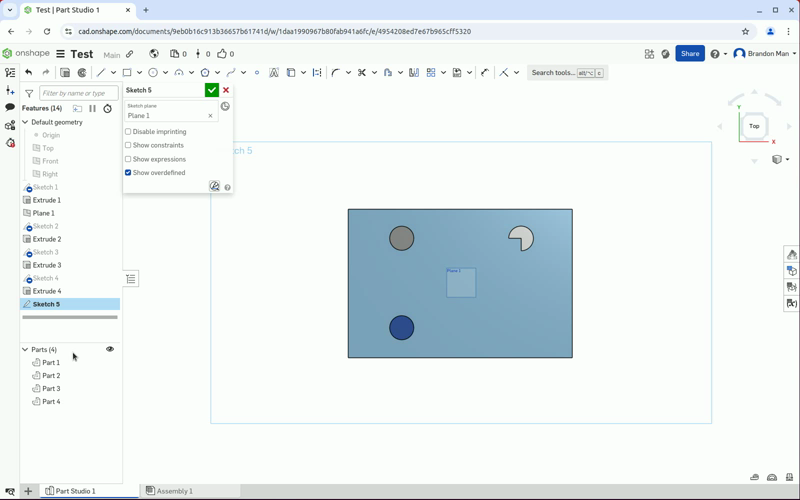
key(y)
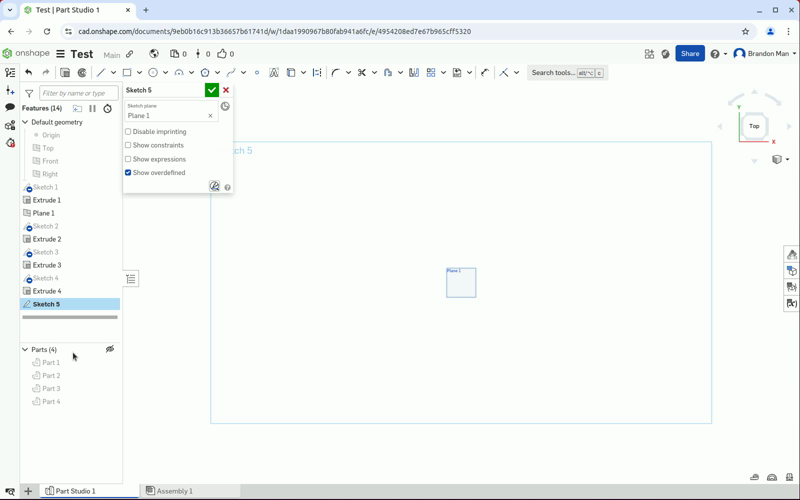
key(a)
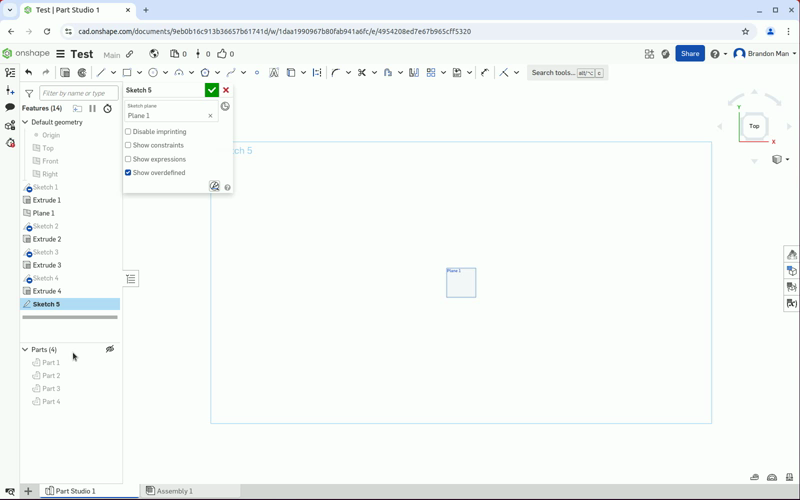
key_down(shift)
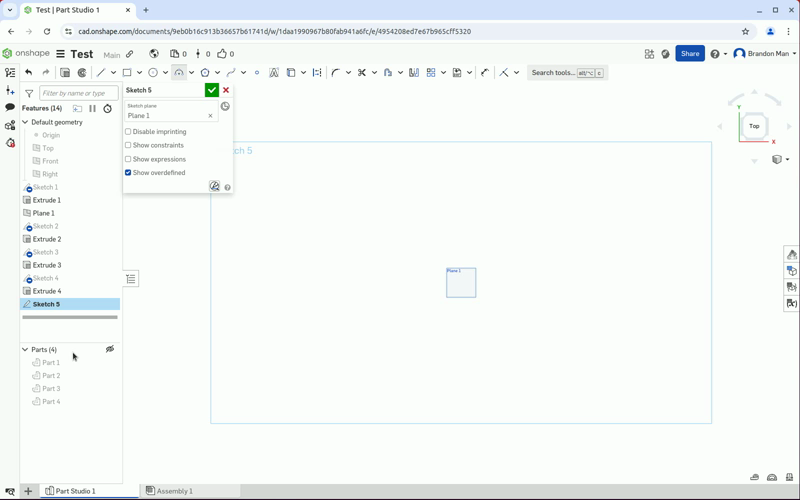
mouse_move(508, 238)
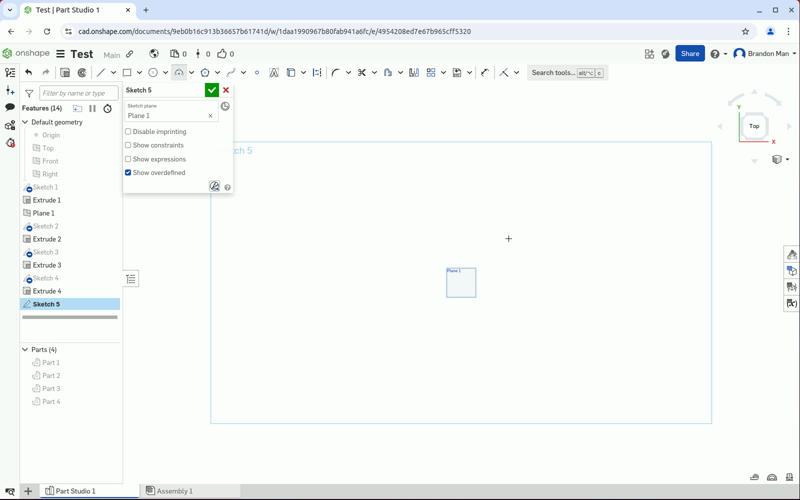
click(508, 238)
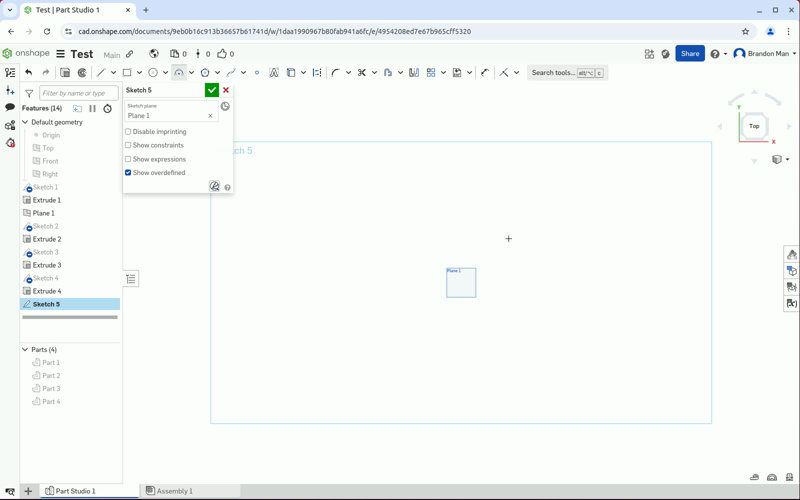
key_up(shift)
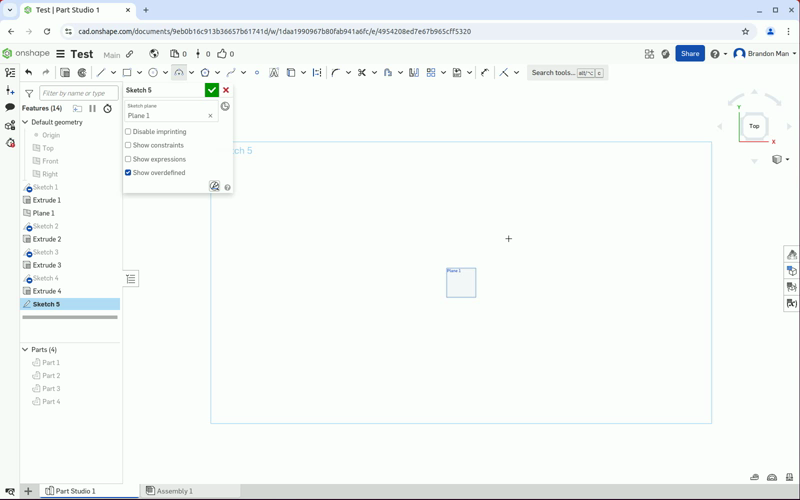
key_down(shift)
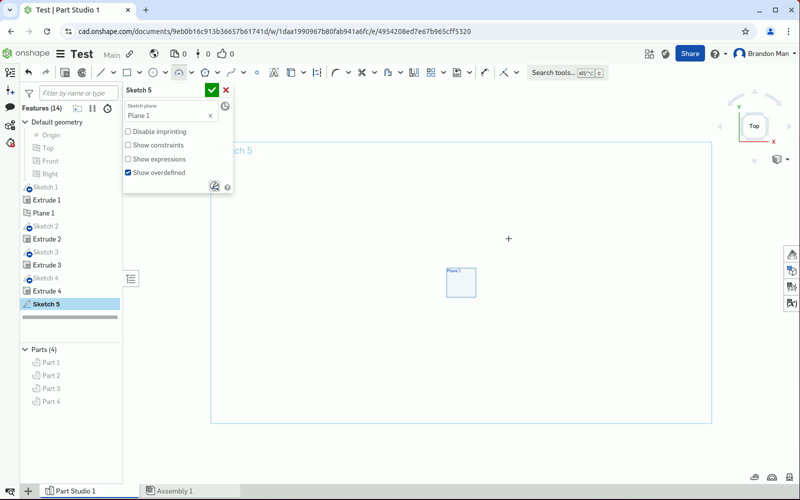
mouse_move(521, 251)
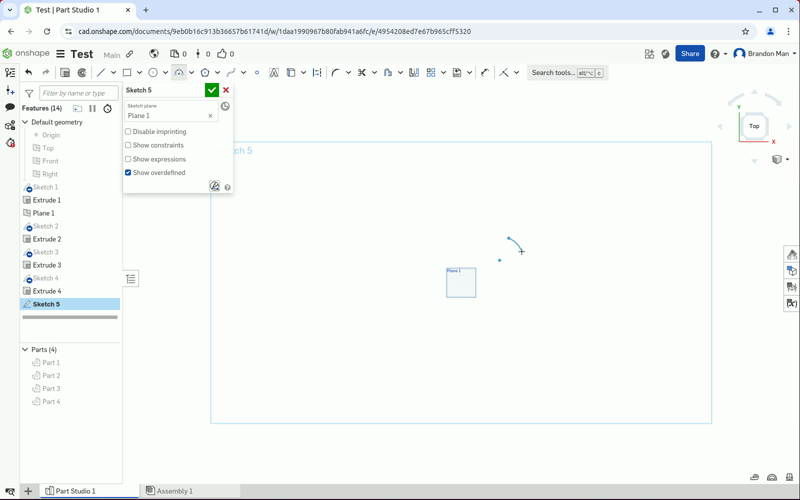
click(521, 251)
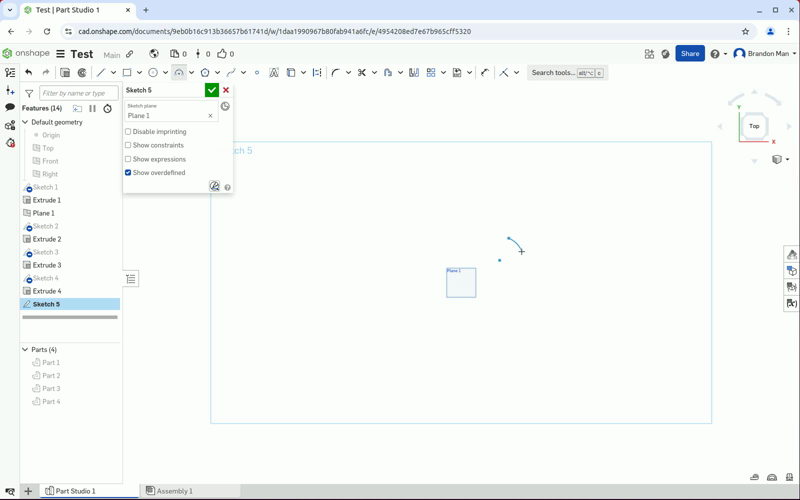
mouse_move(512, 247)
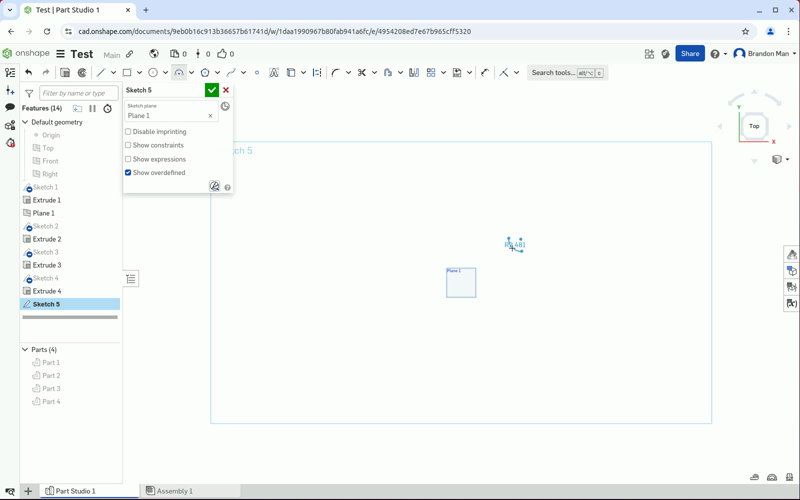
click(512, 247)
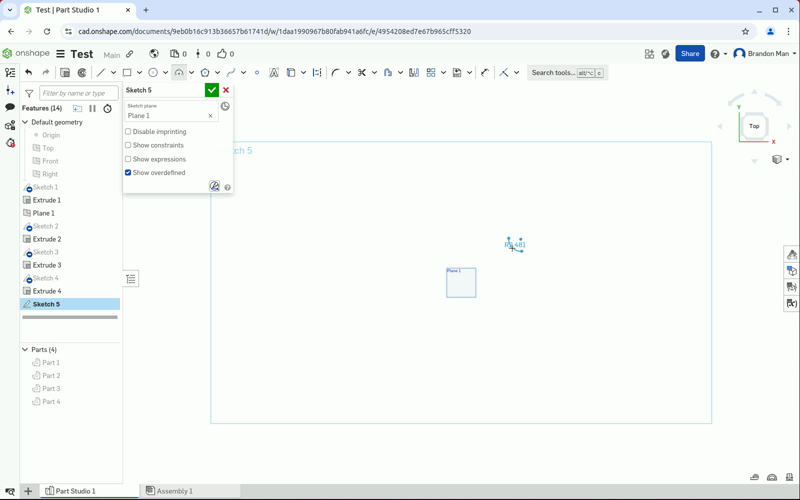
key_up(shift)
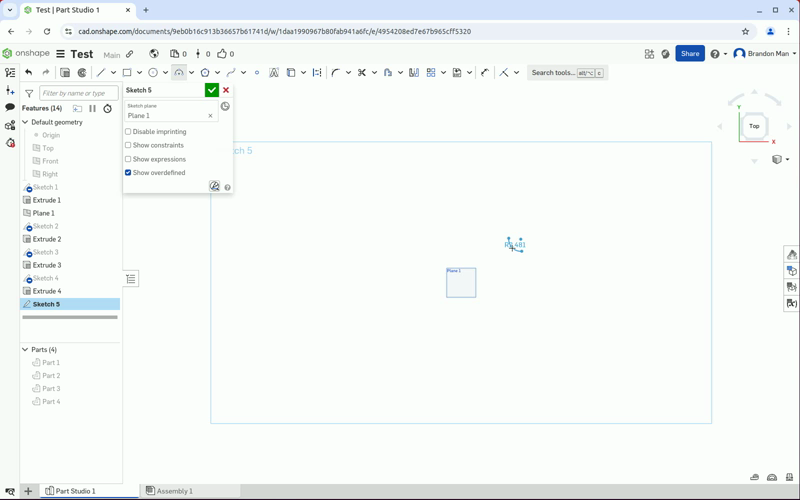
key(esc)
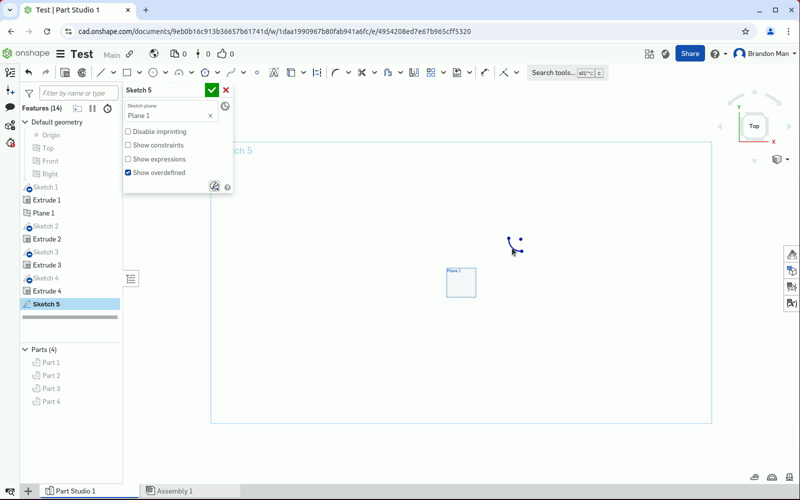
key(l)
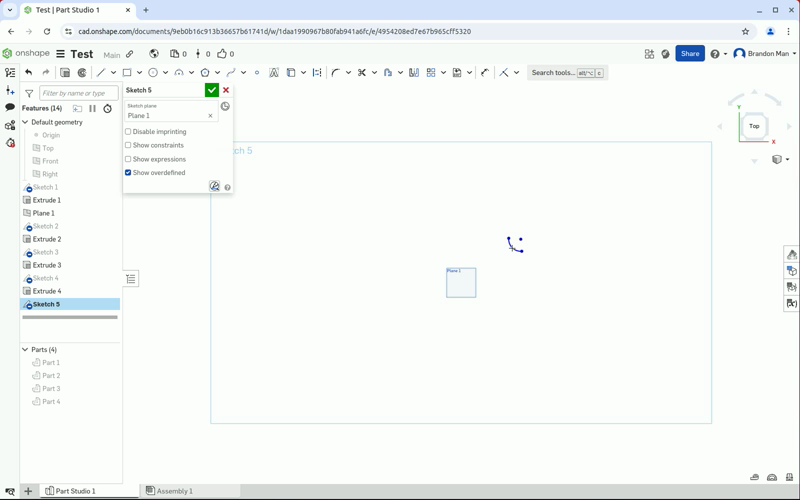
mouse_move(521, 251)
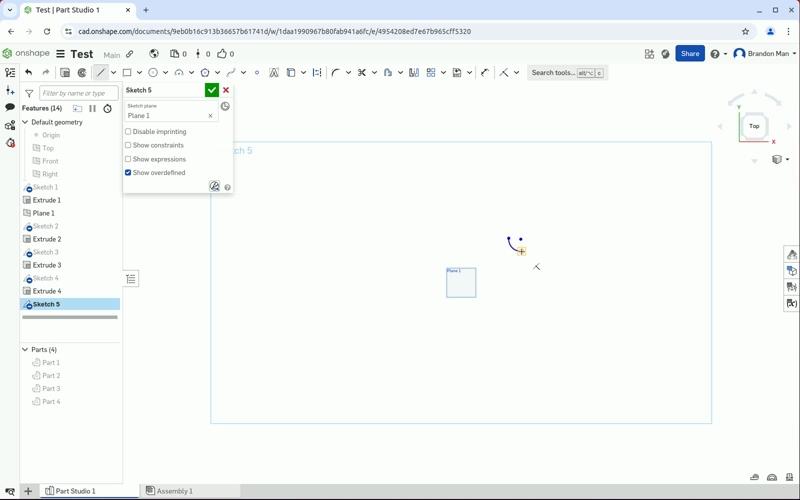
click(521, 251)
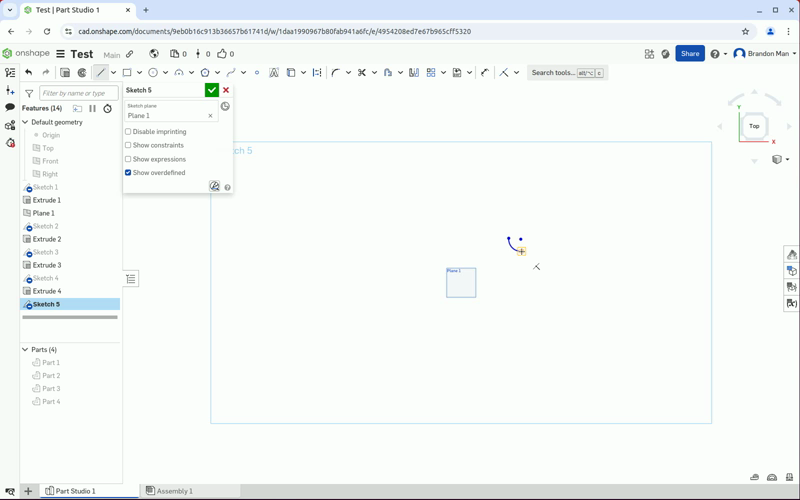
key_down(shift)
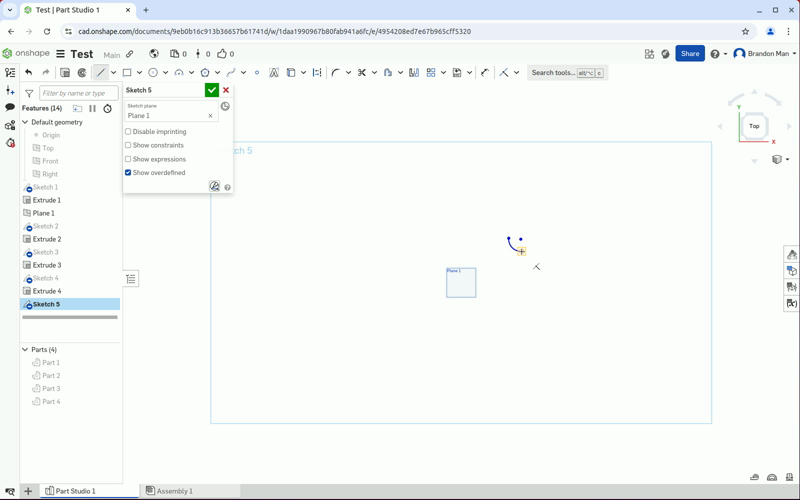
mouse_move(551, 251)
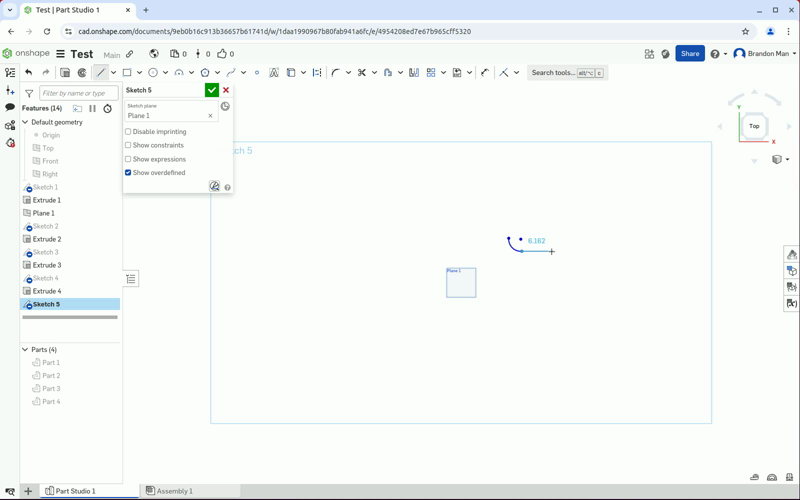
mouse_move(521, 238)
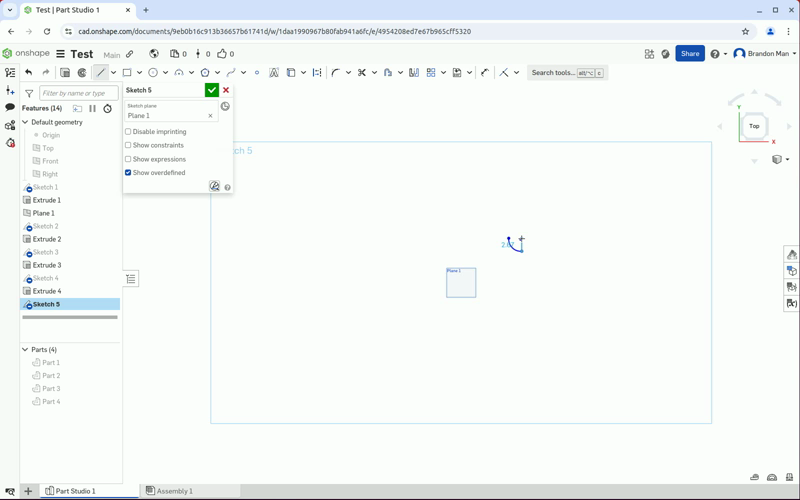
click(521, 238)
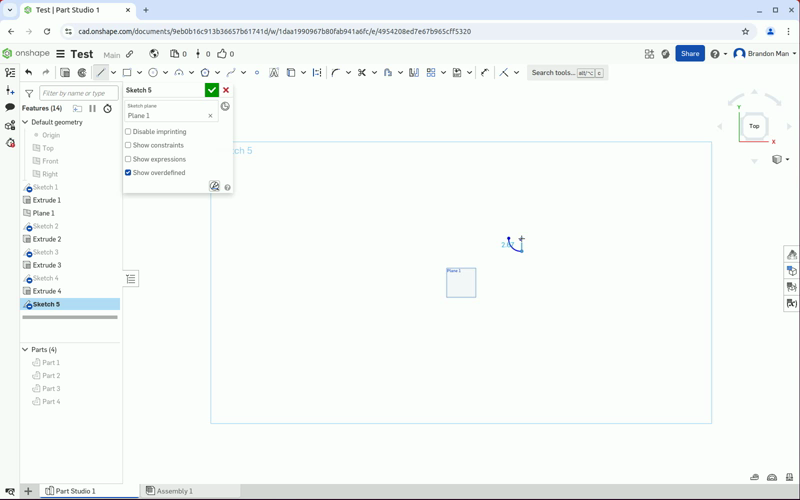
key_up(shift)
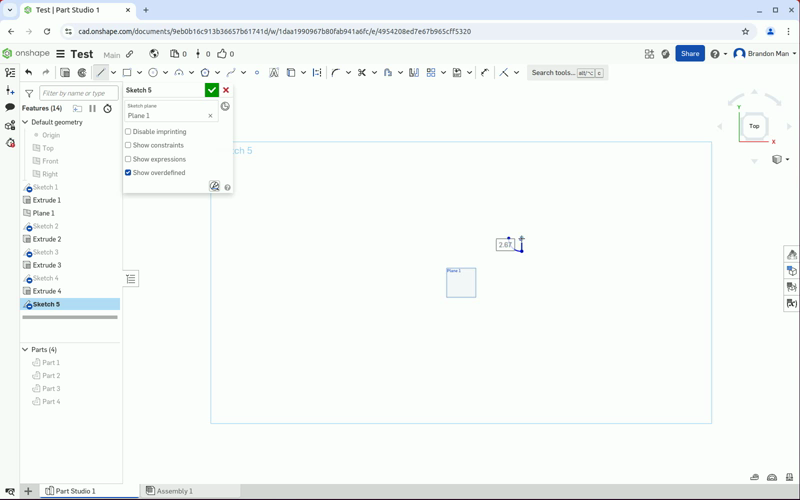
mouse_move(551, 238)
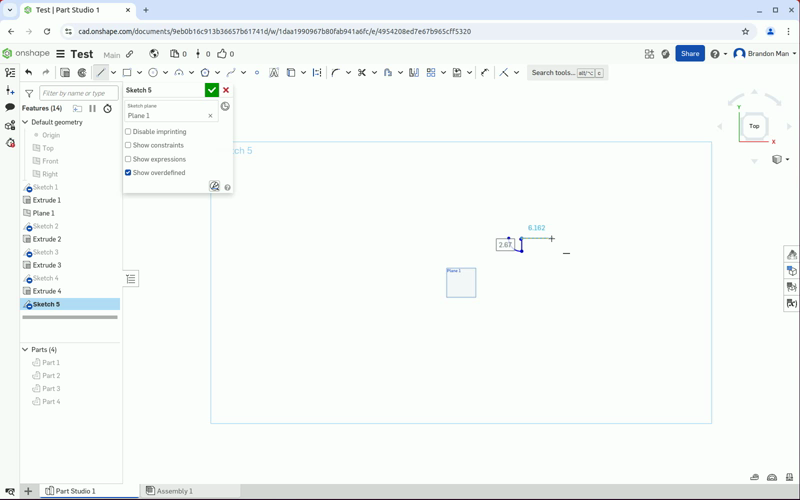
key_down(shift)
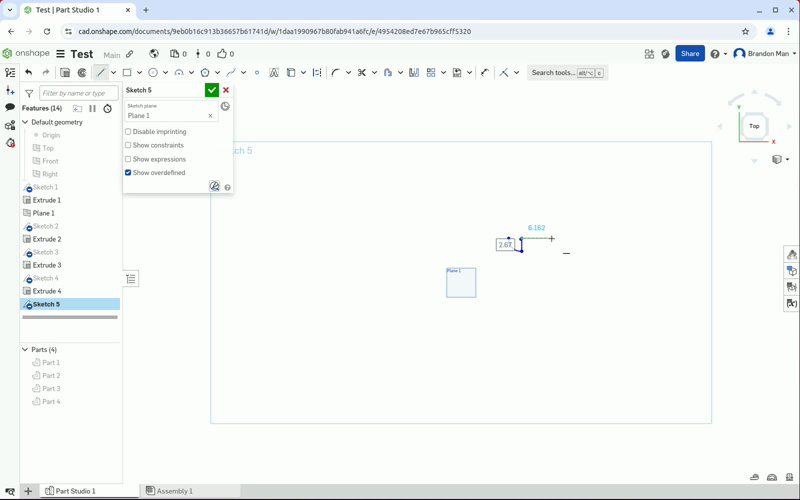
mouse_move(508, 238)
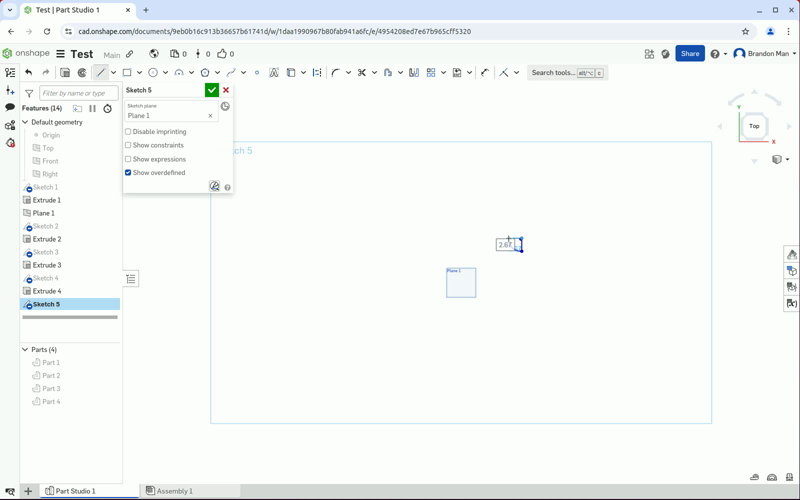
key_up(shift)
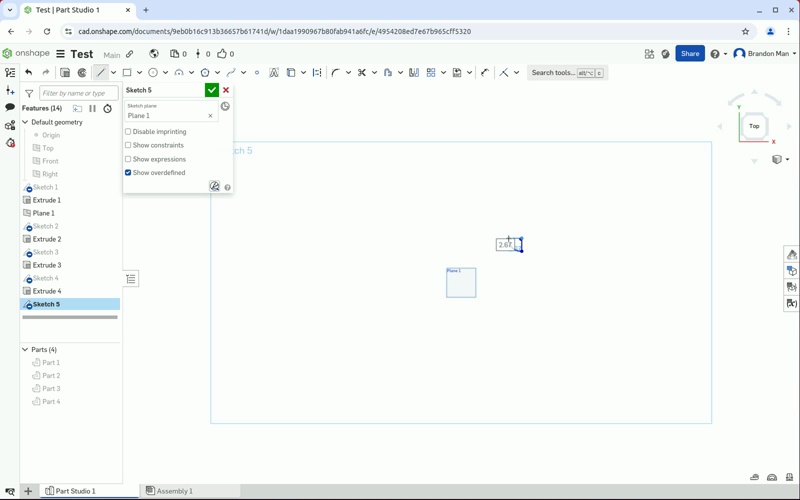
click(508, 238)
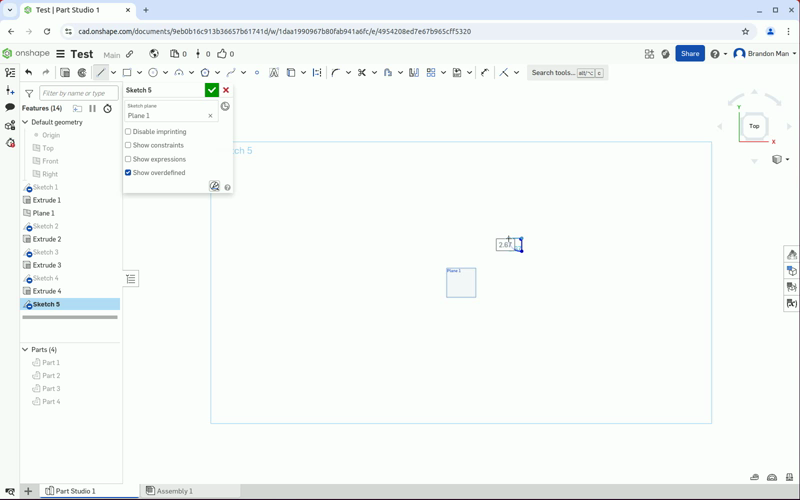
key(esc)
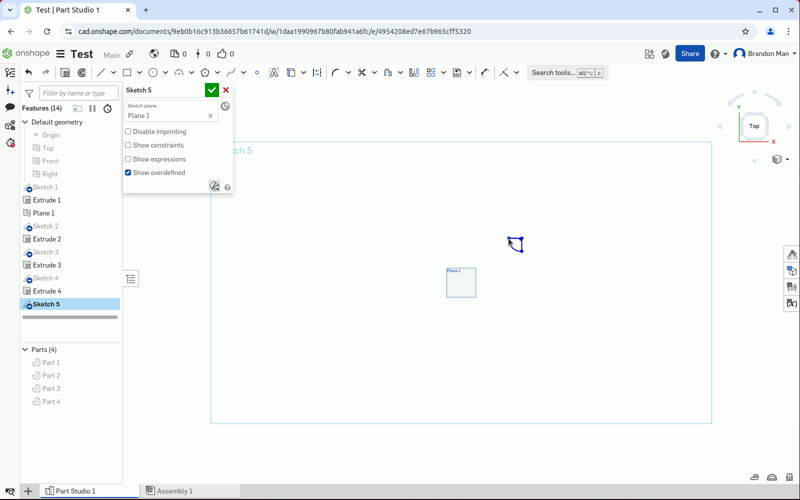
mouse_move(519, 244)
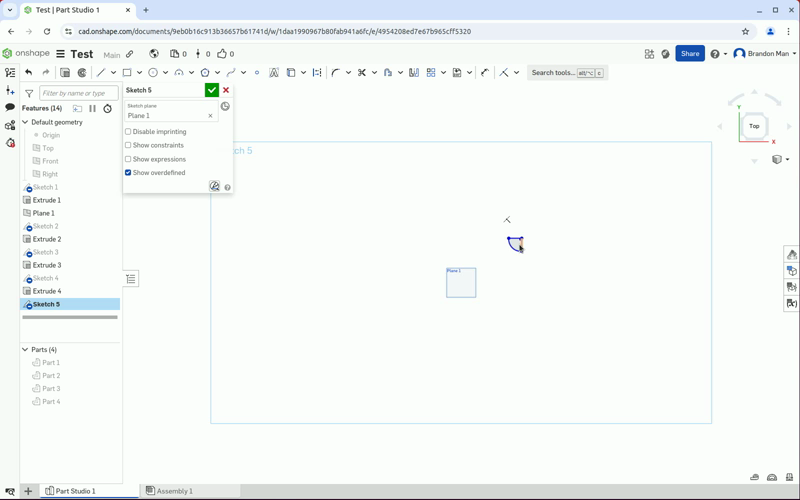
scroll(6)
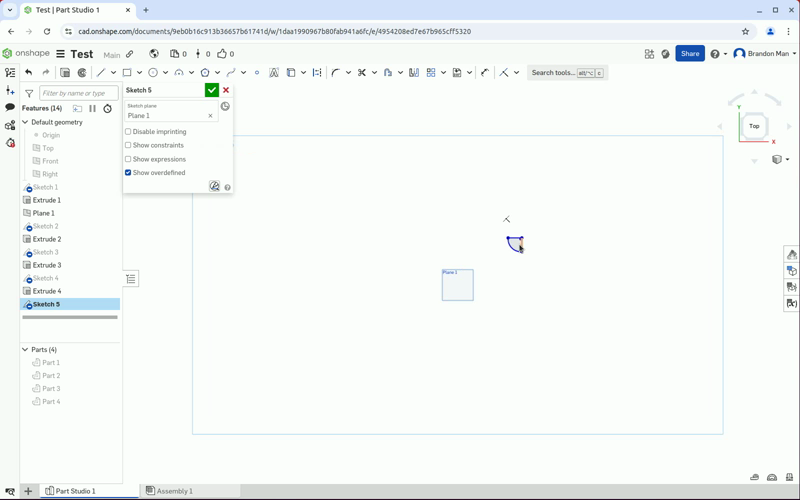
scroll(6)
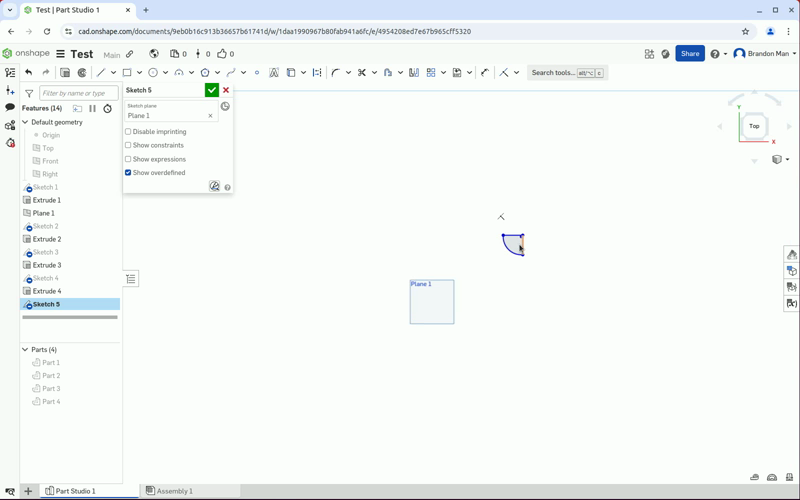
scroll(6)
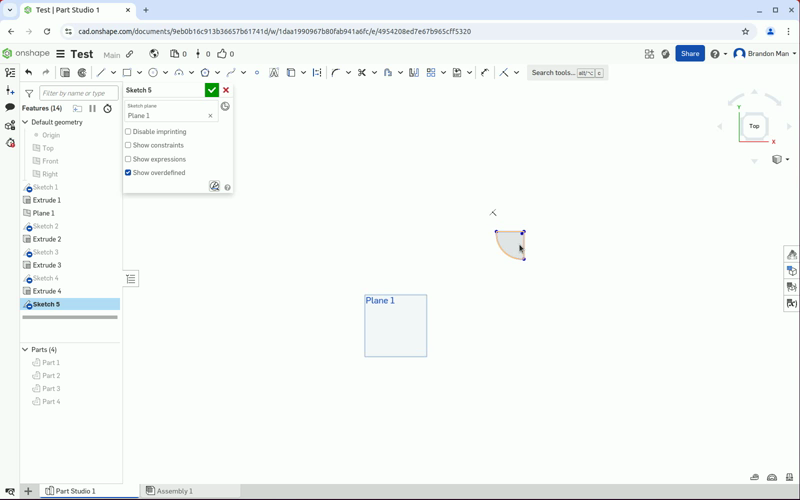
scroll(6)
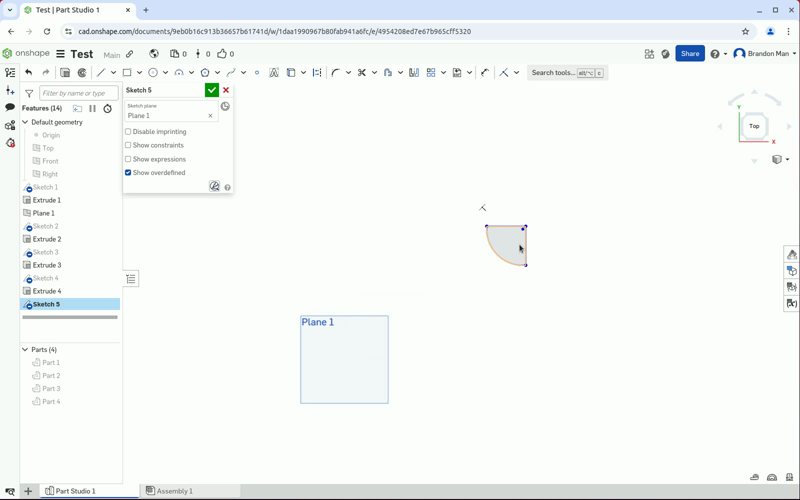
scroll(6)
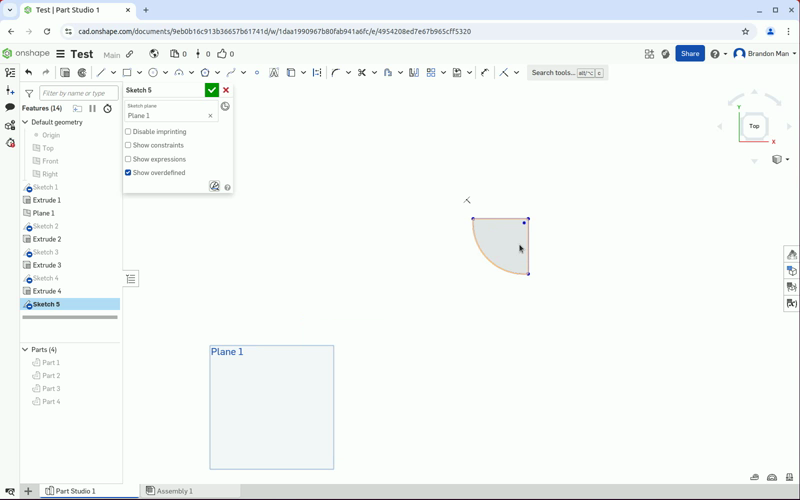
scroll(6)
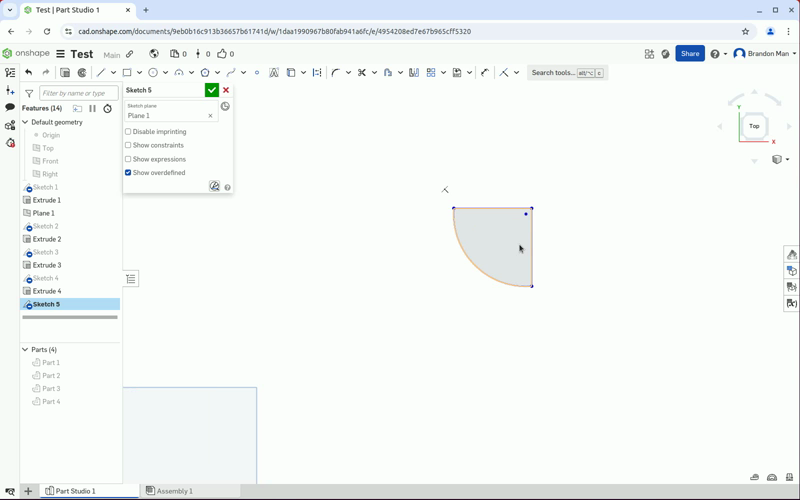
scroll(6)
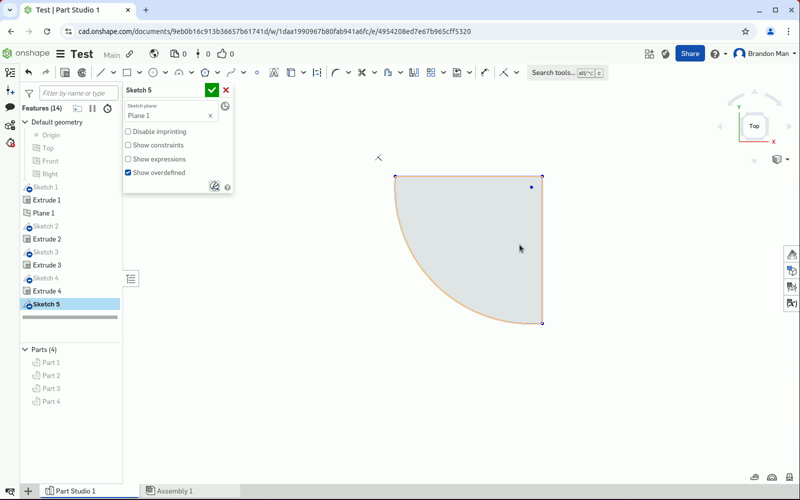
click(519, 244)
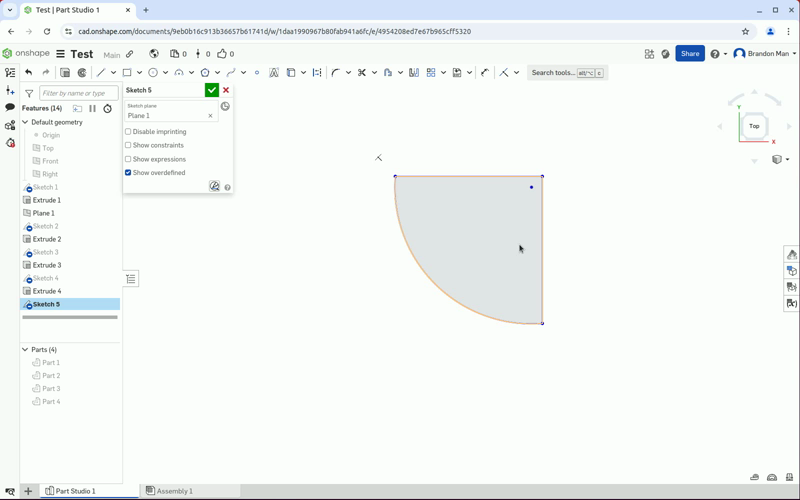
scroll(-6)
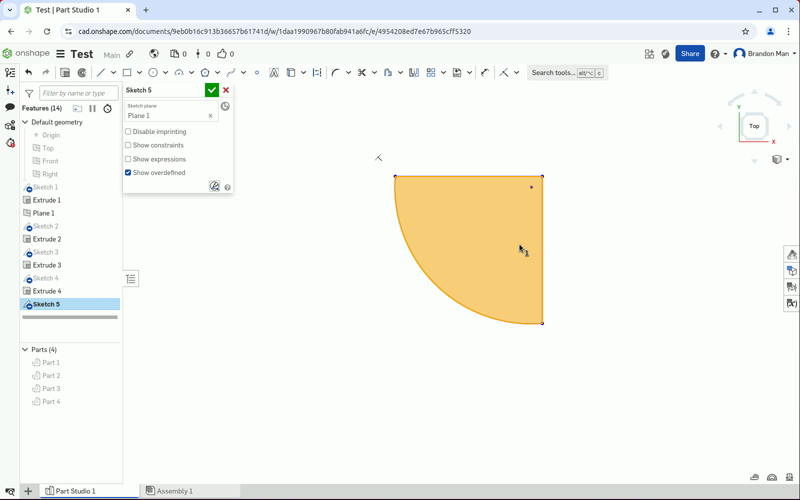
scroll(-6)
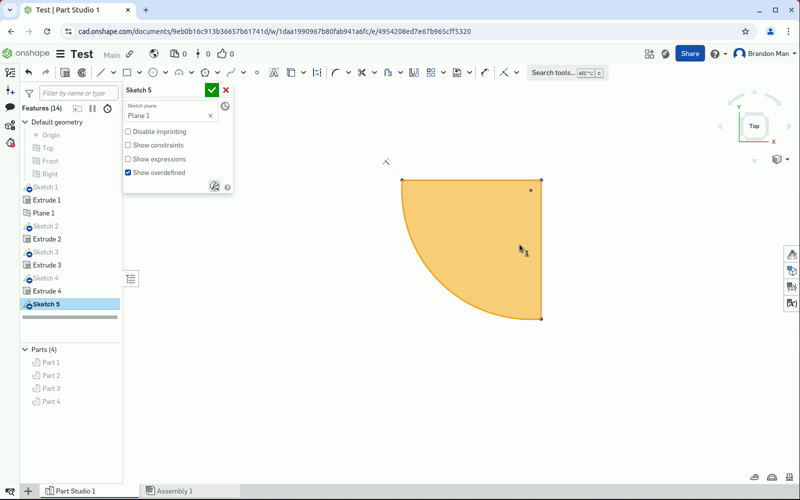
scroll(-6)
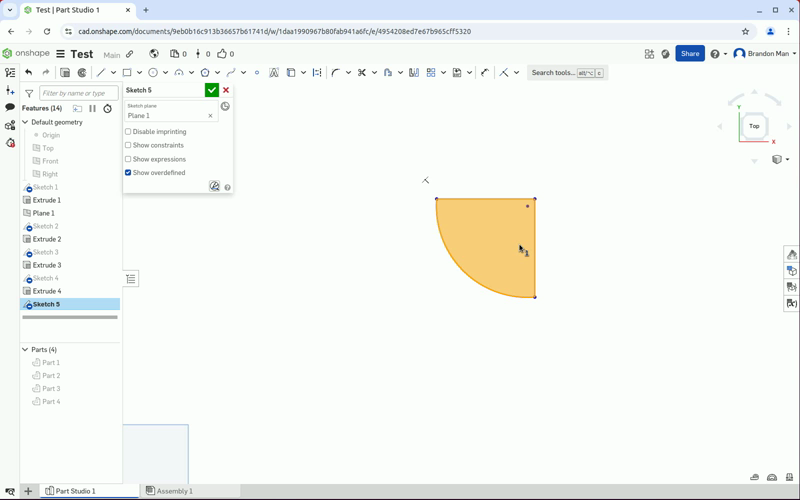
scroll(-6)
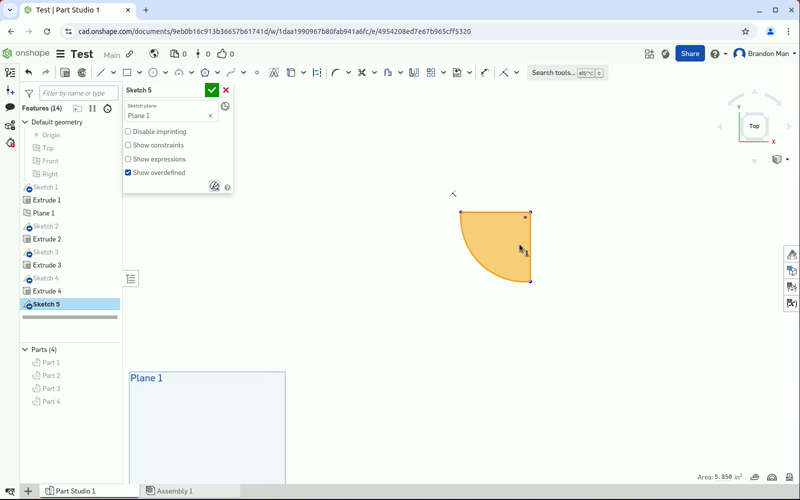
scroll(-6)
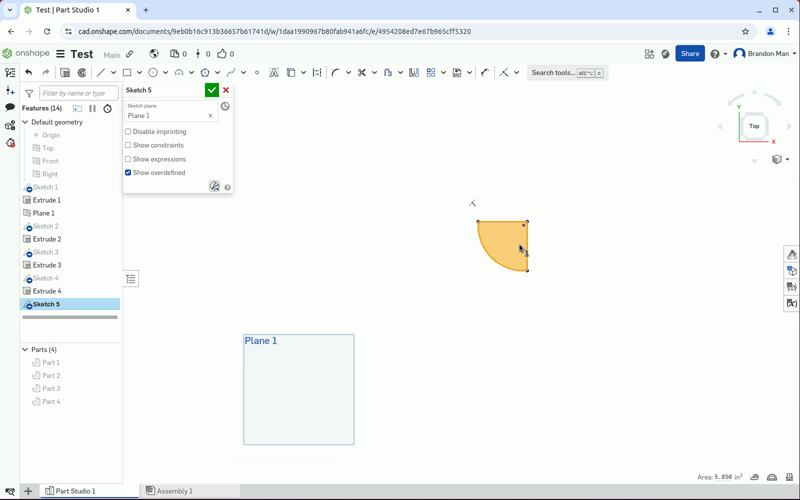
scroll(-6)
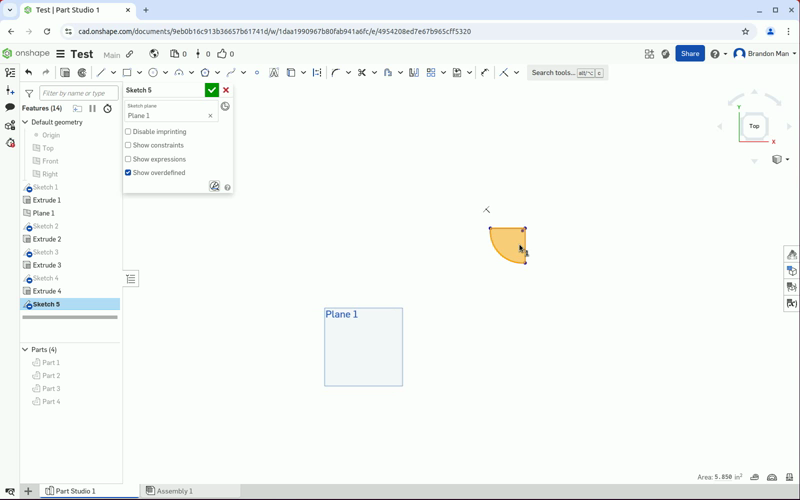
scroll(-6)
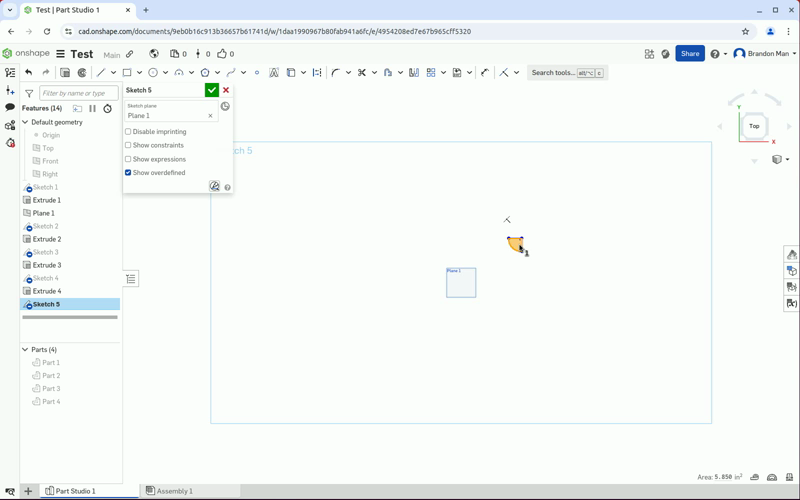
mouse_move(73, 352)
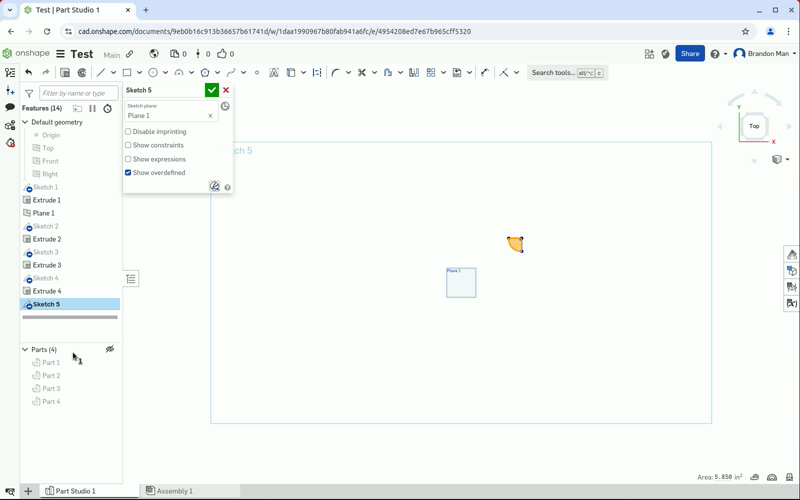
key(shift+y)
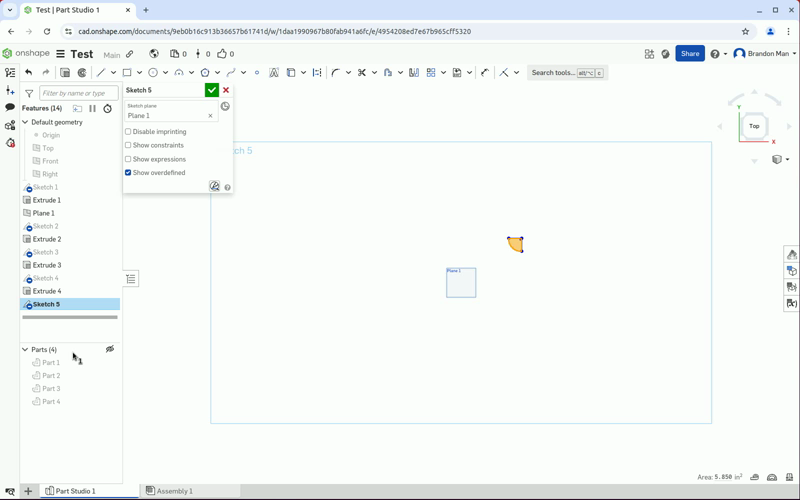
key(shift+e)
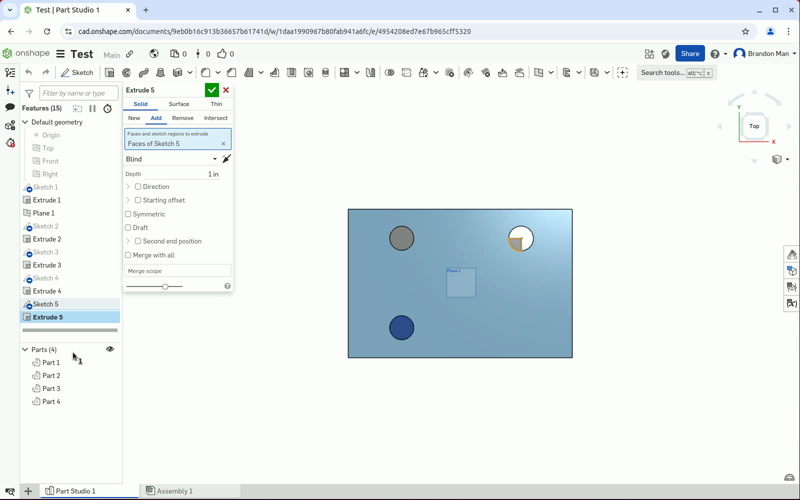
mouse_move(143, 106)
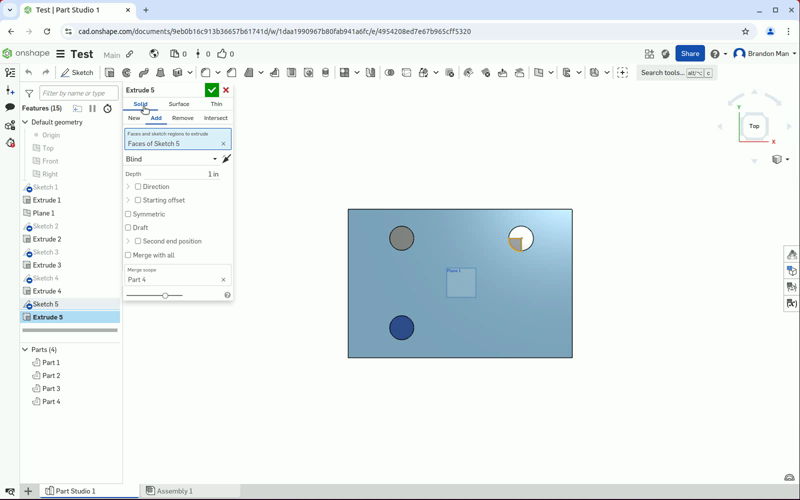
click(143, 106)
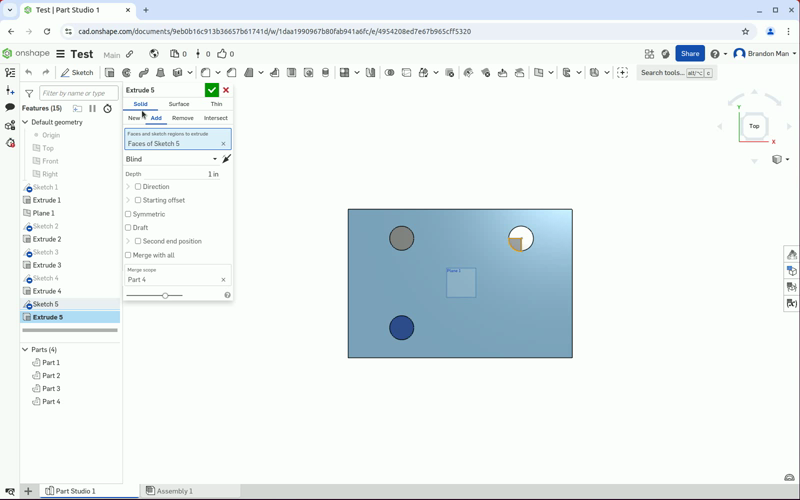
mouse_move(137, 120)
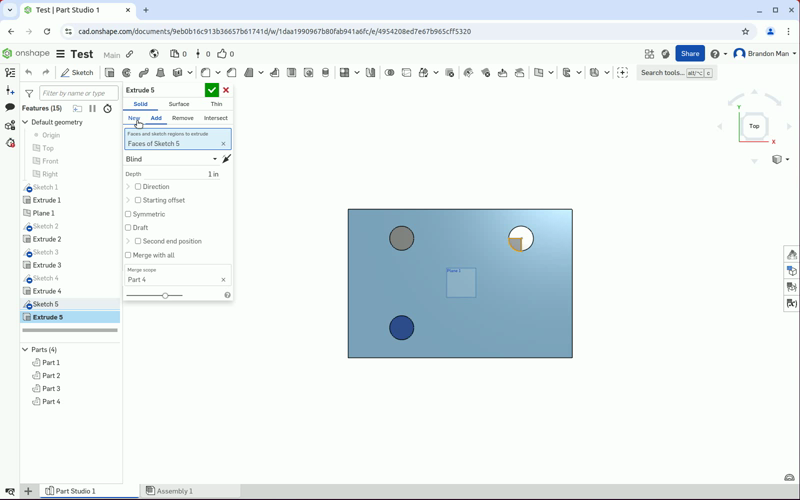
click(137, 120)
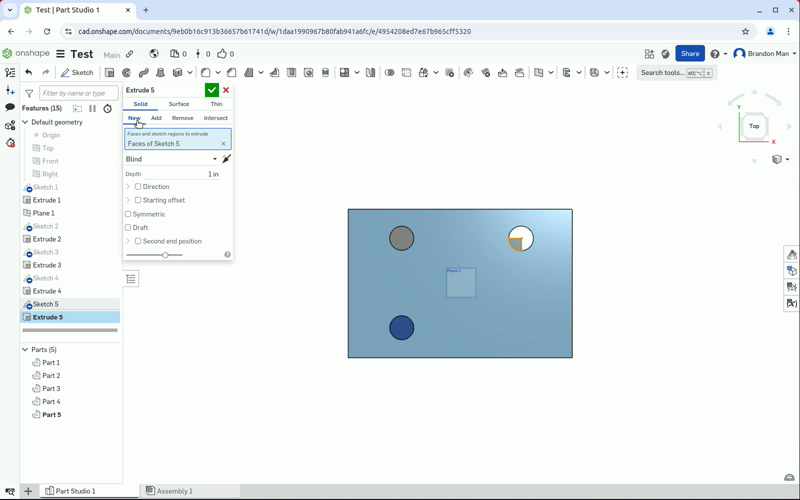
key(tab, 4)
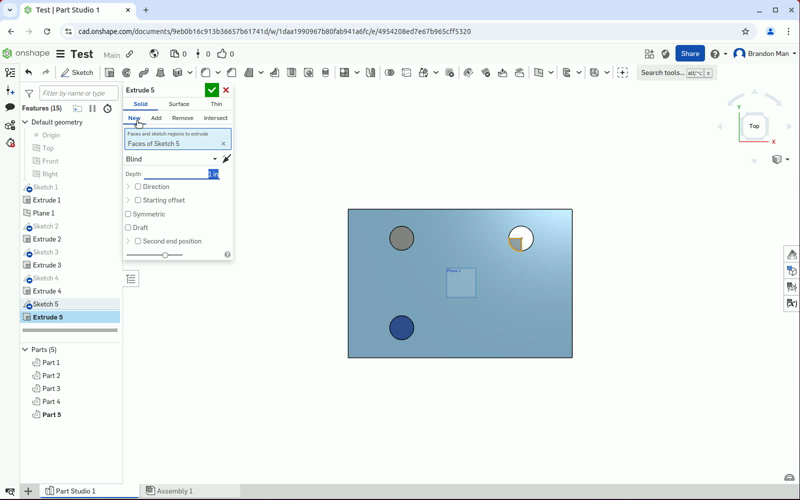
text(15.405)
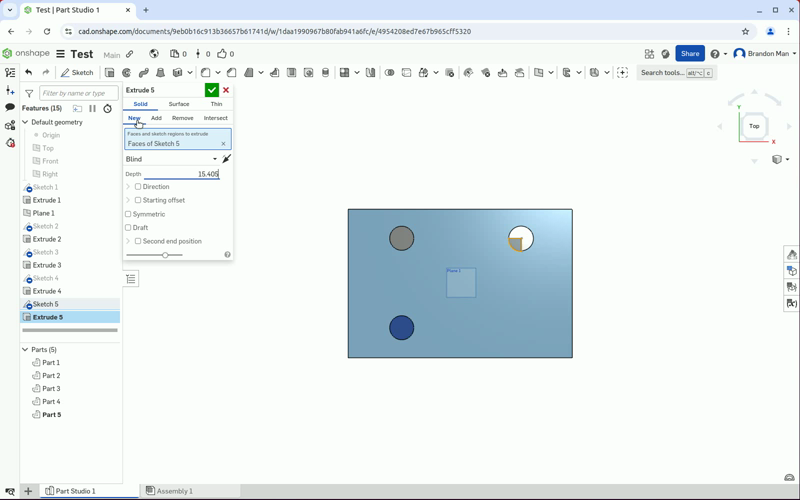
key(enter)
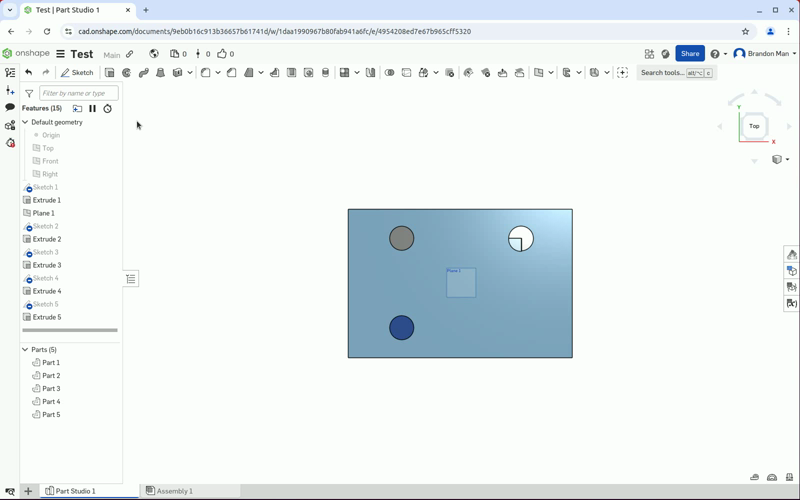
key(shift+h)
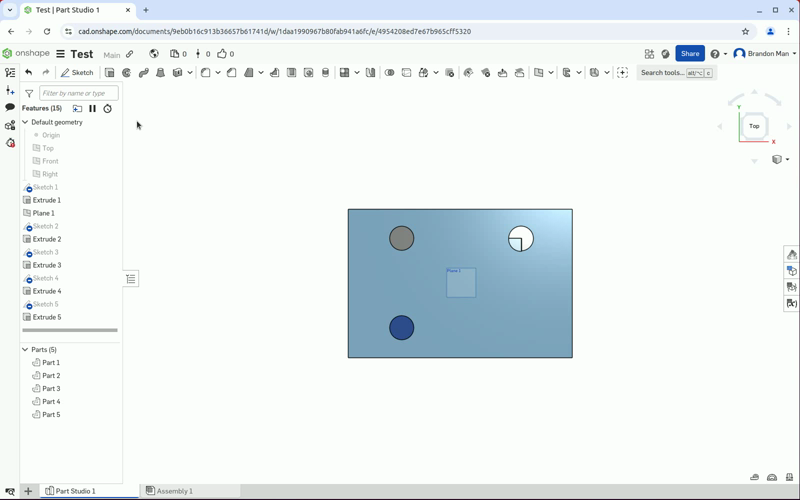
key(shift+h)
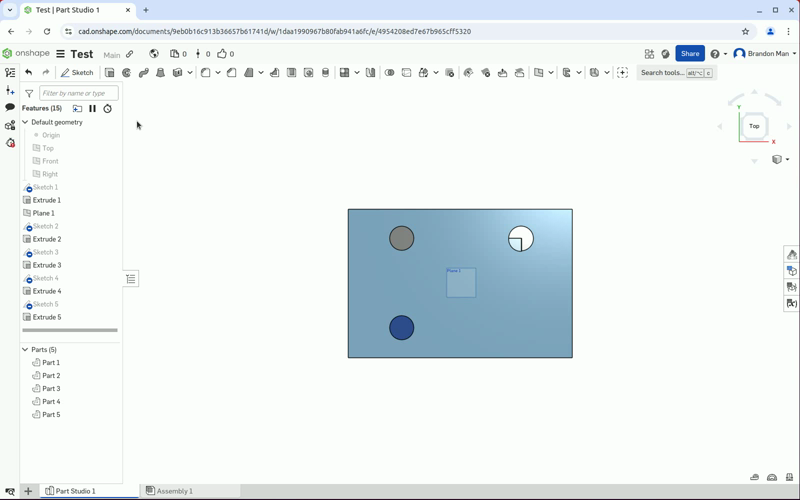
mouse_move(73, 189)
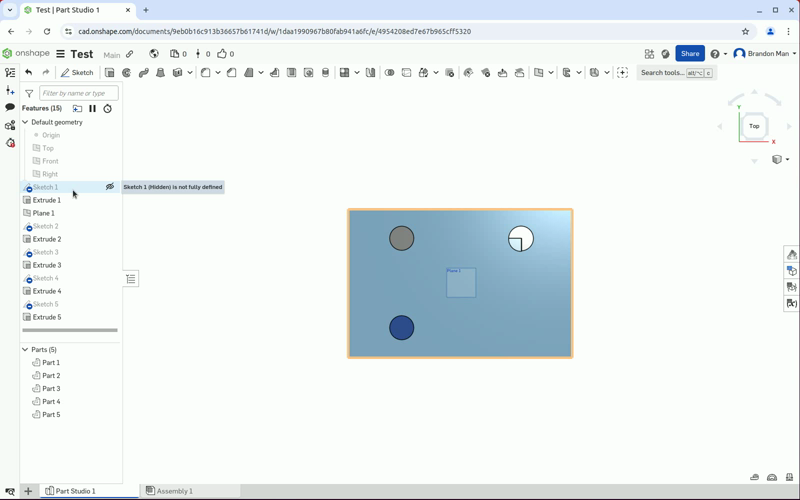
click(73, 189)
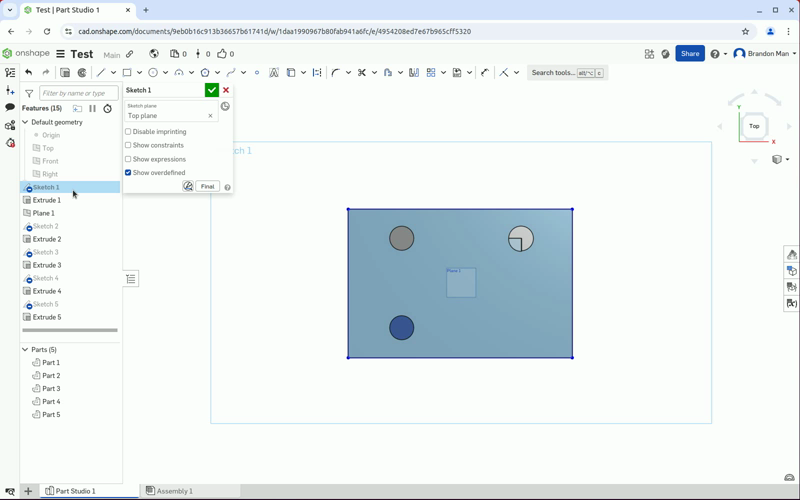
mouse_move(229, 92)
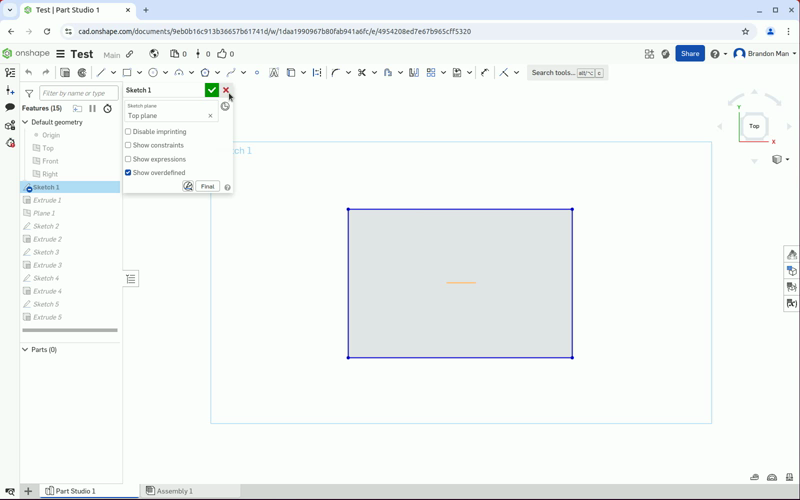
click(229, 92)
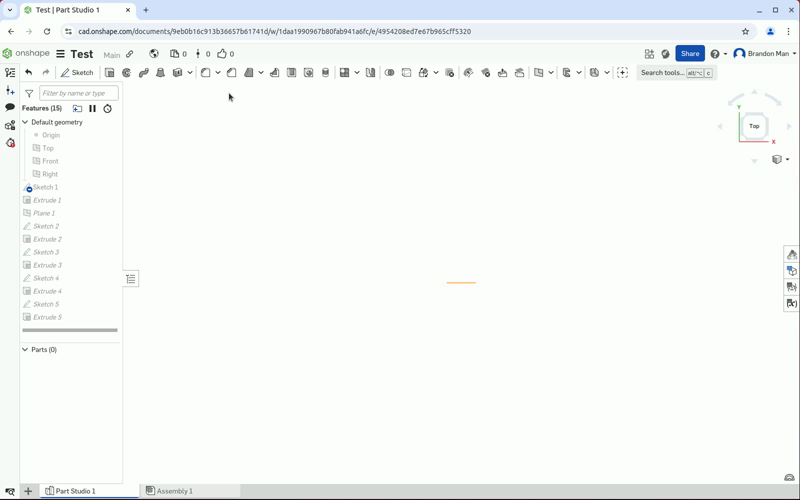
key(shift+s)
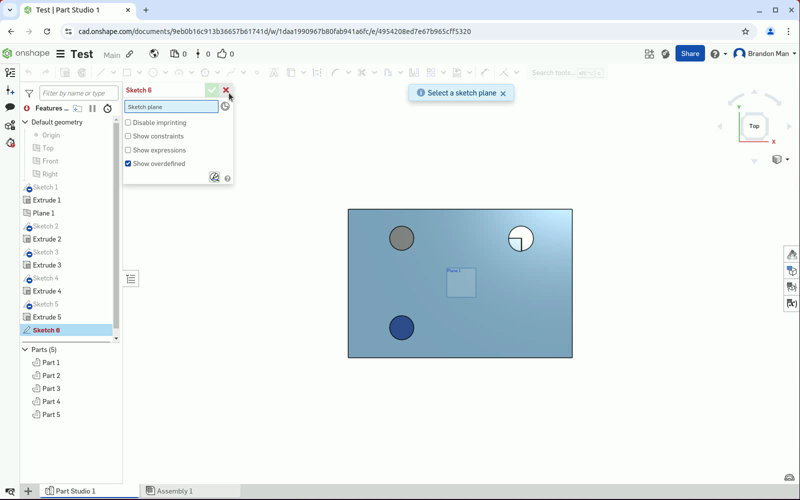
mouse_move(69, 215)
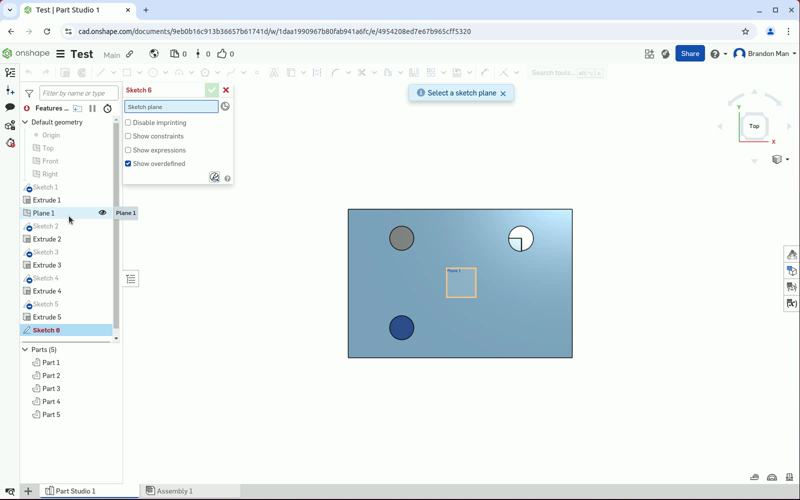
click(69, 215)
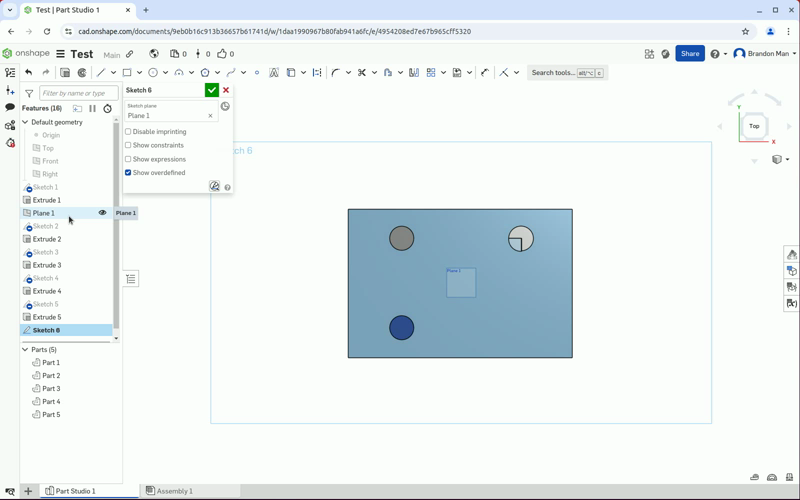
mouse_move(73, 352)
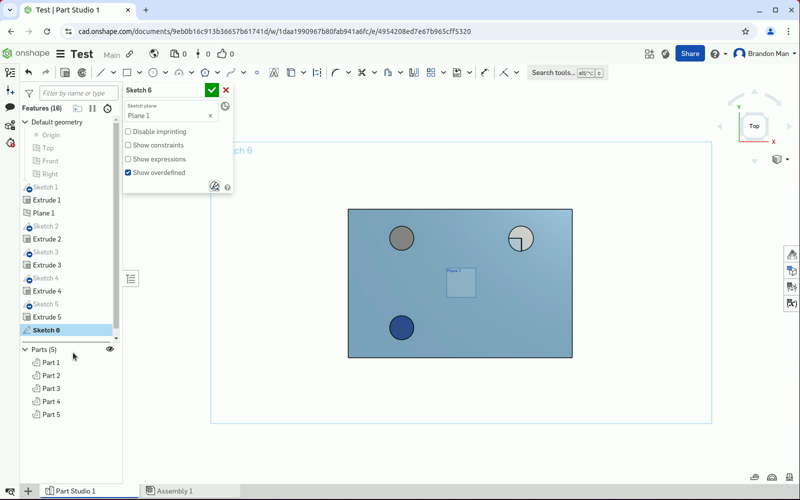
key(y)
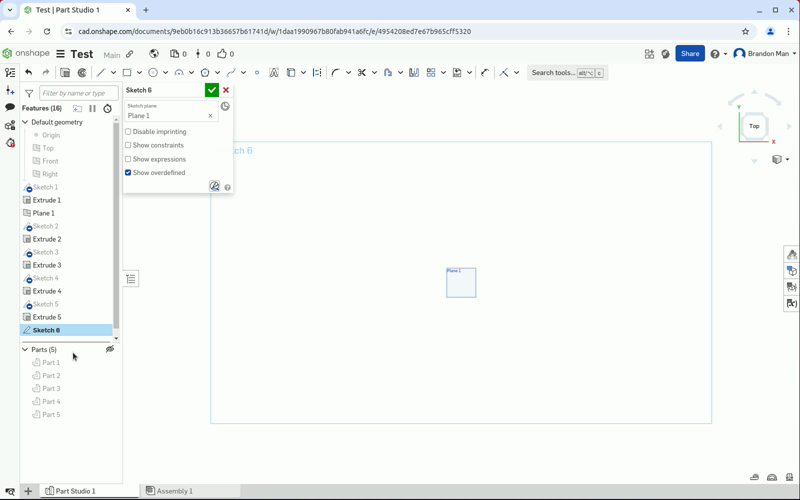
key(a)
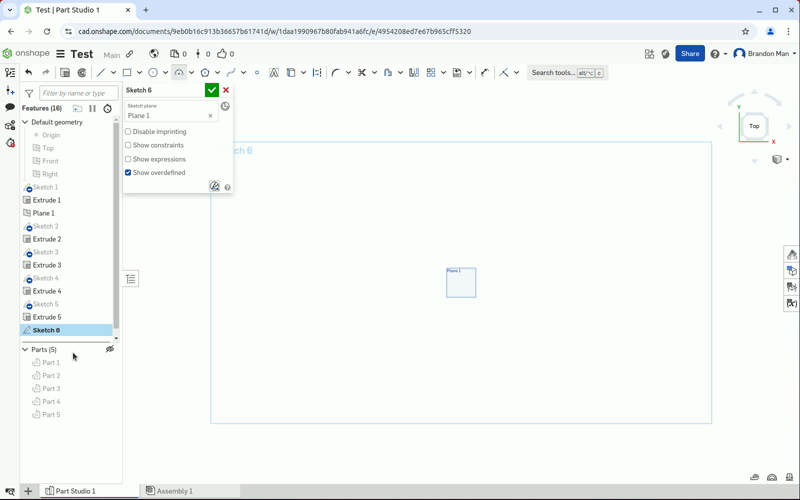
key_down(shift)
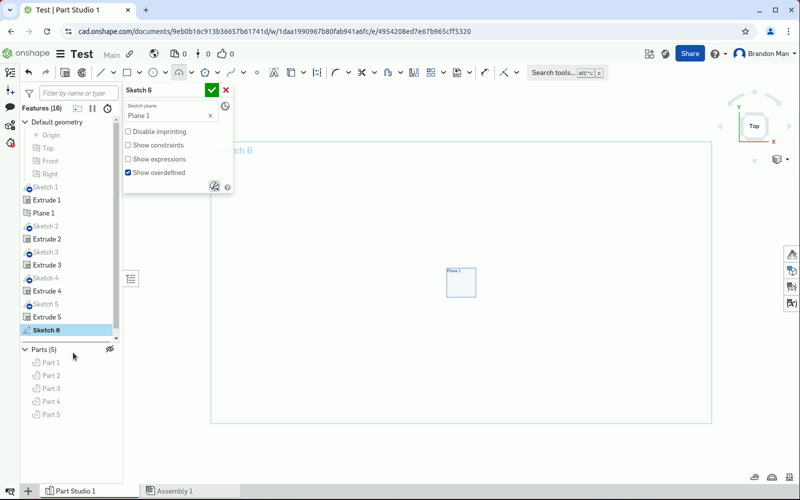
mouse_move(508, 327)
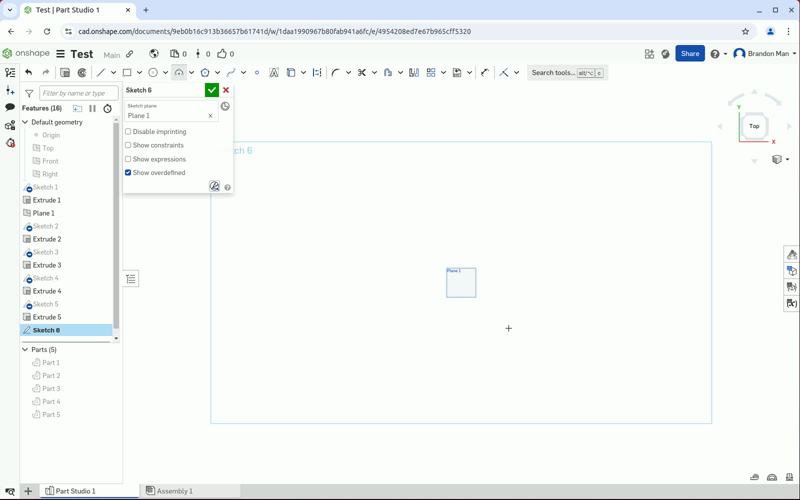
click(508, 327)
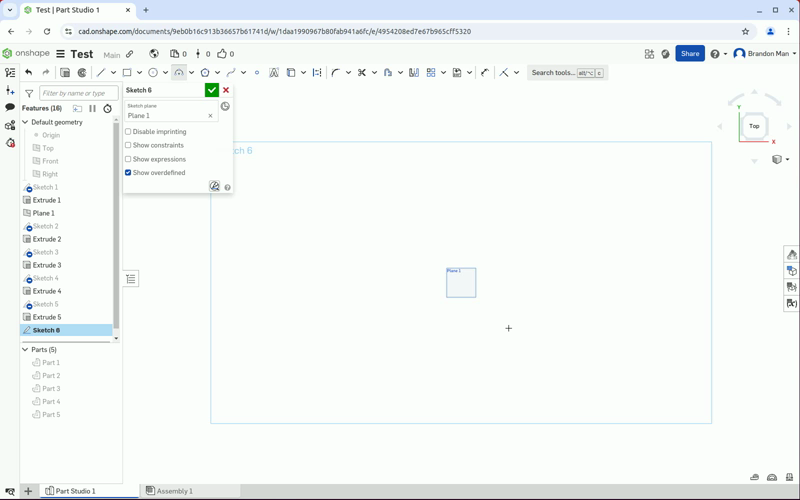
key_up(shift)
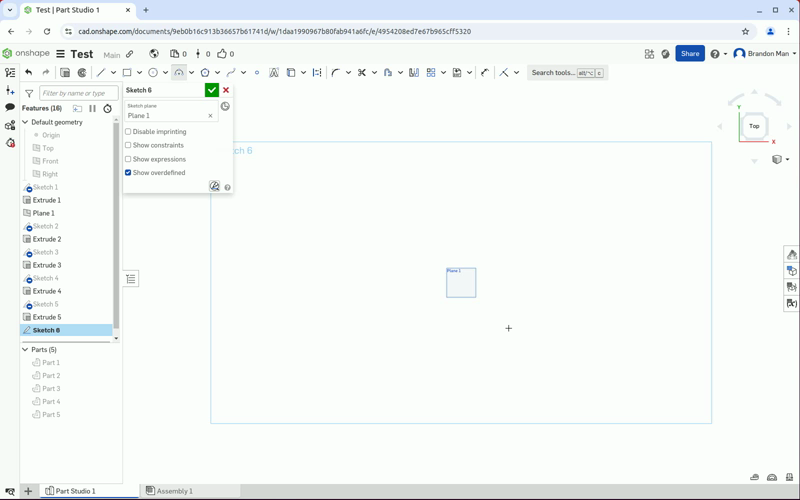
key_down(shift)
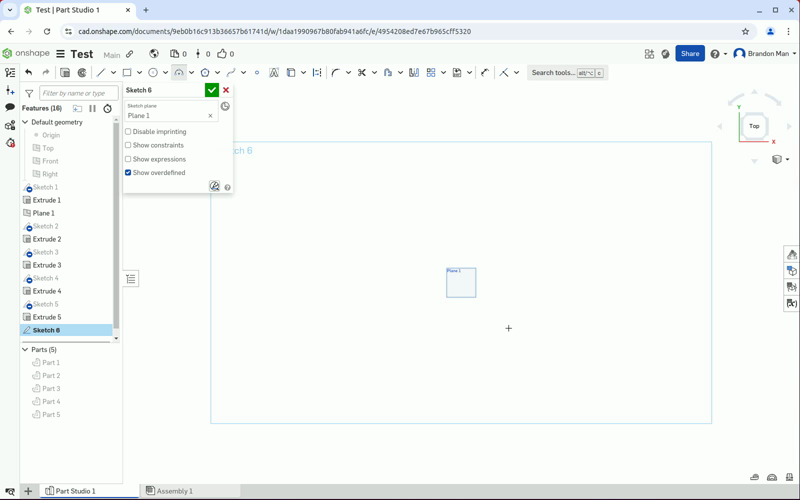
mouse_move(521, 315)
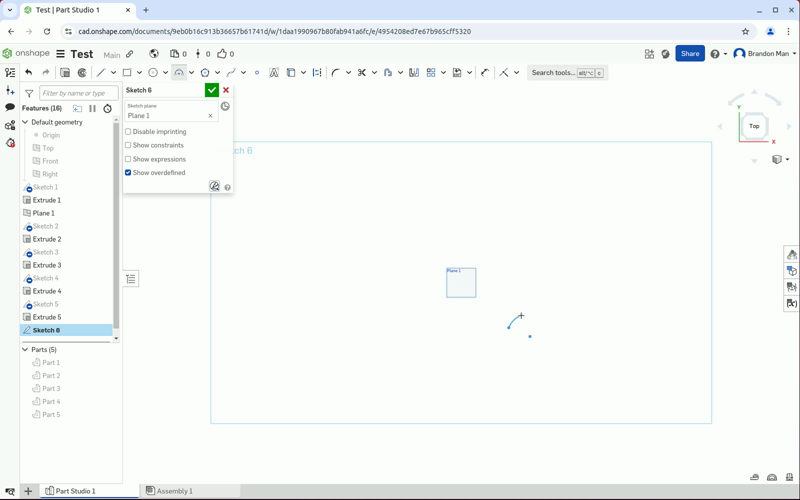
click(521, 315)
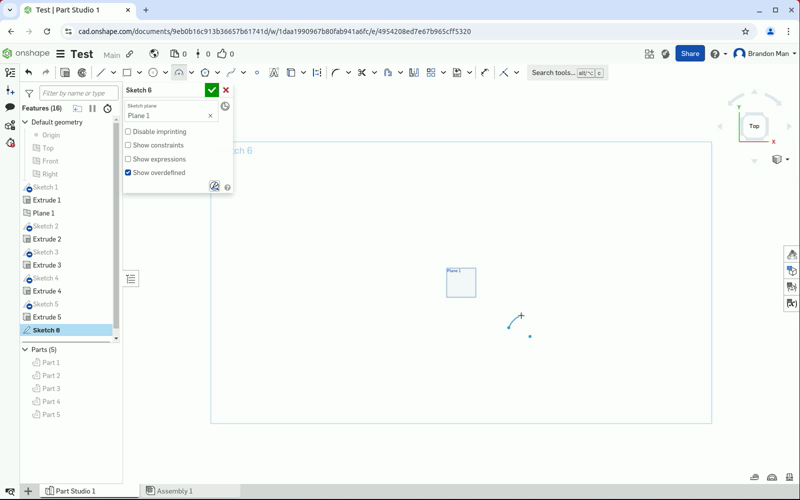
mouse_move(529, 336)
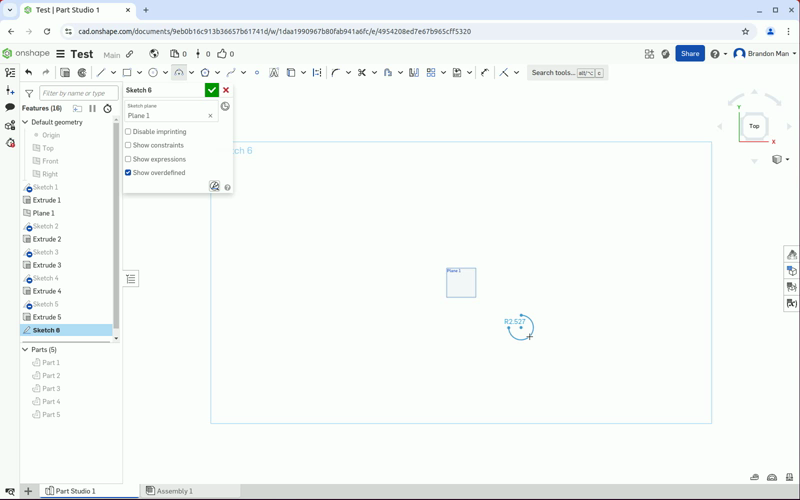
click(529, 336)
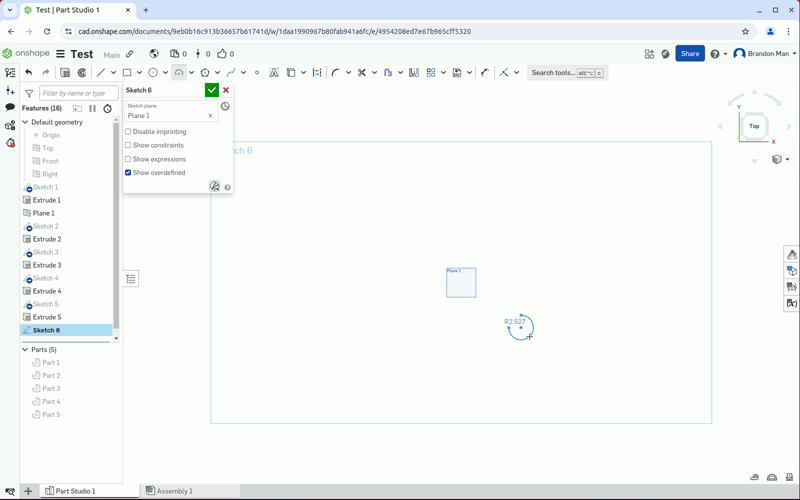
key_up(shift)
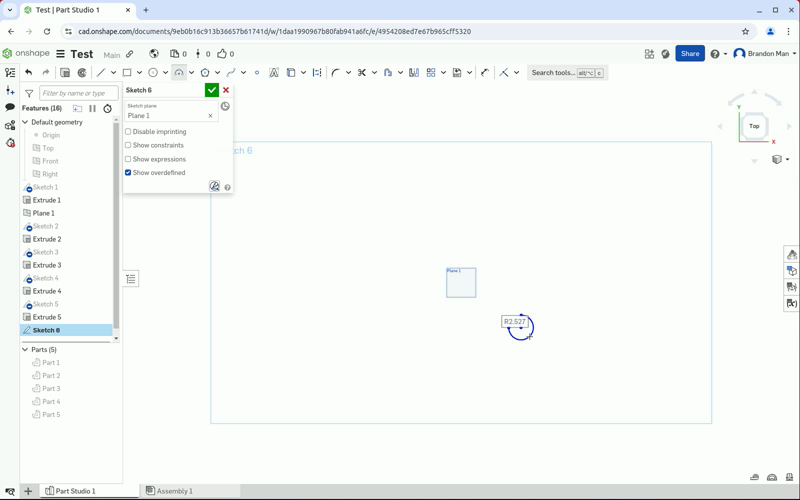
key(esc)
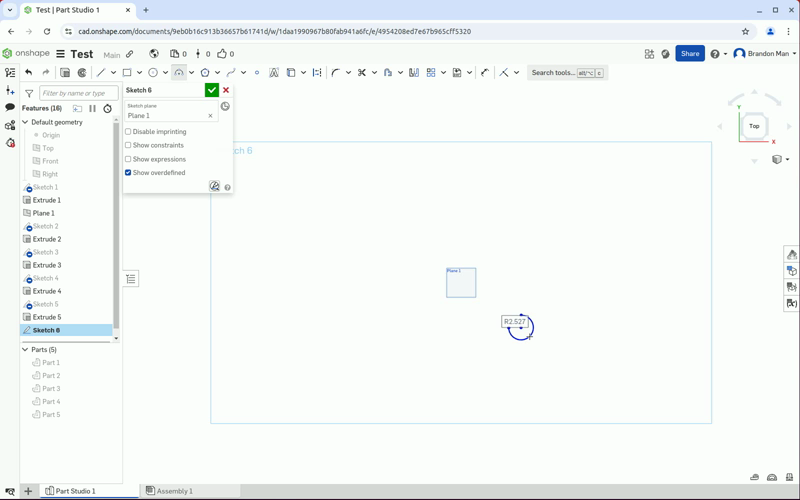
key(l)
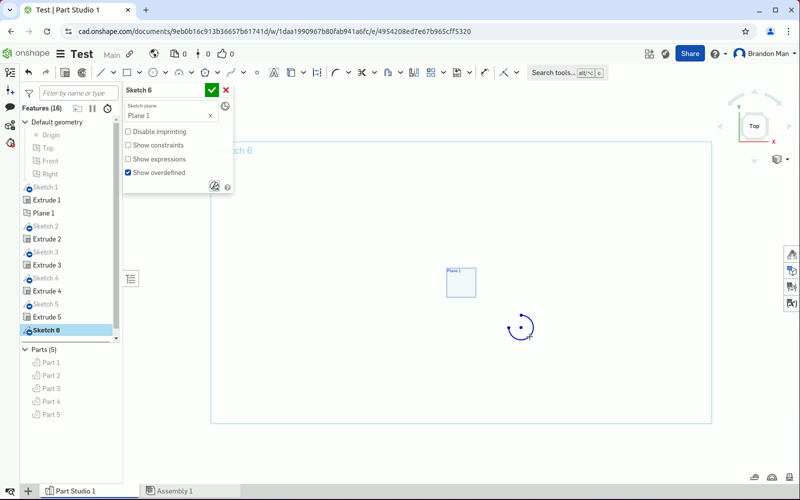
mouse_move(521, 315)
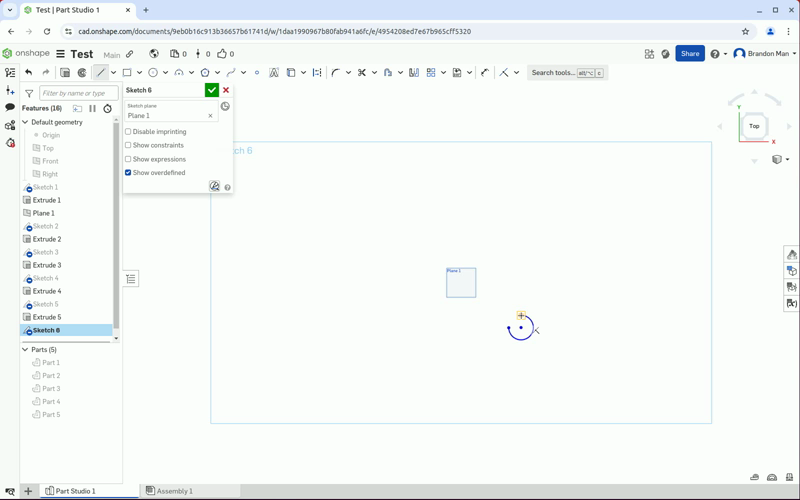
click(521, 315)
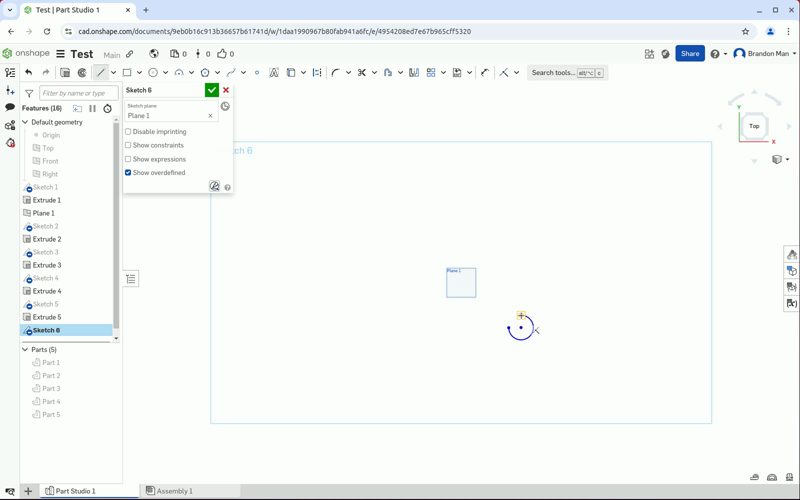
key_down(shift)
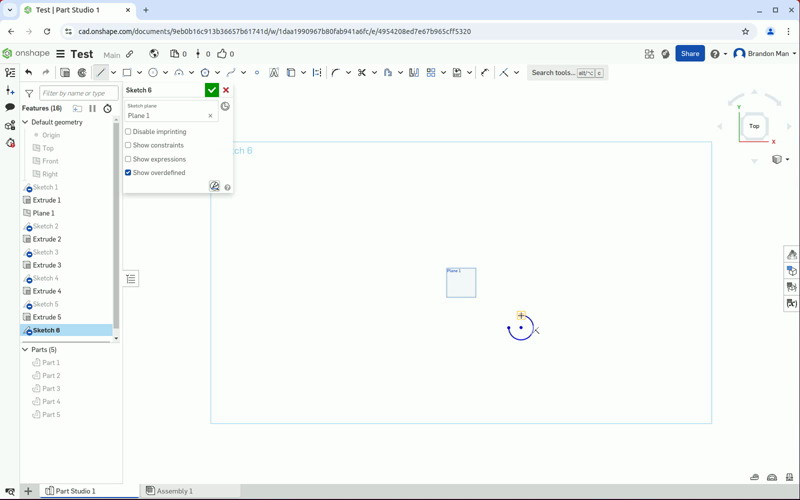
mouse_move(551, 315)
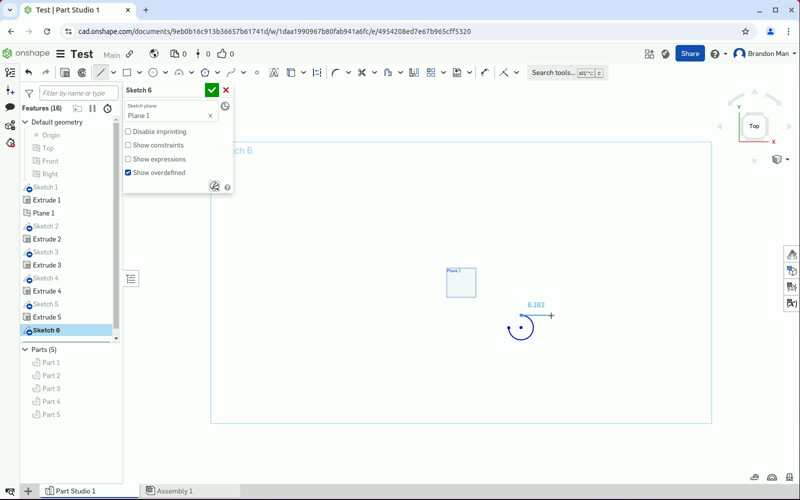
mouse_move(521, 327)
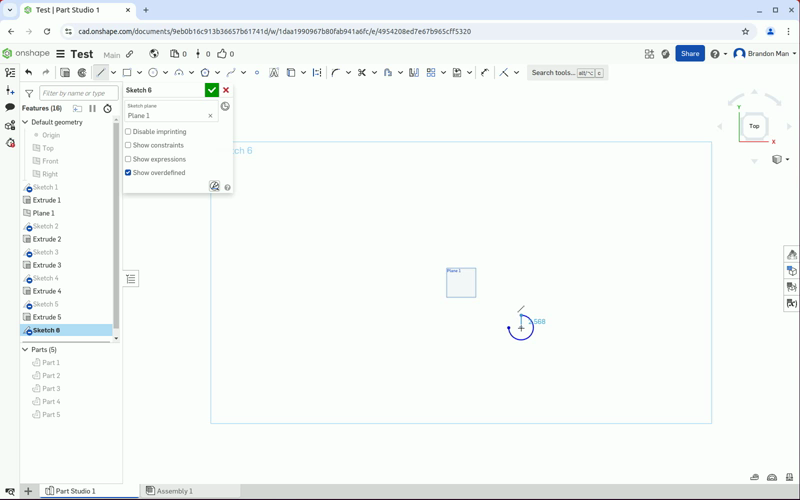
click(521, 327)
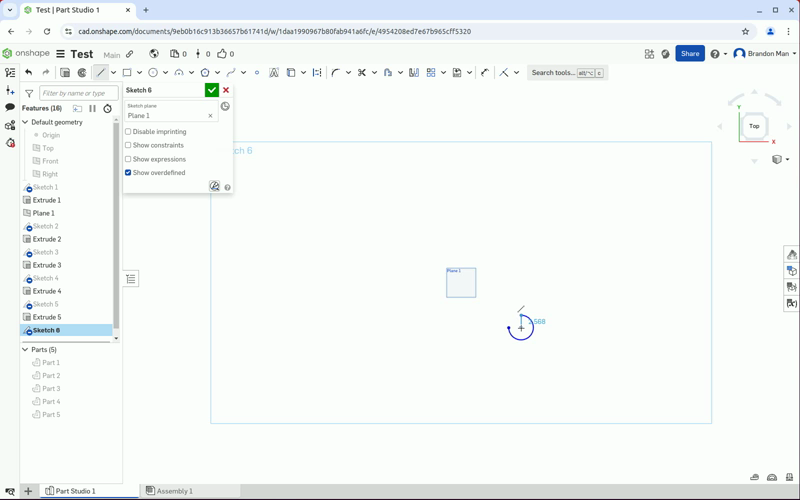
key_up(shift)
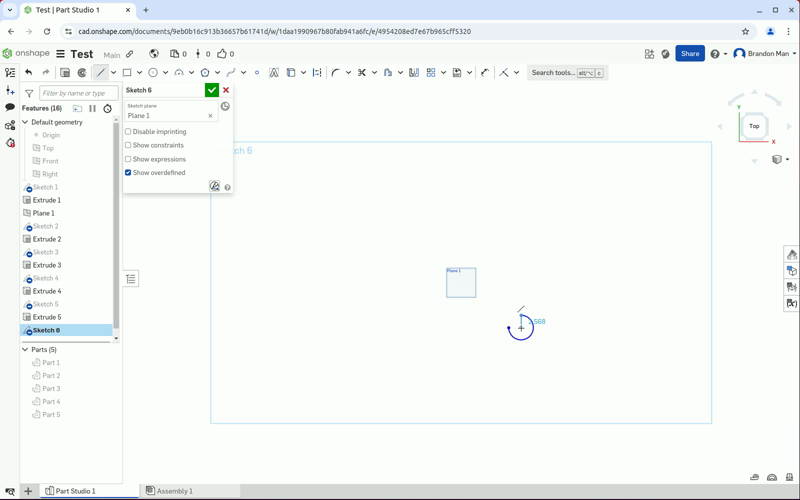
mouse_move(551, 327)
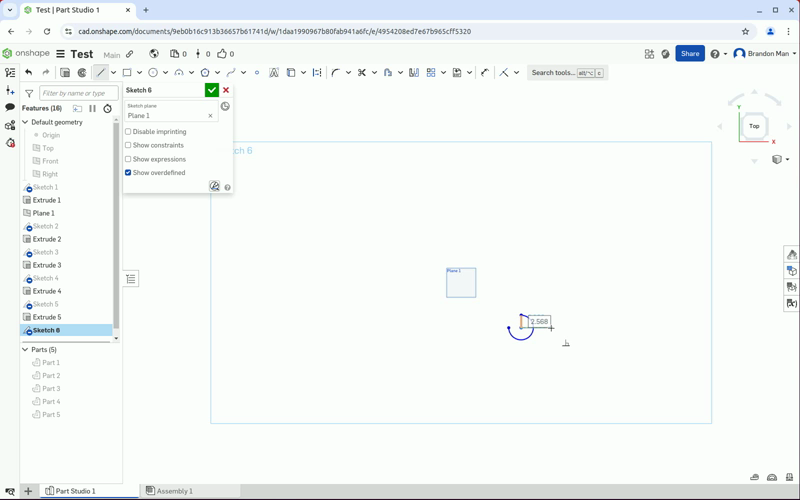
key_down(shift)
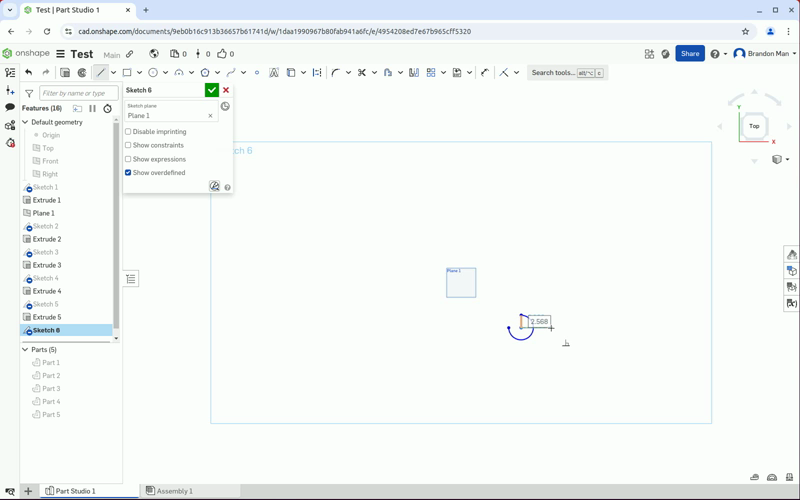
mouse_move(508, 327)
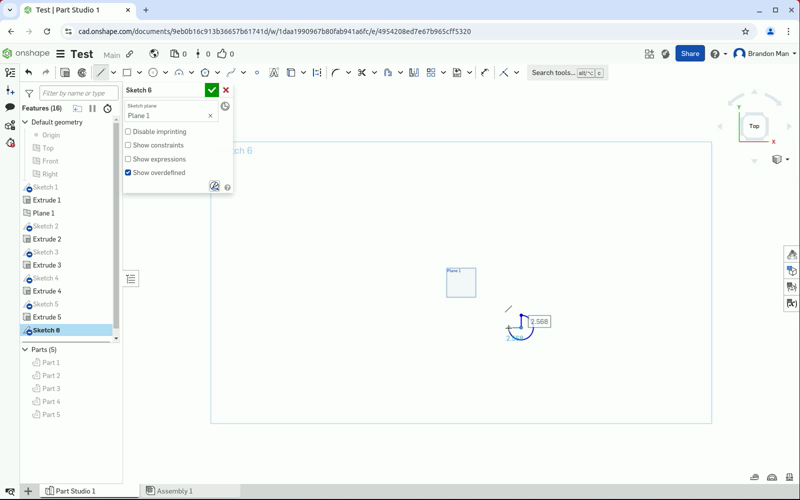
key_up(shift)
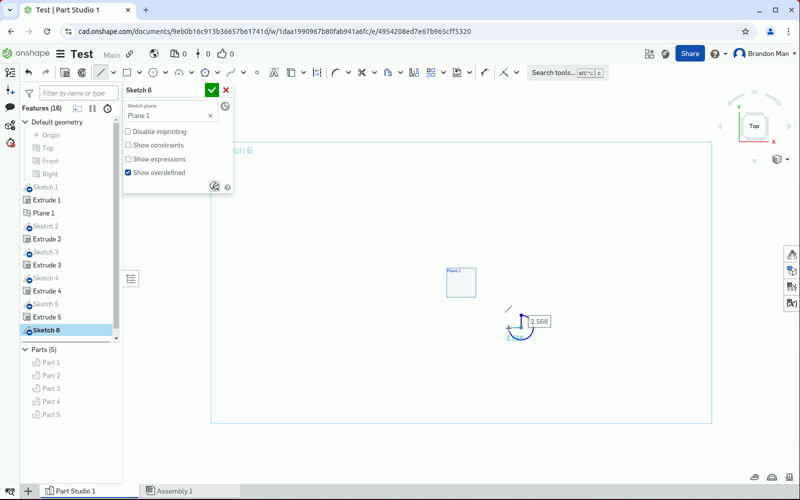
click(508, 327)
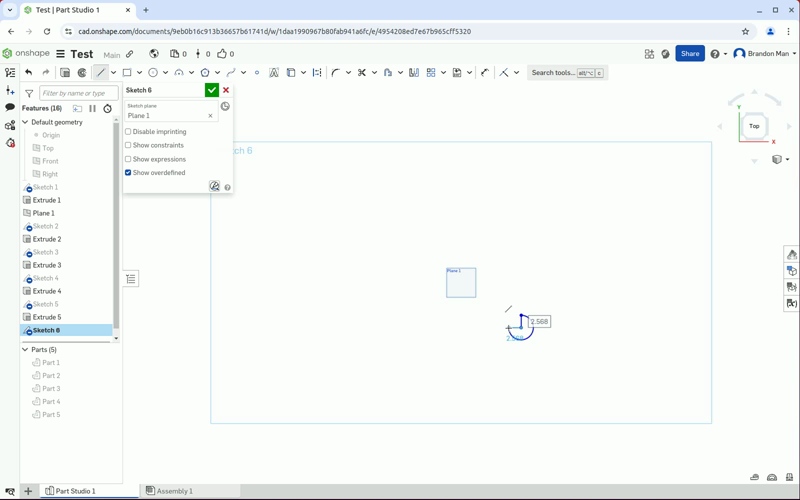
key(esc)
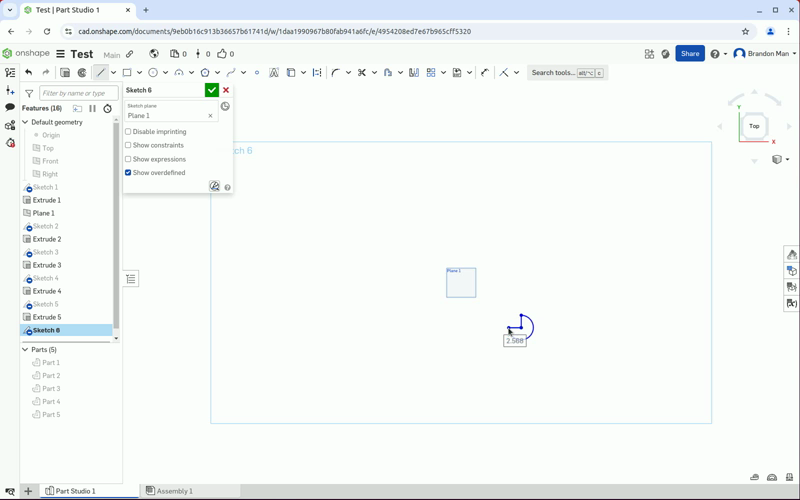
mouse_move(529, 333)
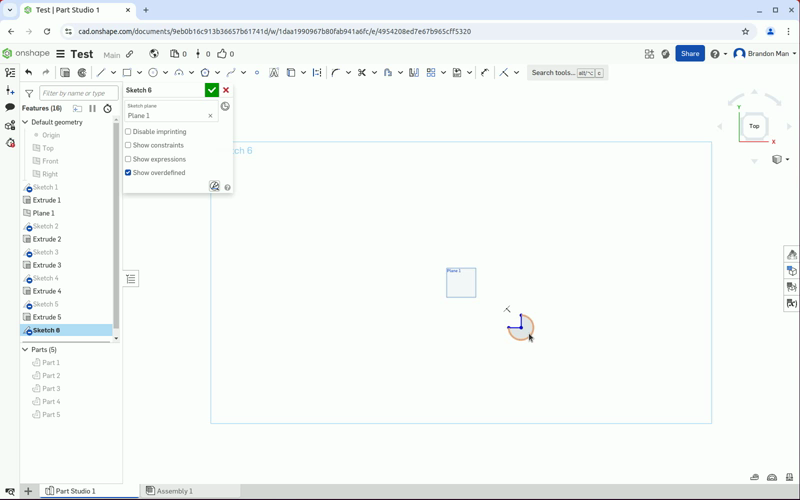
scroll(6)
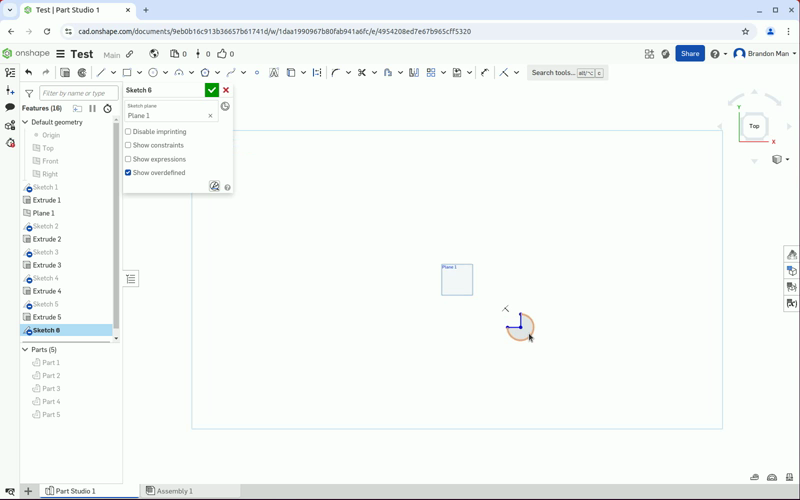
scroll(6)
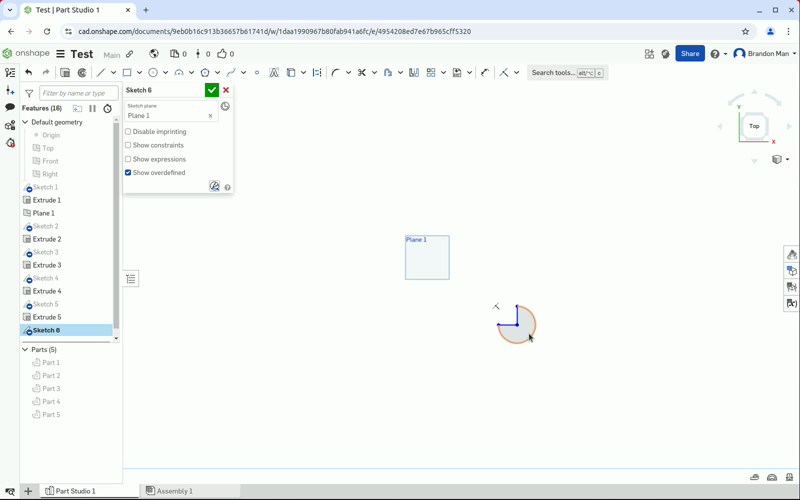
scroll(6)
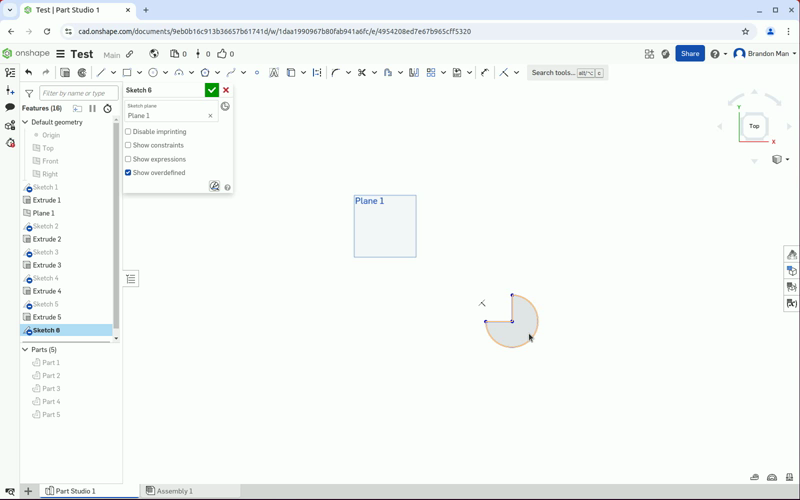
scroll(6)
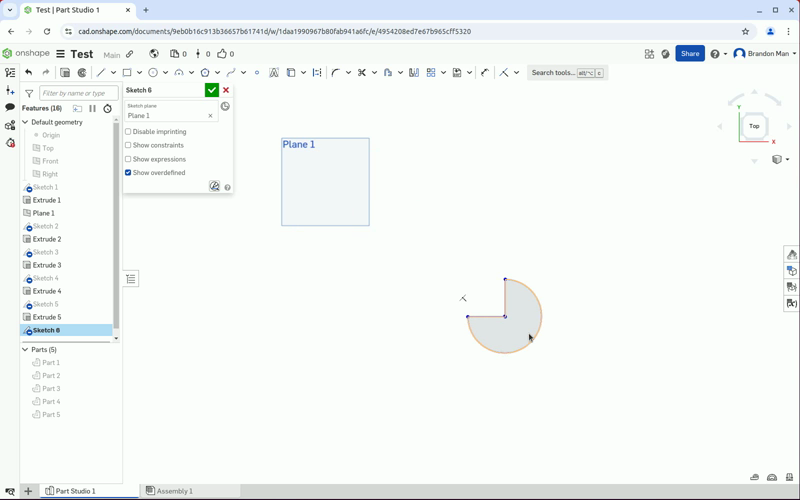
scroll(6)
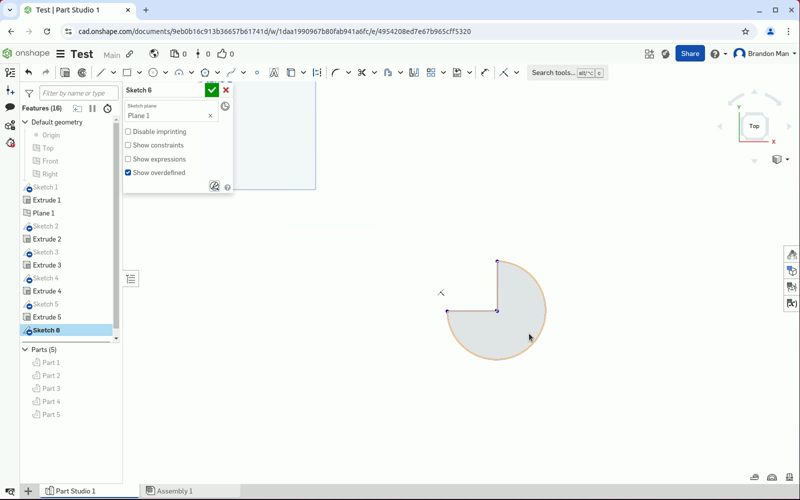
scroll(6)
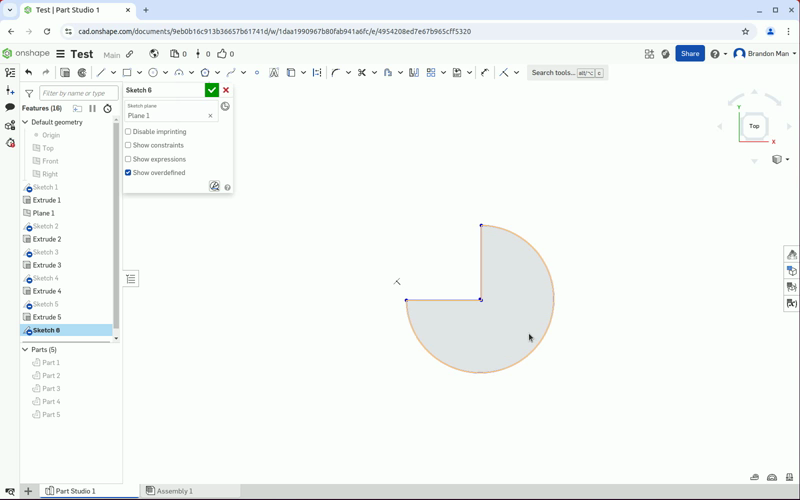
scroll(6)
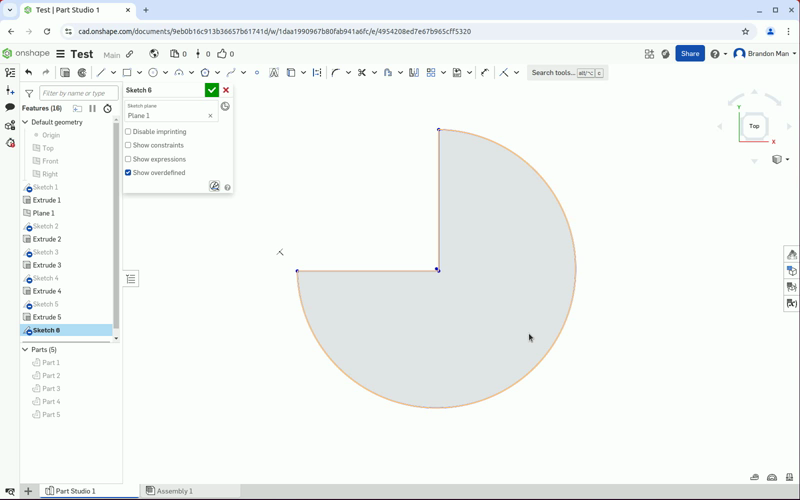
click(529, 333)
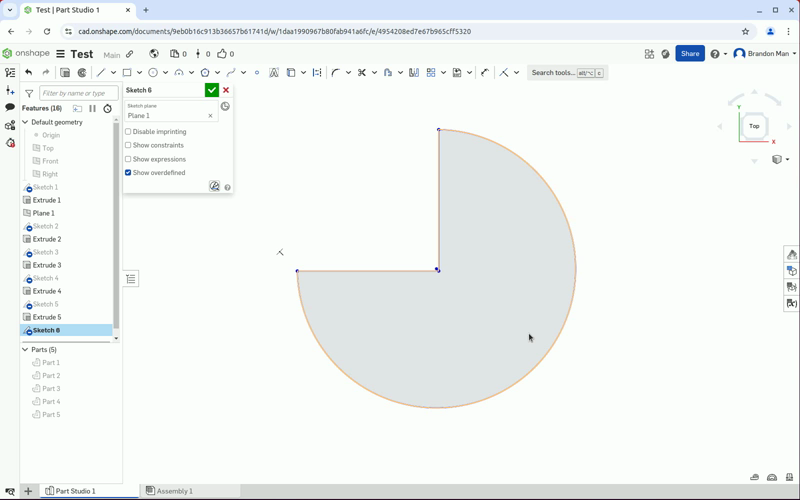
scroll(-6)
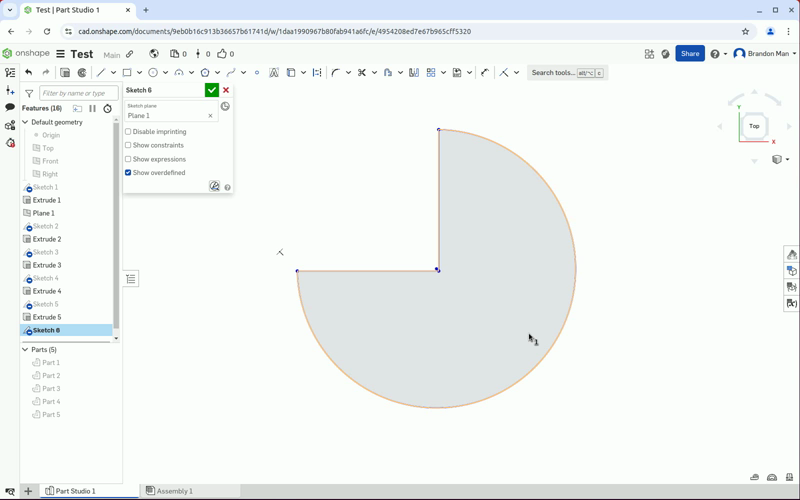
scroll(-6)
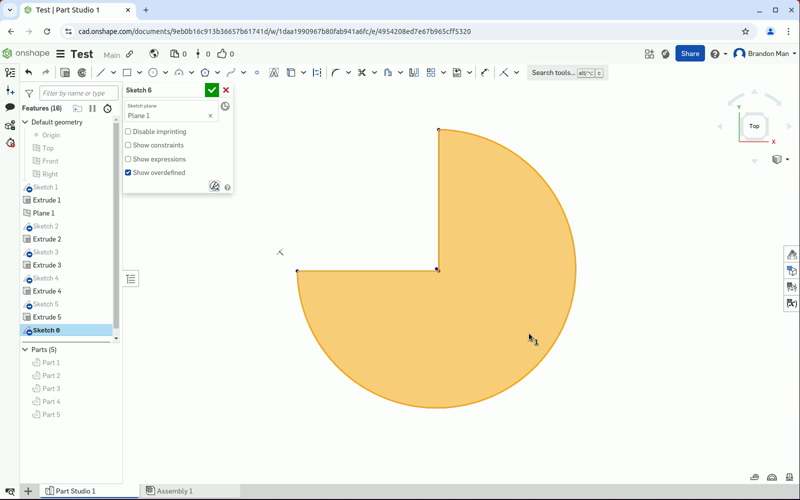
scroll(-6)
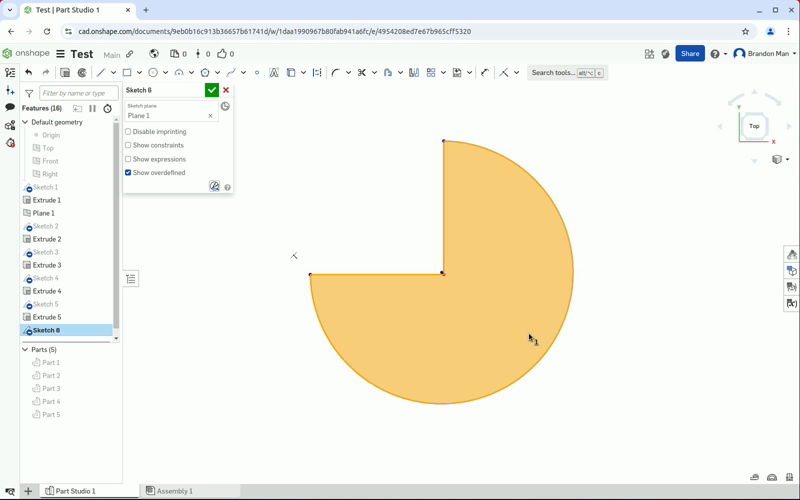
scroll(-6)
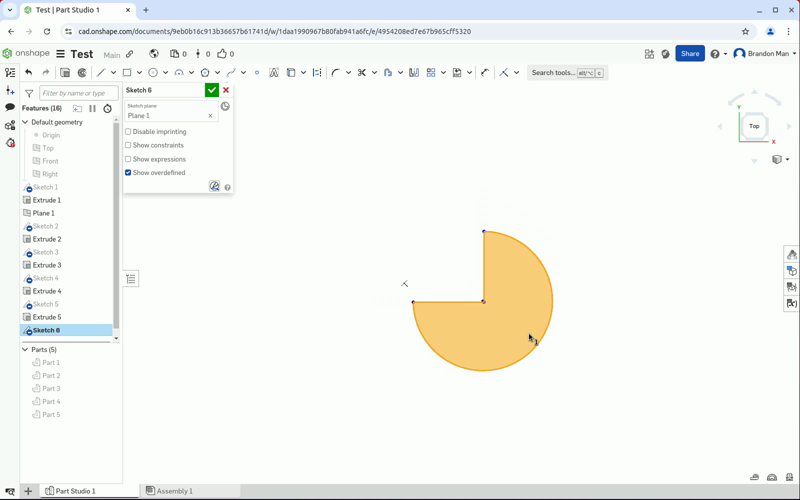
scroll(-6)
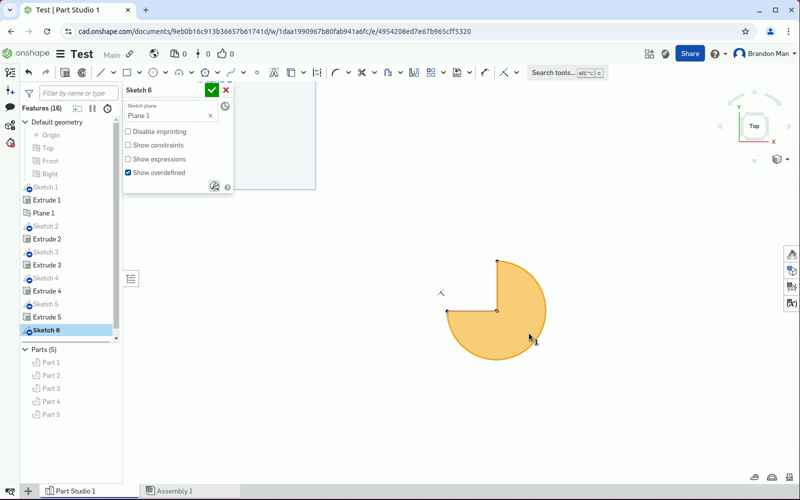
scroll(-6)
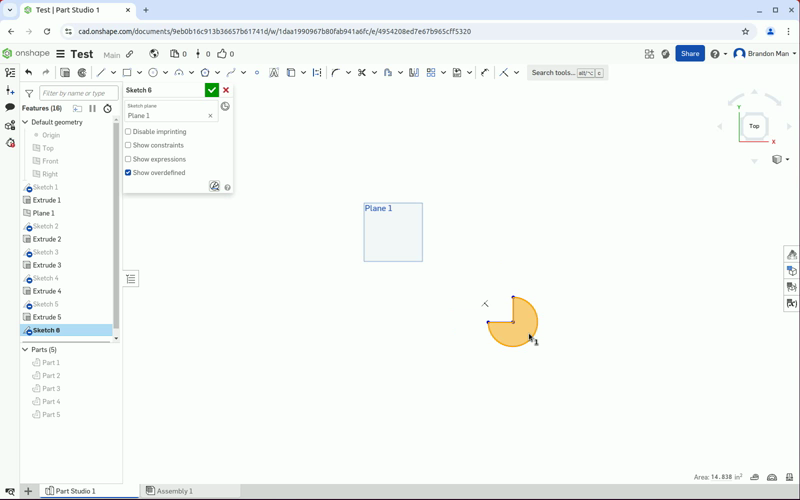
scroll(-6)
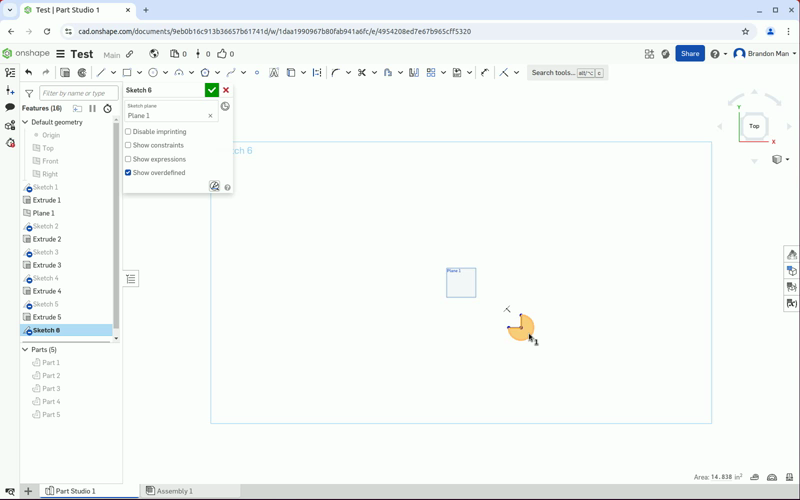
mouse_move(73, 352)
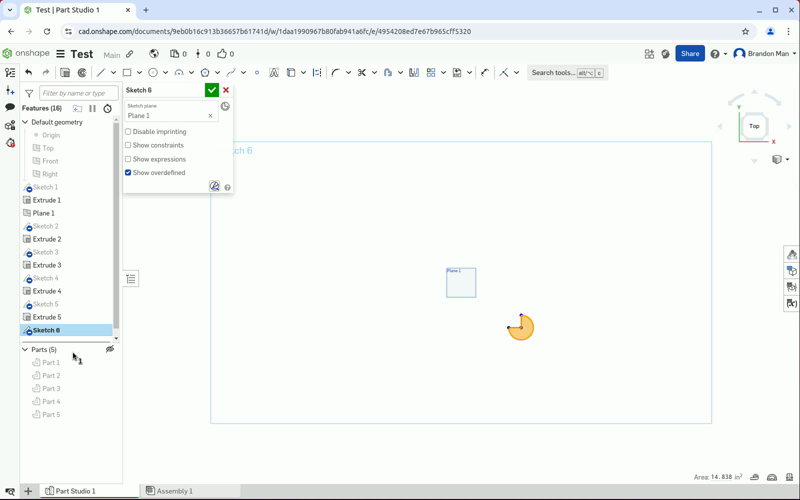
key(shift+y)
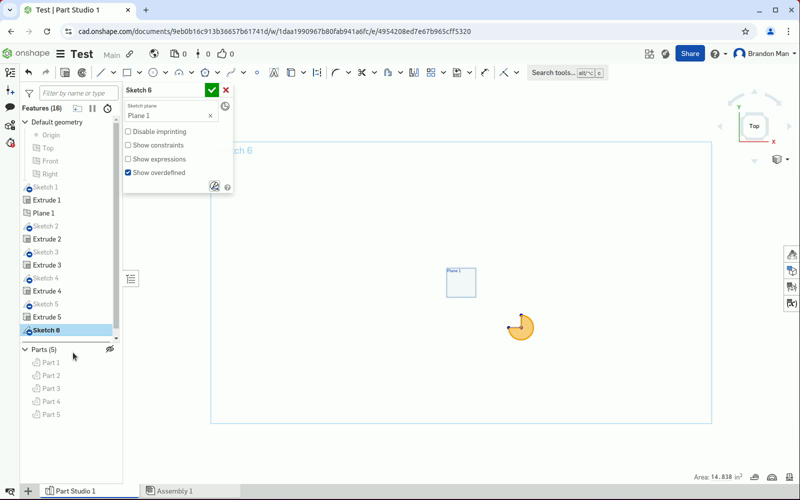
key(shift+e)
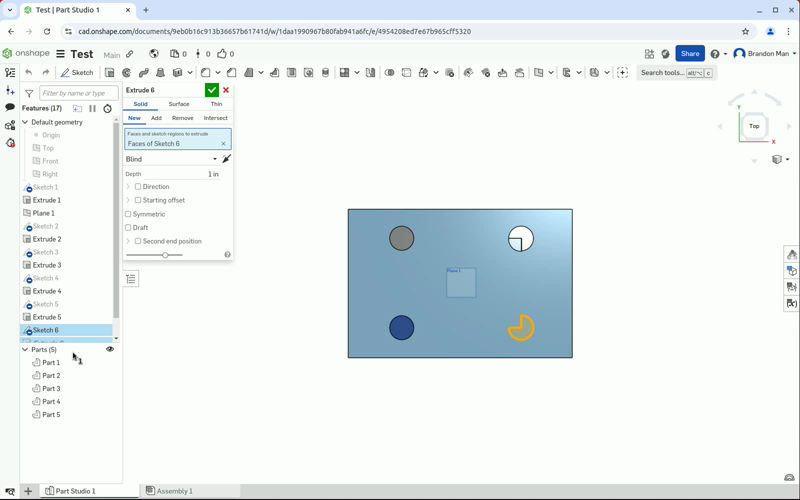
mouse_move(143, 106)
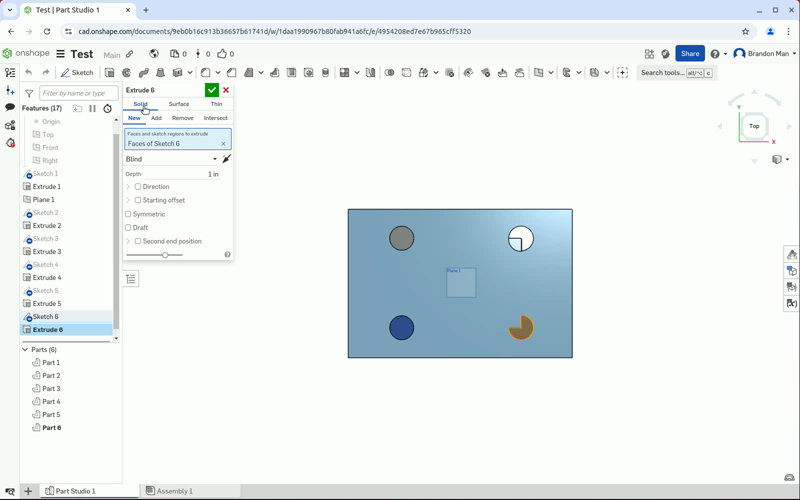
click(143, 106)
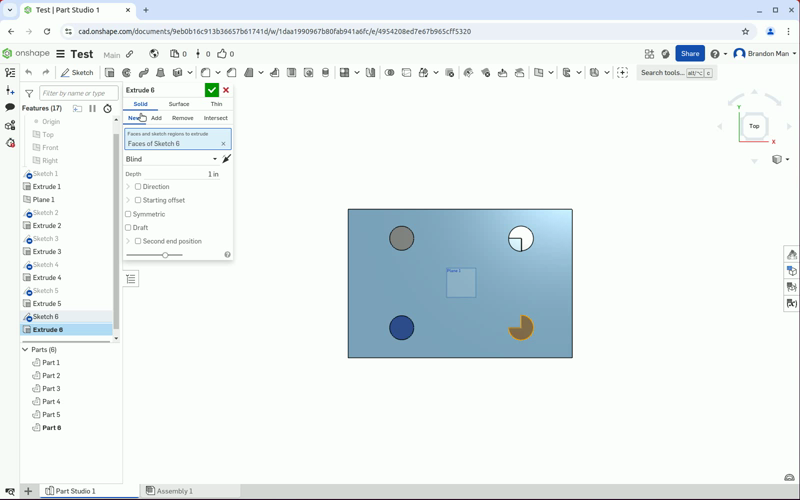
mouse_move(137, 120)
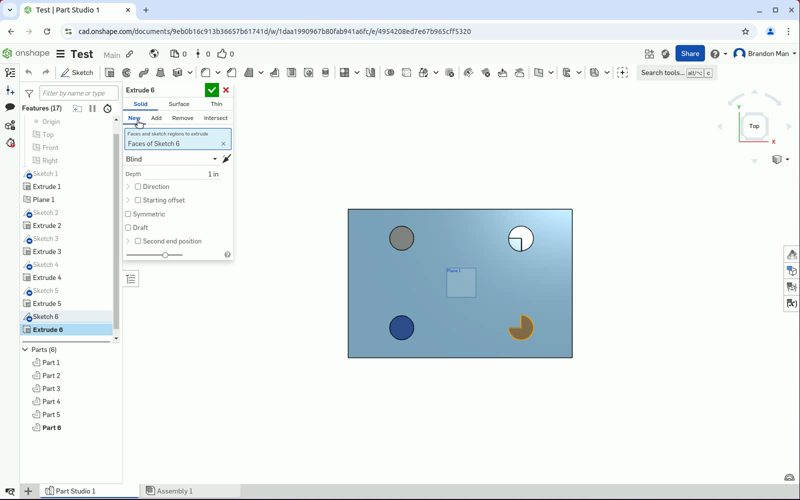
click(137, 120)
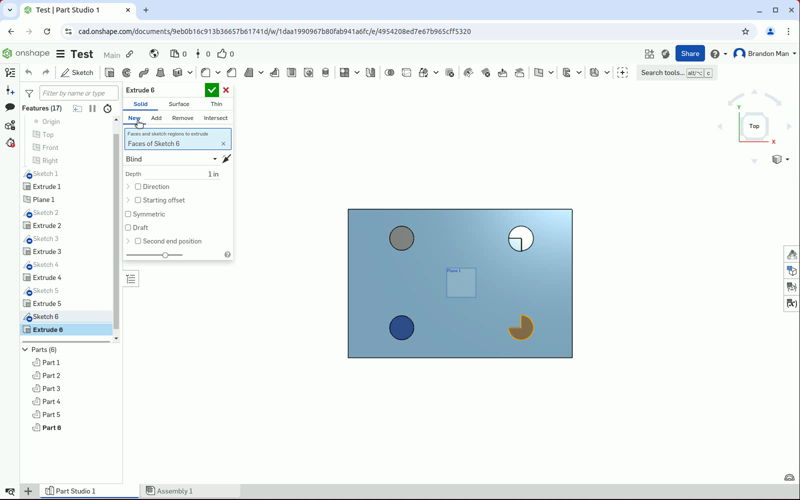
key(tab, 4)
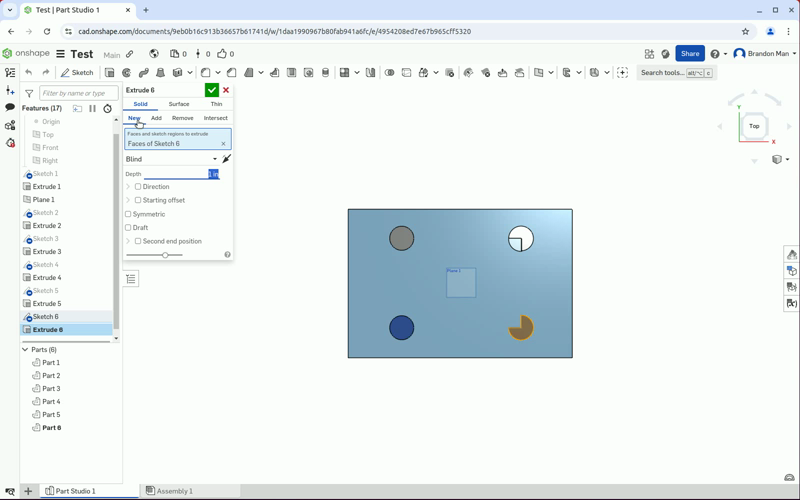
text(15.405)
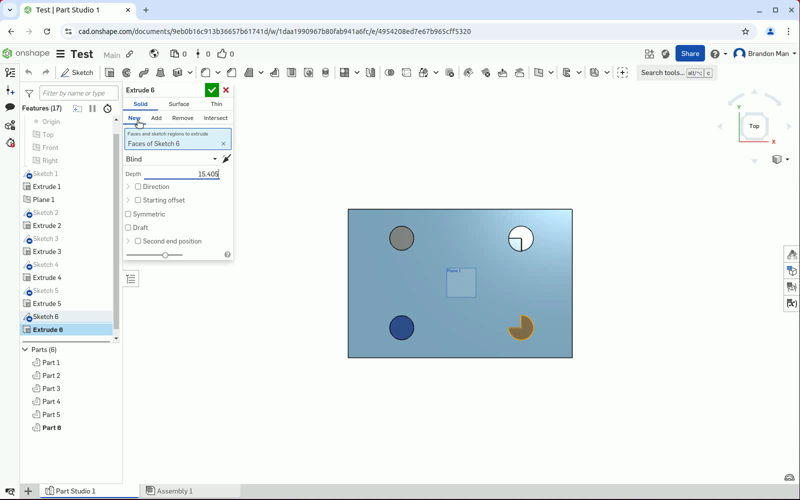
key(enter)
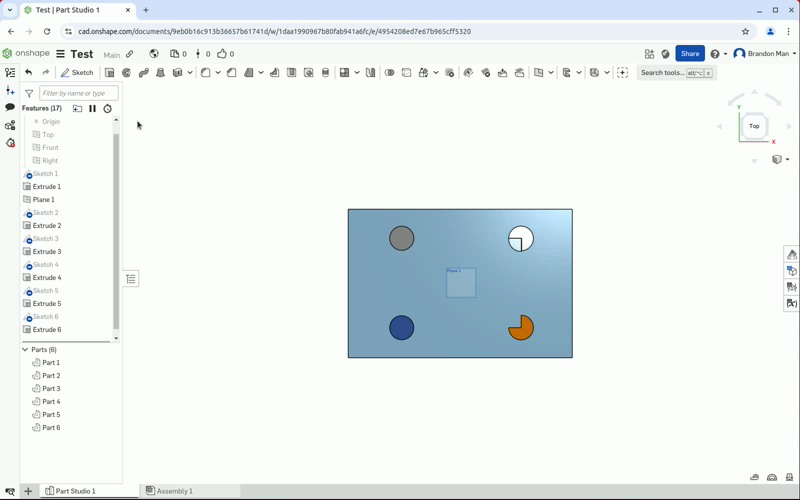
key(shift+h)
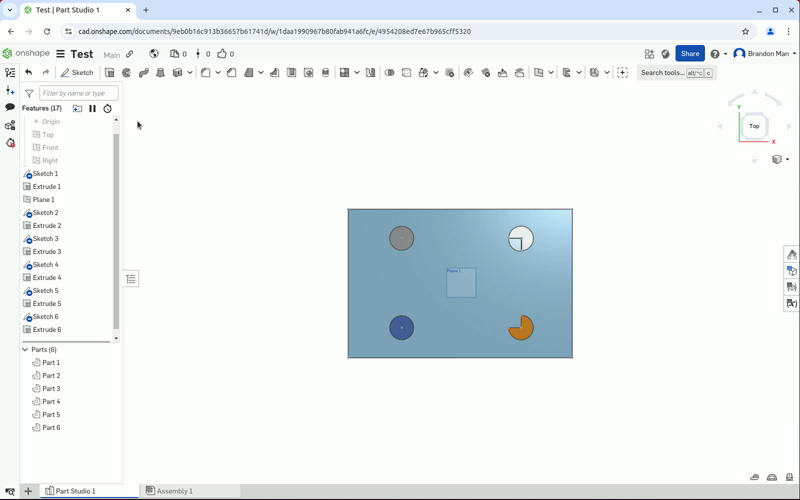
key(shift+h)
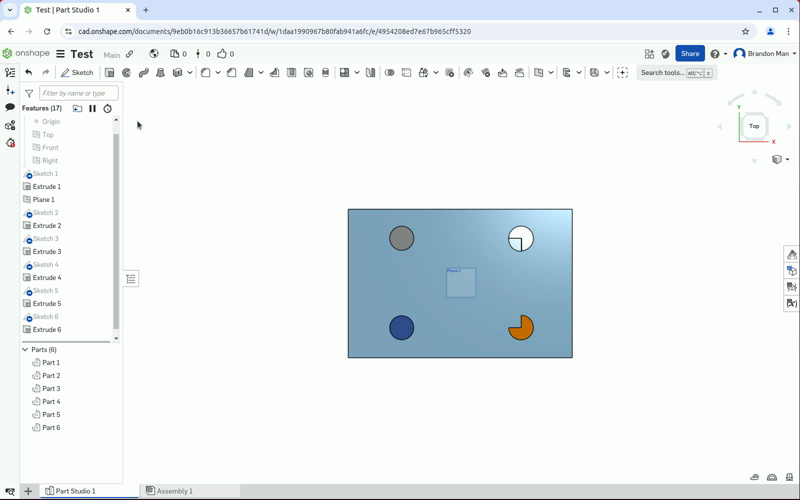
mouse_move(69, 176)
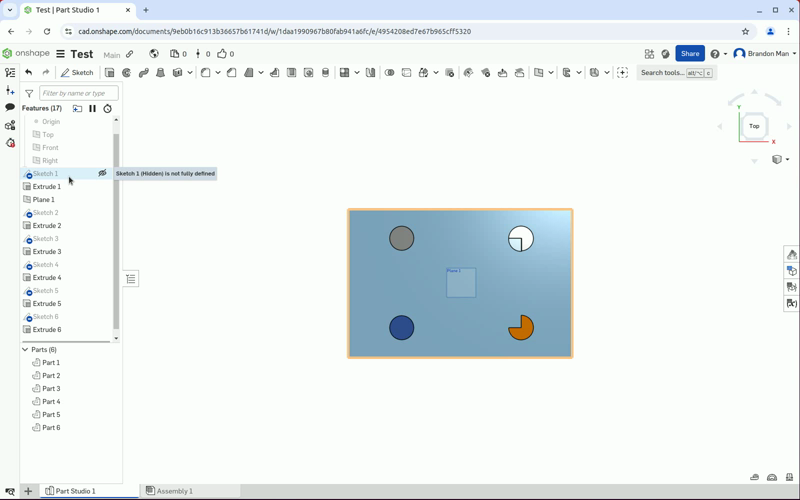
click(69, 176)
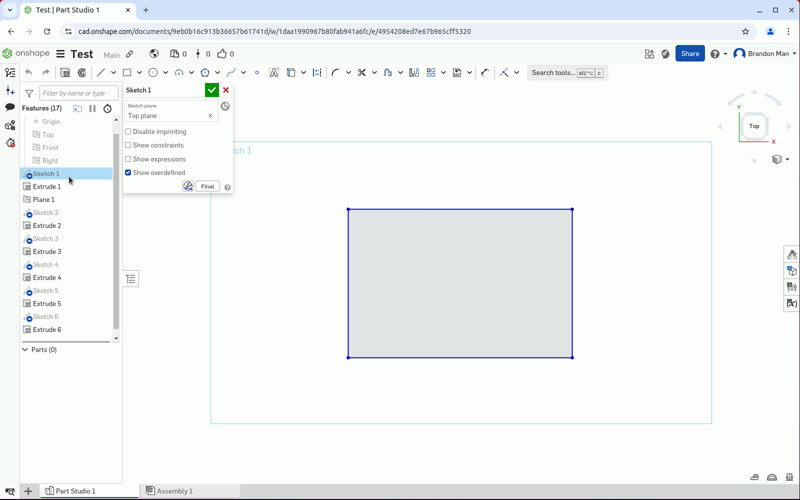
mouse_move(229, 92)
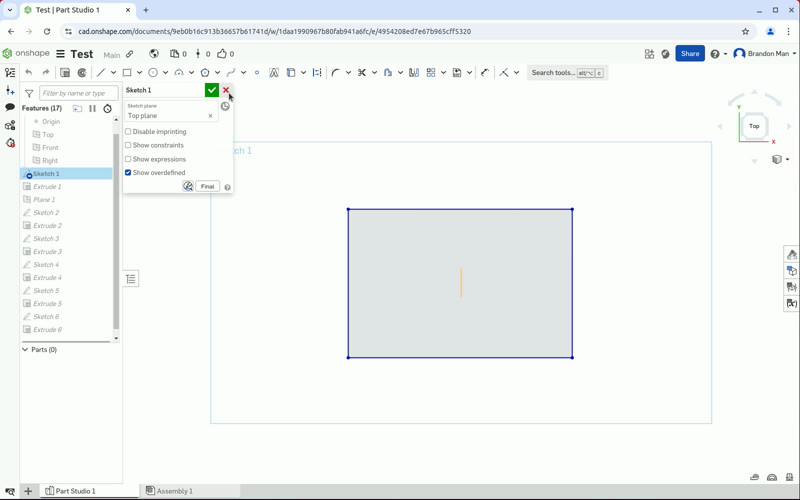
click(229, 92)
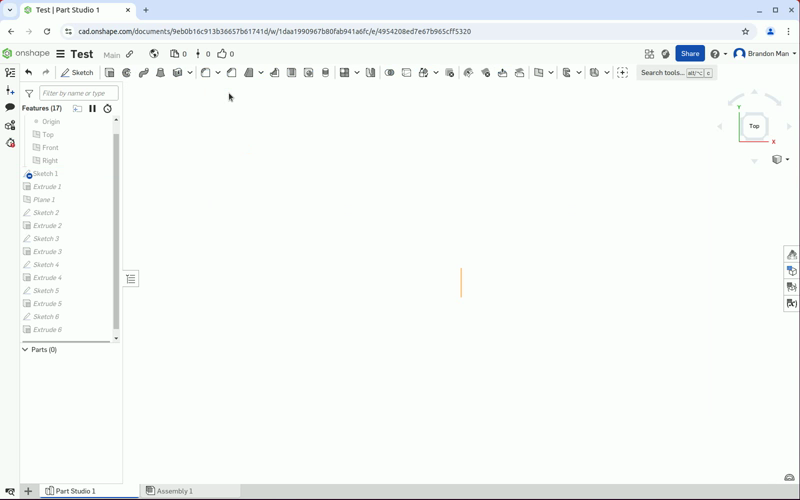
key(shift+s)
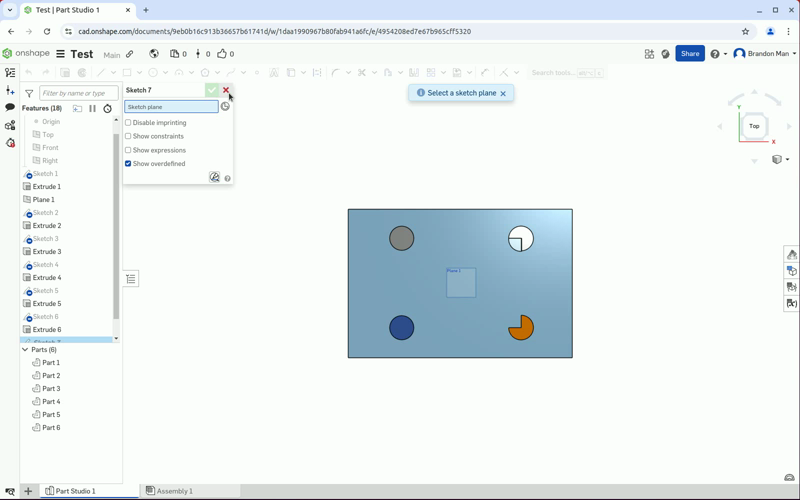
mouse_move(69, 189)
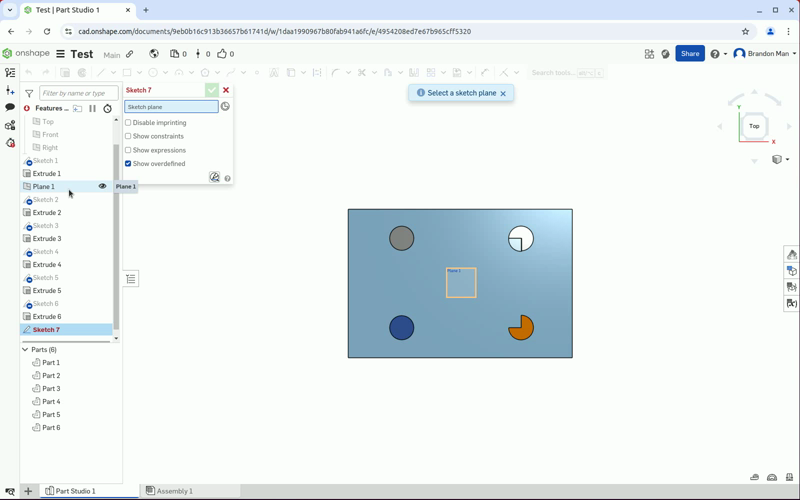
click(69, 189)
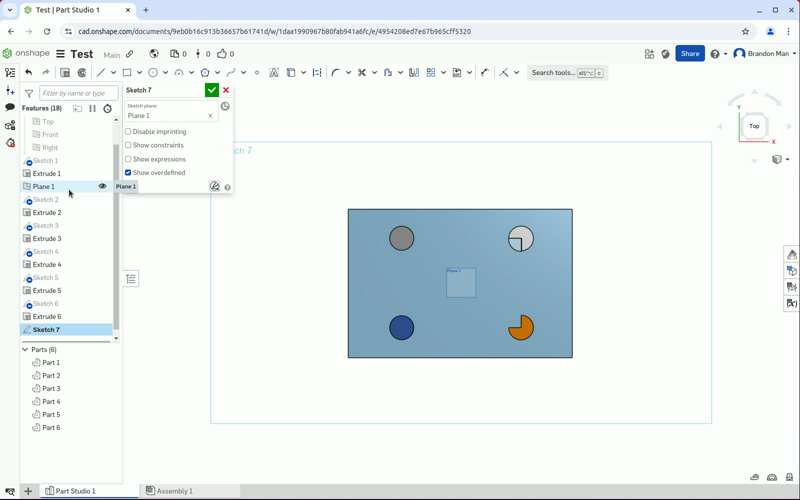
mouse_move(73, 352)
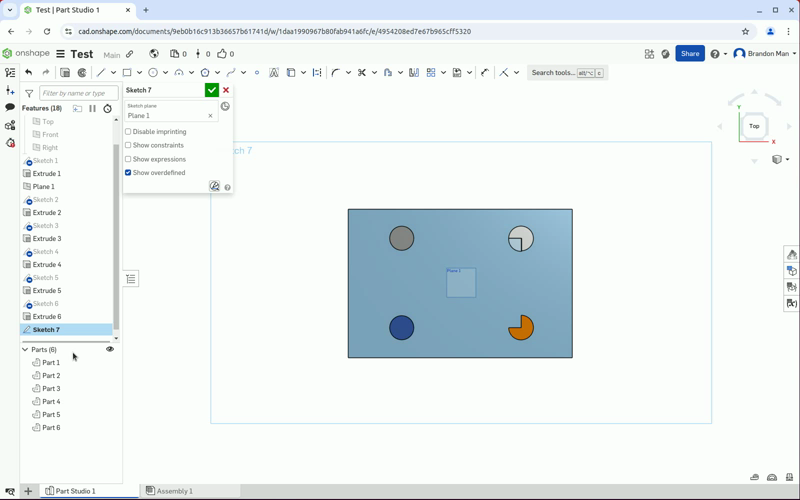
key(y)
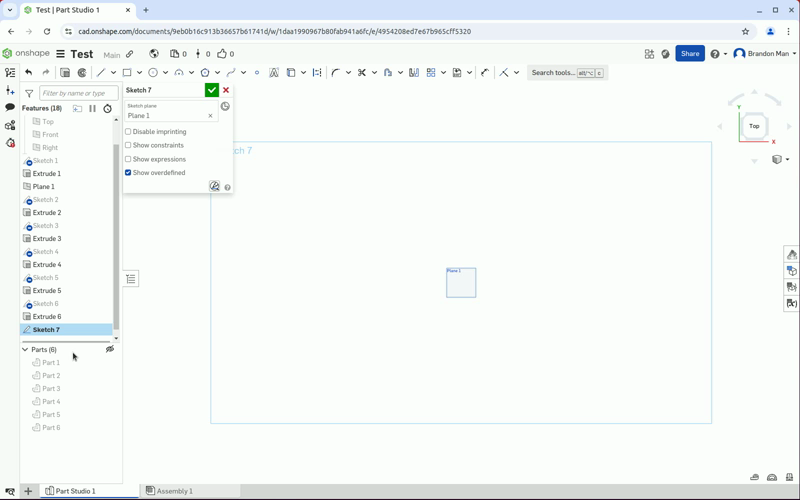
key(l)
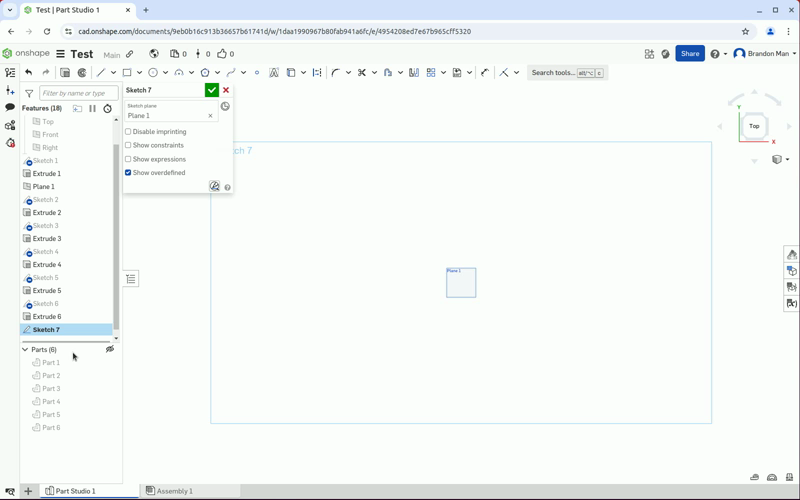
key_down(shift)
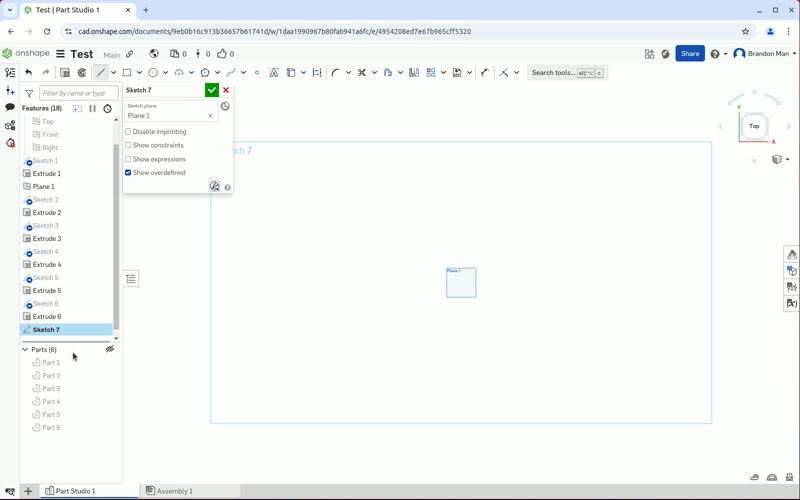
mouse_move(508, 327)
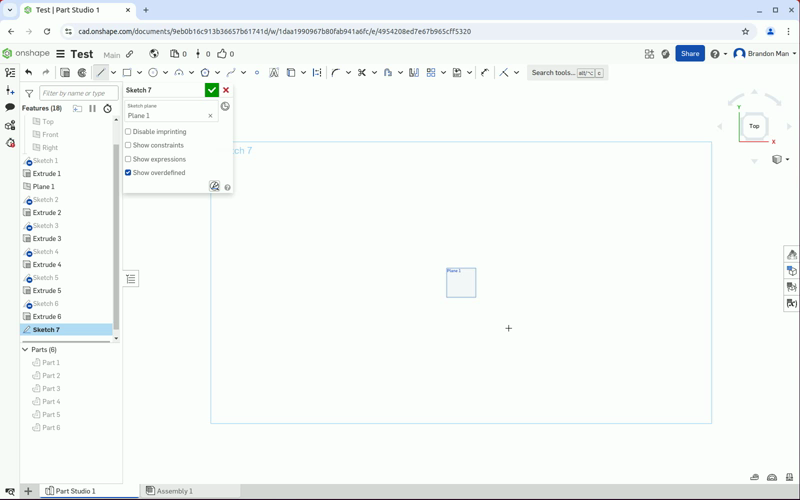
click(508, 327)
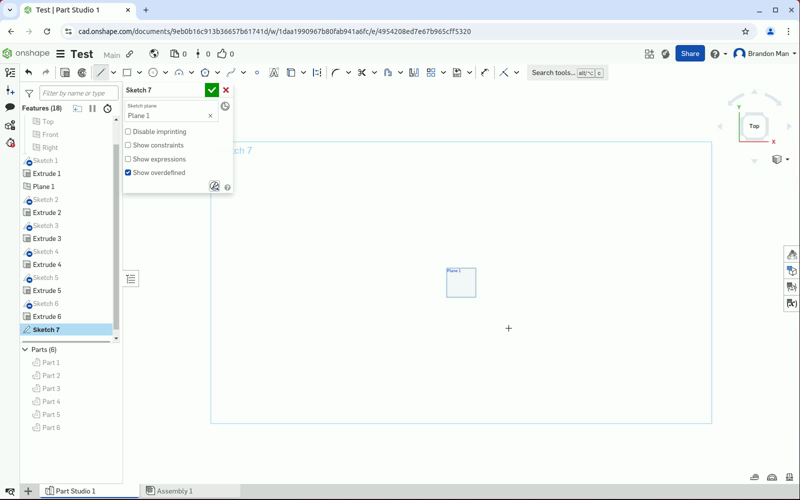
key_up(shift)
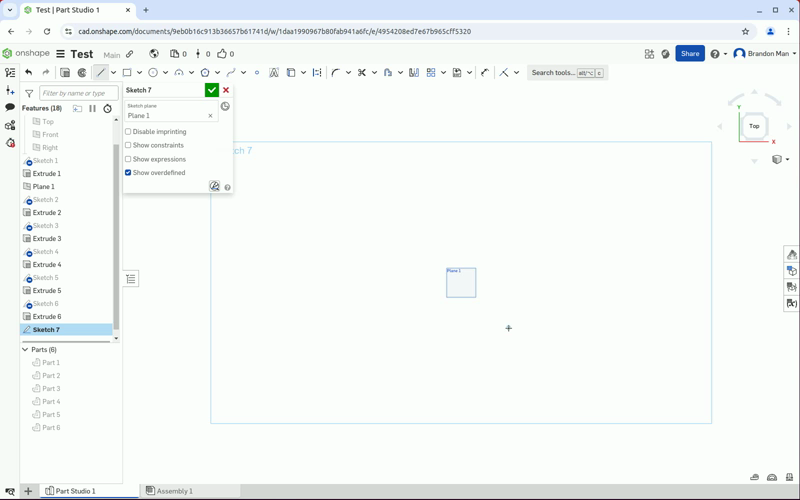
key_down(shift)
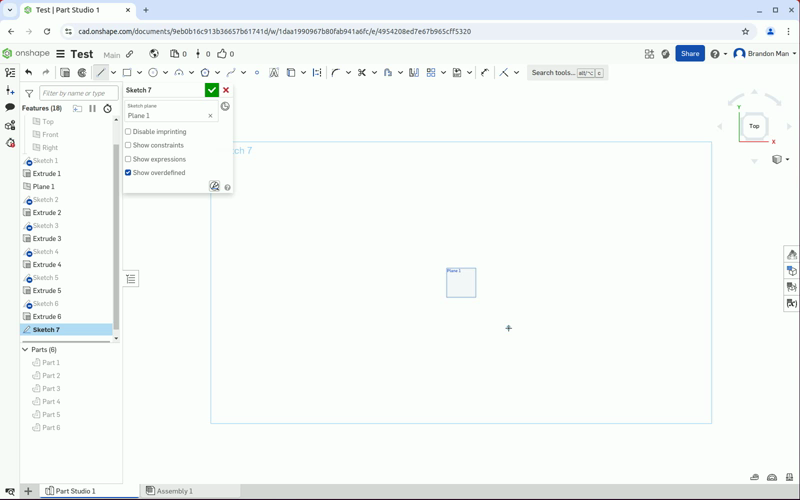
mouse_move(538, 327)
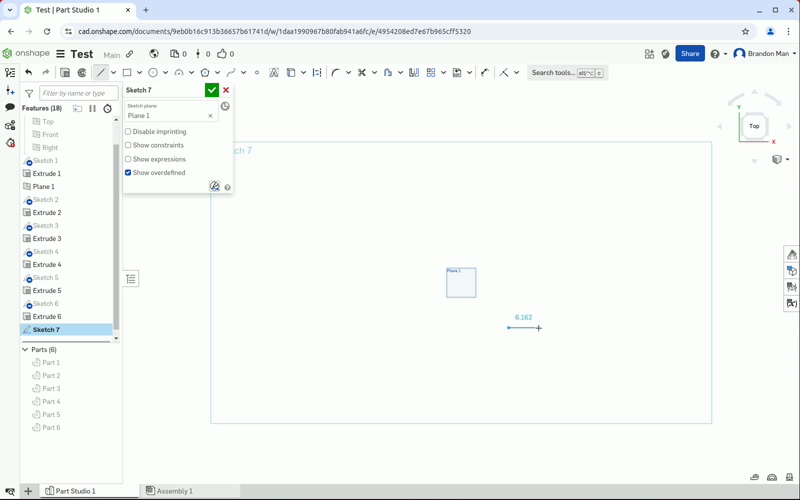
mouse_move(521, 327)
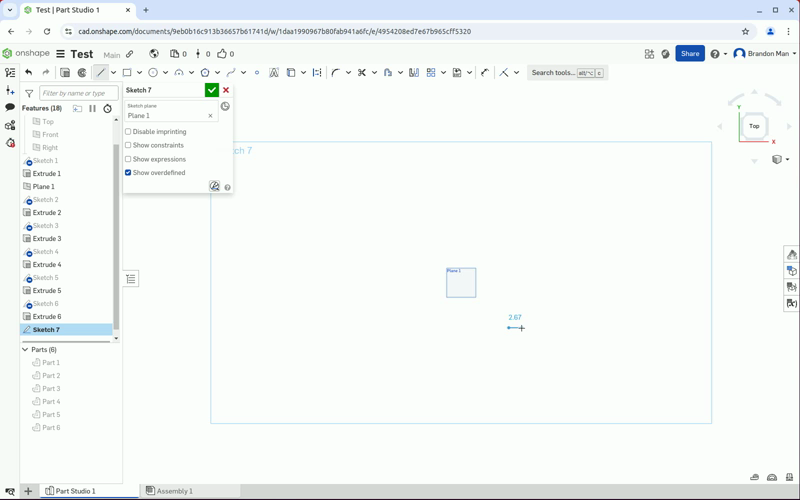
click(521, 327)
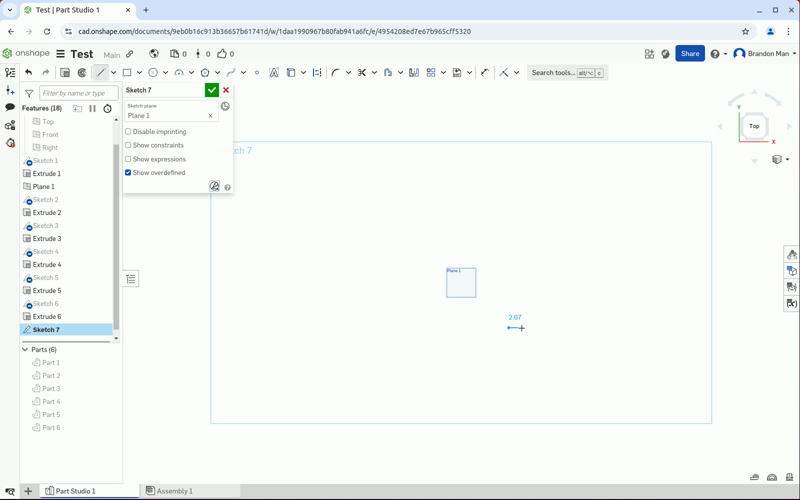
key_up(shift)
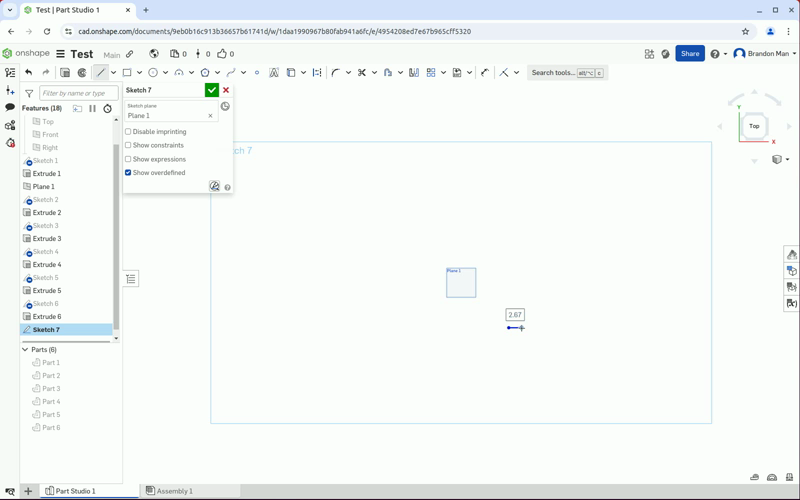
key_down(shift)
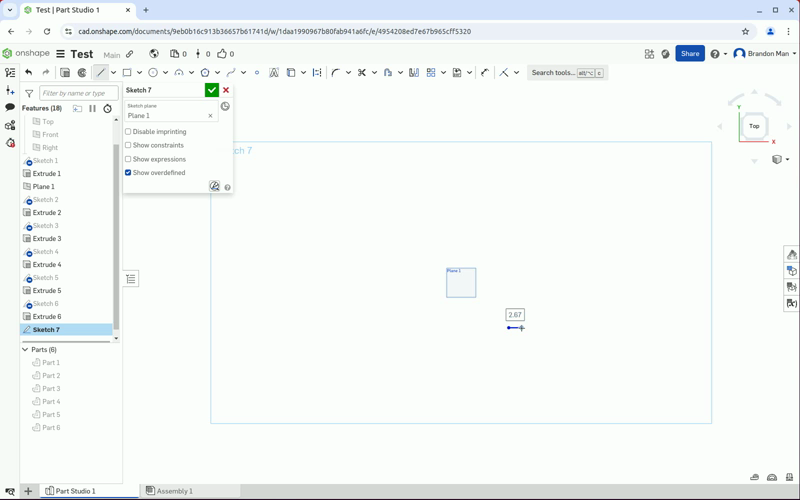
mouse_move(551, 327)
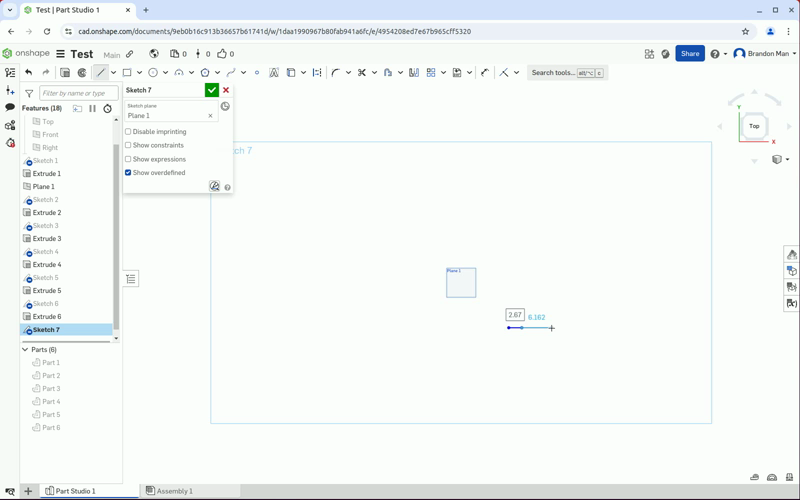
mouse_move(521, 314)
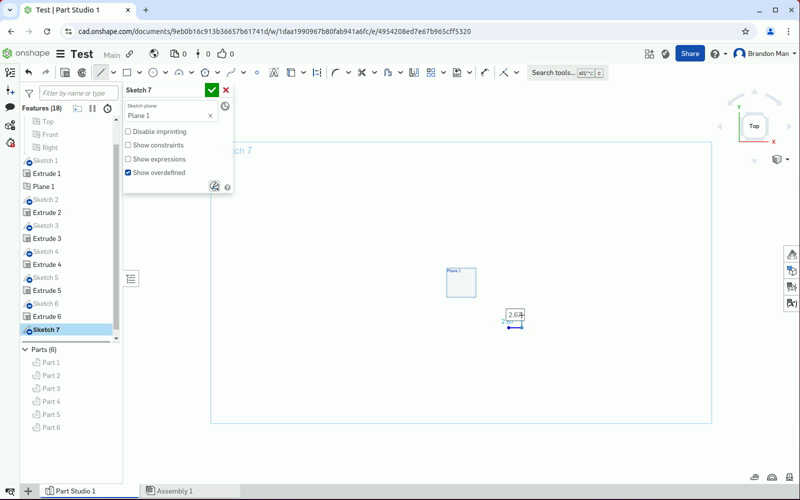
click(521, 314)
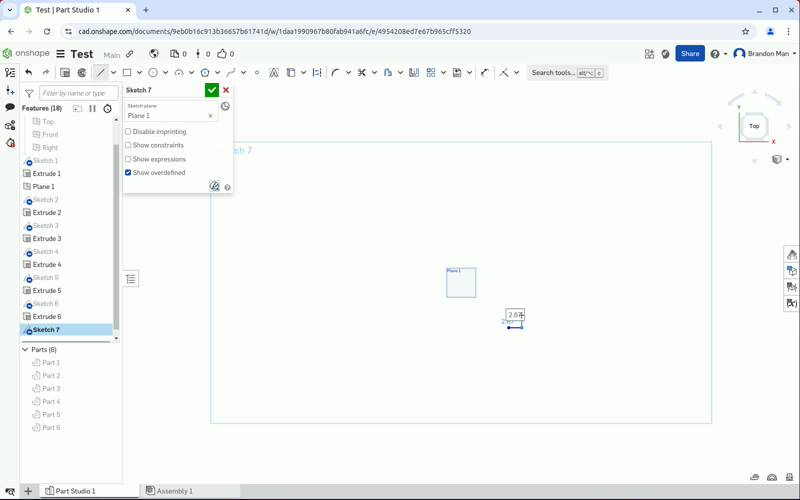
key_up(shift)
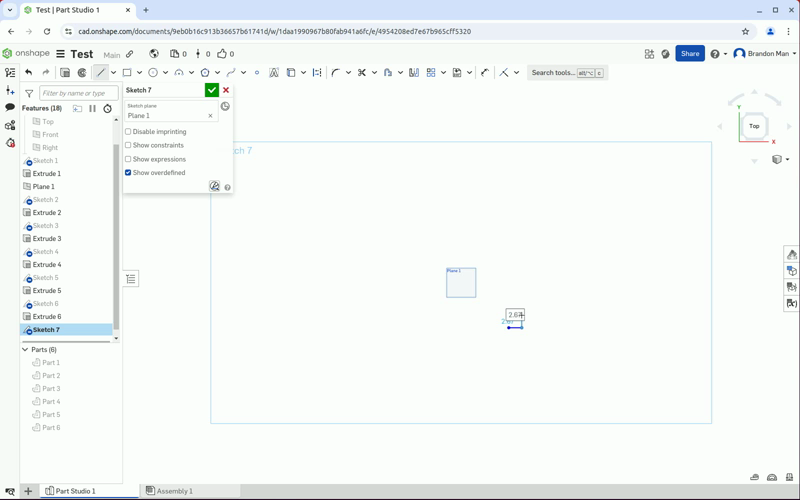
key(esc)
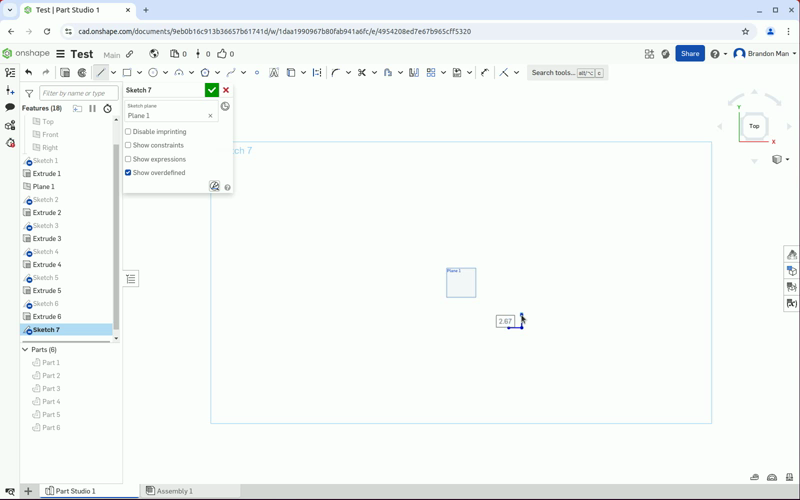
key(a)
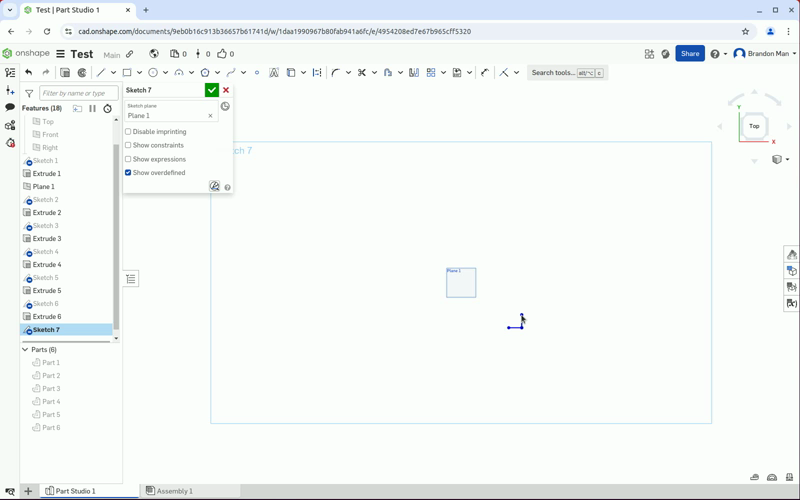
mouse_move(521, 314)
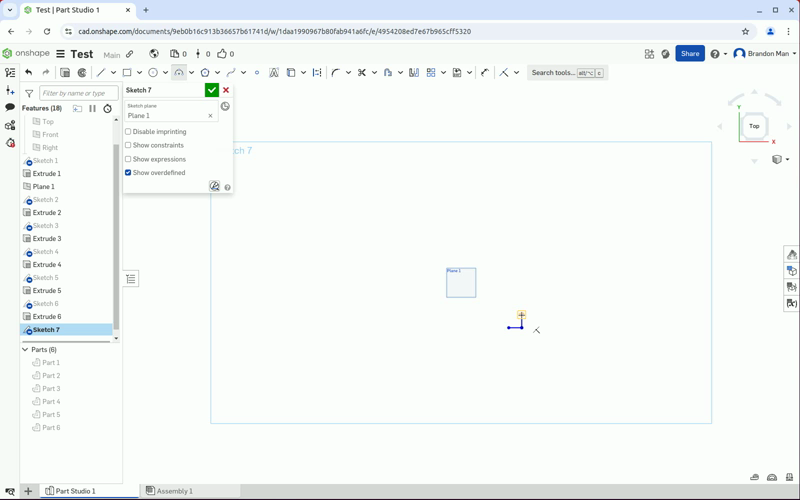
click(521, 314)
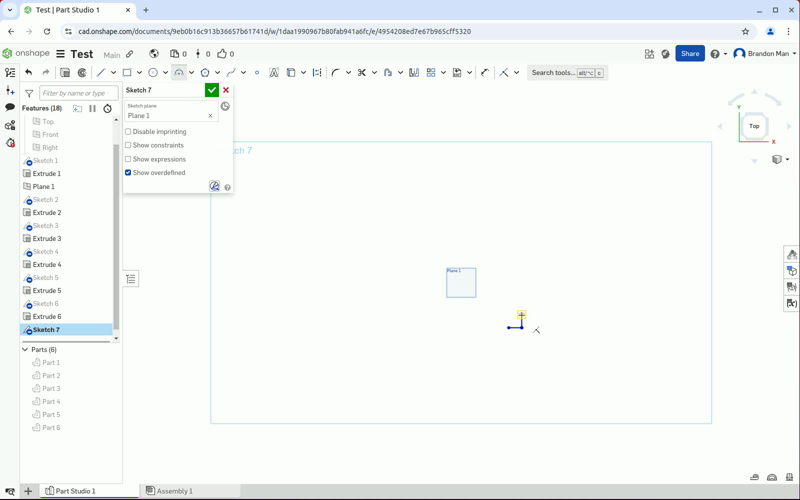
mouse_move(508, 327)
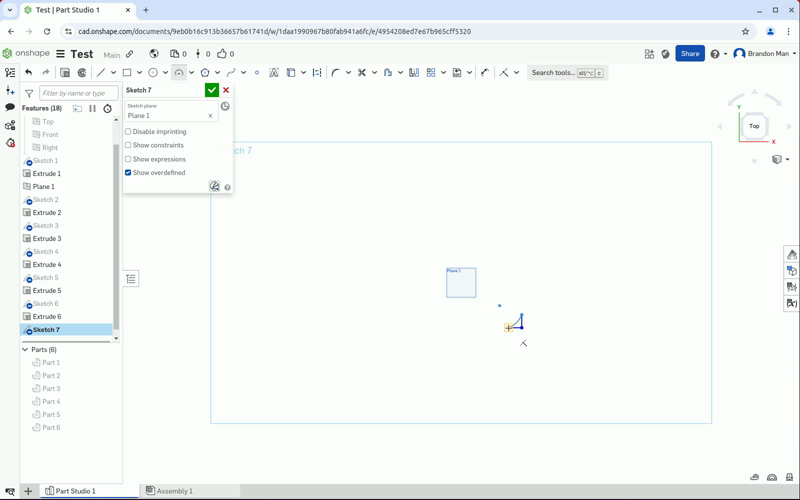
click(508, 327)
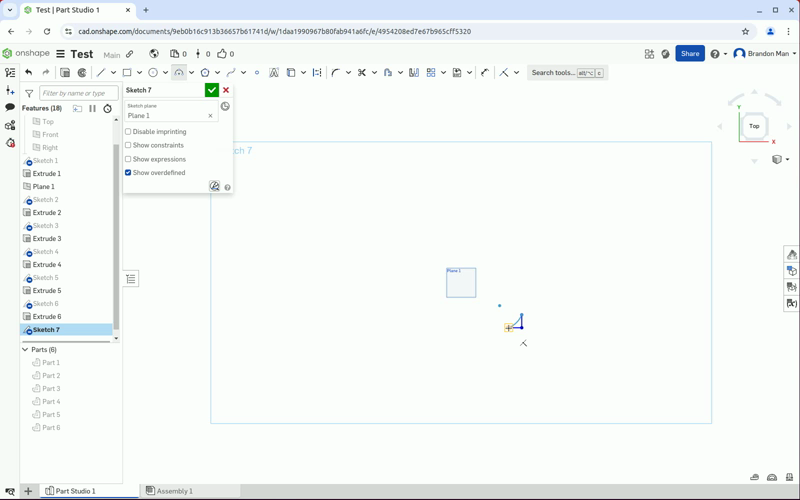
key_down(shift)
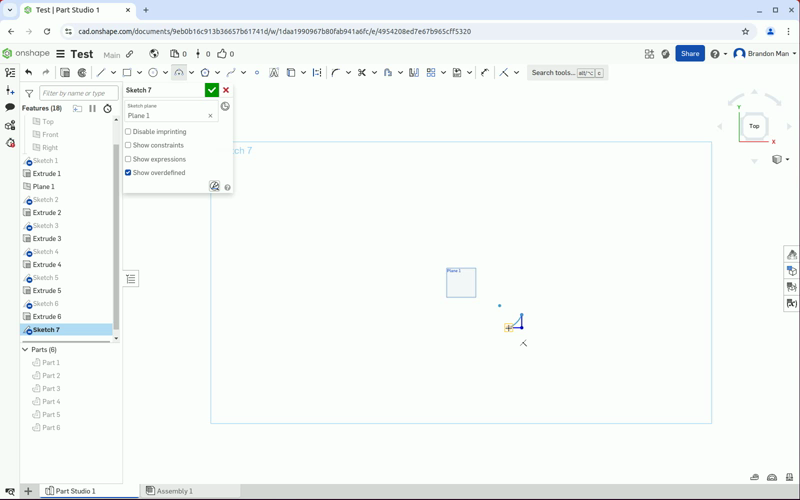
mouse_move(512, 318)
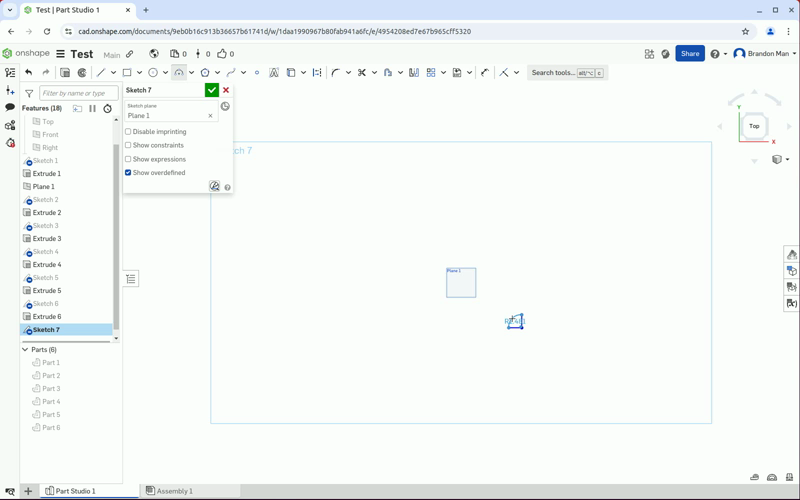
click(512, 318)
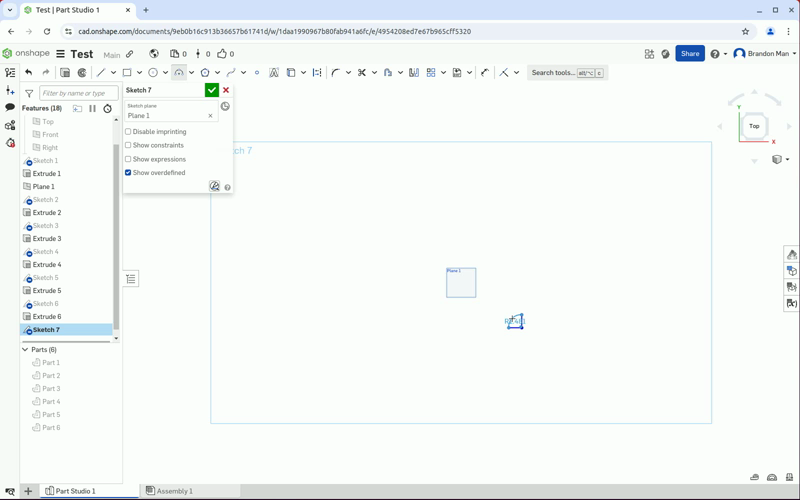
key_up(shift)
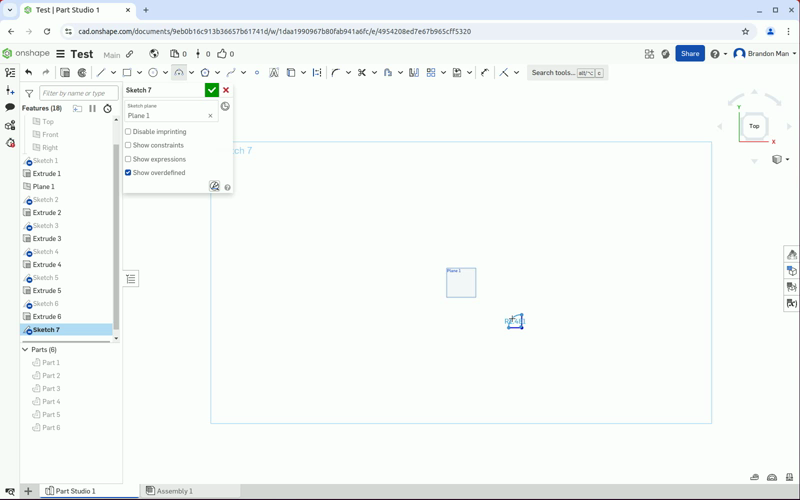
key(esc)
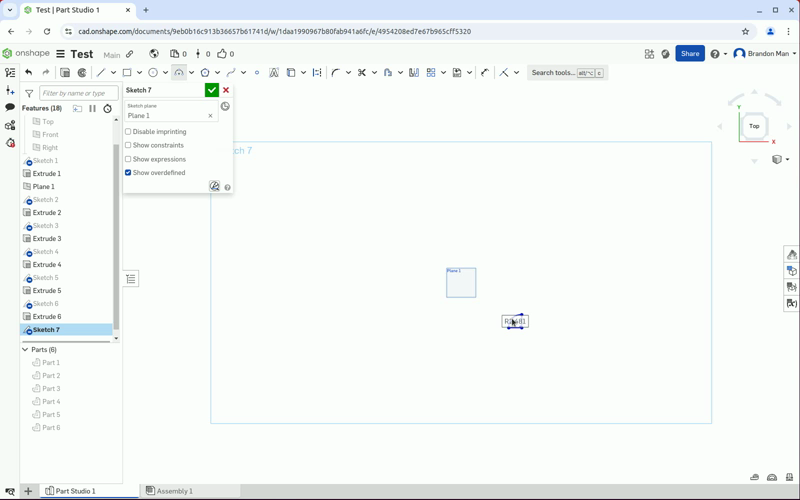
mouse_move(516, 316)
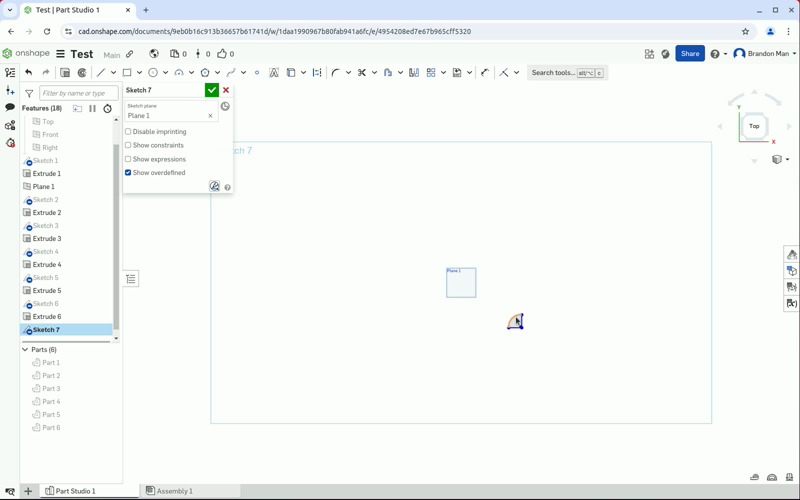
scroll(6)
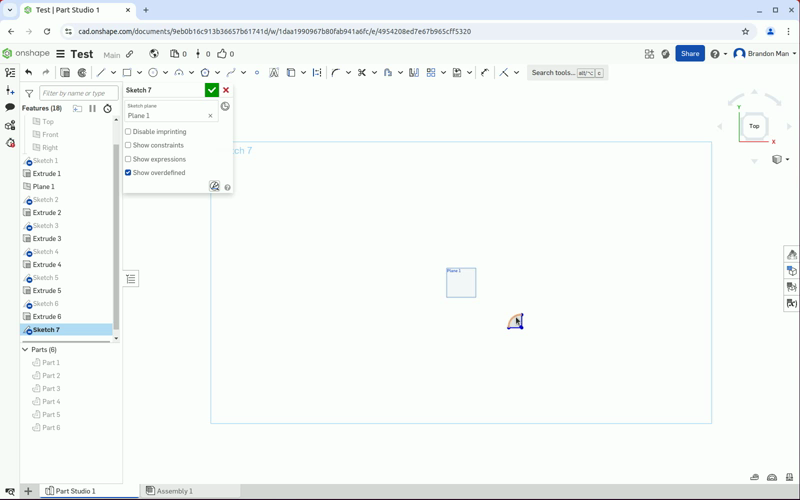
scroll(6)
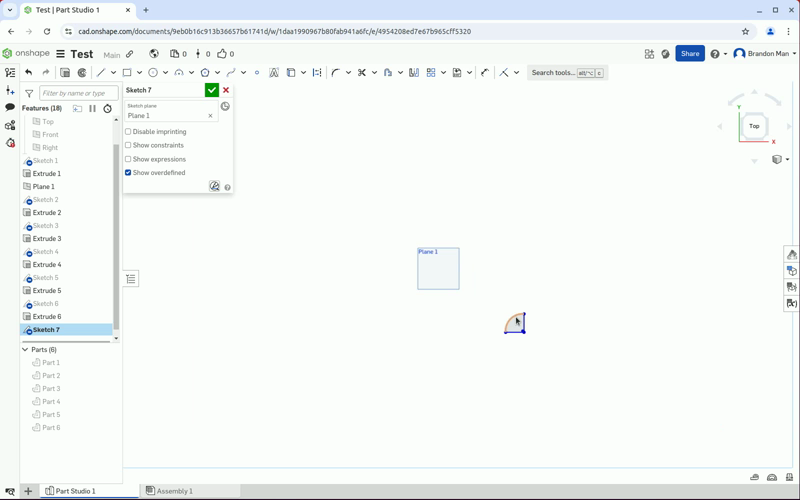
scroll(6)
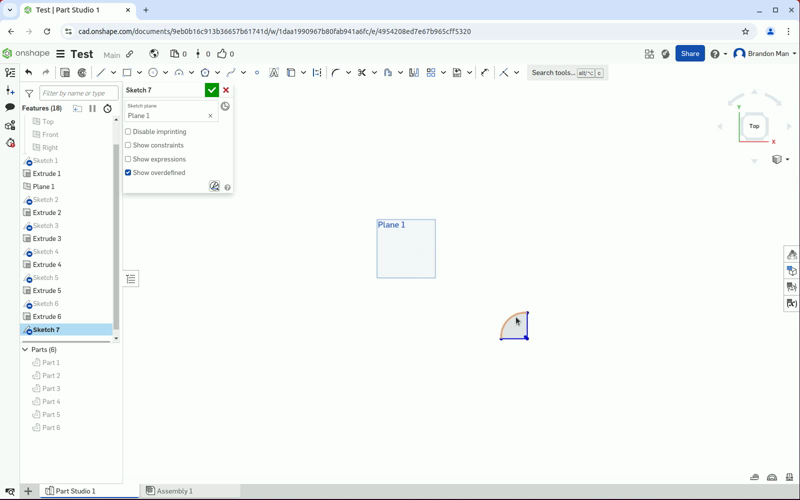
scroll(6)
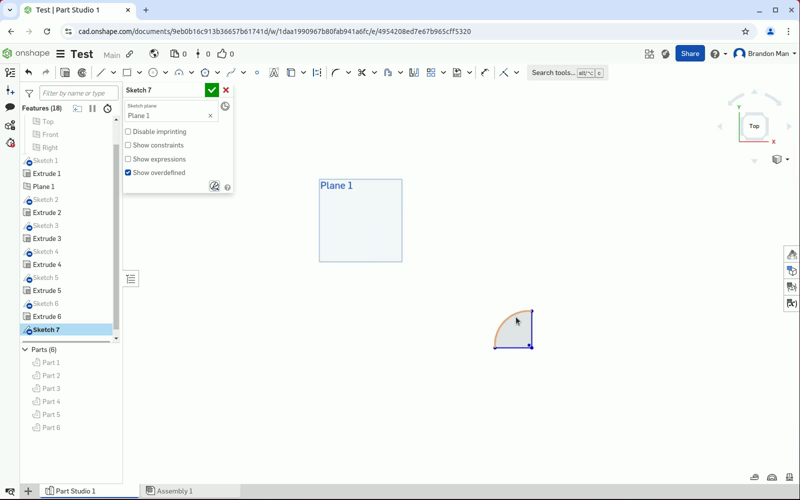
scroll(6)
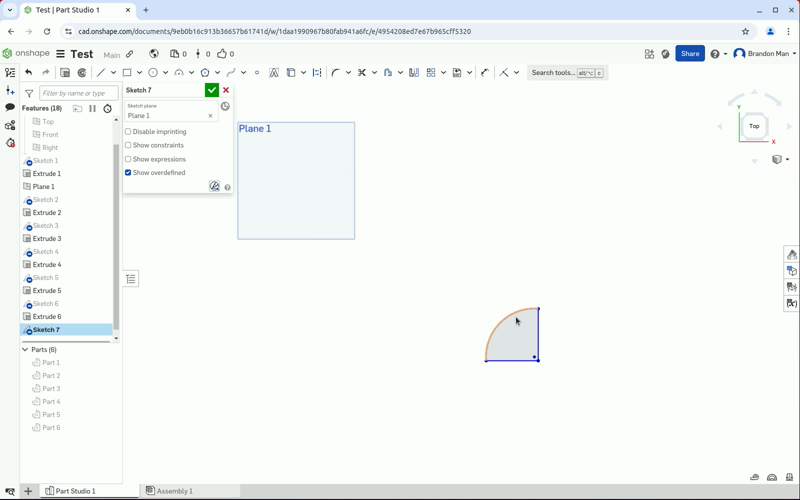
scroll(6)
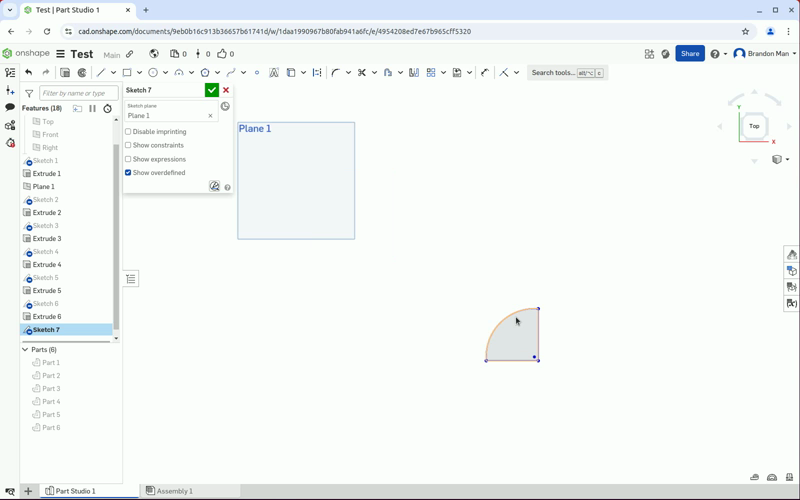
scroll(6)
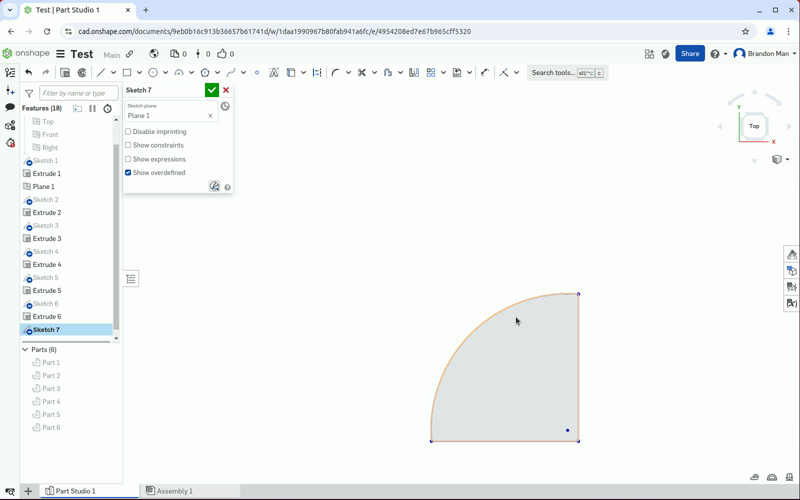
click(516, 316)
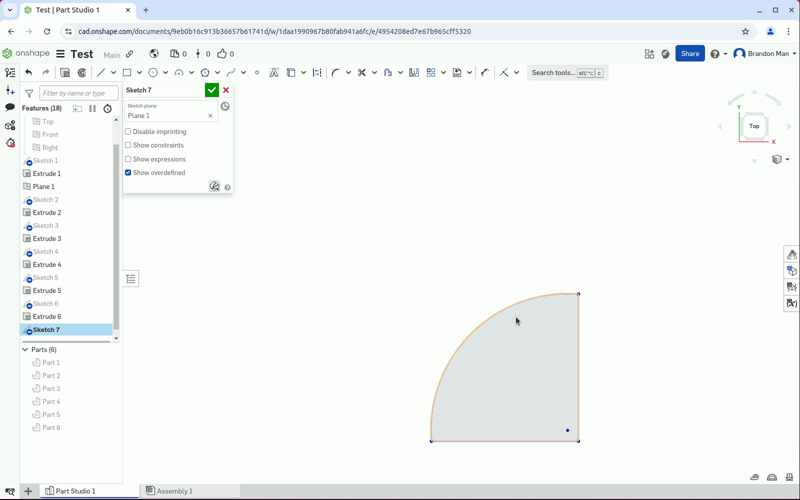
scroll(-6)
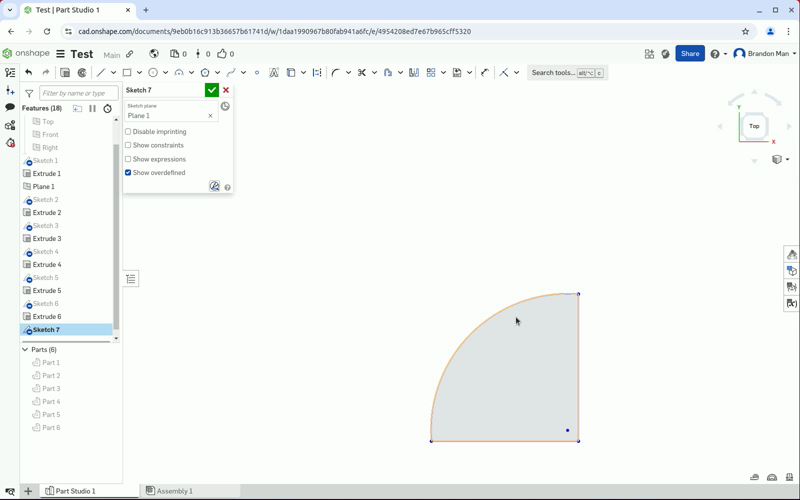
scroll(-6)
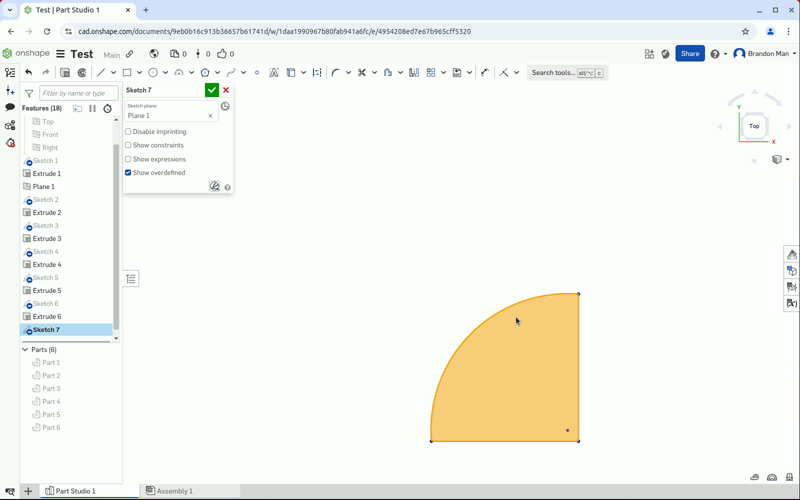
scroll(-6)
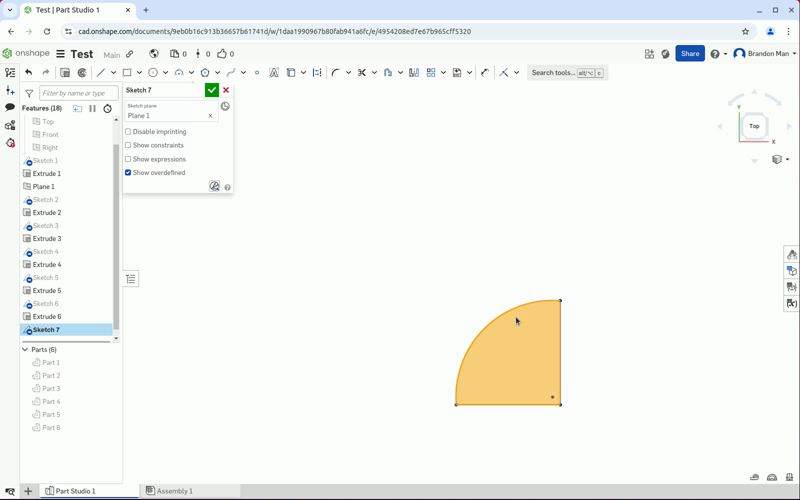
scroll(-6)
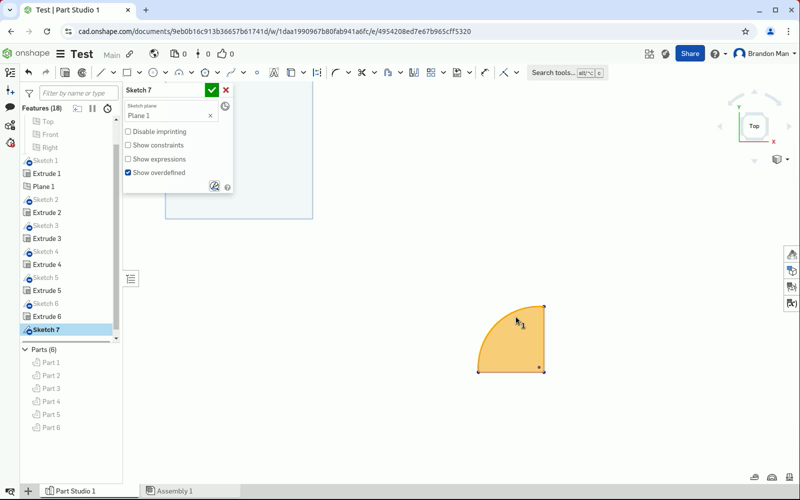
scroll(-6)
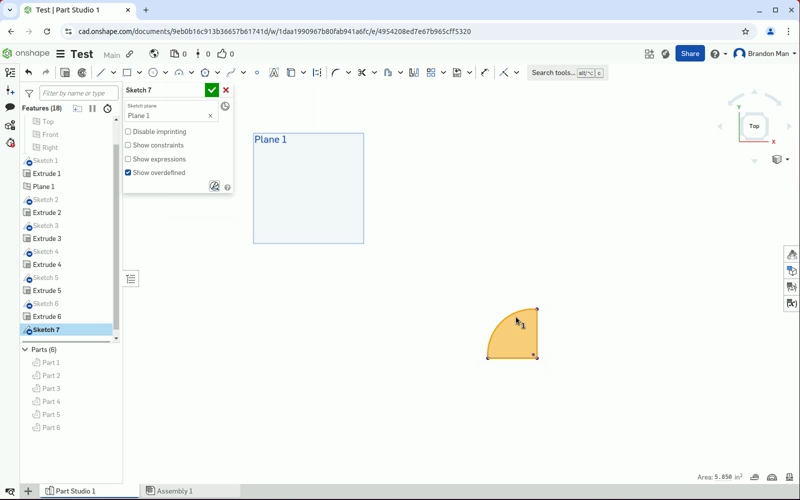
scroll(-6)
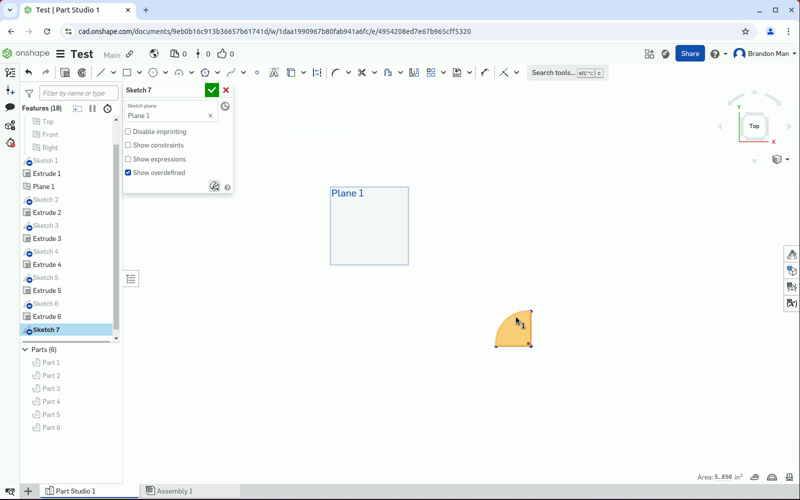
scroll(-6)
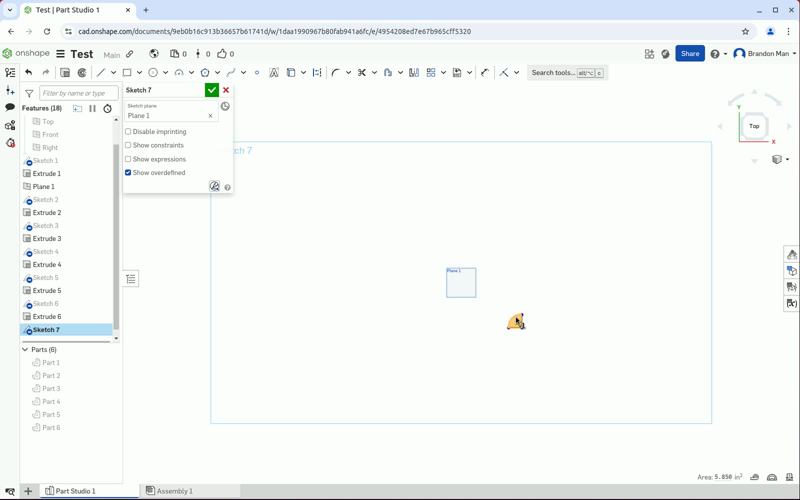
mouse_move(73, 352)
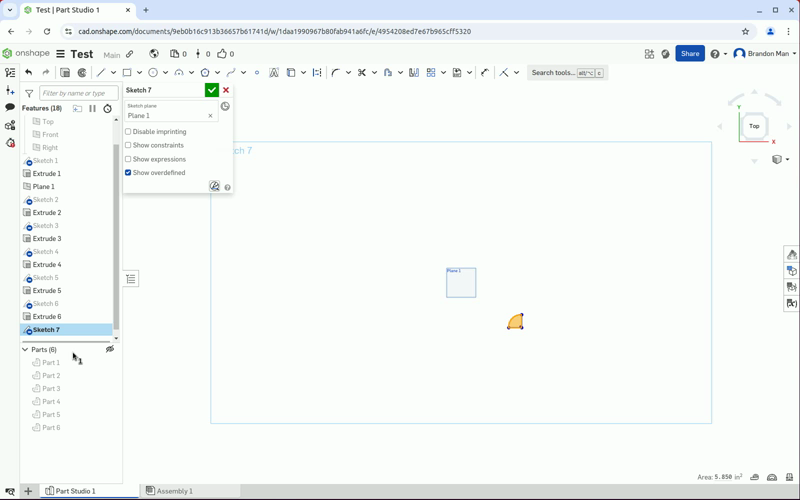
key(shift+y)
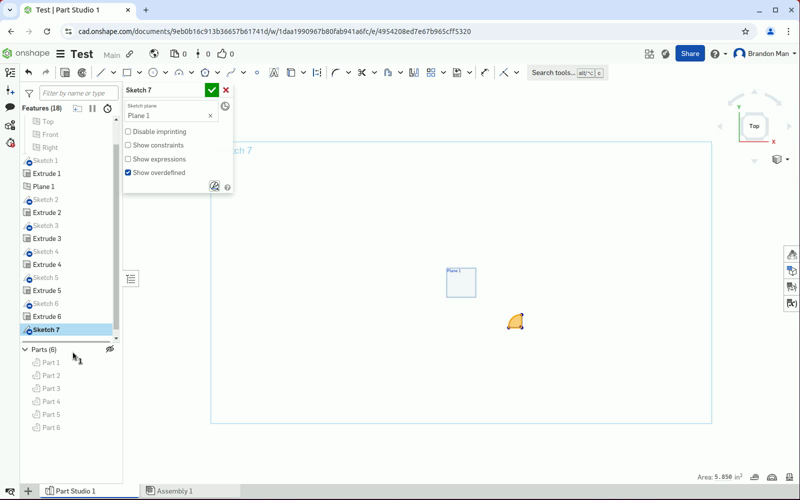
key(shift+e)
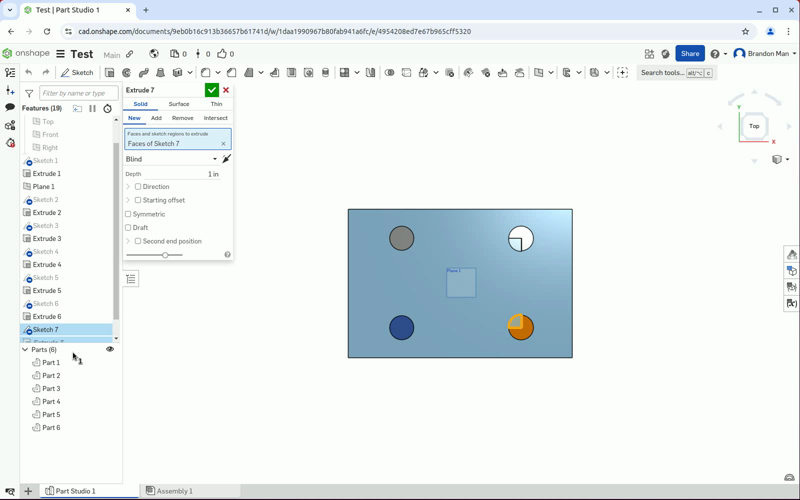
mouse_move(143, 106)
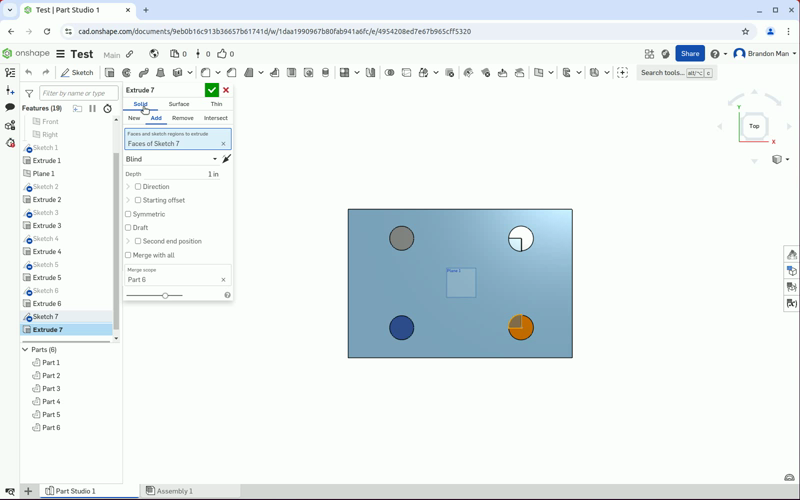
click(143, 106)
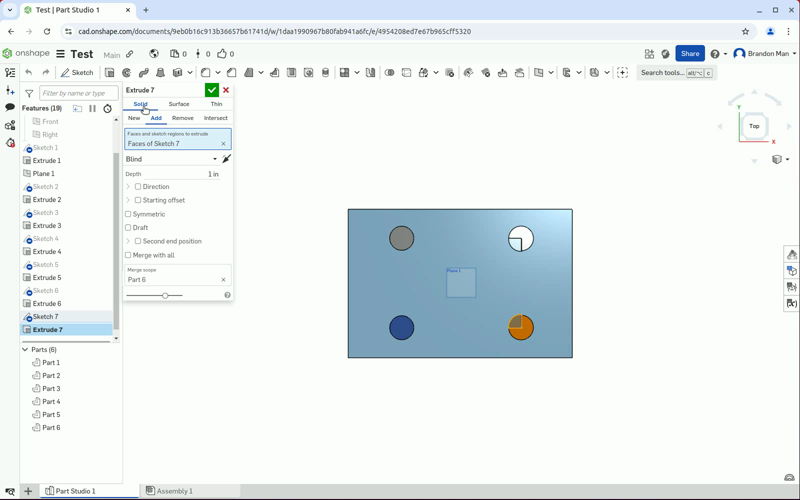
mouse_move(137, 120)
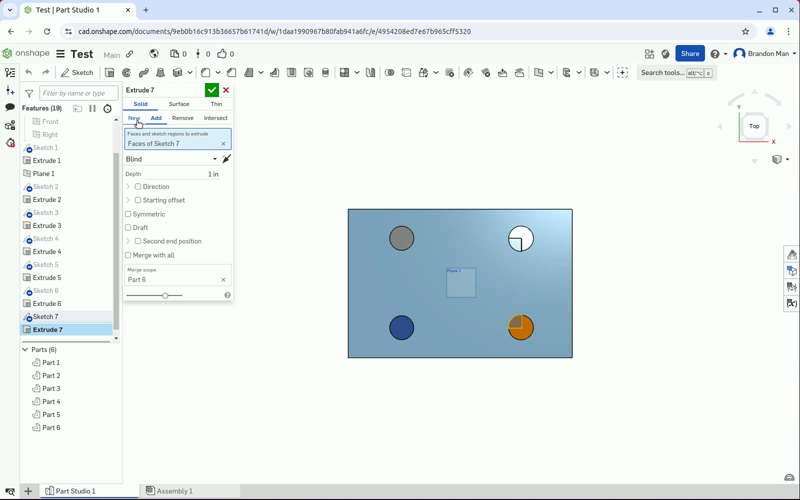
click(137, 120)
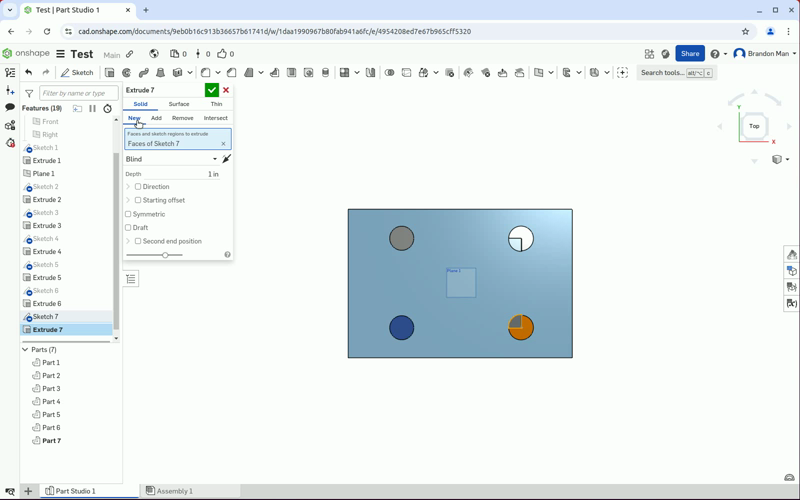
key(tab, 4)
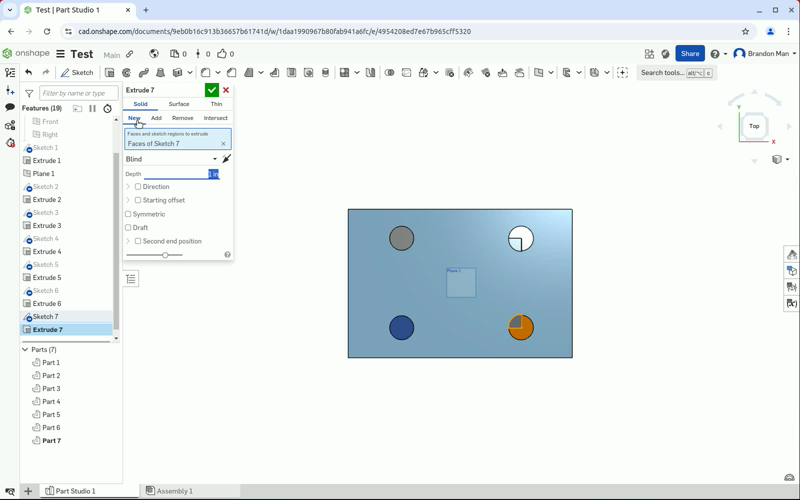
text(15.405)
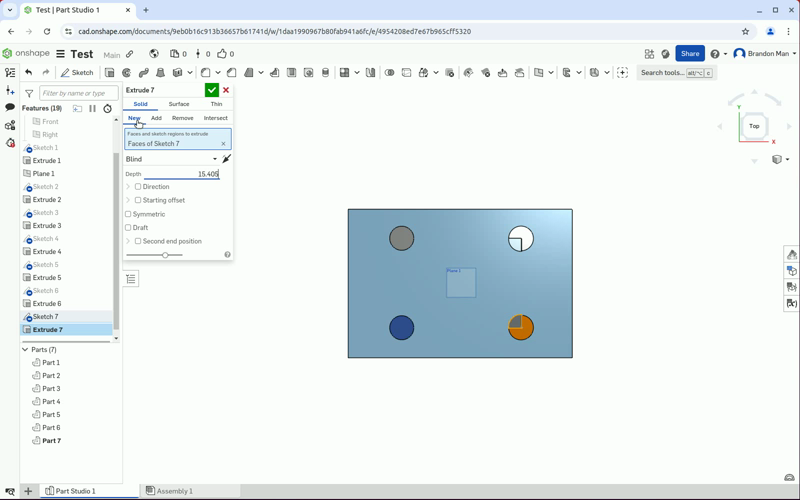
key(enter)
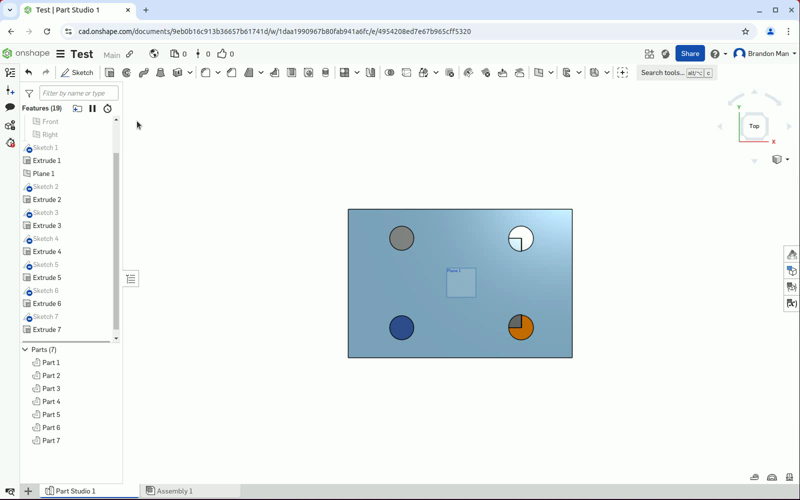
key(shift+h)
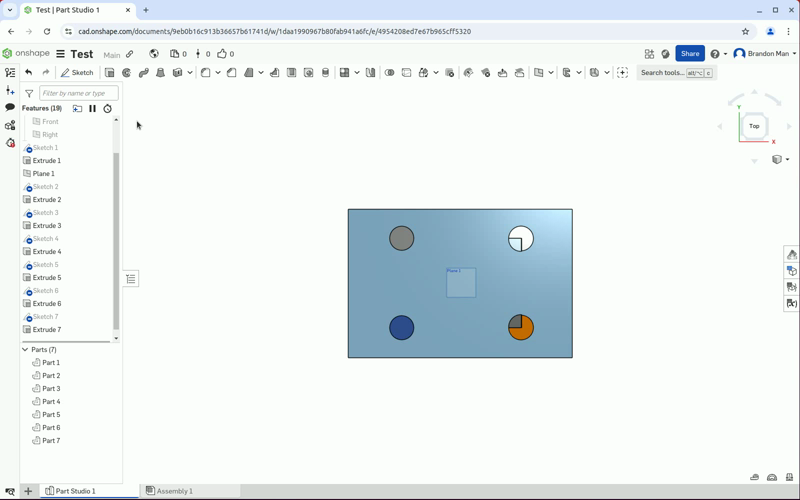
key(shift+h)
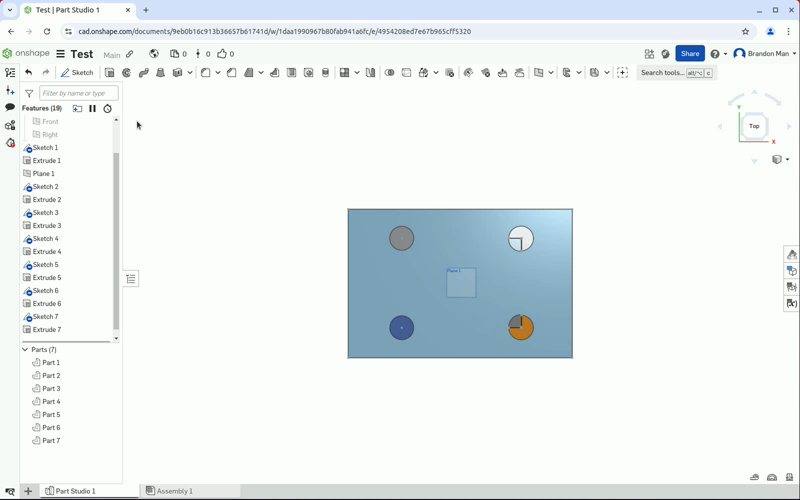
key(shift+7)
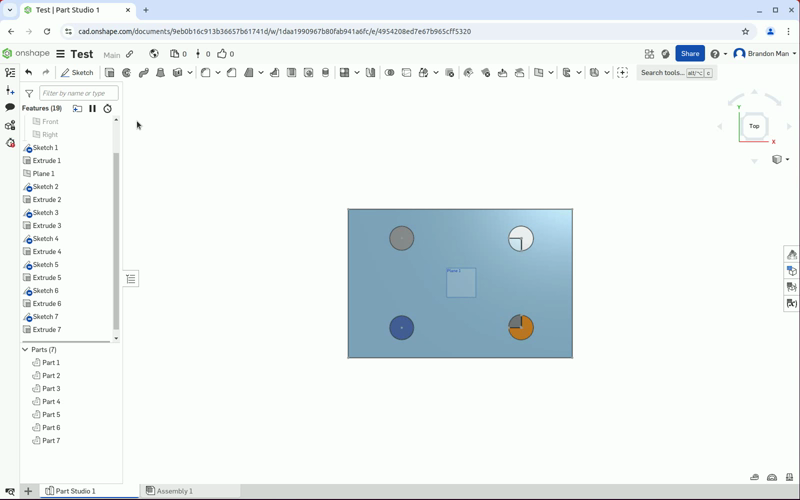
key(up, 3)
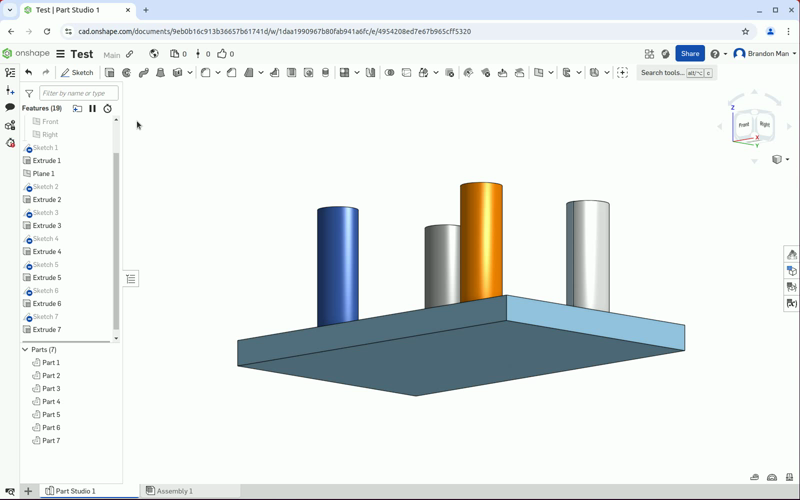
key(left, 3)
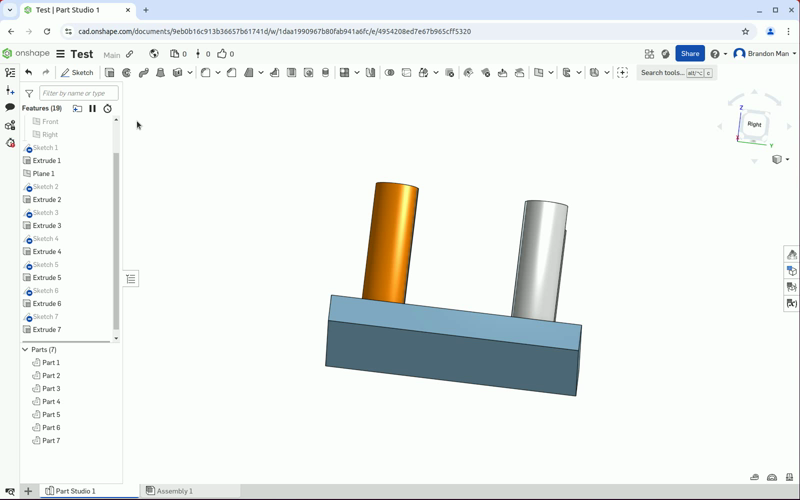
key(right, 3)
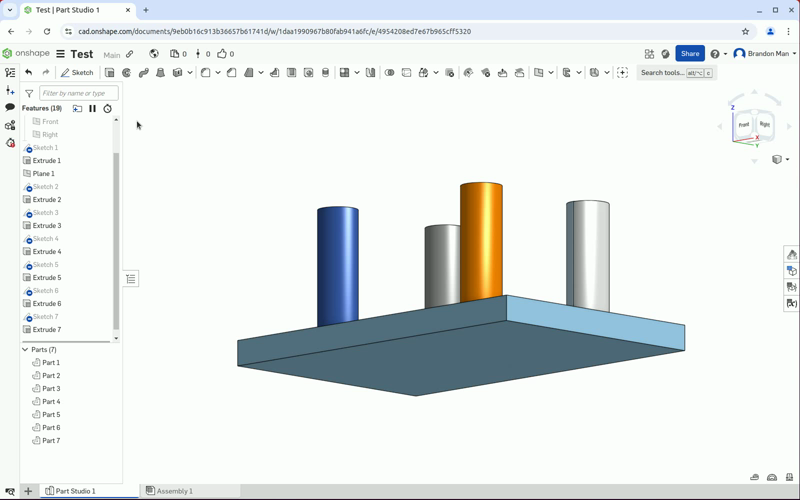
key(down, 3)
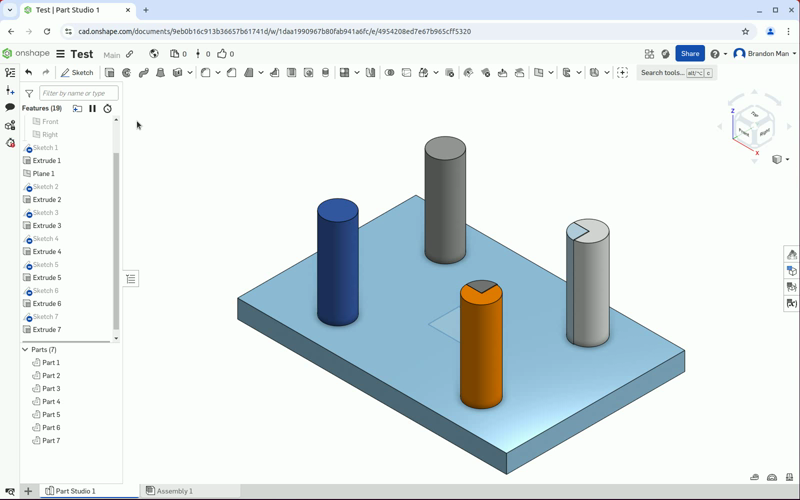
mouse_move(69, 150)
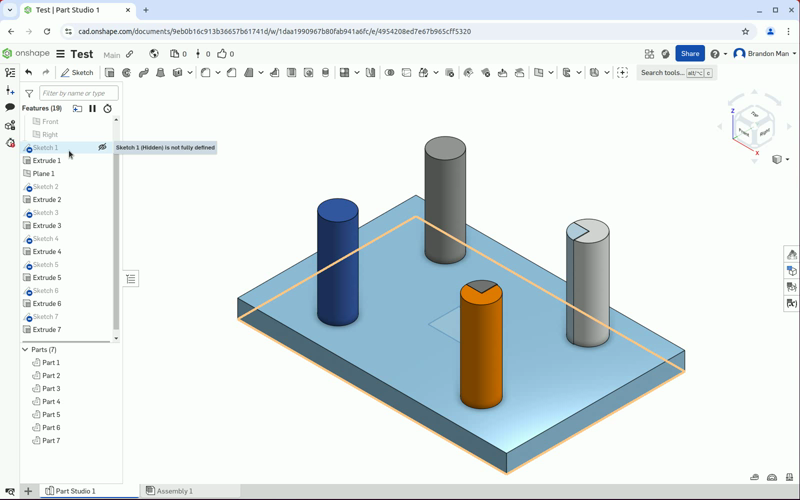
click(69, 150)